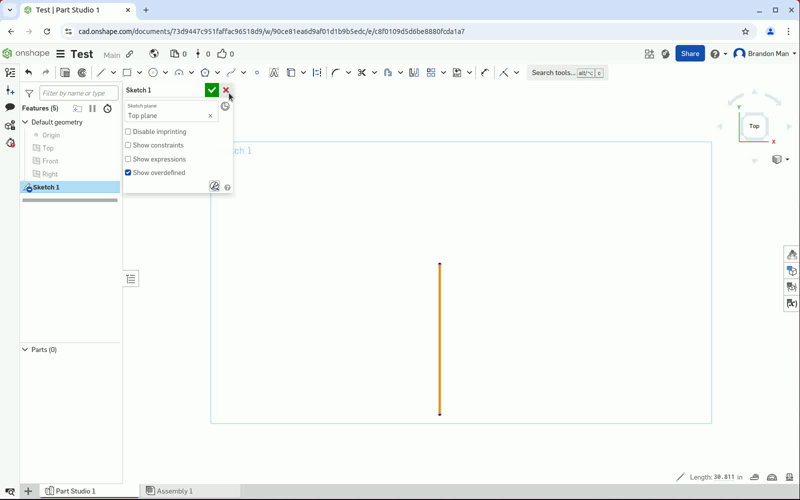
key(shift+h)
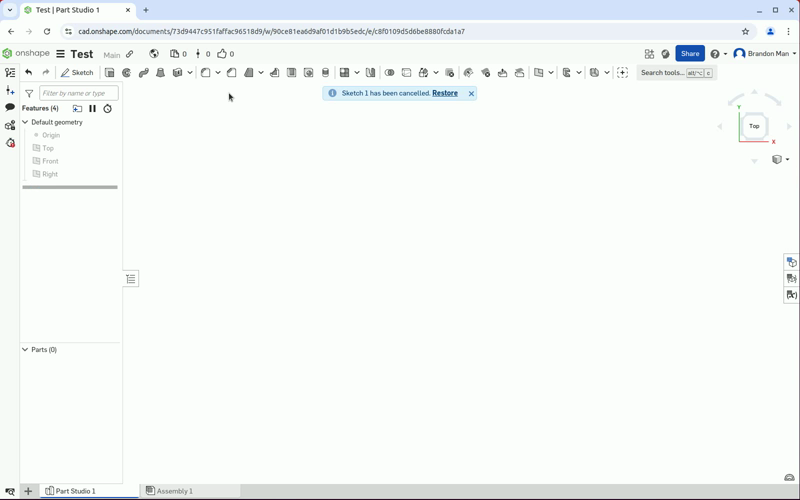
mouse_move(73, 352)
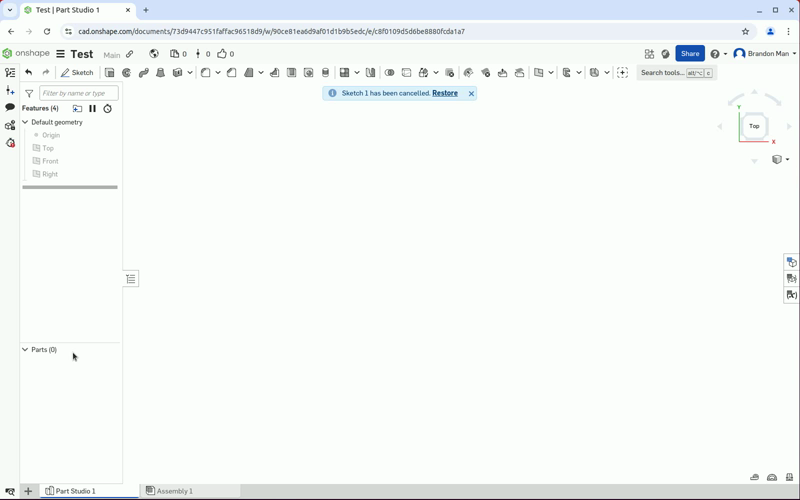
key(y)
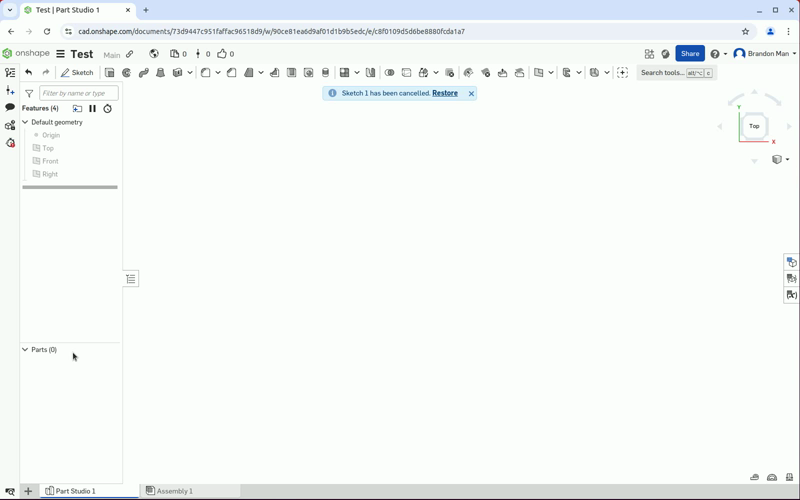
key(shift+p)
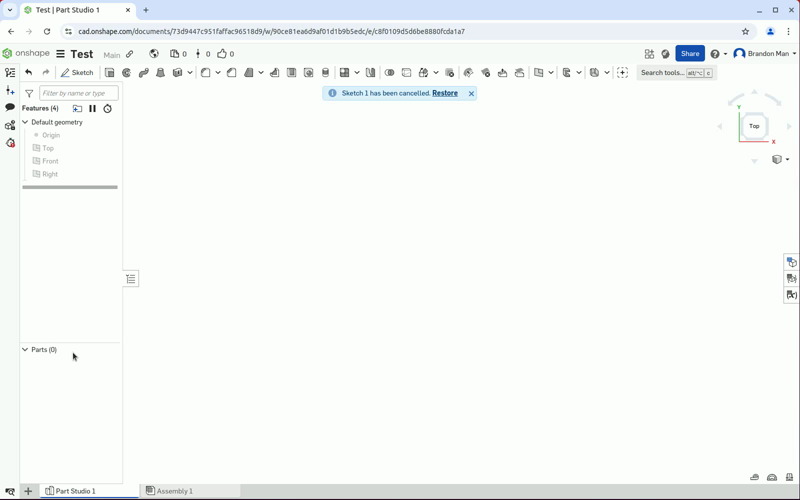
key(space)
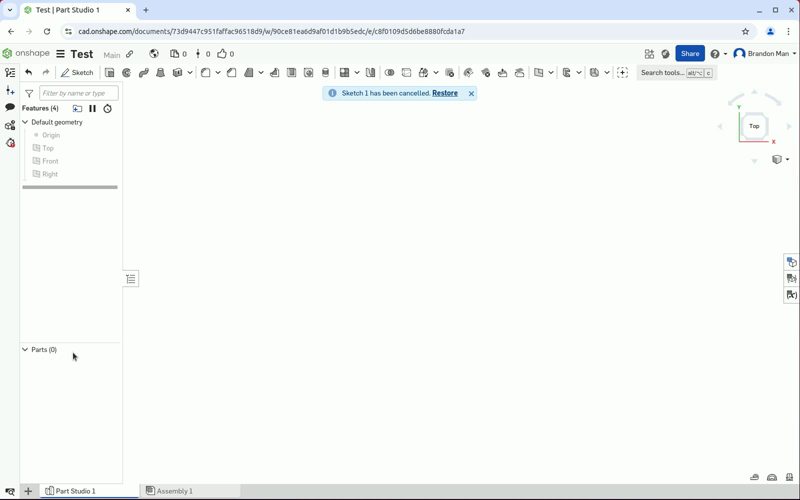
key_down(shift)
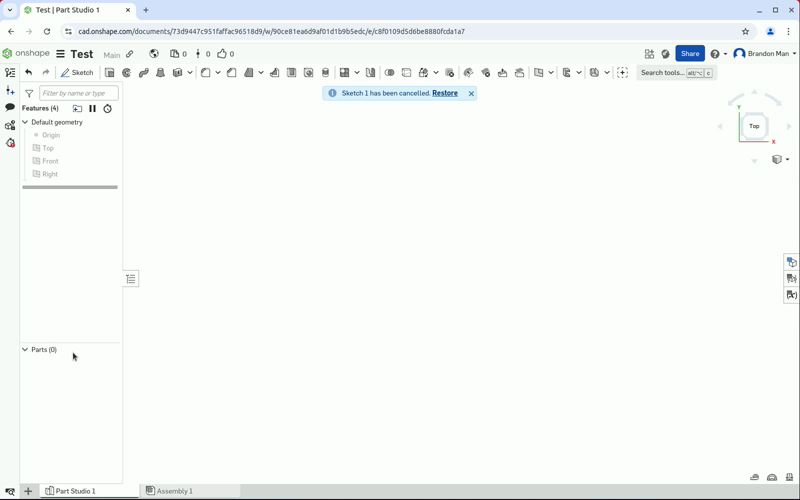
key(up)
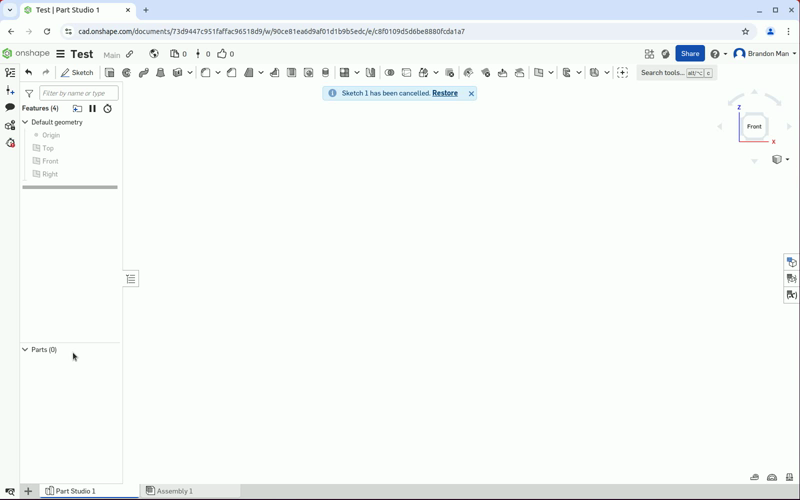
key_up(shift)
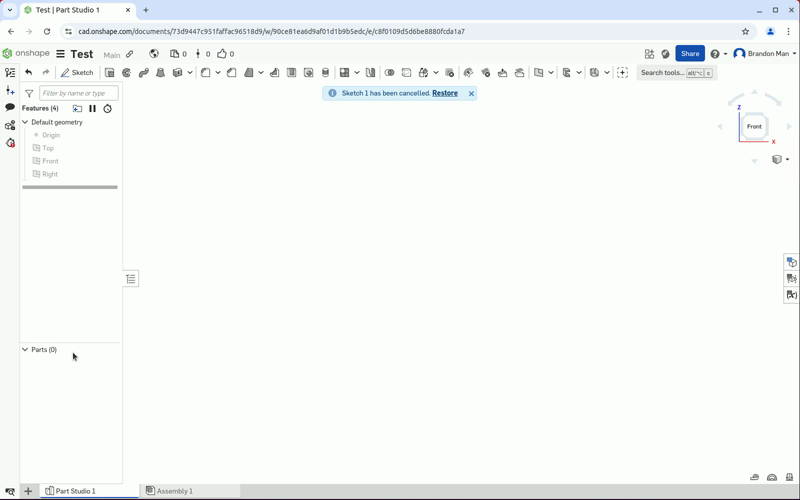
key(space)
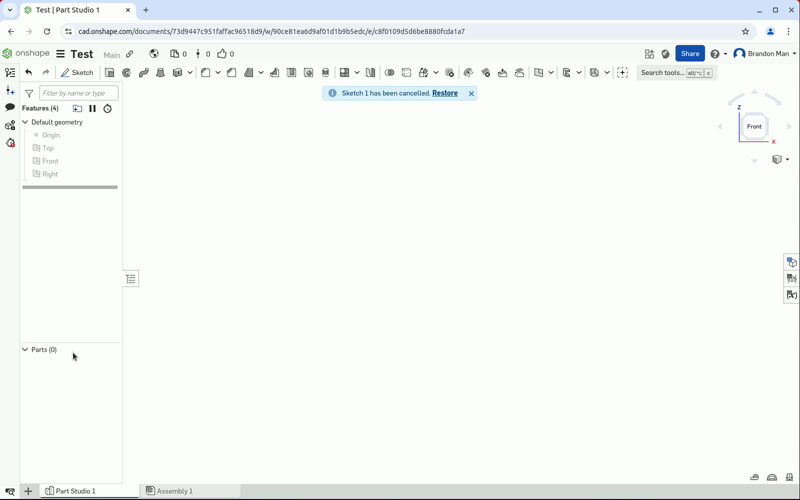
key_down(shift)
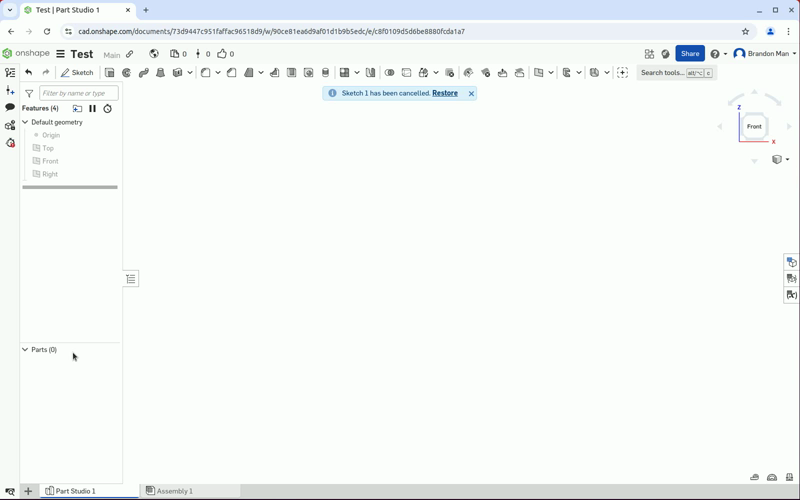
key(left)
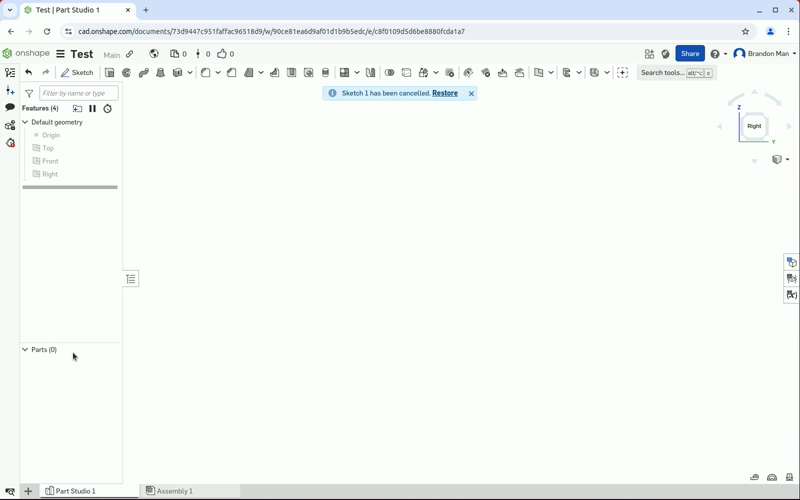
key_up(shift)
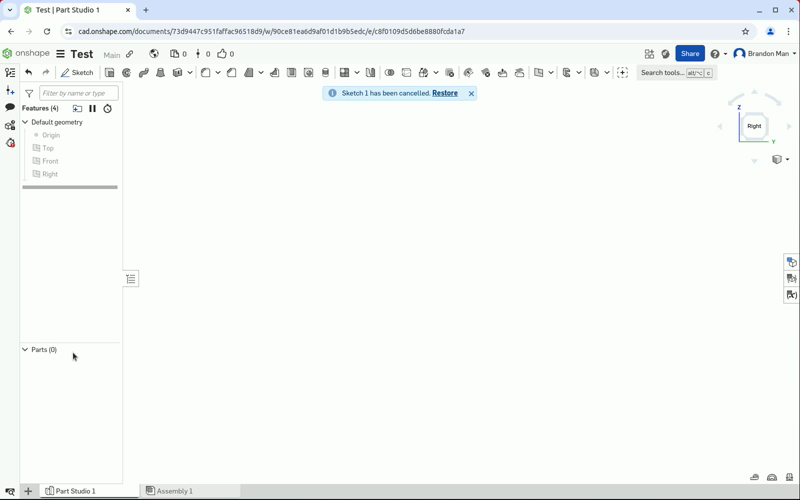
mouse_move(73, 352)
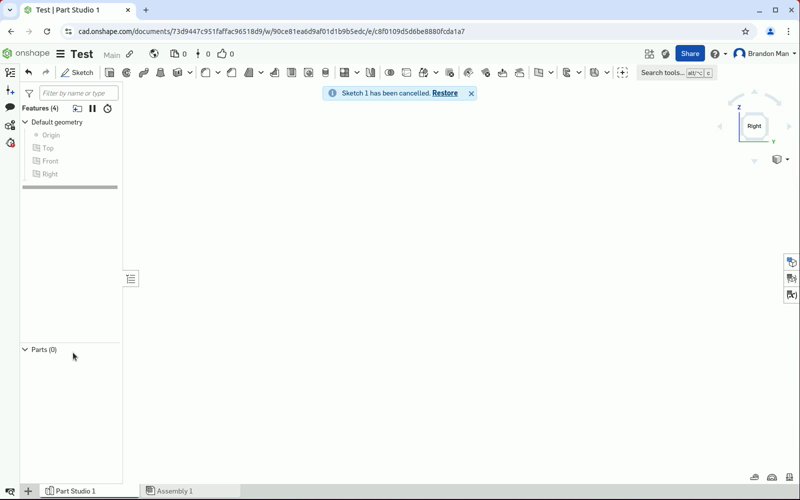
key(shift+y)
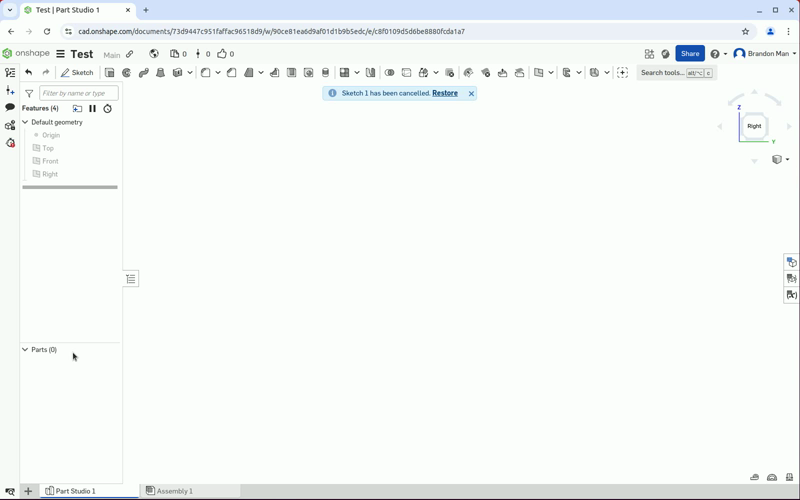
key(shift+s)
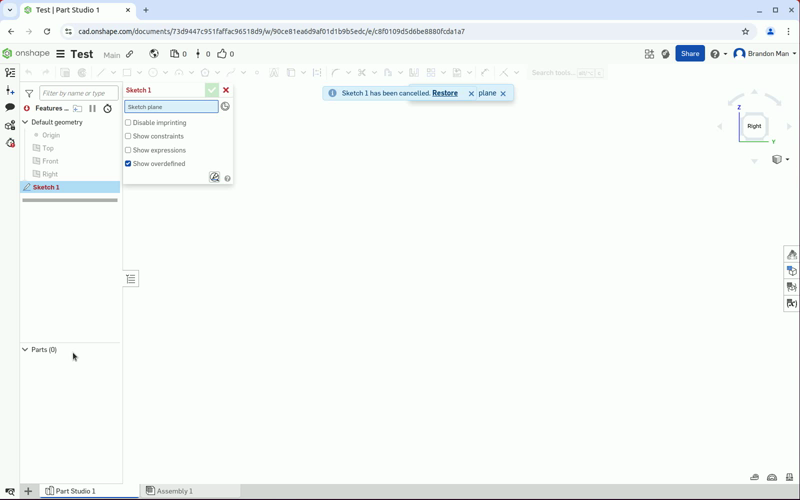
mouse_move(73, 176)
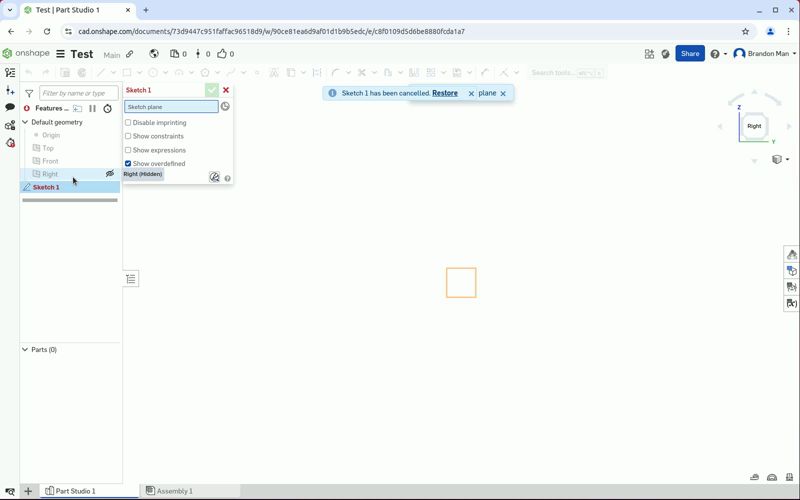
click(73, 176)
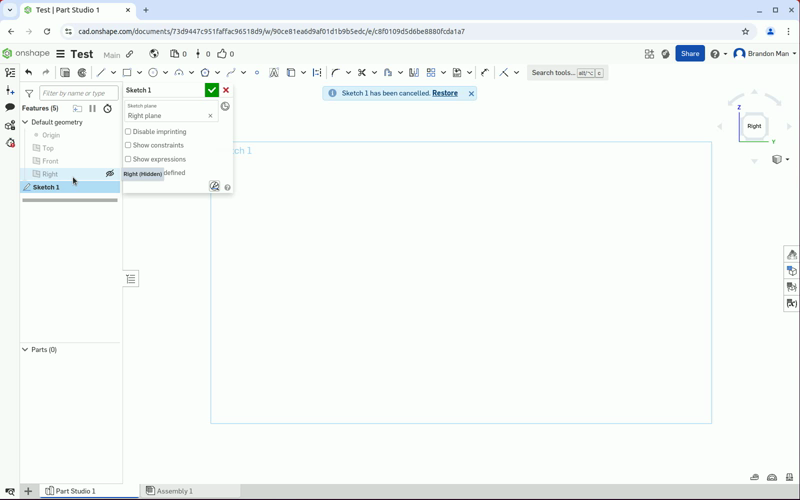
mouse_move(73, 352)
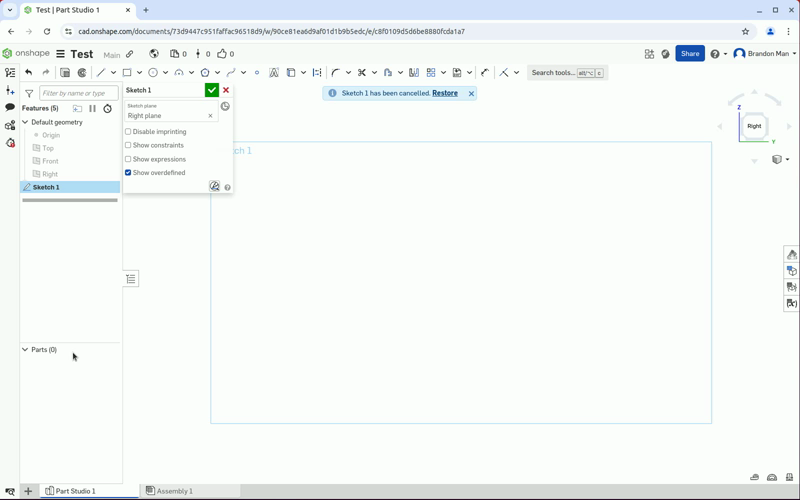
key(y)
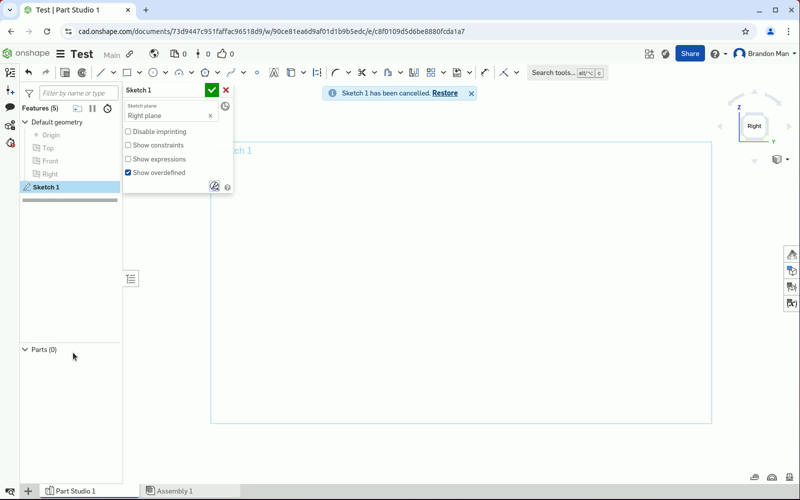
key(c)
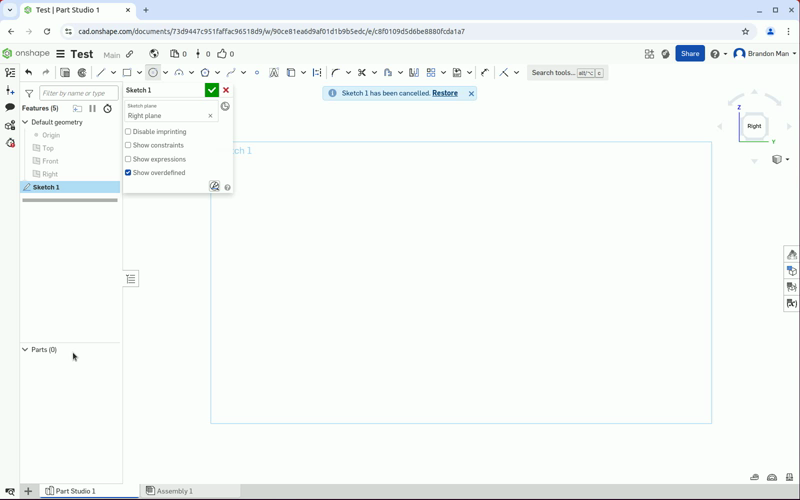
key_down(shift)
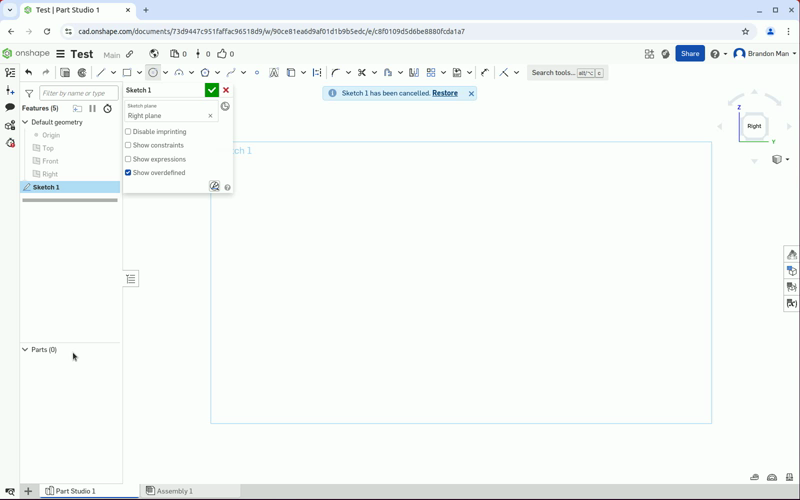
mouse_move(461, 282)
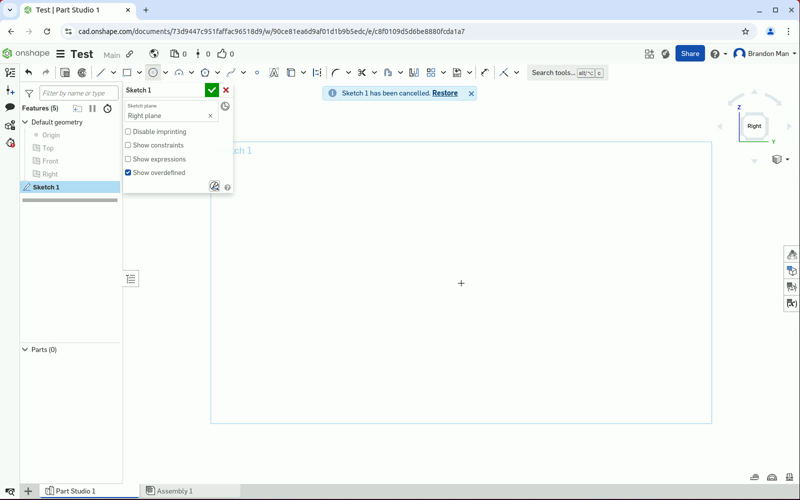
click(461, 282)
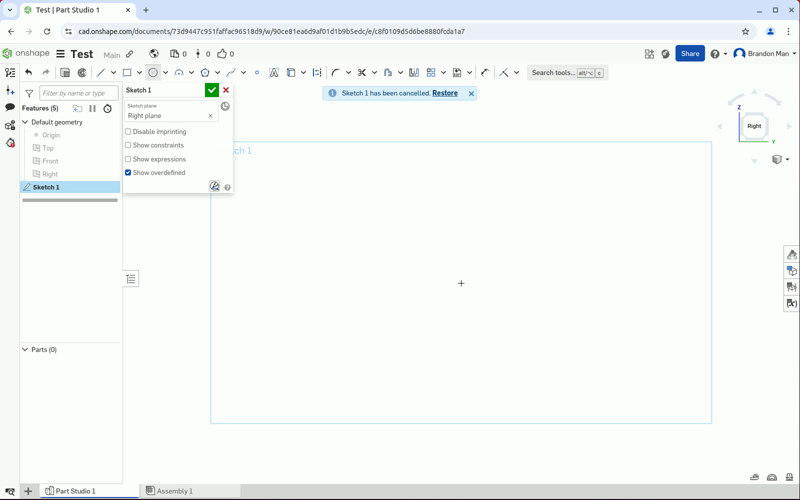
key_up(shift)
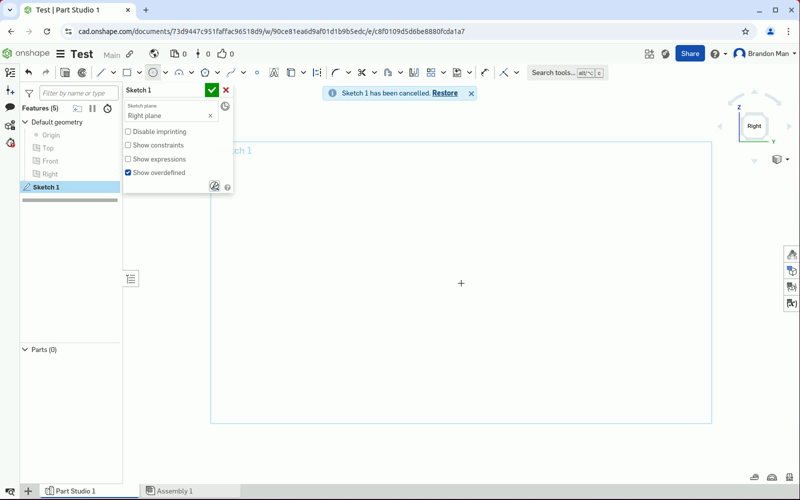
mouse_move(499, 282)
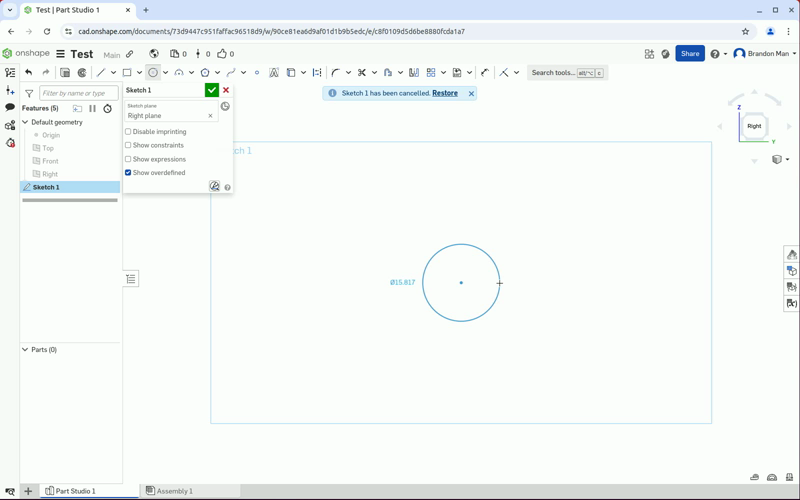
click(499, 282)
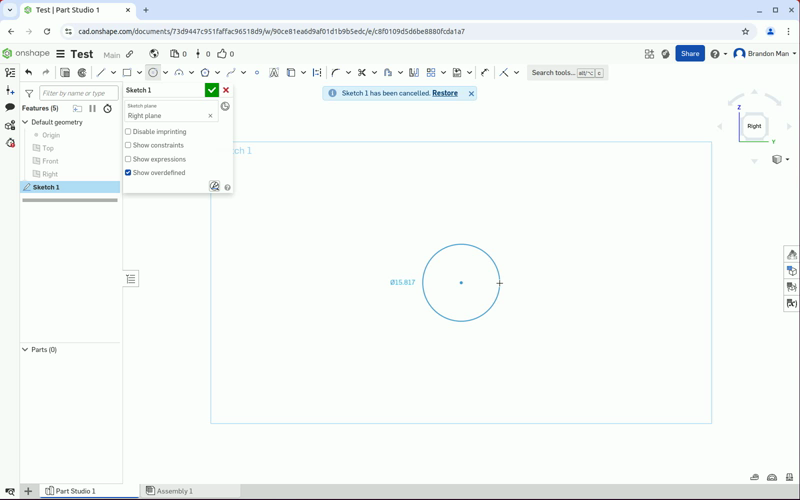
key(esc)
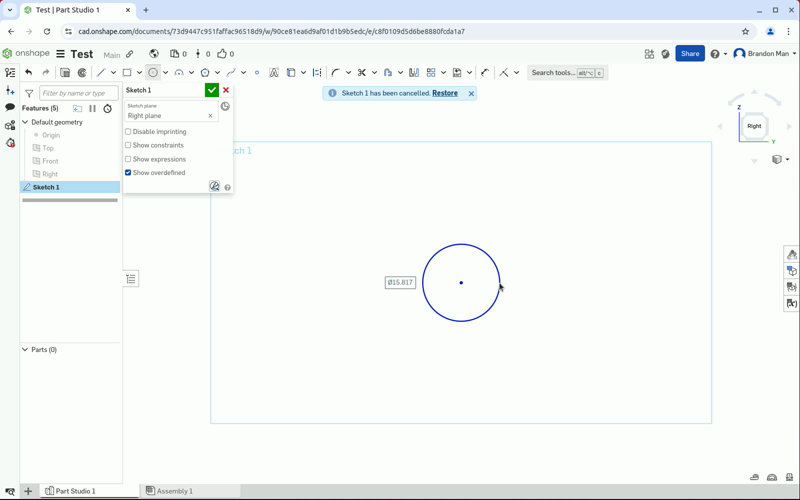
mouse_move(462, 314)
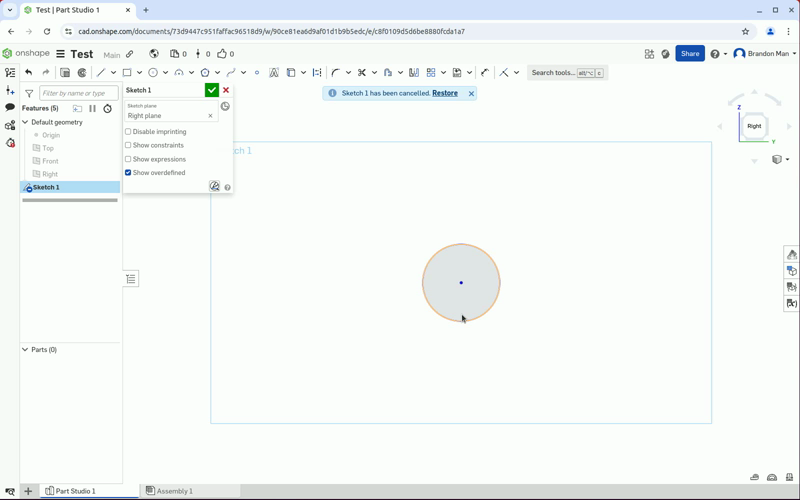
click(462, 314)
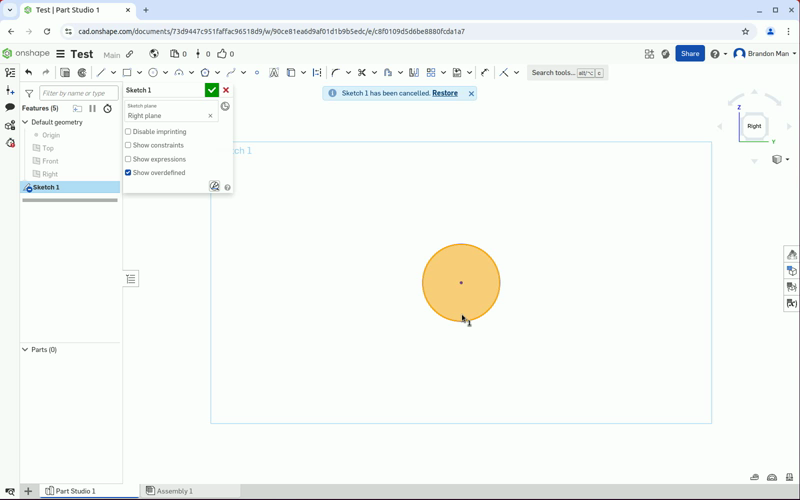
mouse_move(73, 352)
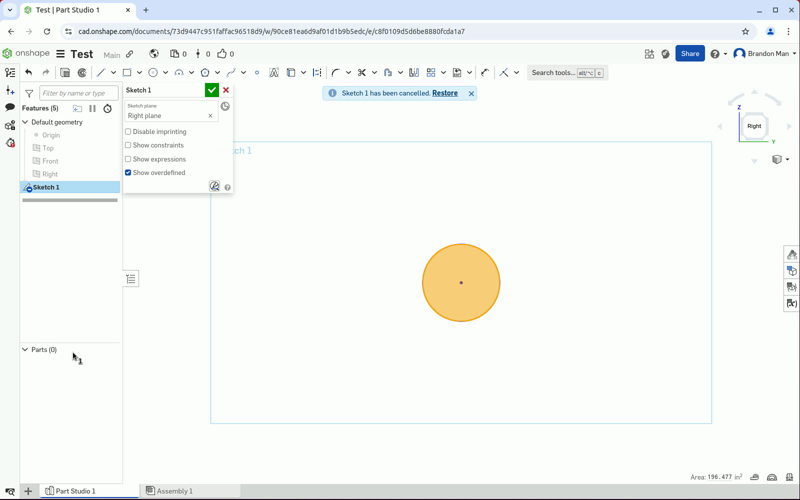
key(shift+y)
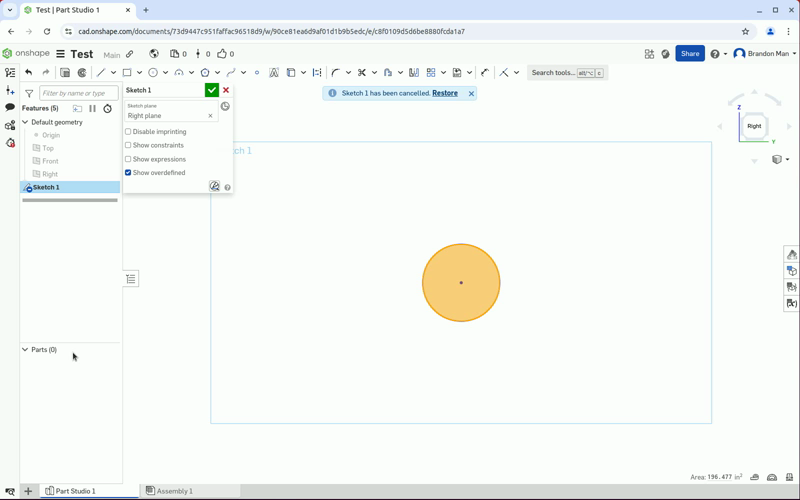
key(shift+e)
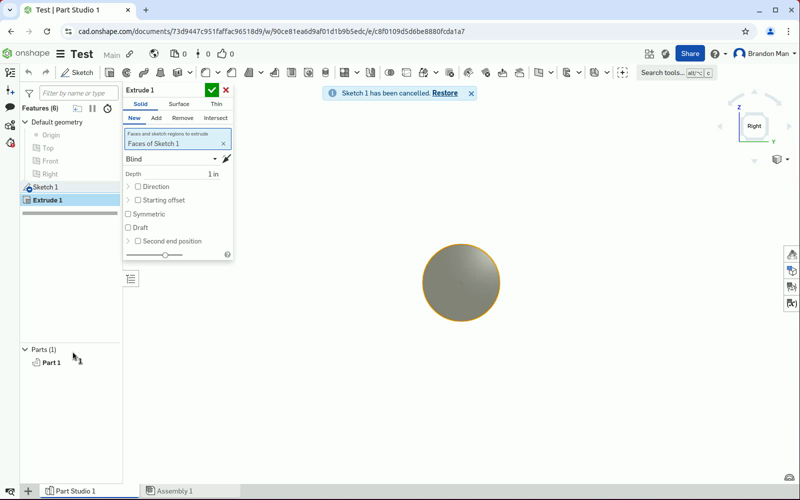
mouse_move(143, 106)
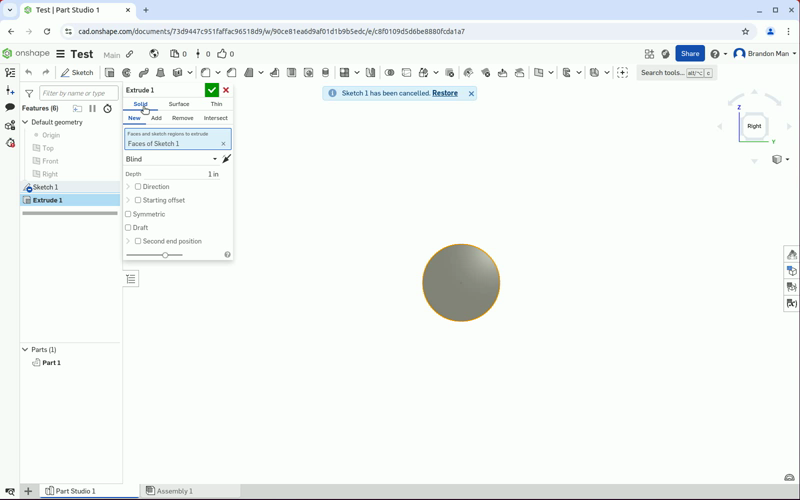
click(143, 106)
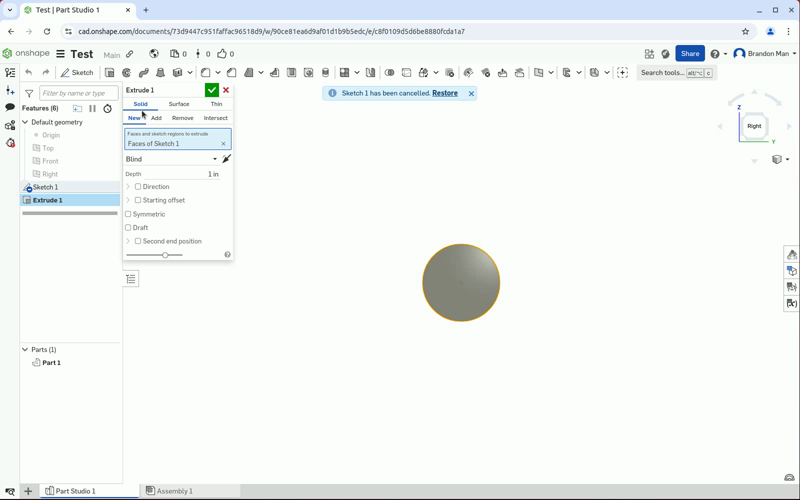
mouse_move(137, 120)
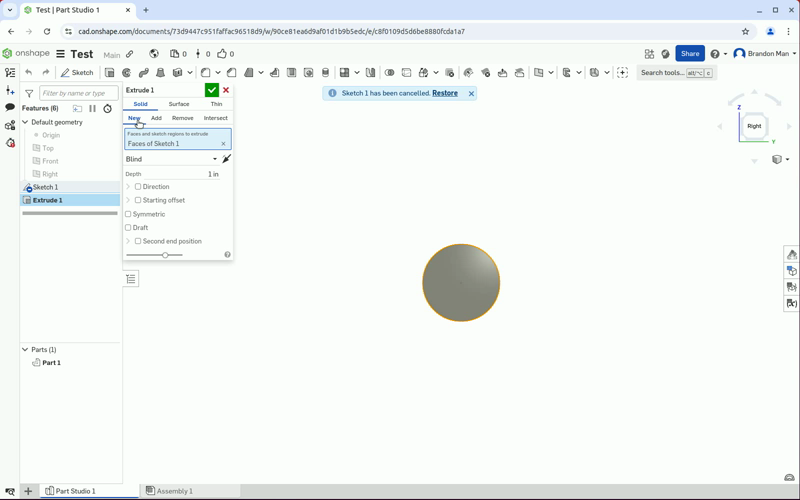
click(137, 120)
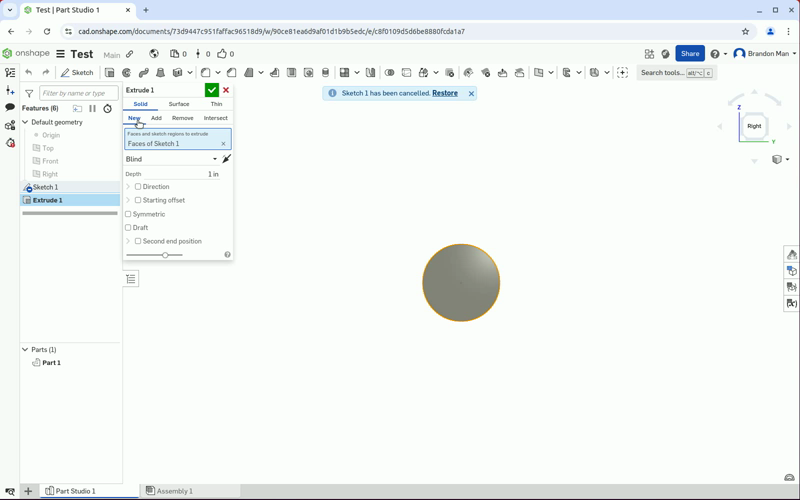
key(tab, 4)
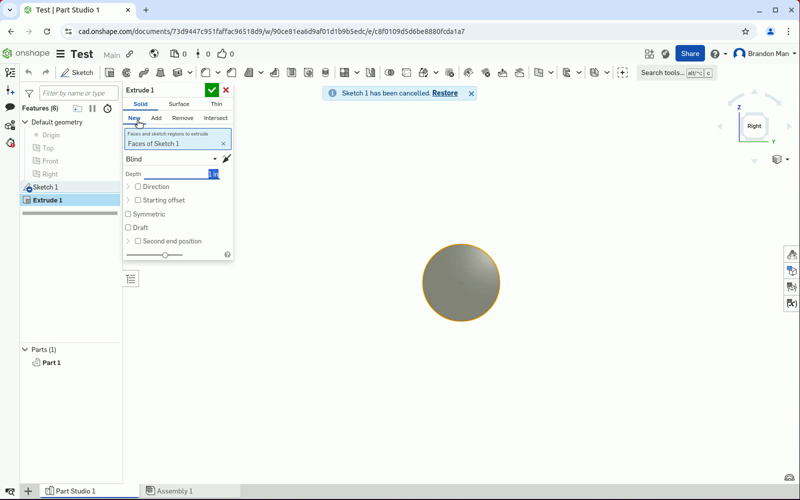
text(-23.108)
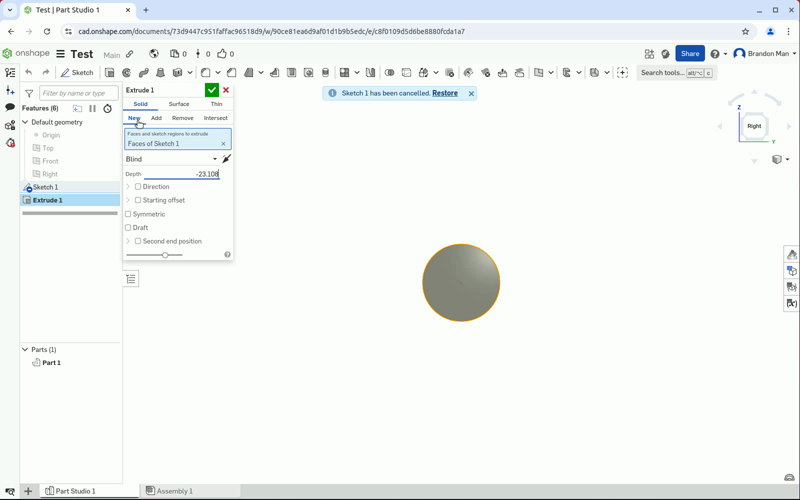
key(enter)
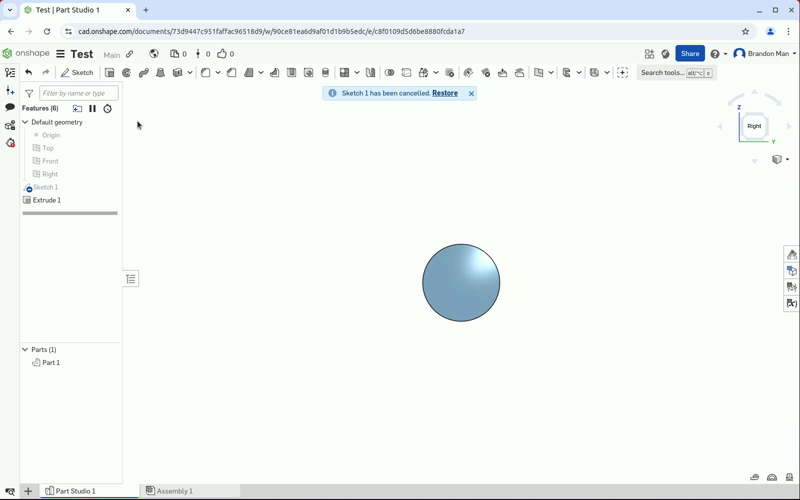
key(shift+h)
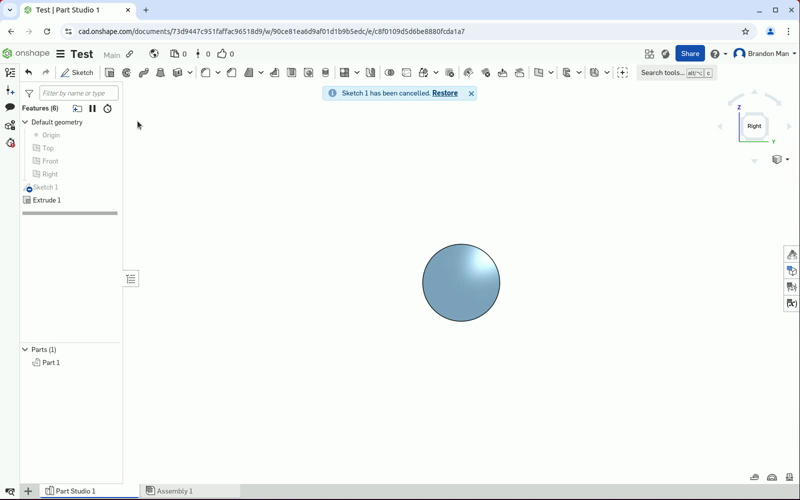
key(shift+h)
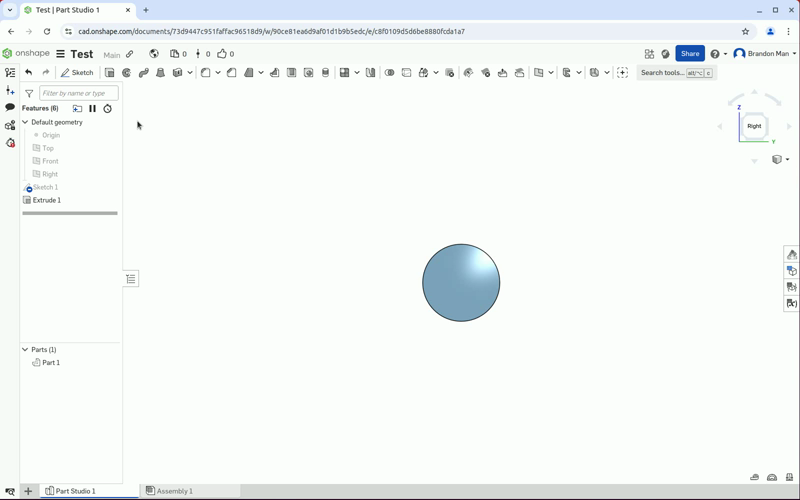
mouse_move(73, 189)
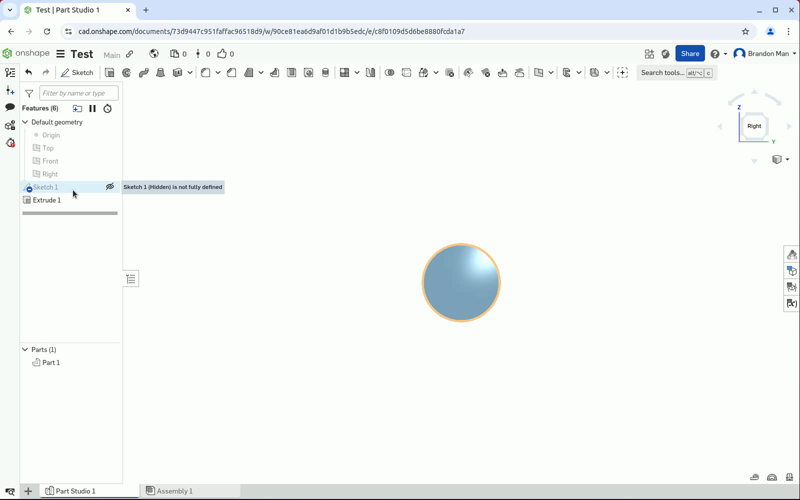
click(73, 189)
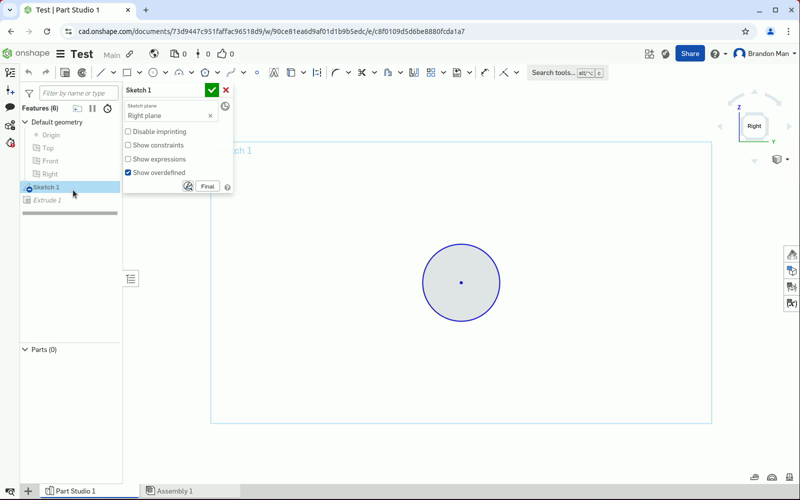
mouse_move(229, 92)
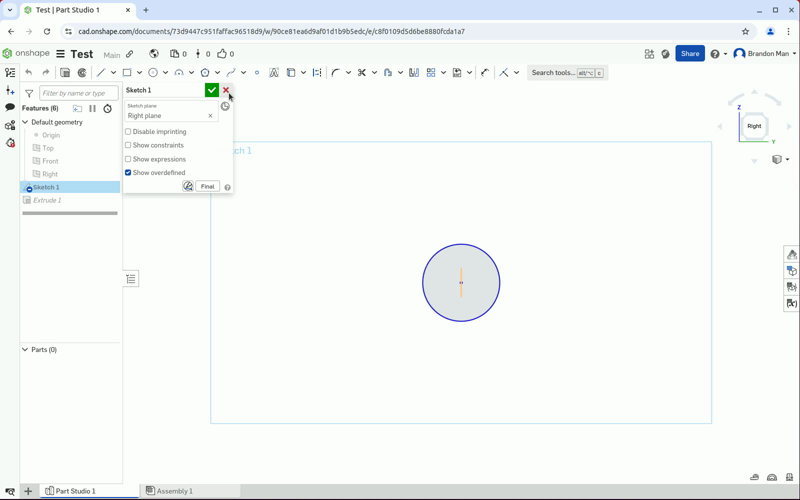
click(229, 92)
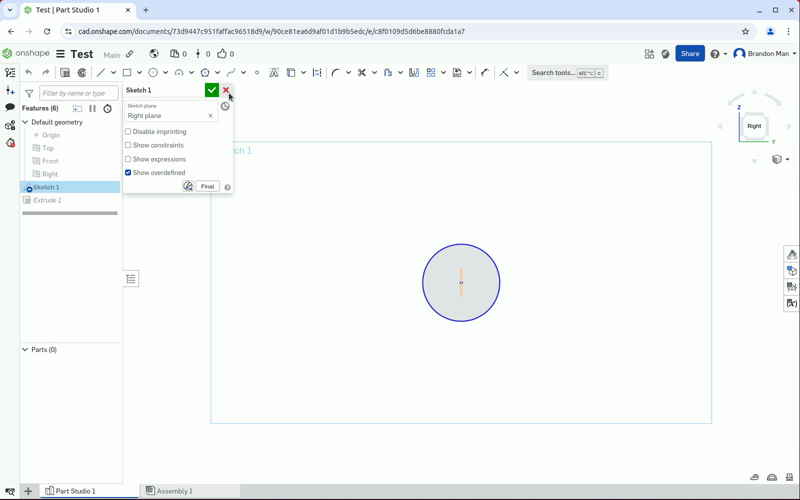
key(shift+s)
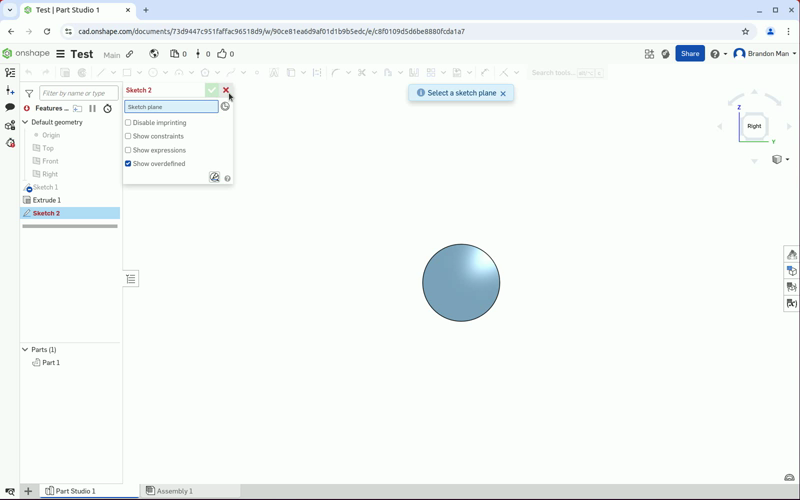
mouse_move(73, 176)
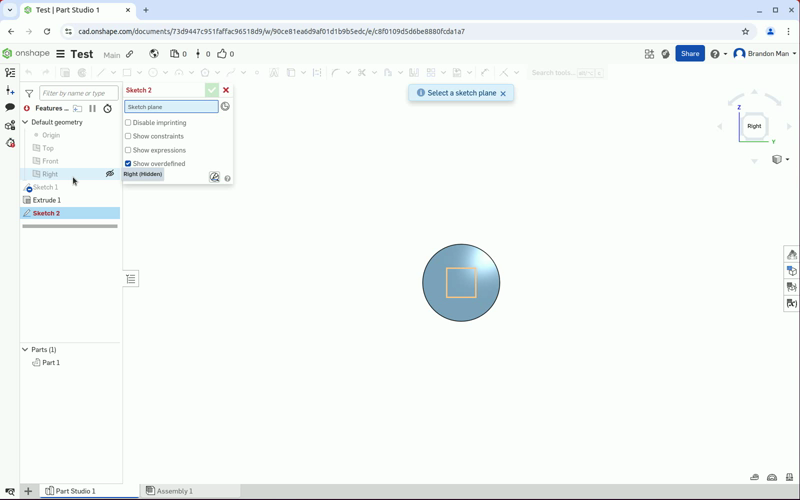
click(73, 176)
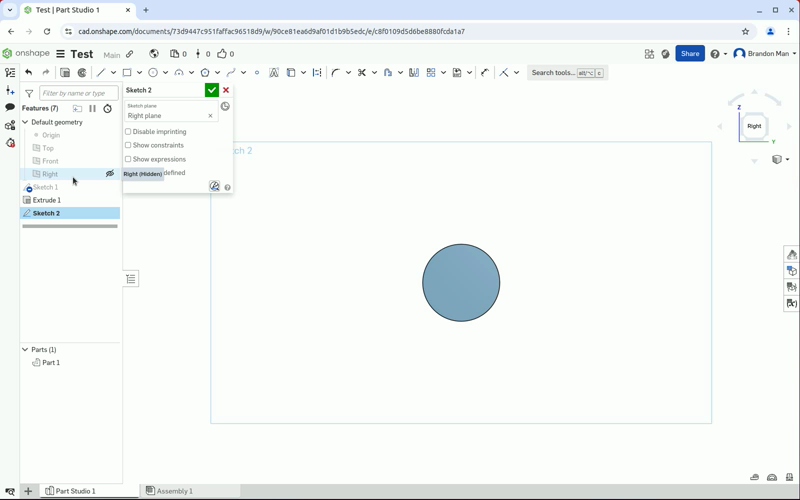
mouse_move(73, 352)
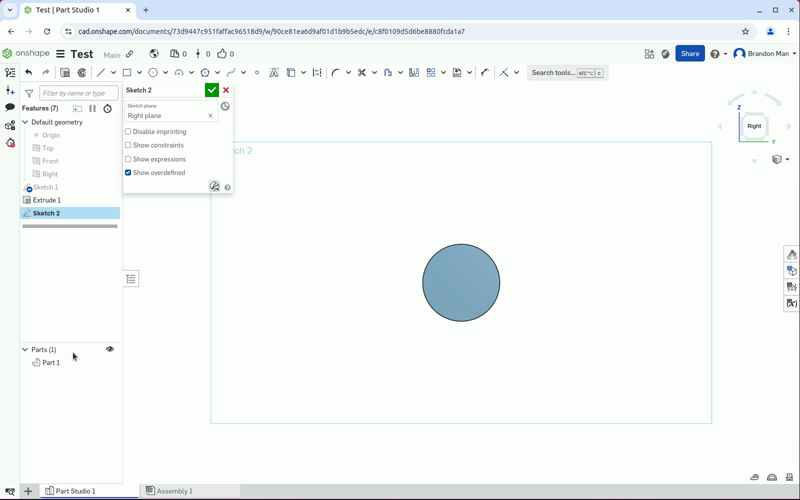
key(y)
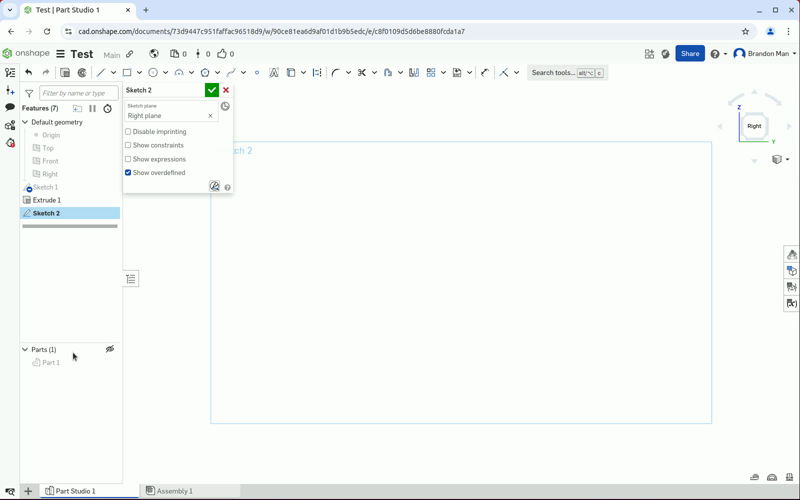
key(l)
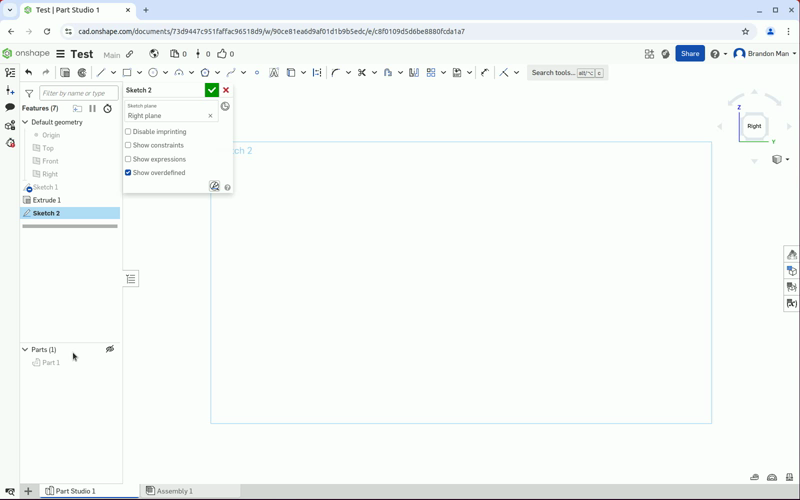
key_down(shift)
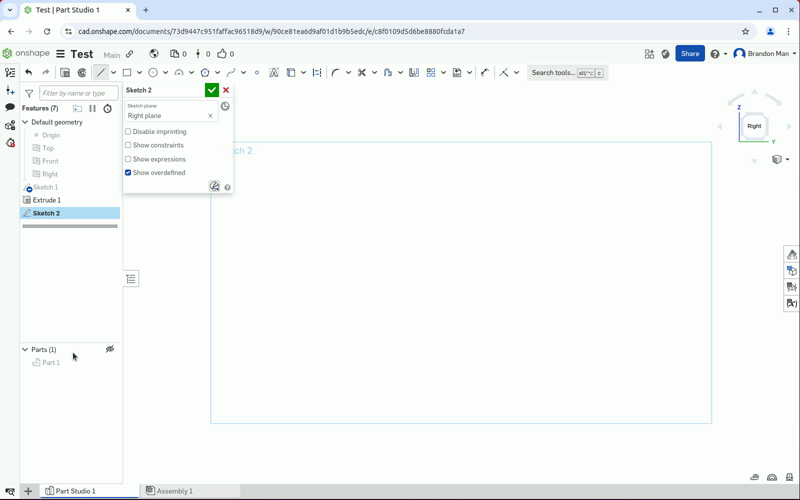
mouse_move(425, 268)
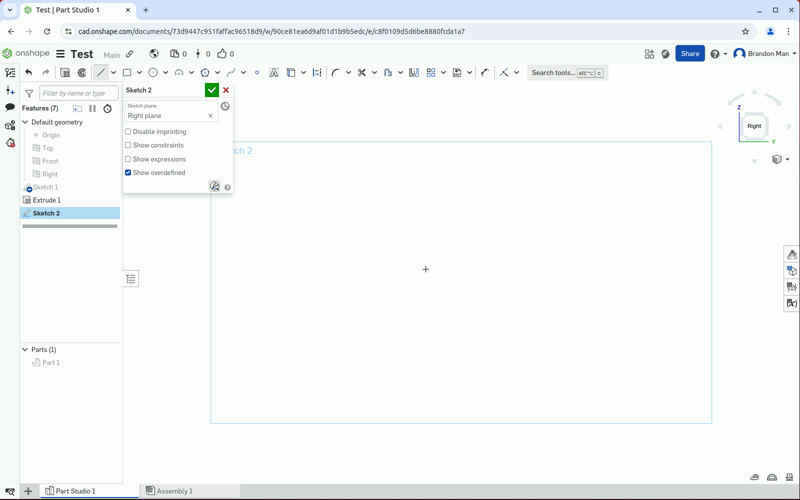
click(425, 268)
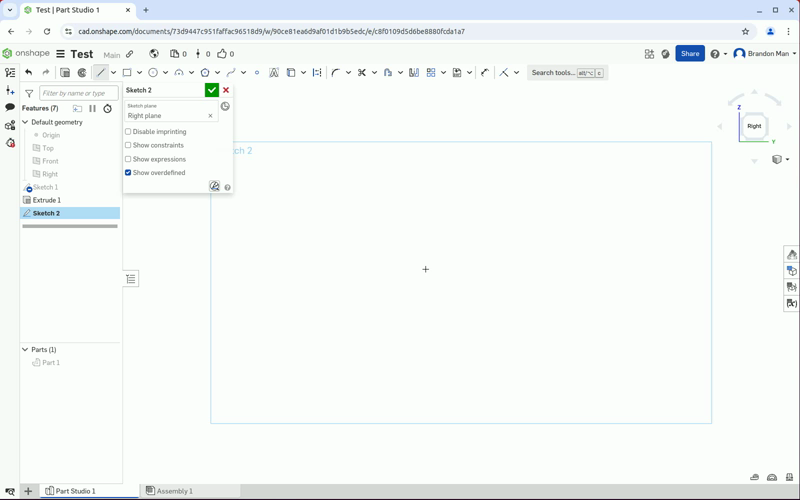
key_up(shift)
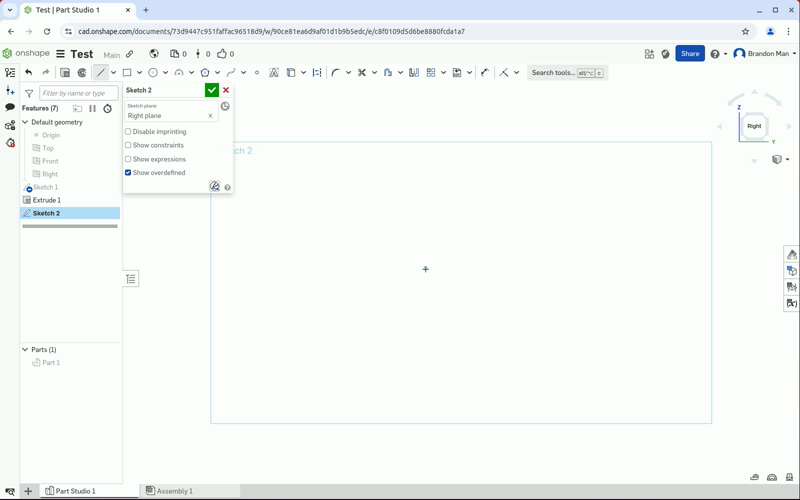
key_down(shift)
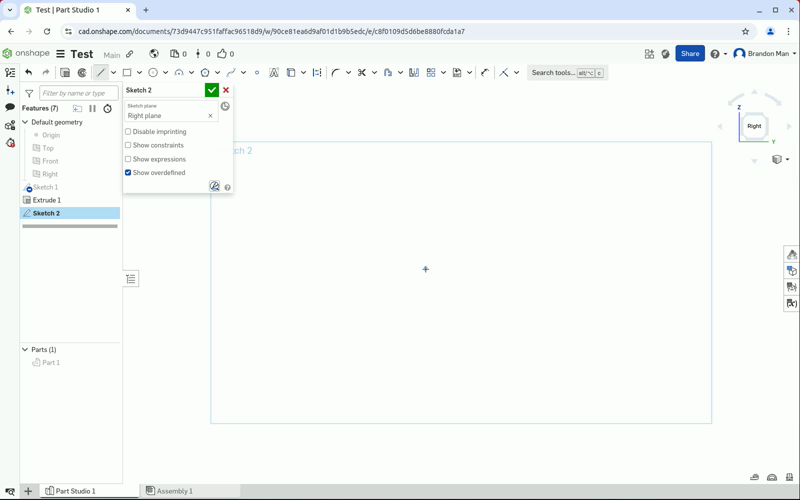
mouse_move(495, 268)
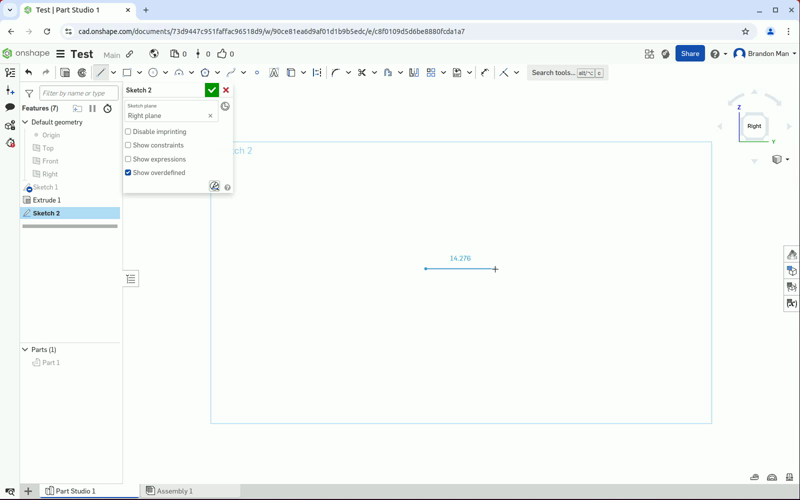
click(495, 268)
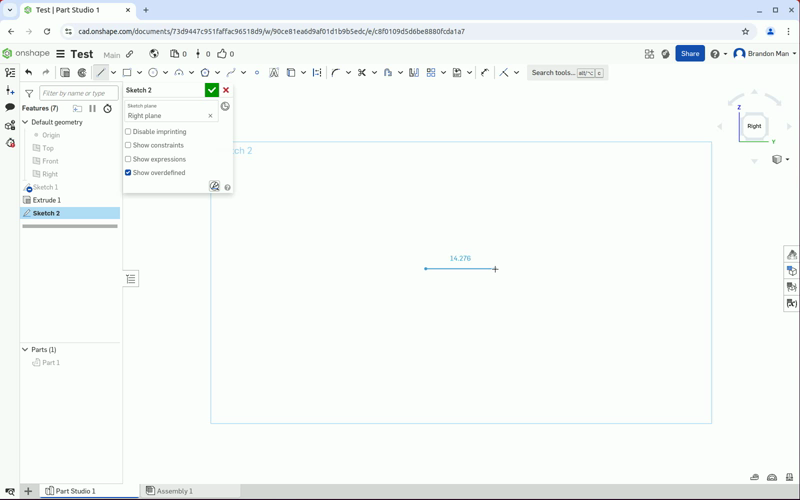
key_up(shift)
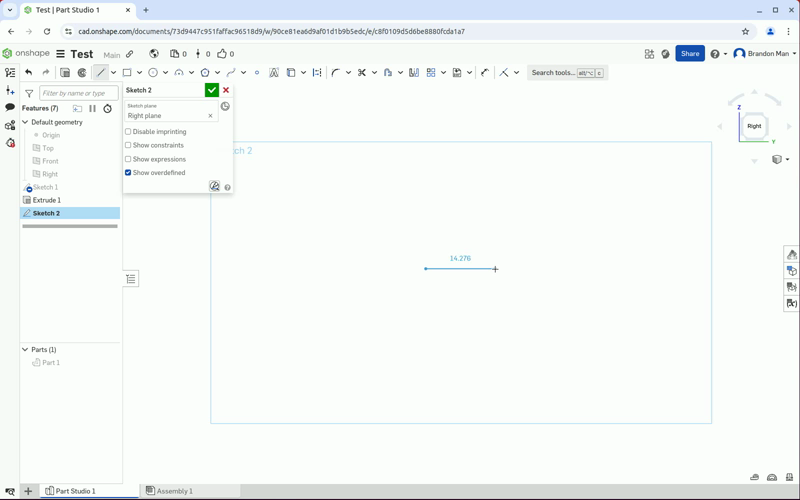
key(esc)
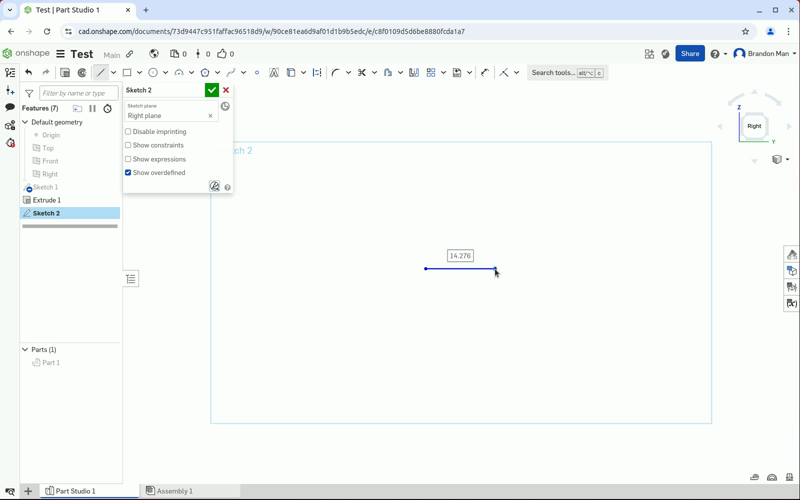
key(a)
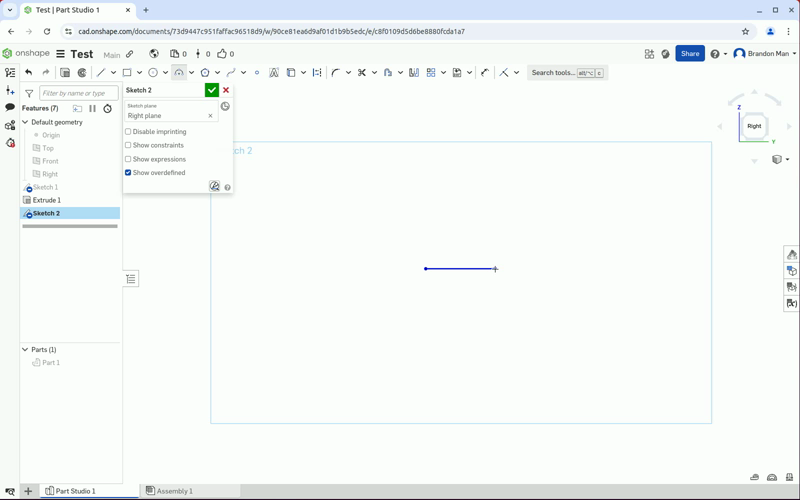
mouse_move(495, 268)
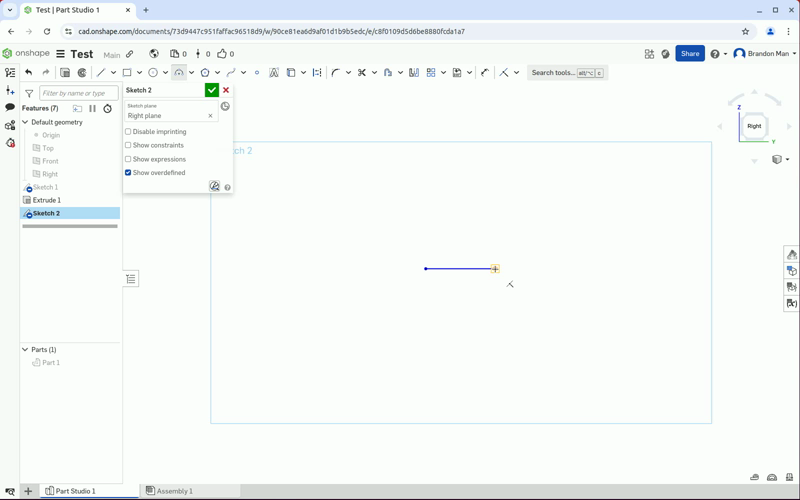
click(495, 268)
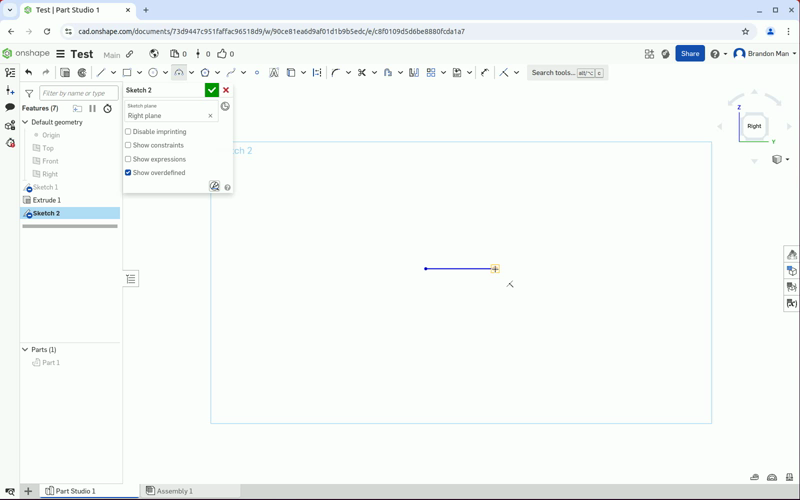
mouse_move(425, 268)
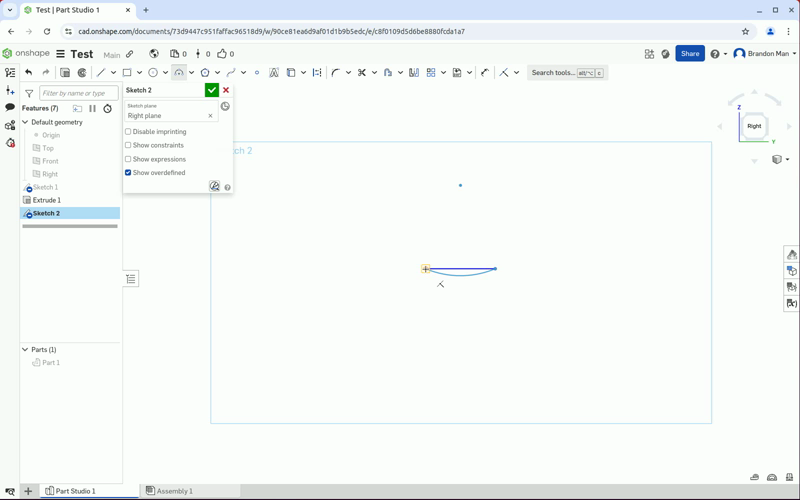
click(425, 268)
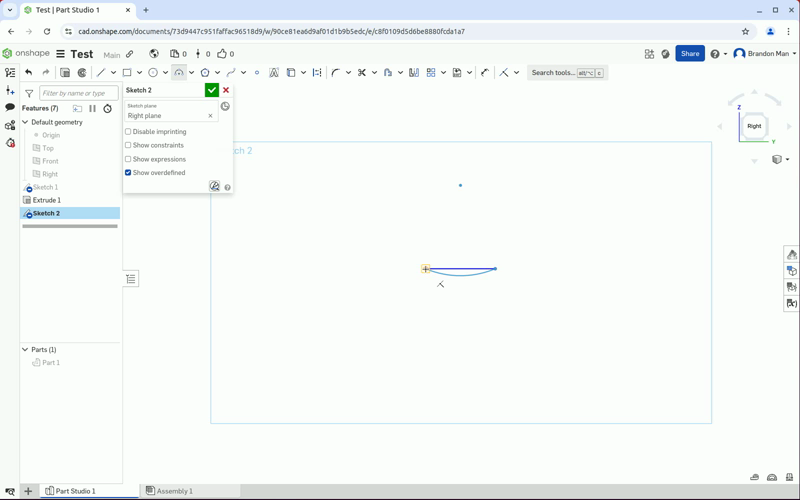
key_down(shift)
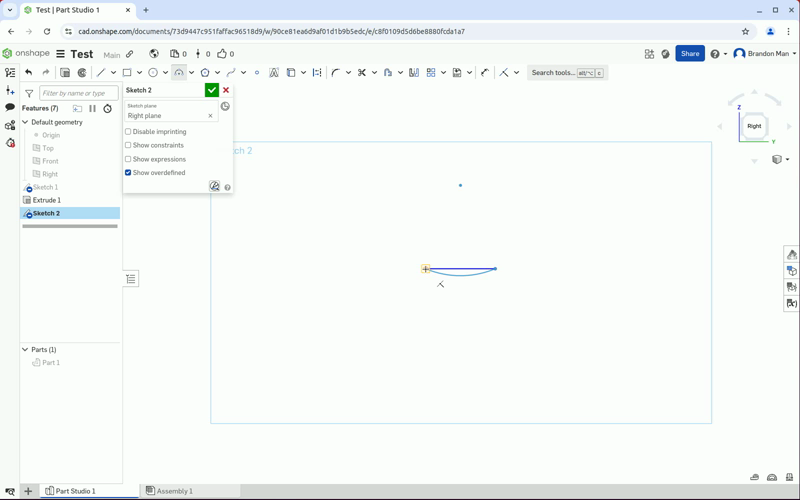
mouse_move(460, 245)
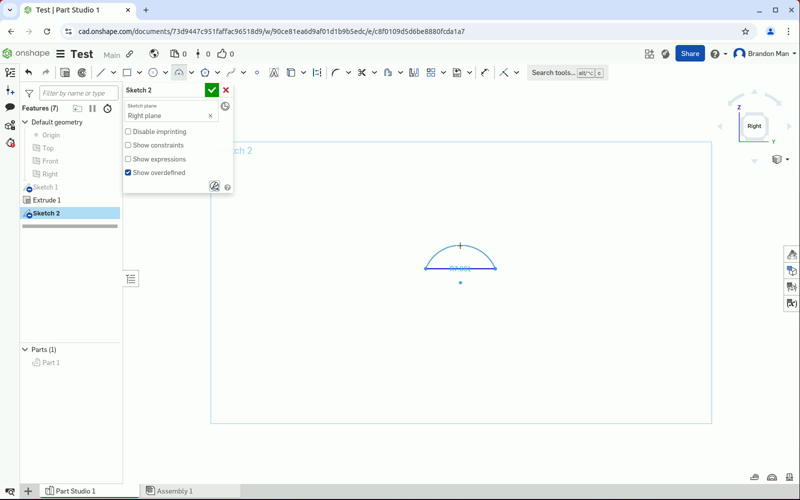
click(460, 245)
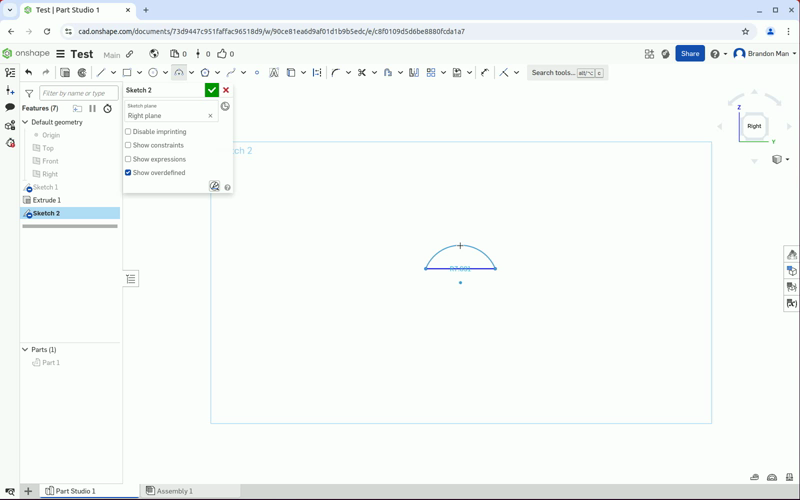
key_up(shift)
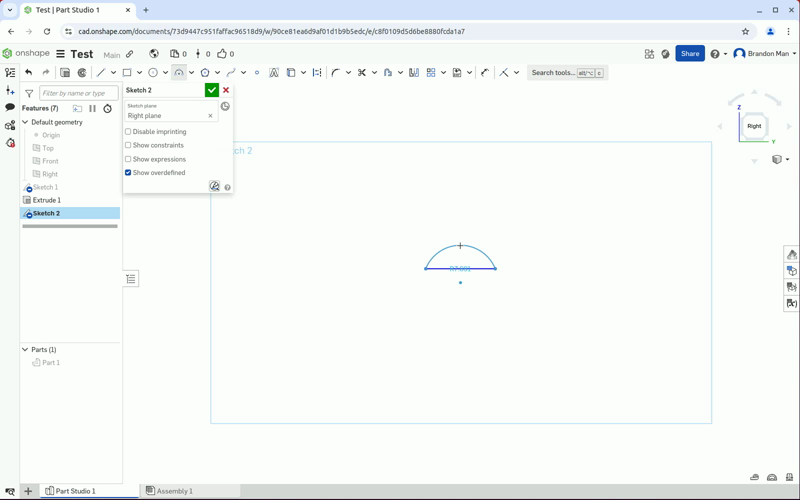
key(esc)
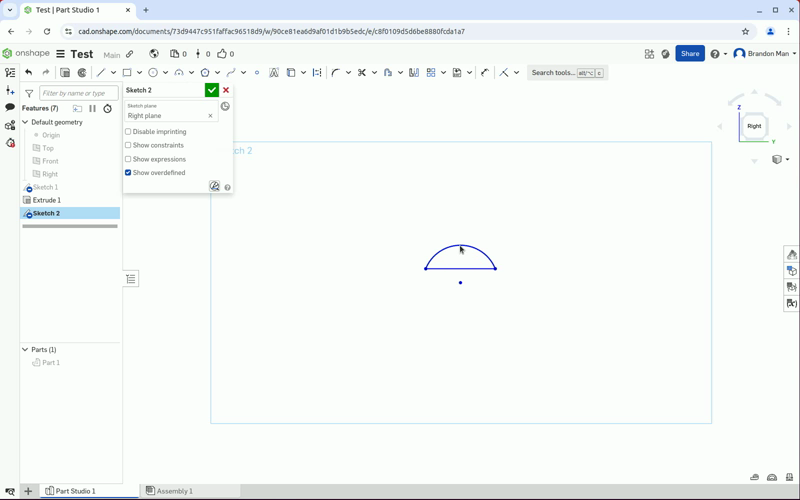
mouse_move(475, 261)
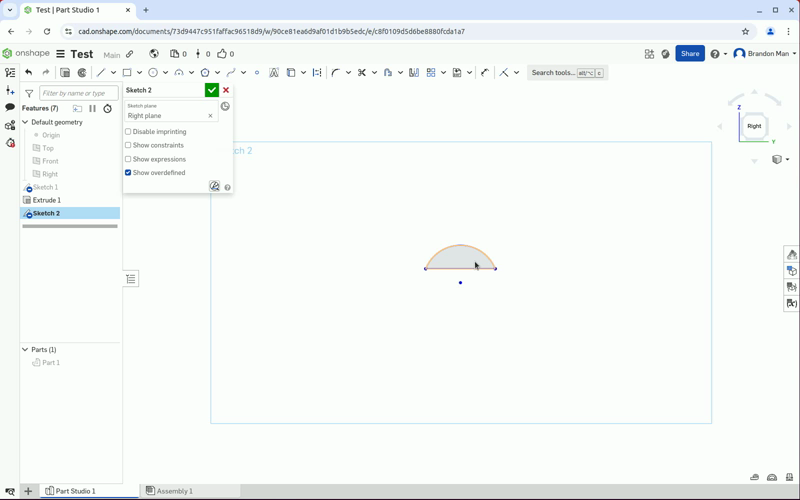
scroll(6)
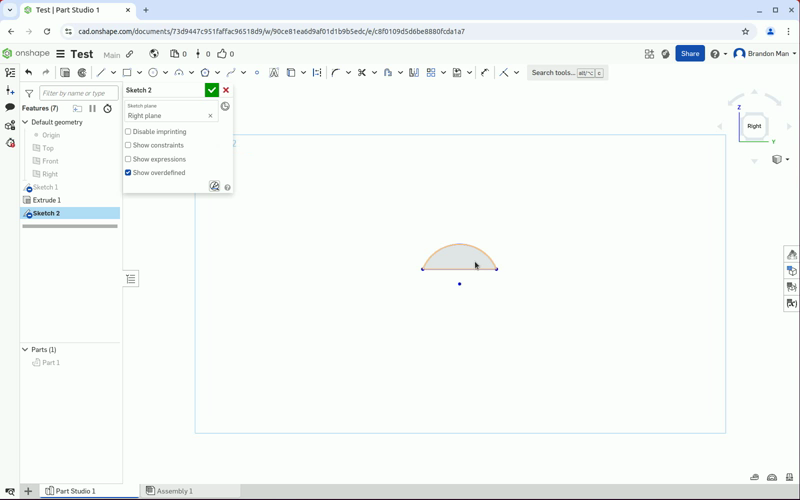
scroll(6)
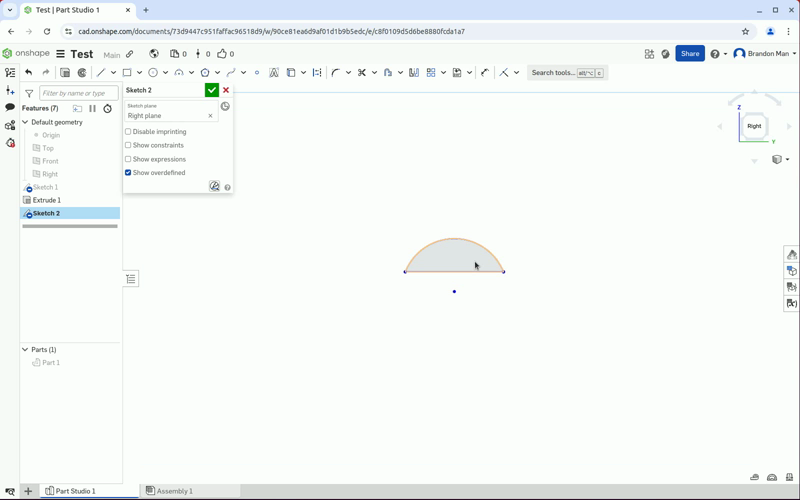
scroll(6)
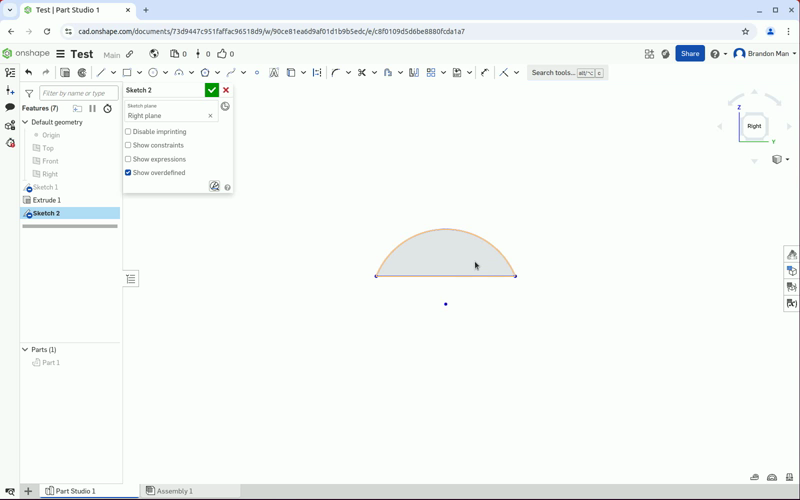
scroll(6)
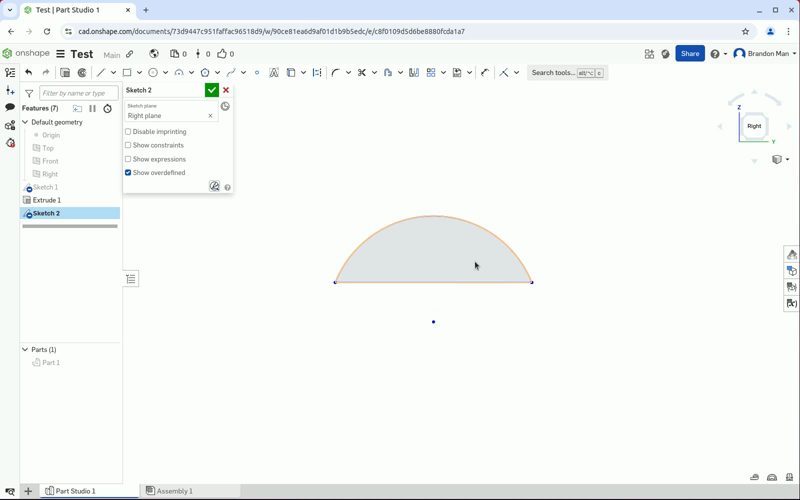
scroll(6)
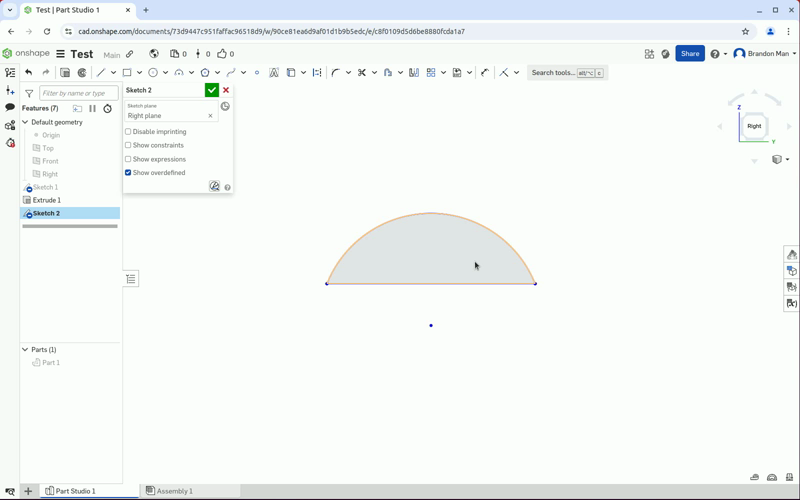
scroll(6)
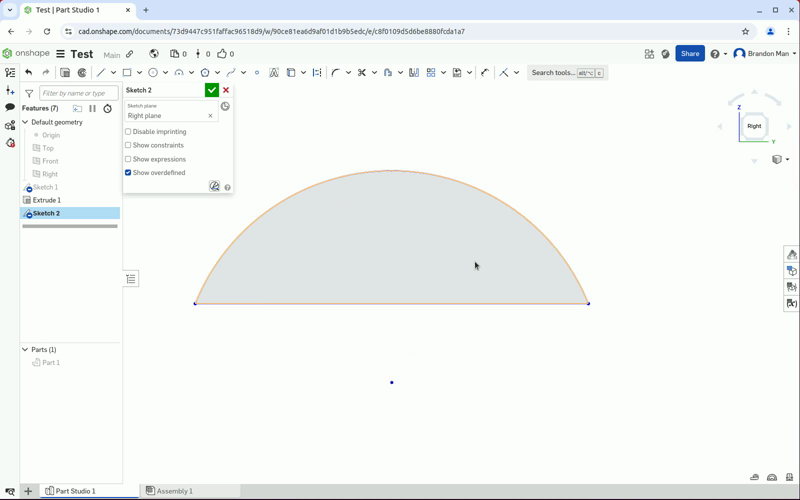
scroll(6)
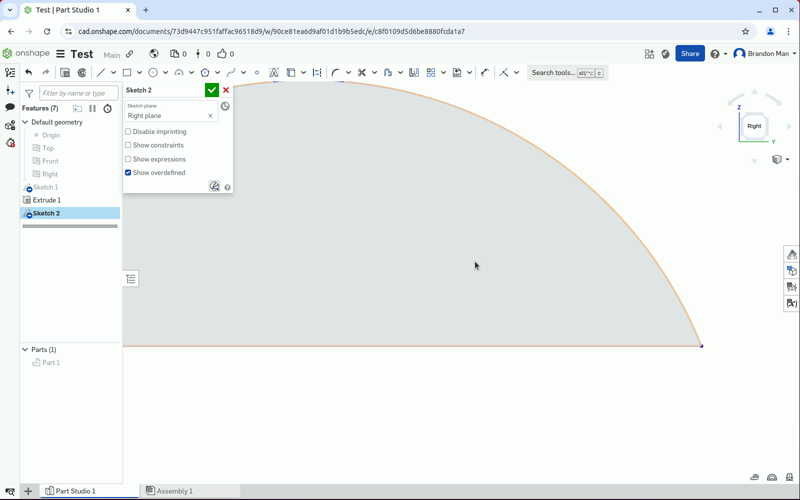
click(475, 261)
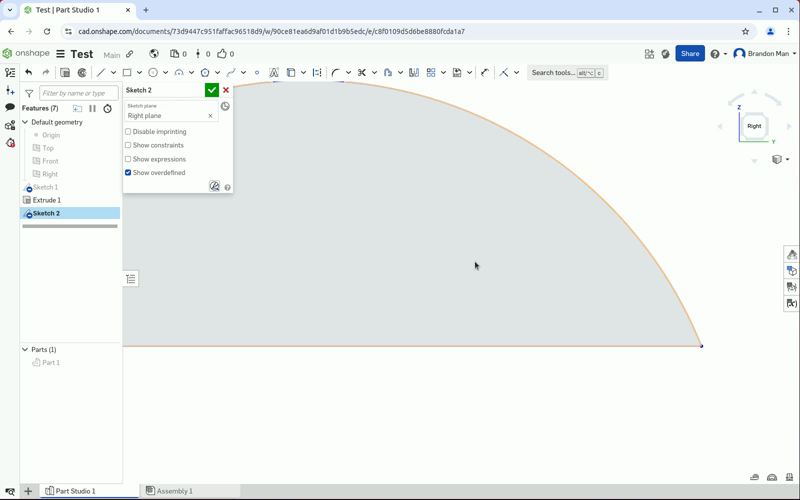
scroll(-6)
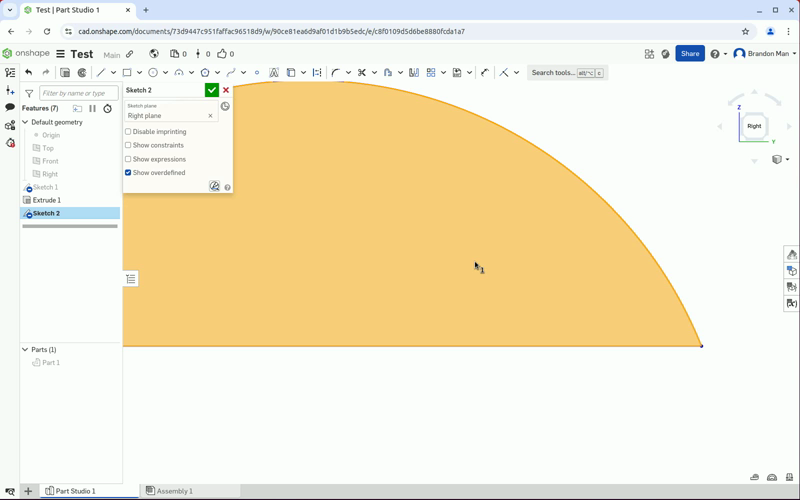
scroll(-6)
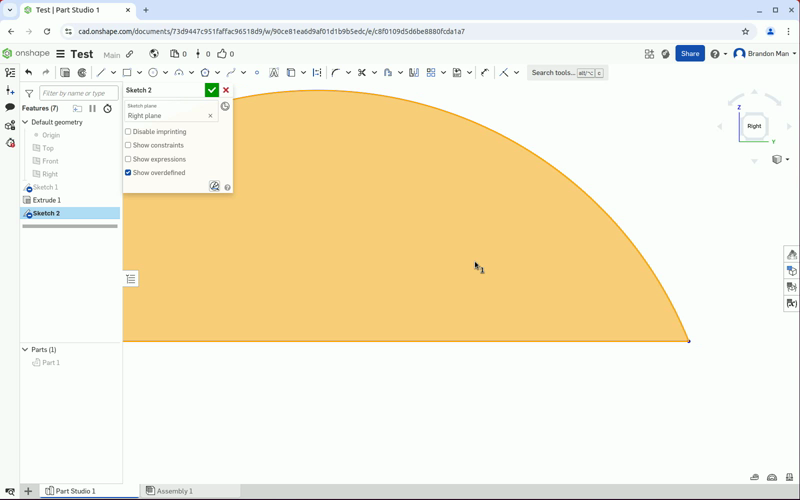
scroll(-6)
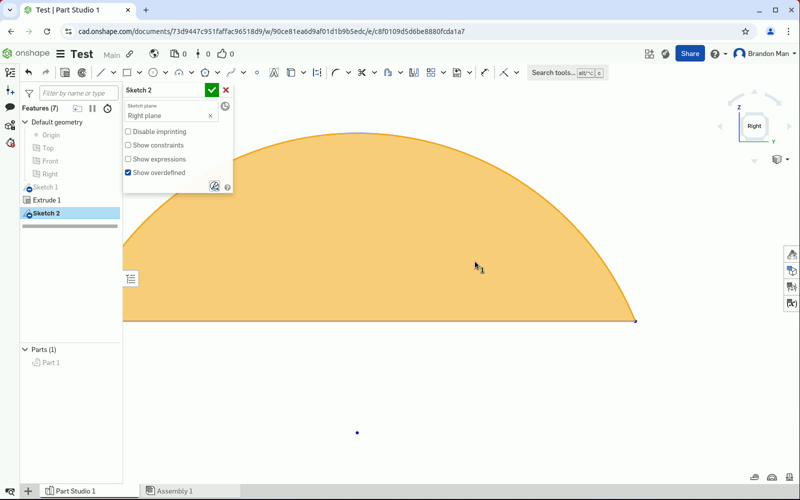
scroll(-6)
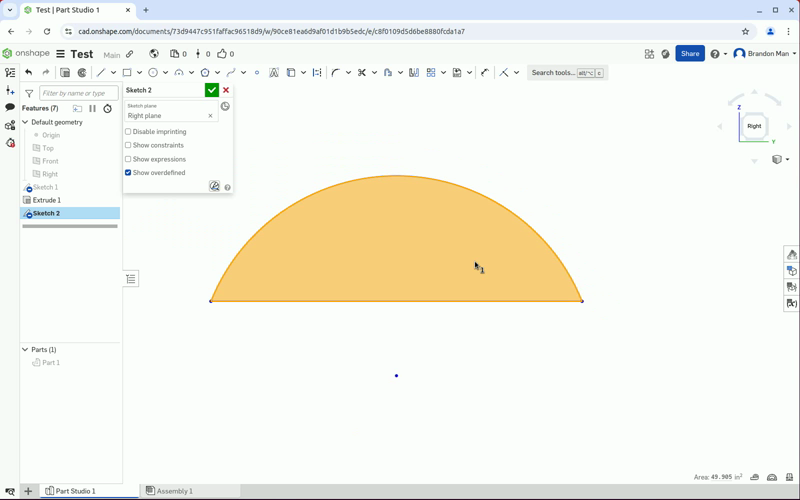
scroll(-6)
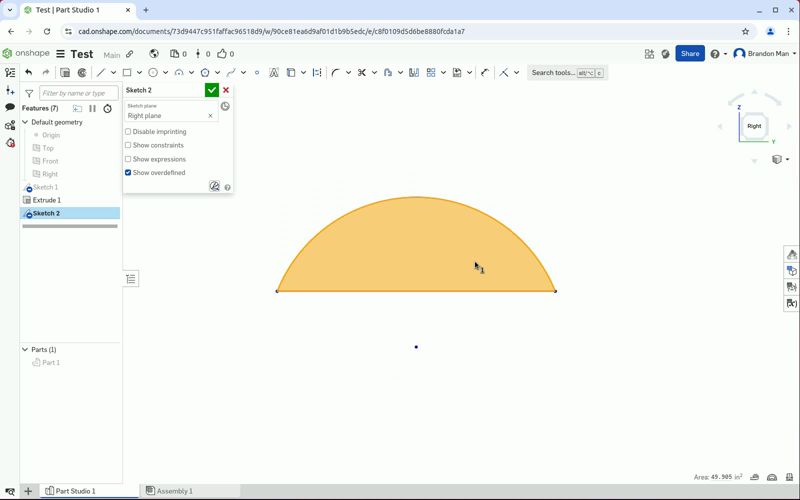
scroll(-6)
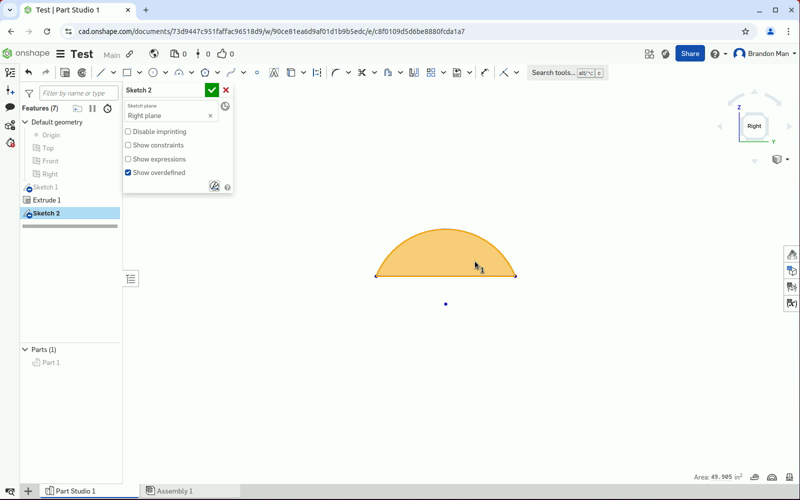
scroll(-6)
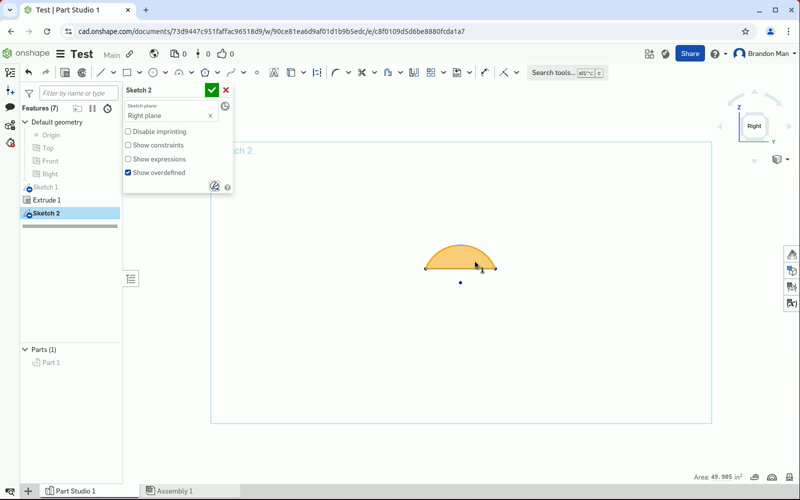
mouse_move(73, 352)
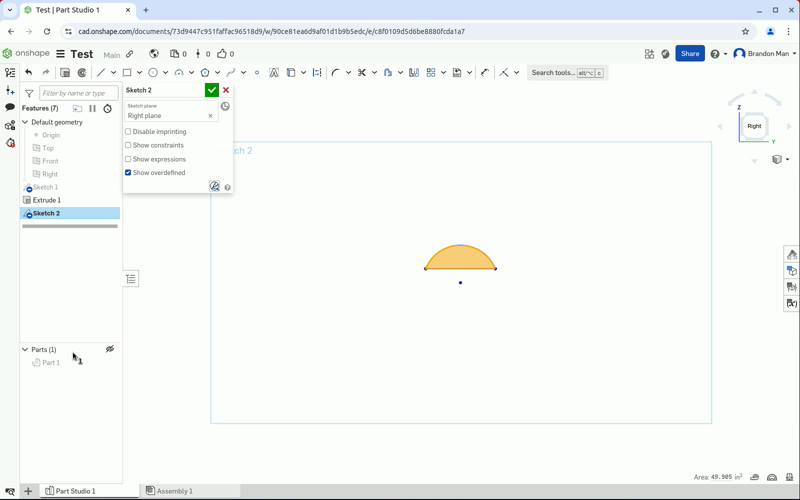
key(shift+y)
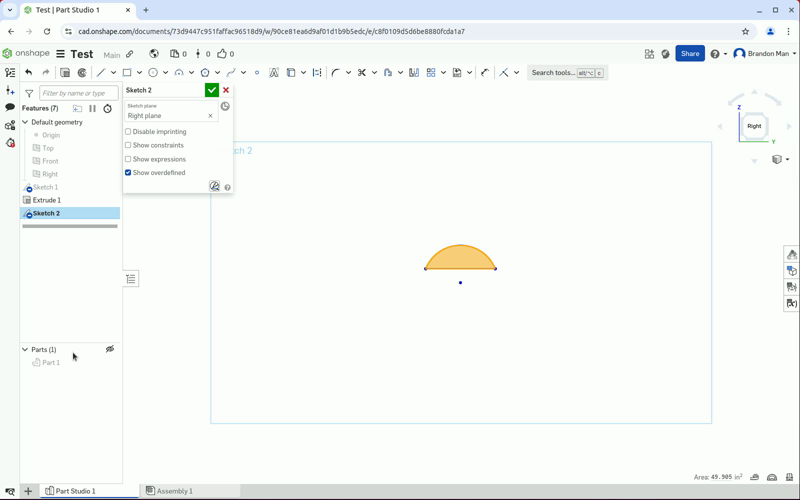
key(shift+e)
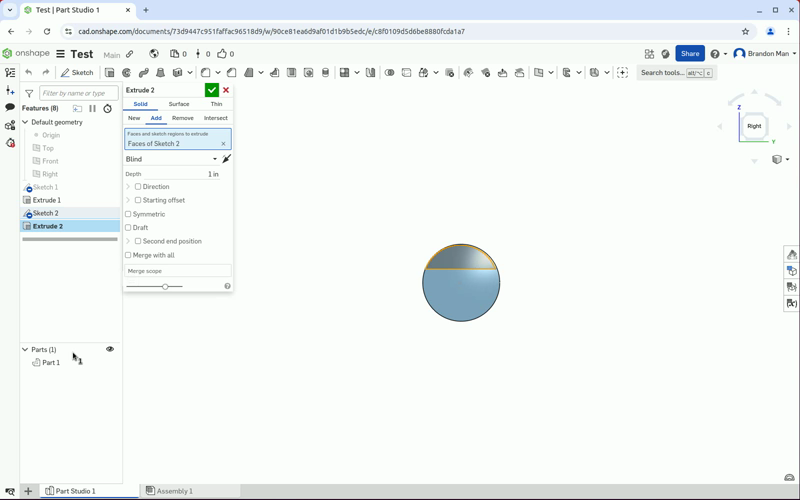
mouse_move(143, 106)
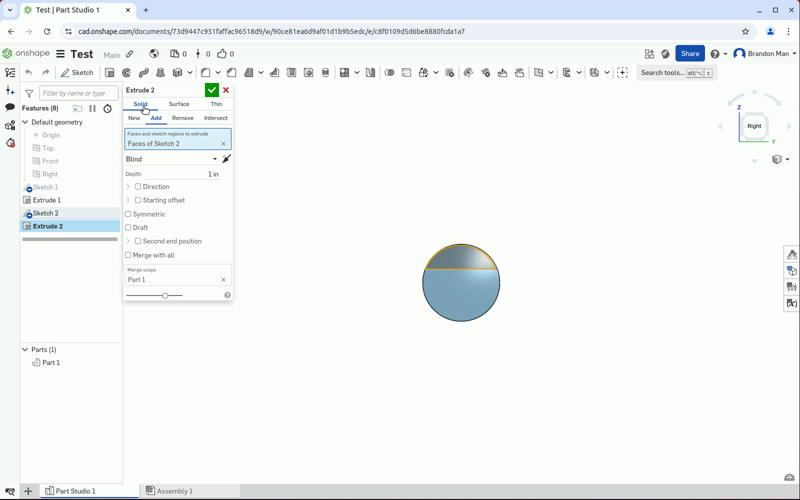
click(143, 106)
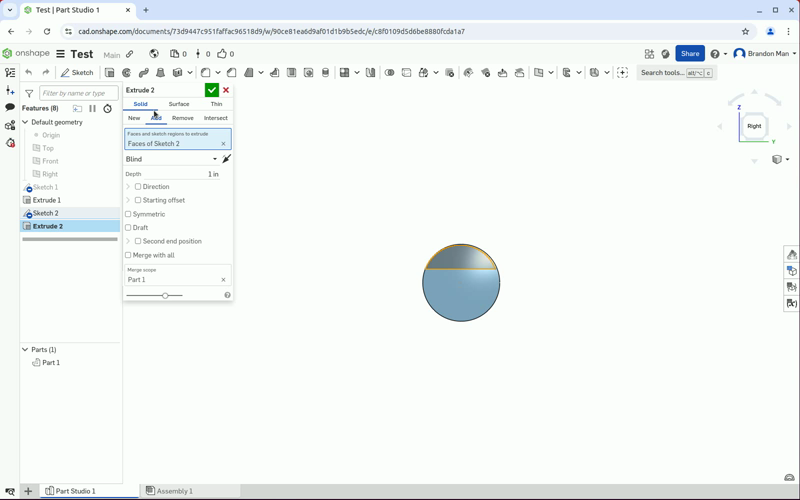
mouse_move(186, 120)
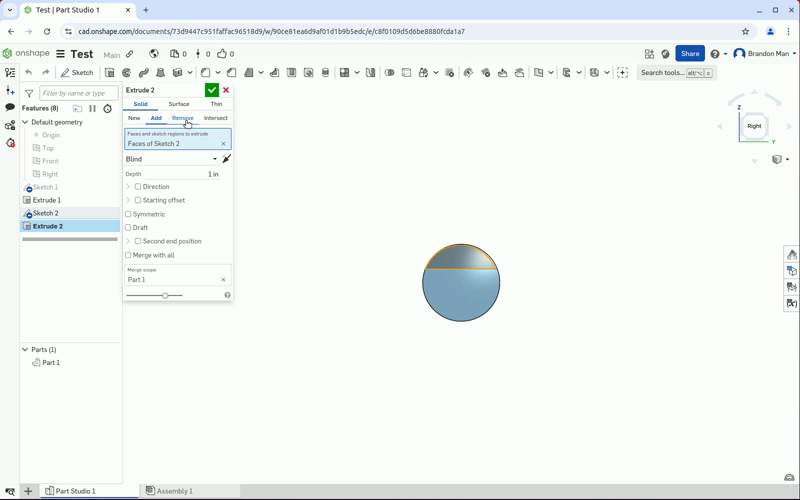
click(186, 120)
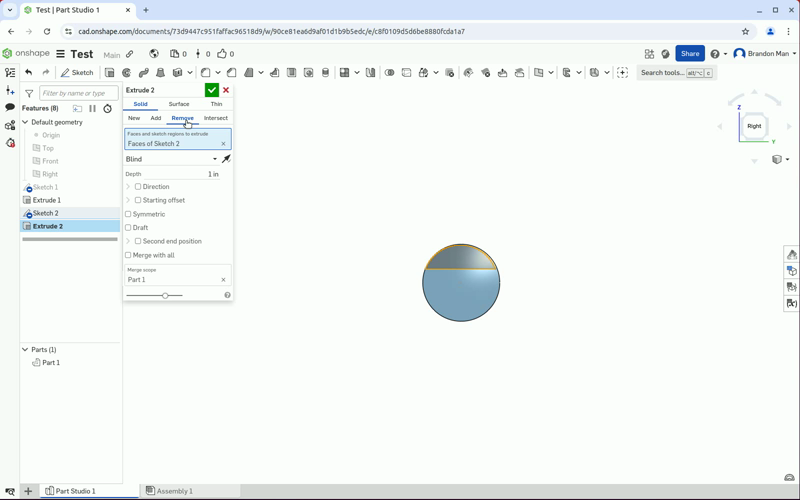
key(tab, 4)
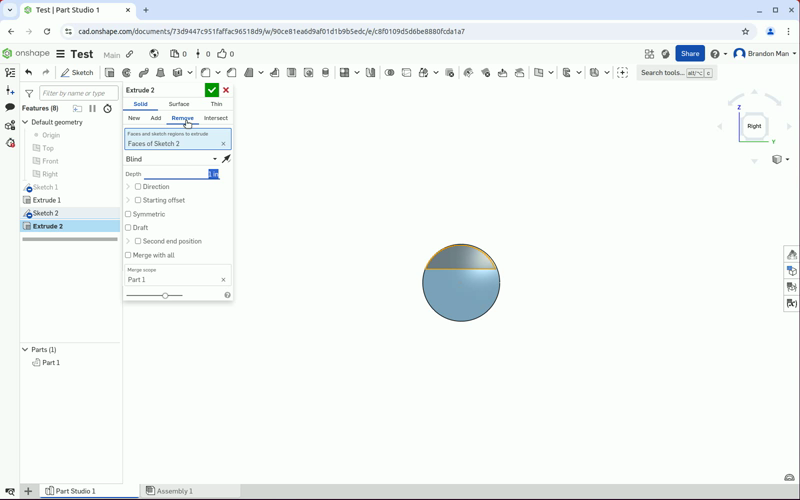
text(7.703)
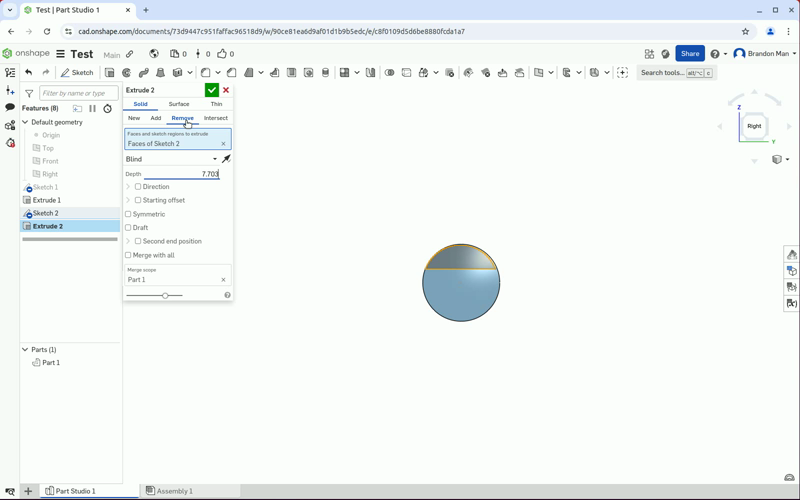
key(tab, 6)
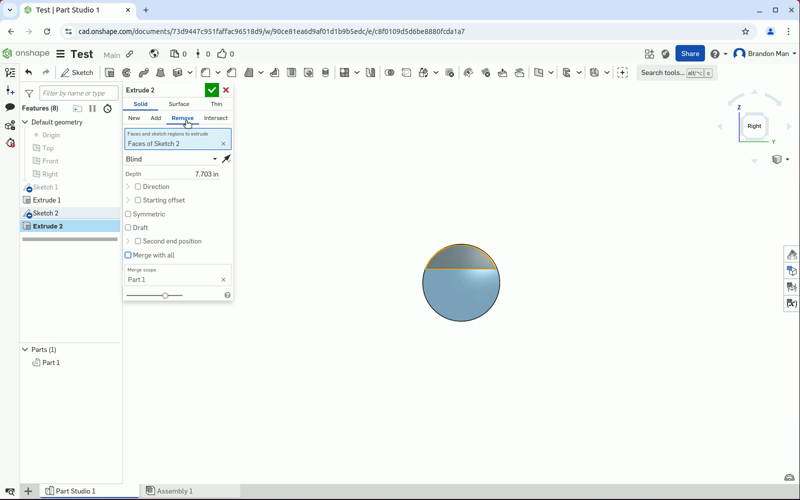
key(space)
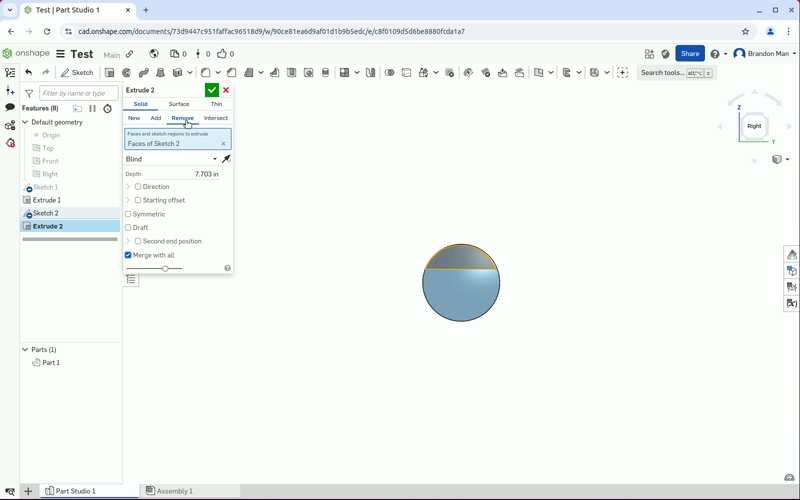
key(enter)
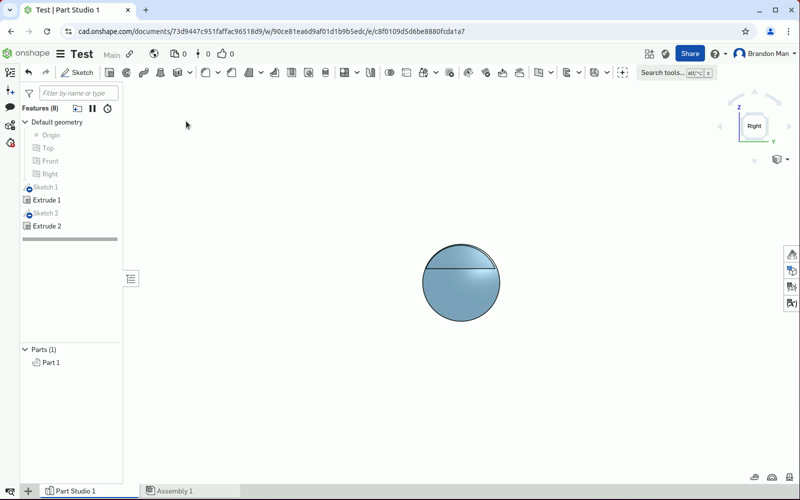
key(shift+h)
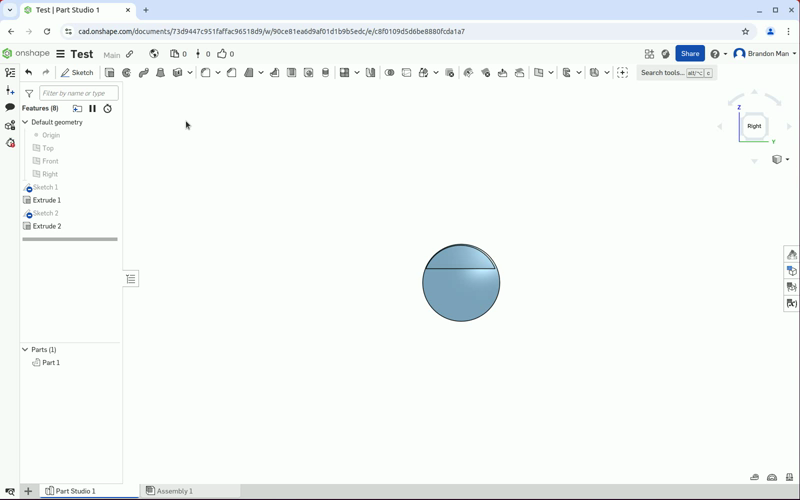
key(shift+h)
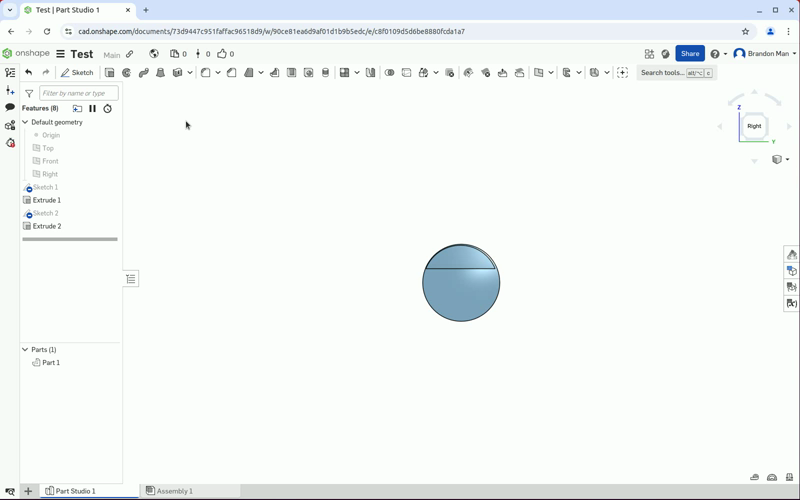
mouse_move(73, 189)
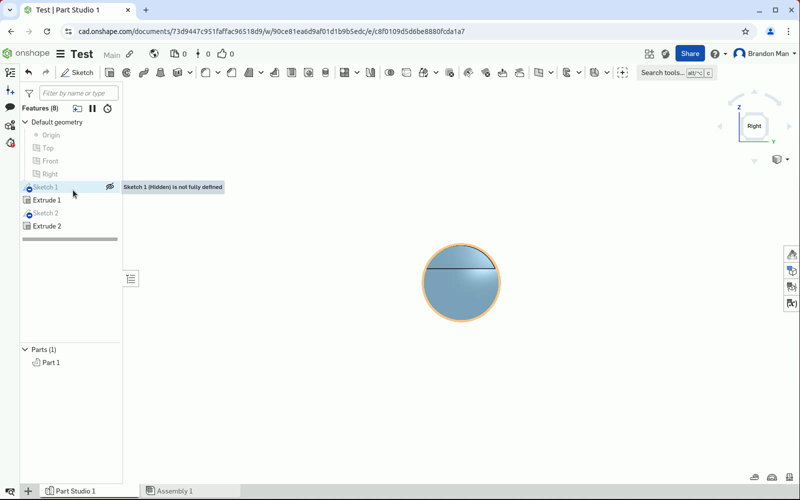
click(73, 189)
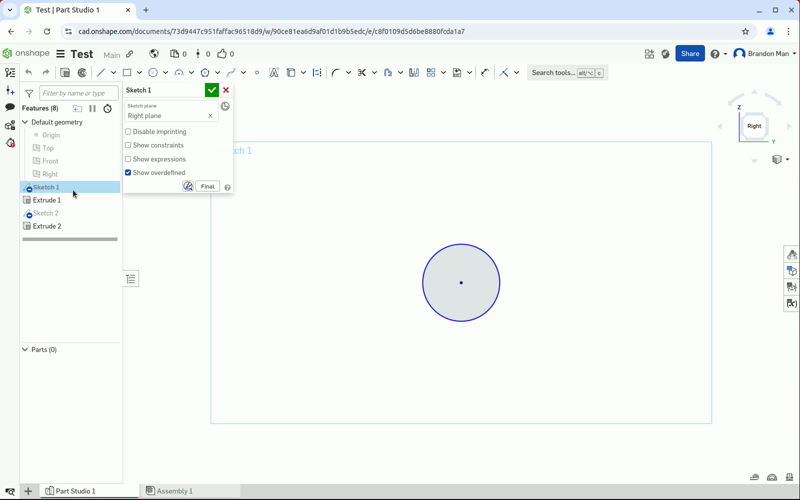
mouse_move(229, 92)
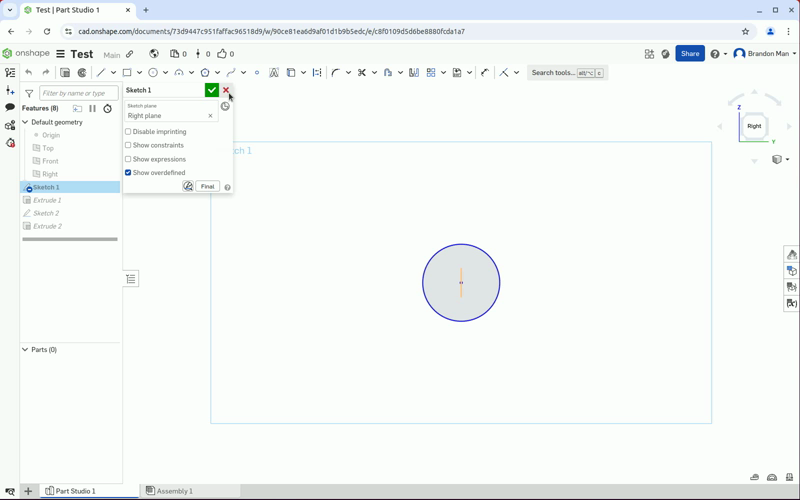
click(229, 92)
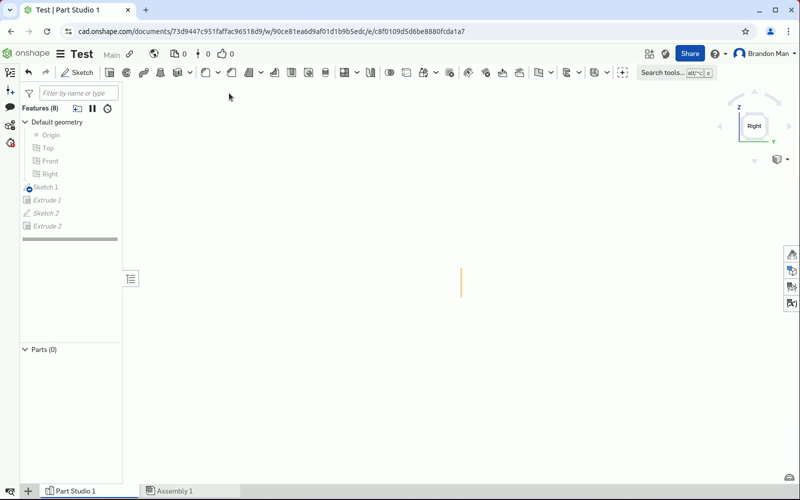
mouse_move(73, 352)
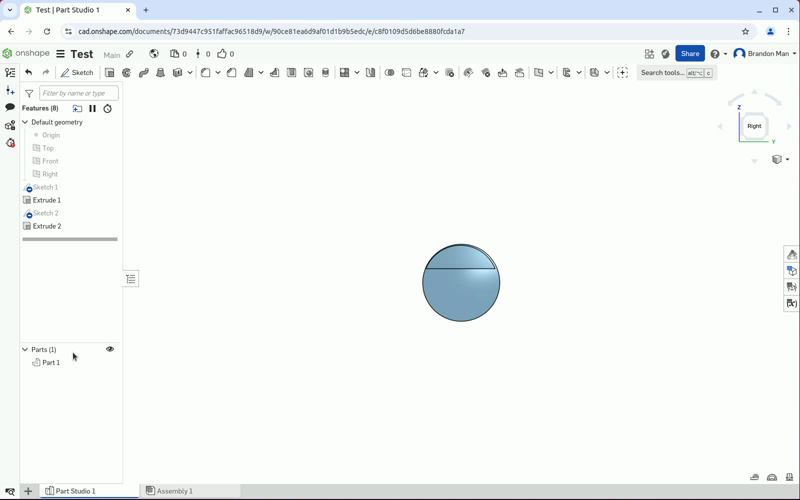
key(y)
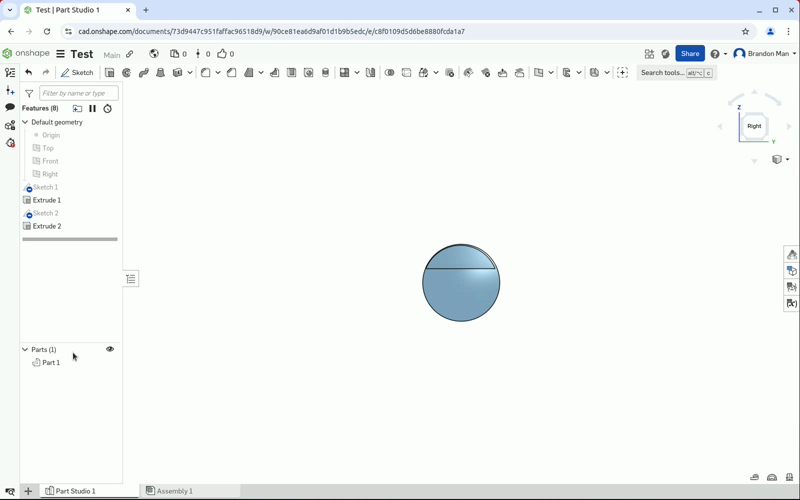
key(shift+p)
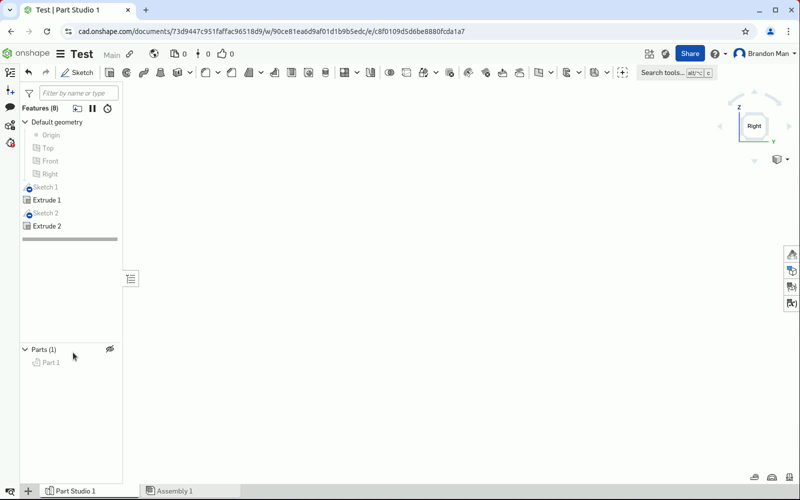
key(space)
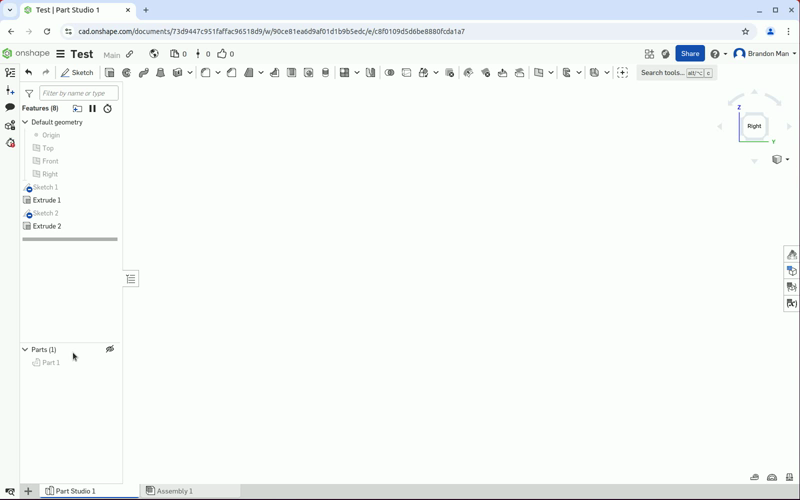
key_down(shift)
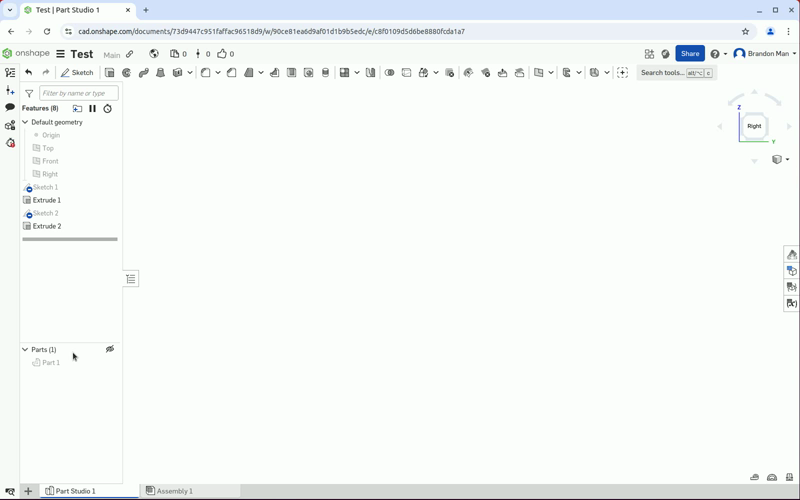
key(right)
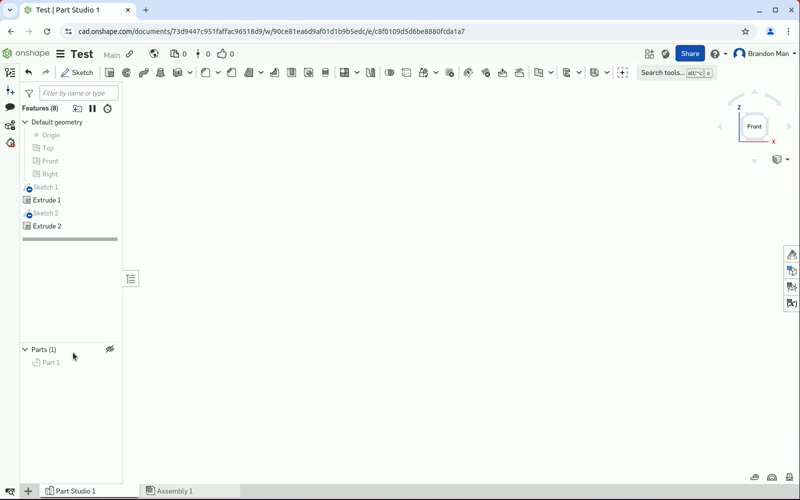
key_up(shift)
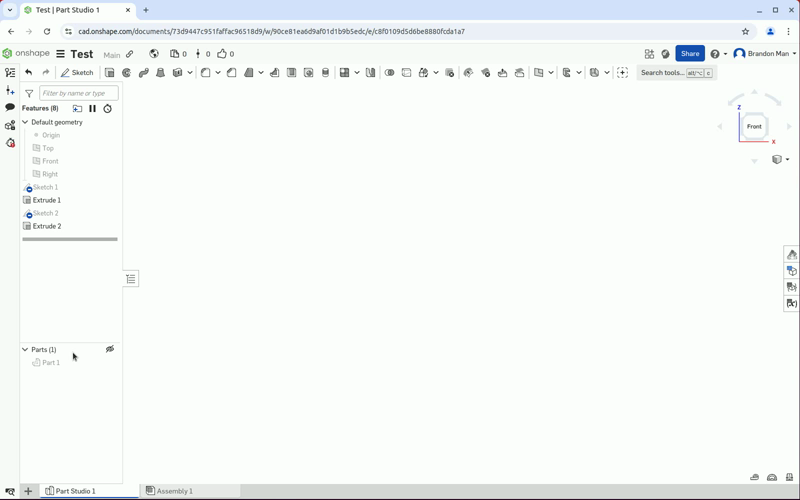
key(space)
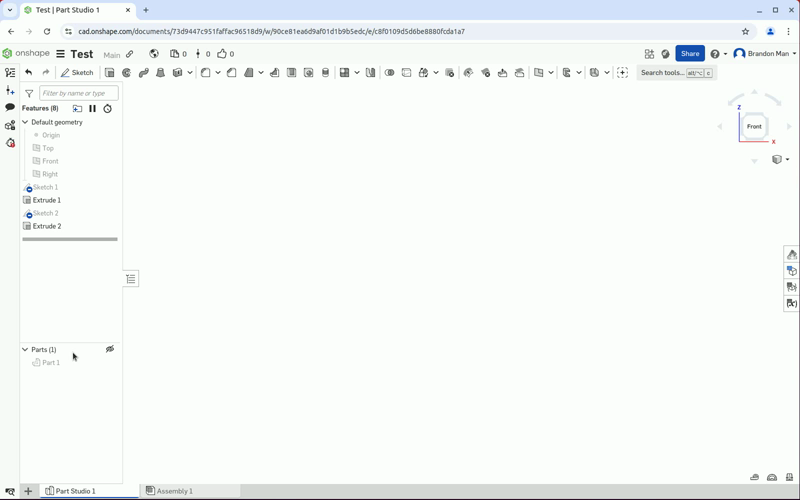
key_down(shift)
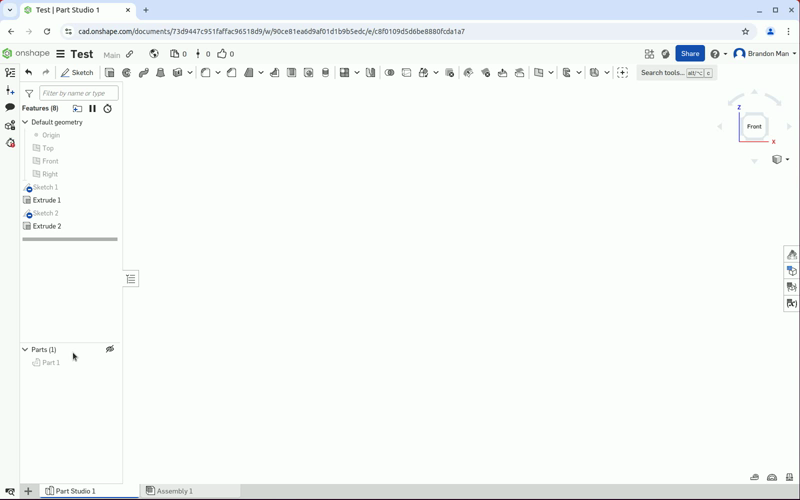
key(down)
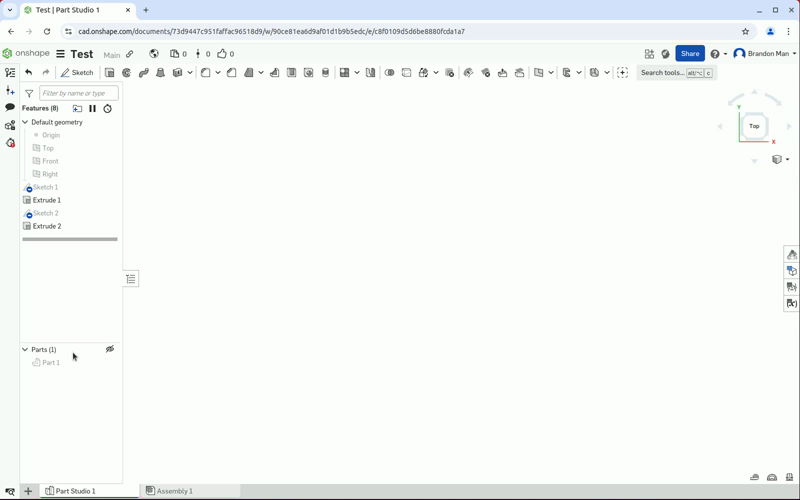
key_up(shift)
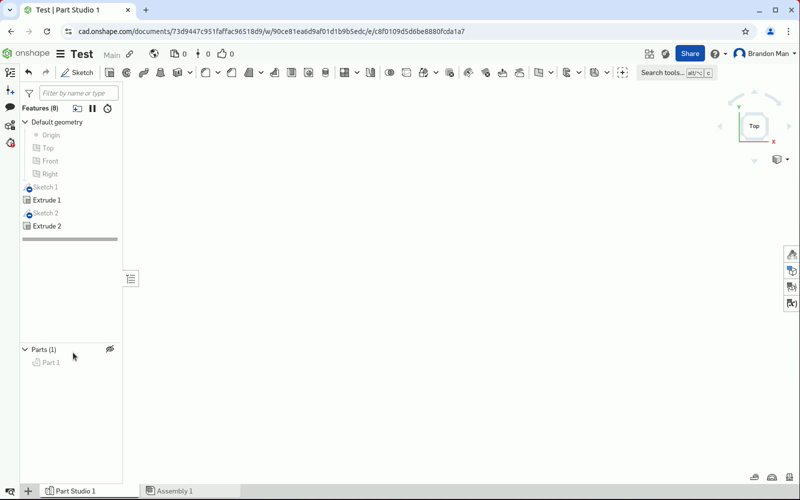
mouse_move(73, 352)
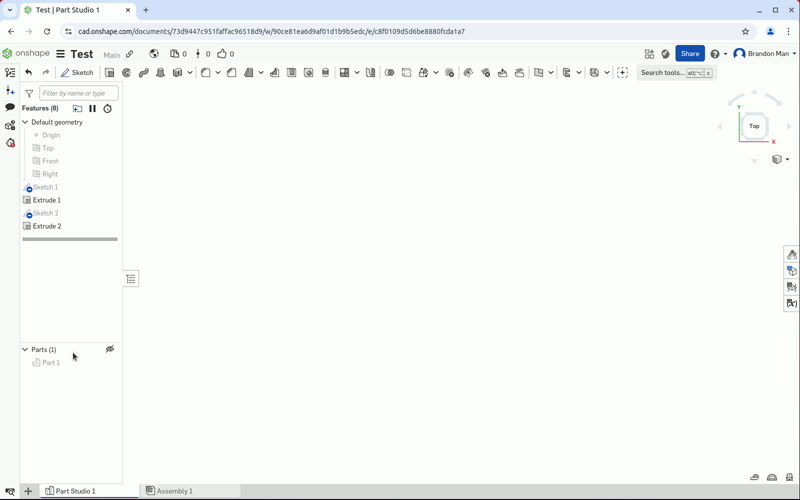
key(shift+y)
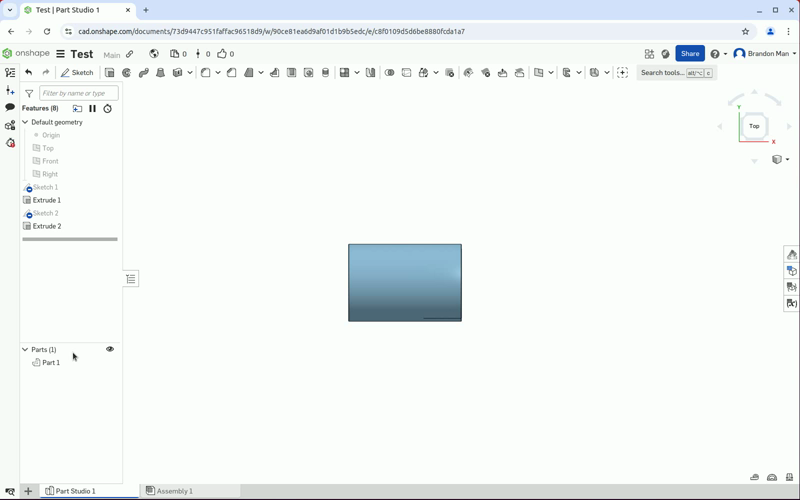
mouse_move(541, 75)
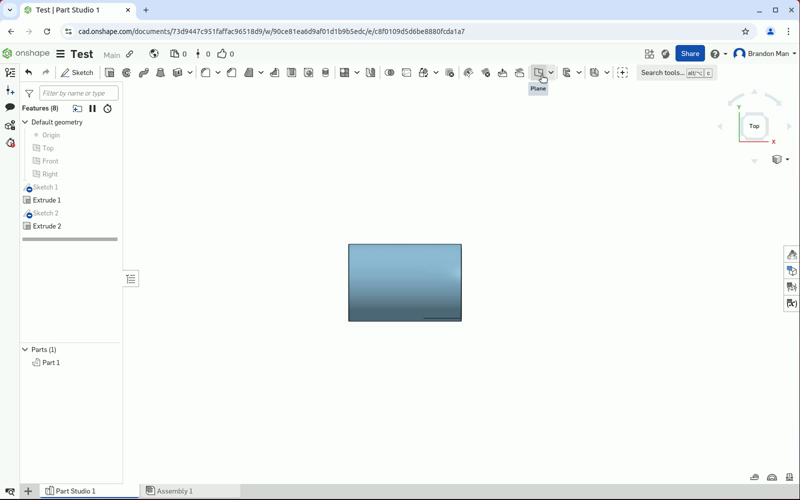
click(541, 75)
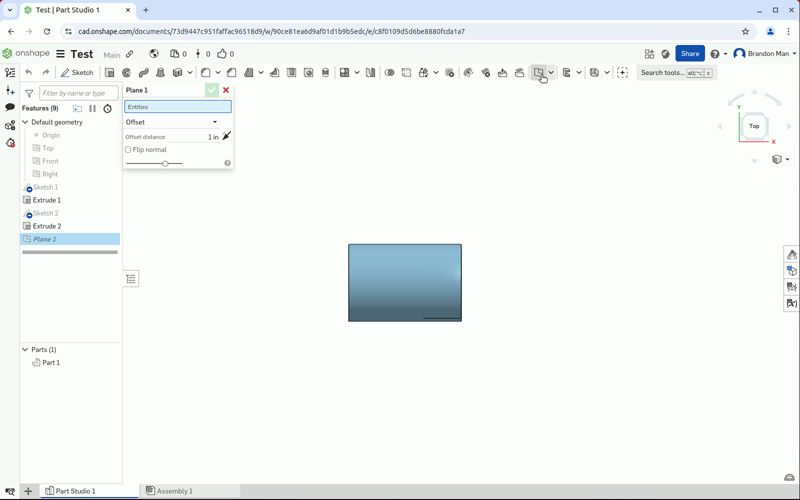
mouse_move(73, 150)
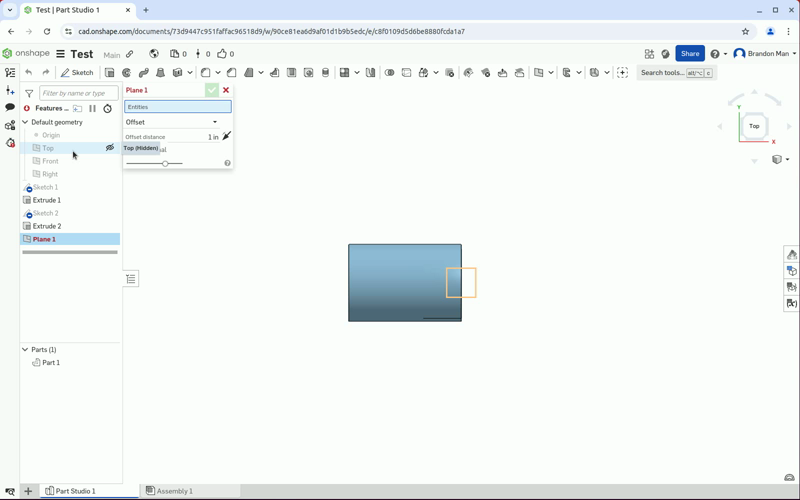
click(73, 150)
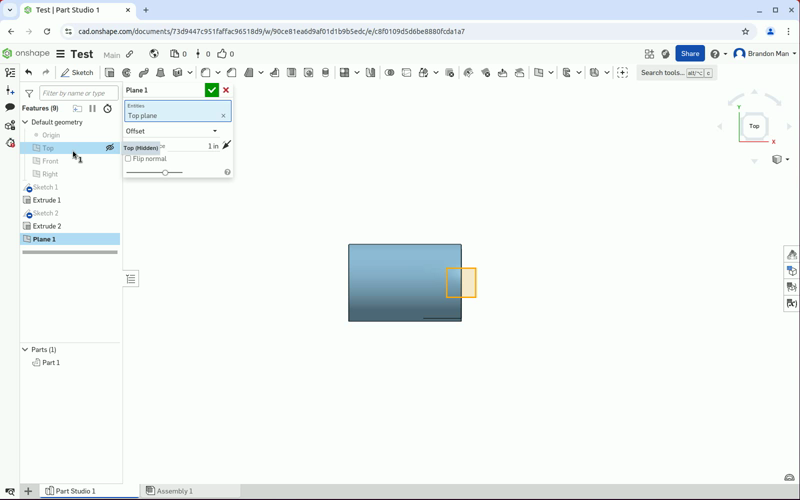
key(tab, 2)
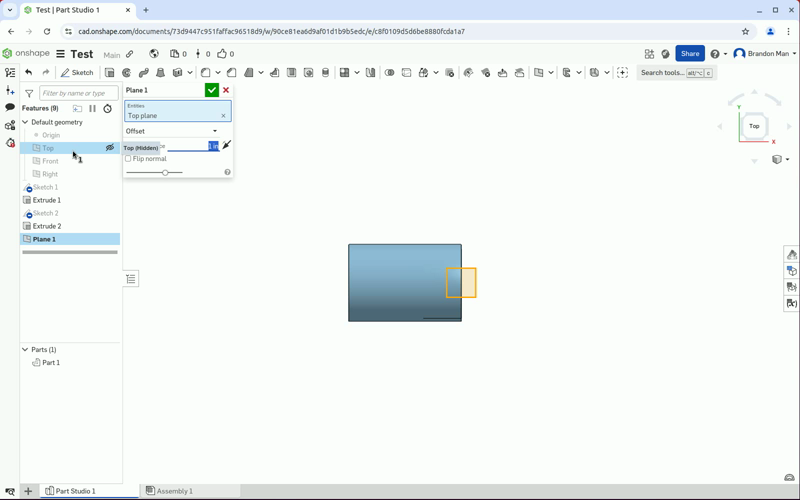
text(2.896)
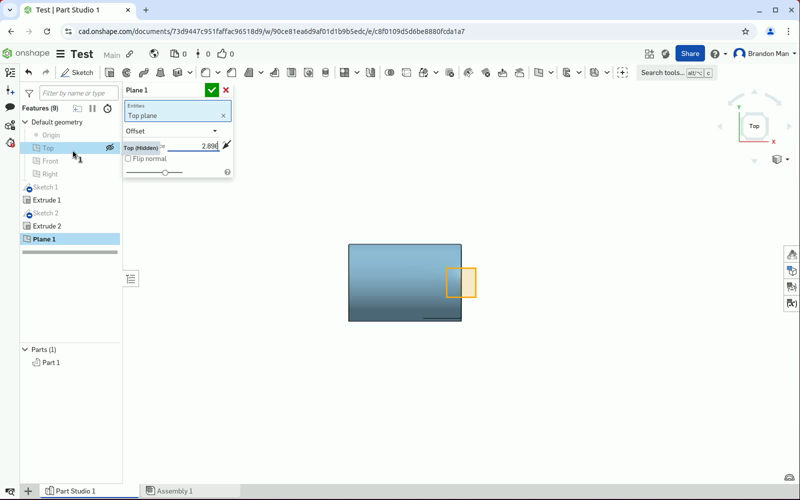
key(enter, 2)
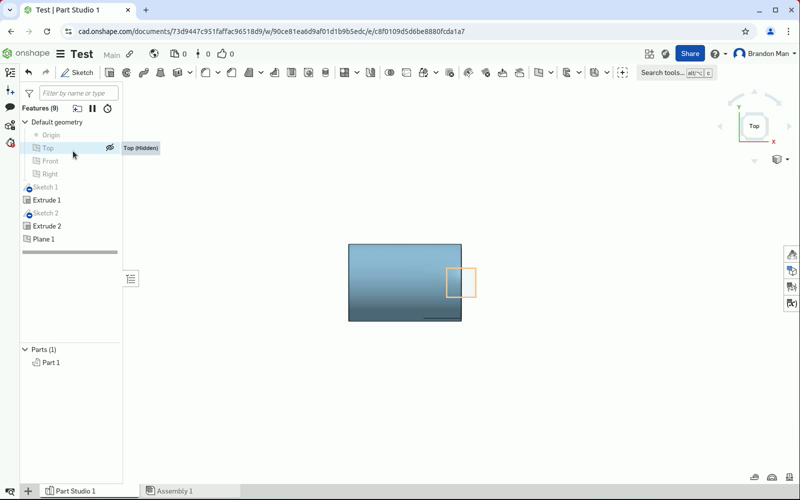
key(shift+s)
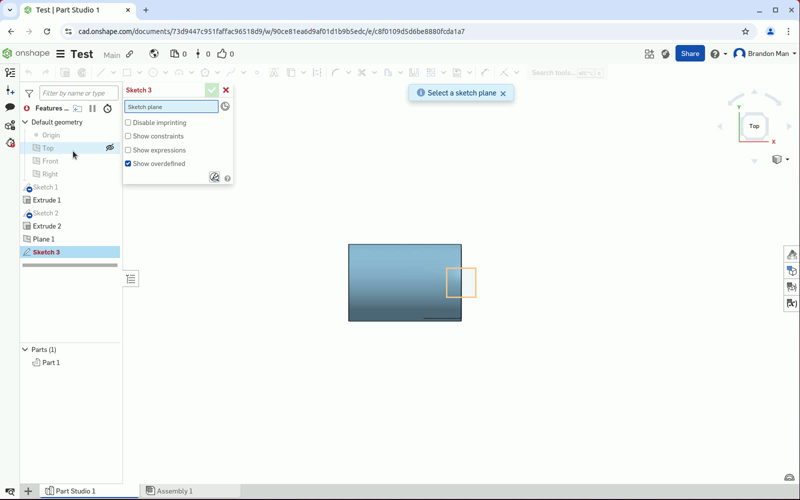
mouse_move(73, 241)
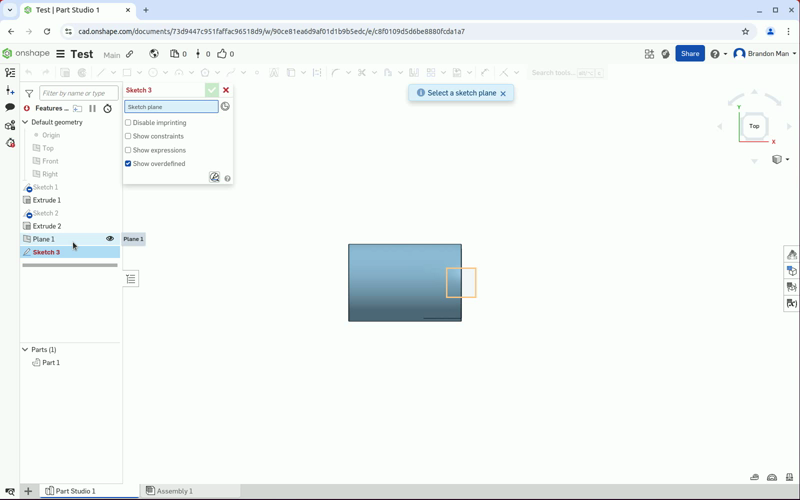
click(73, 241)
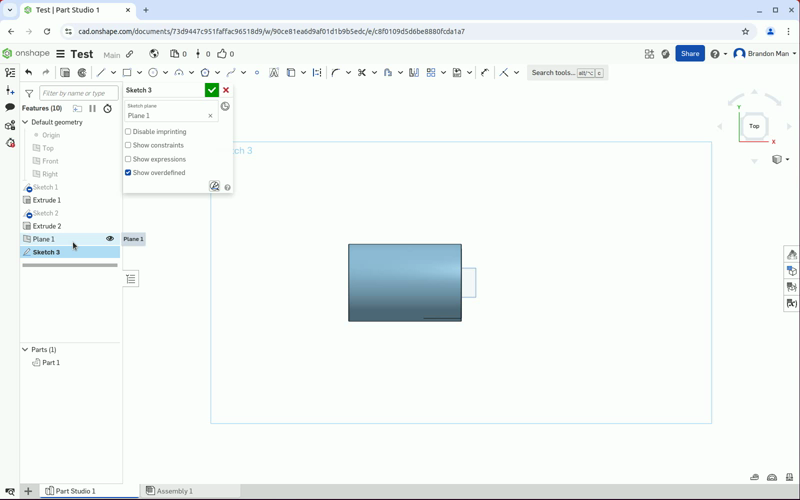
mouse_move(73, 352)
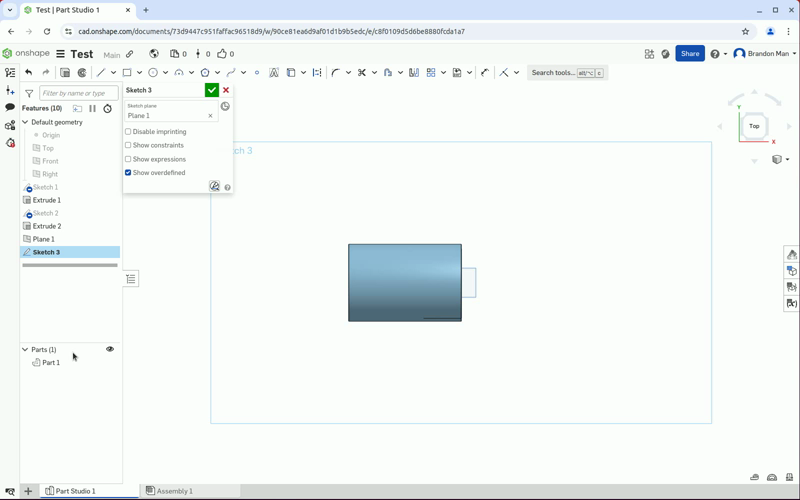
key(y)
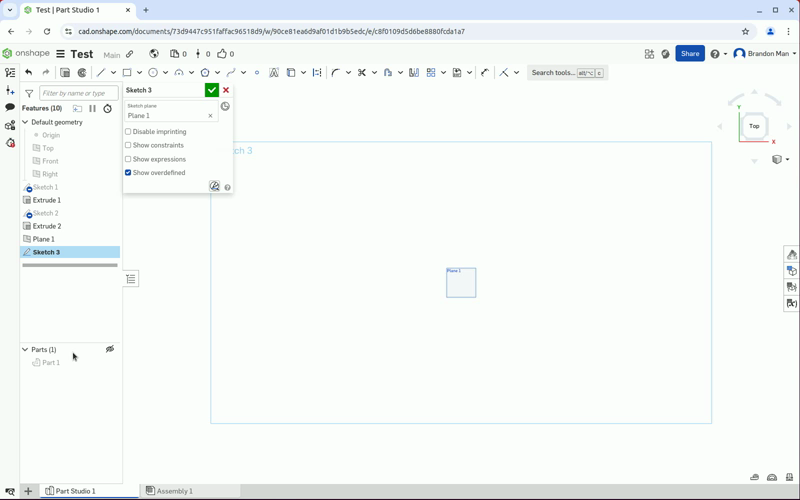
key(l)
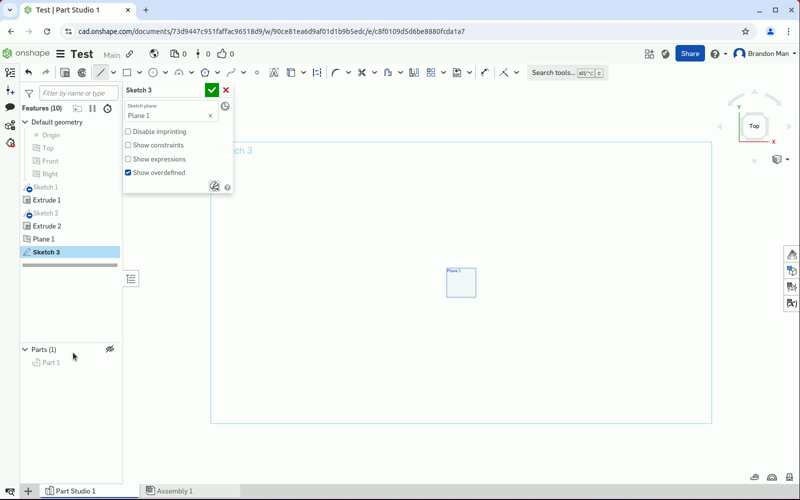
key_down(shift)
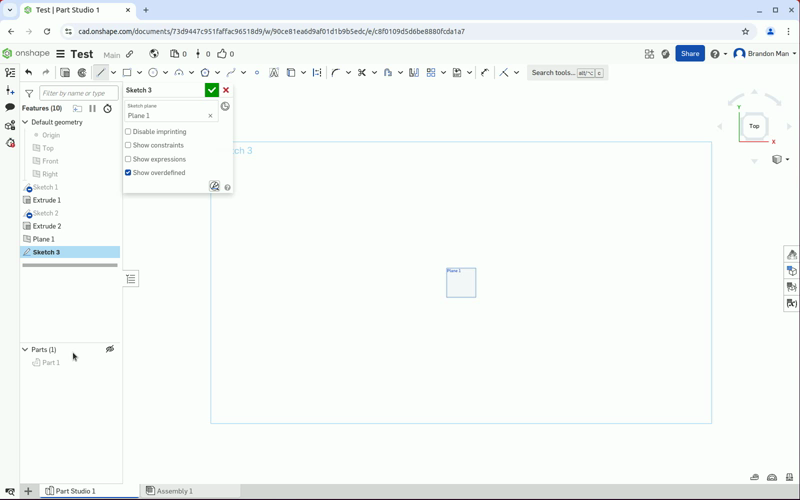
mouse_move(423, 247)
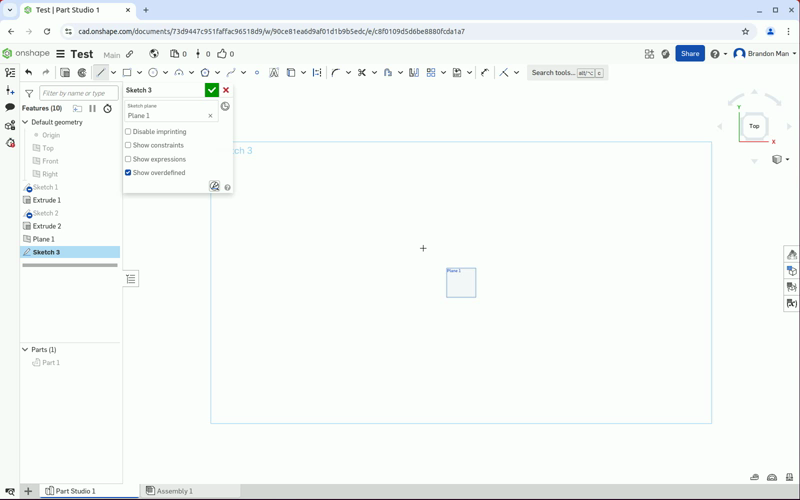
click(423, 247)
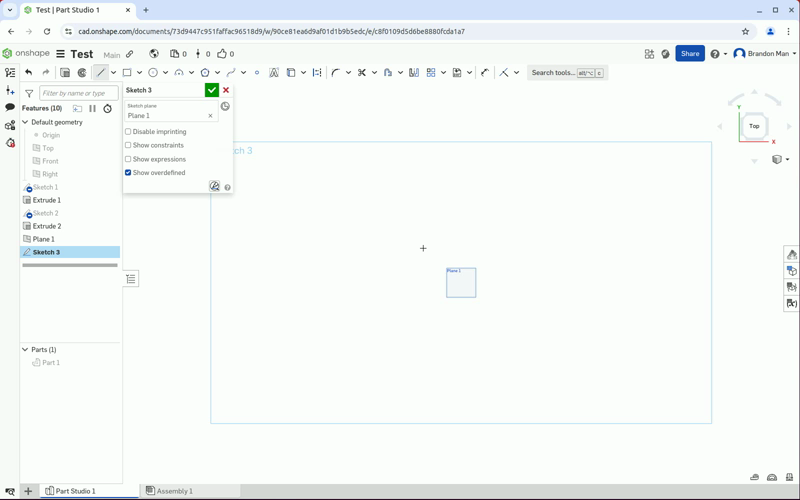
key_up(shift)
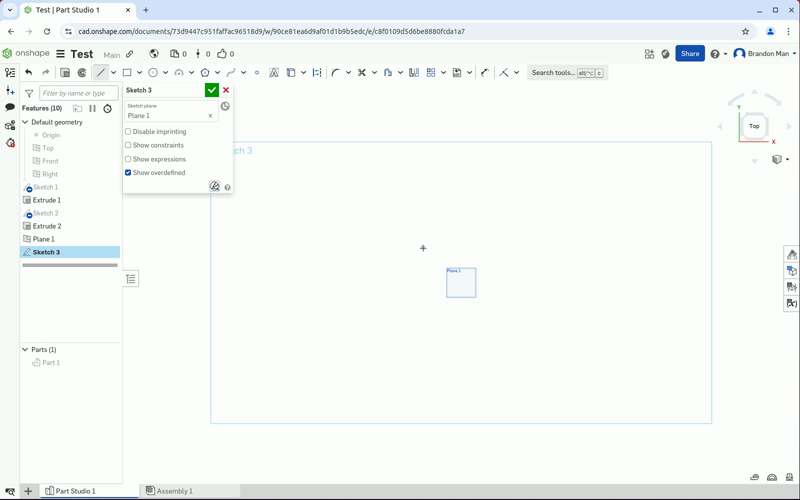
key_down(shift)
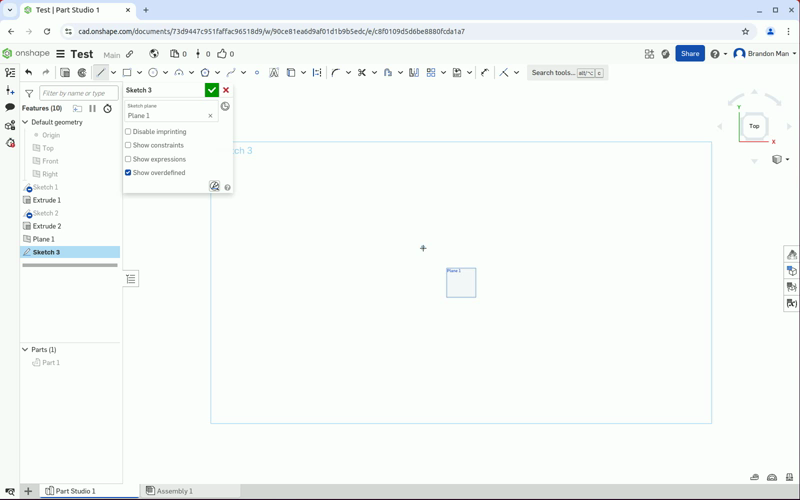
mouse_move(453, 247)
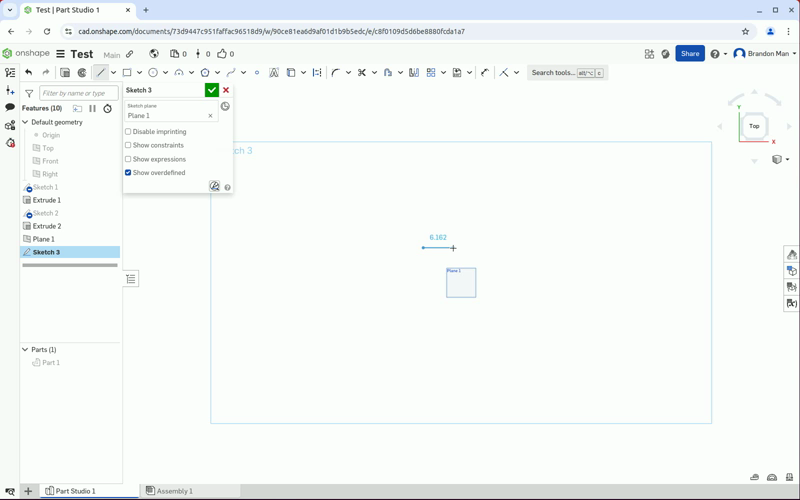
mouse_move(443, 247)
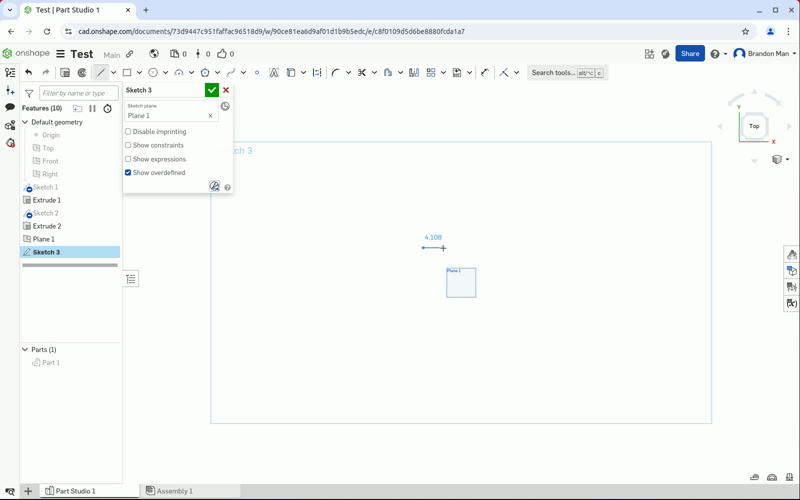
click(443, 247)
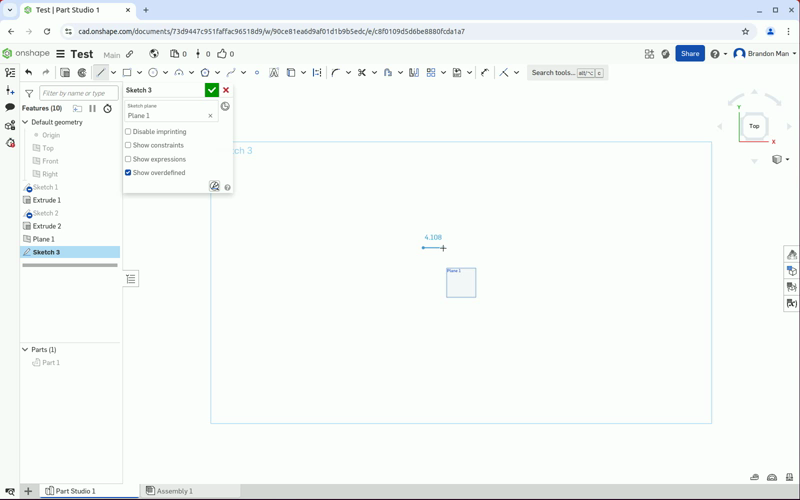
key_up(shift)
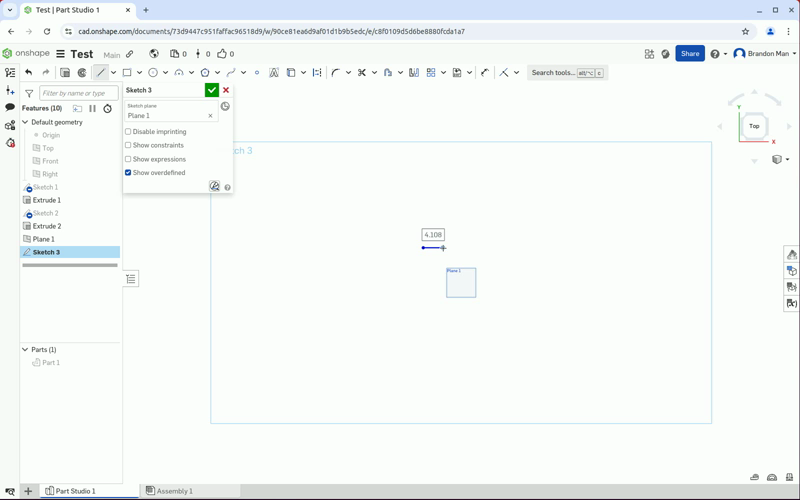
key_down(shift)
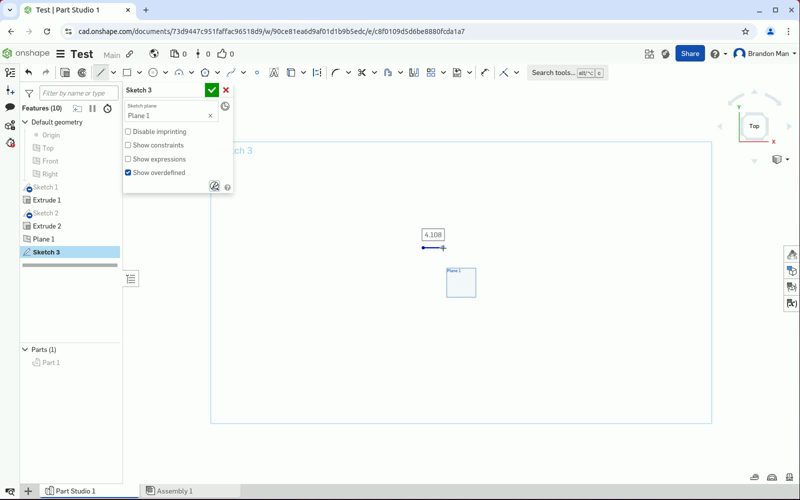
mouse_move(473, 247)
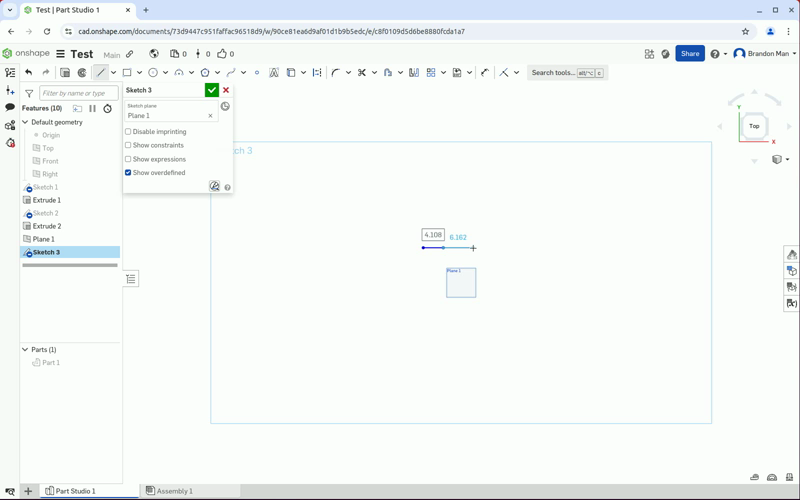
mouse_move(443, 244)
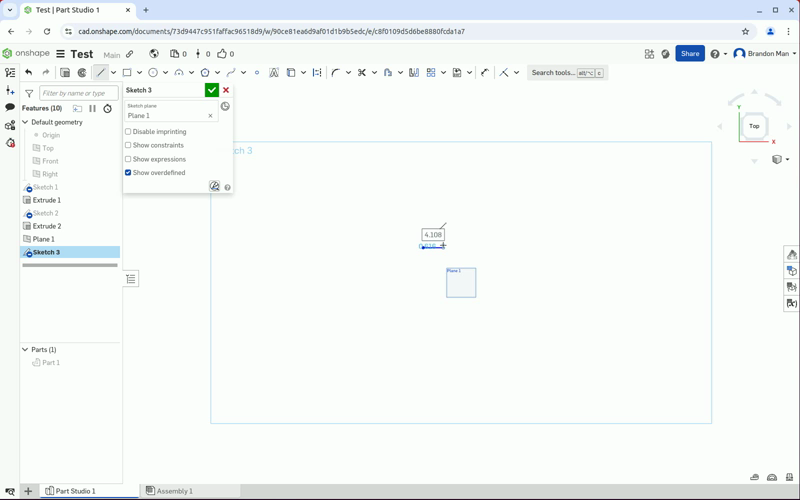
scroll(6)
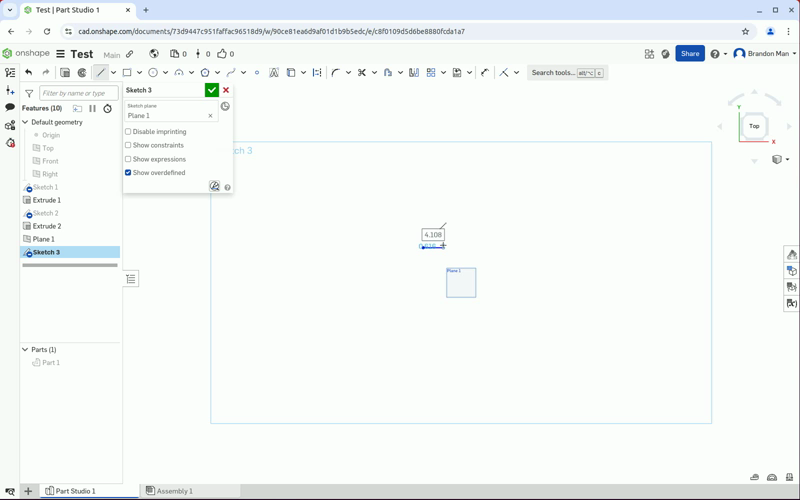
scroll(6)
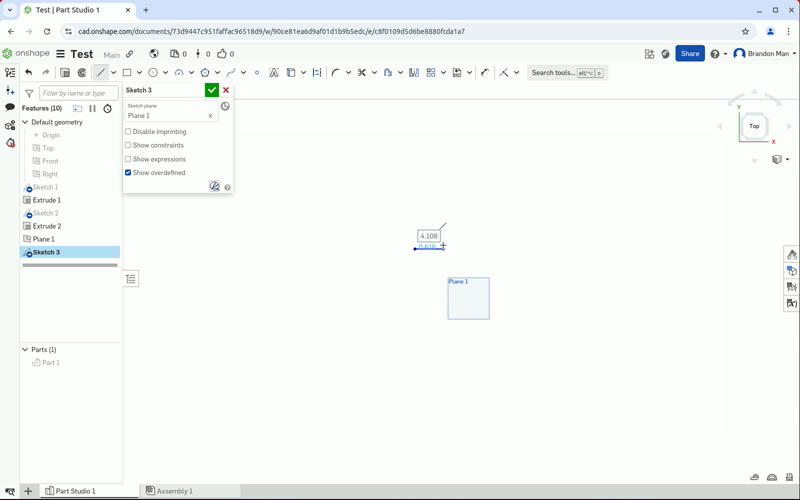
scroll(6)
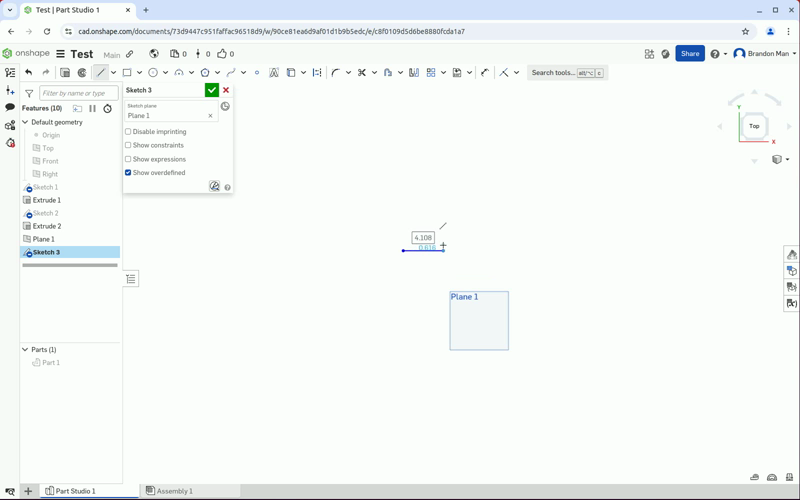
scroll(6)
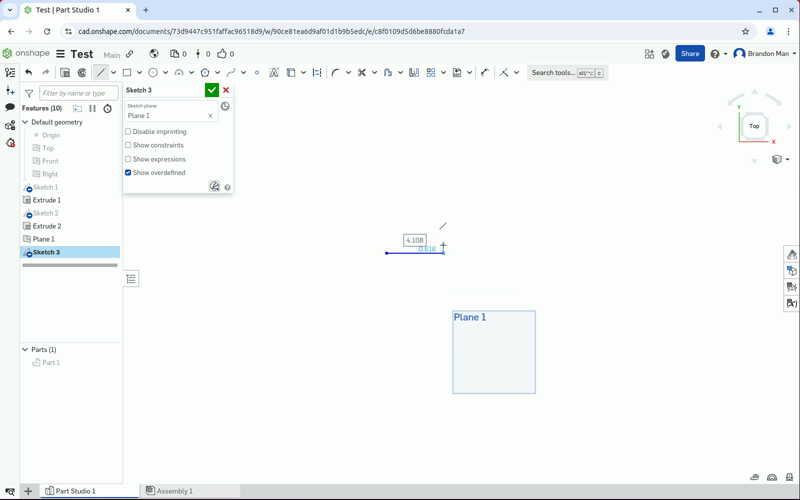
scroll(6)
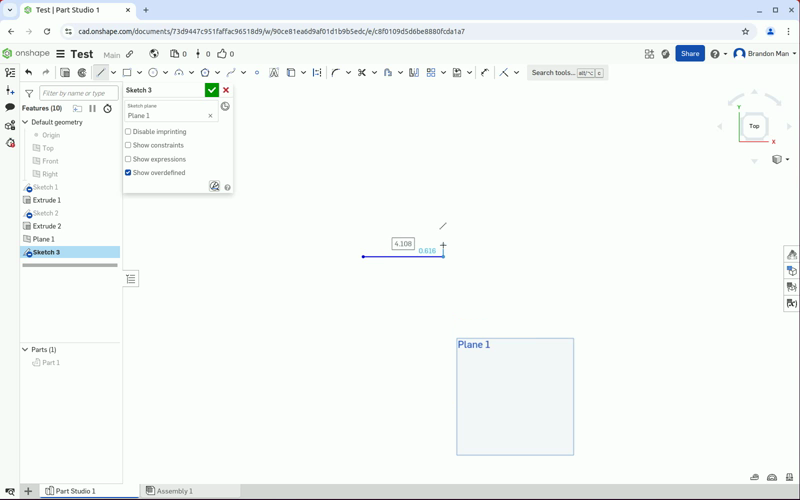
scroll(6)
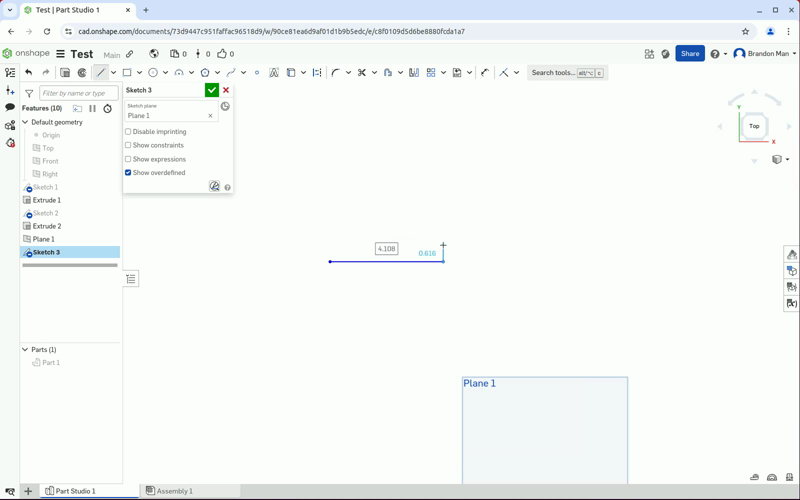
scroll(6)
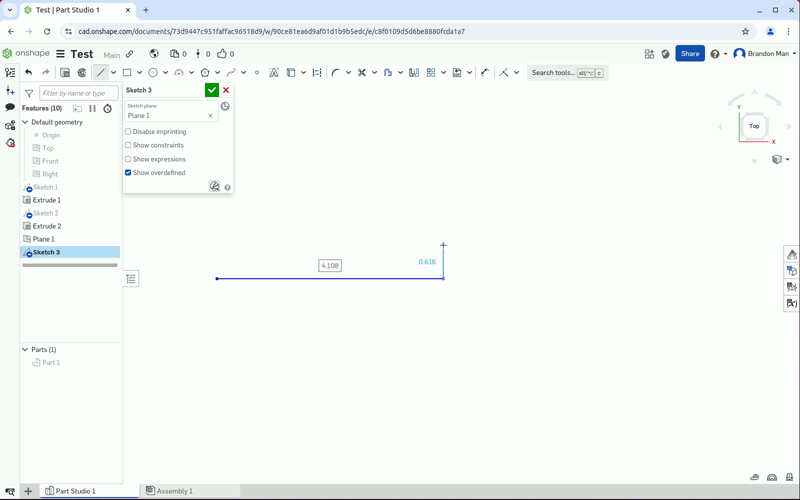
click(443, 244)
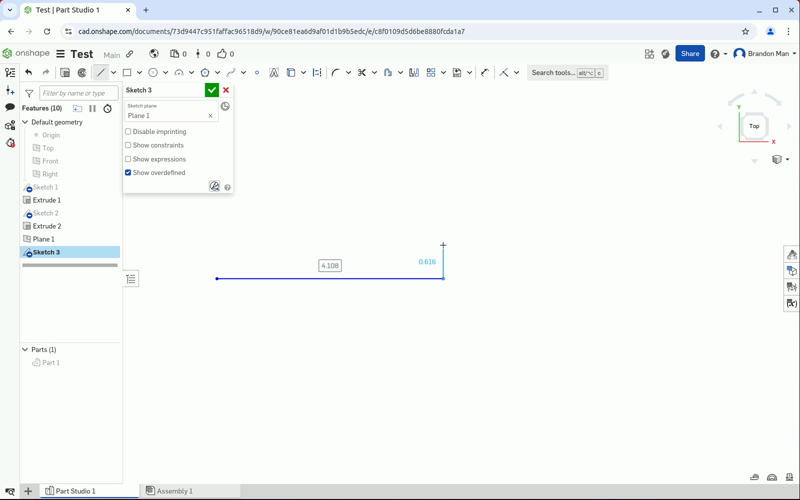
scroll(-6)
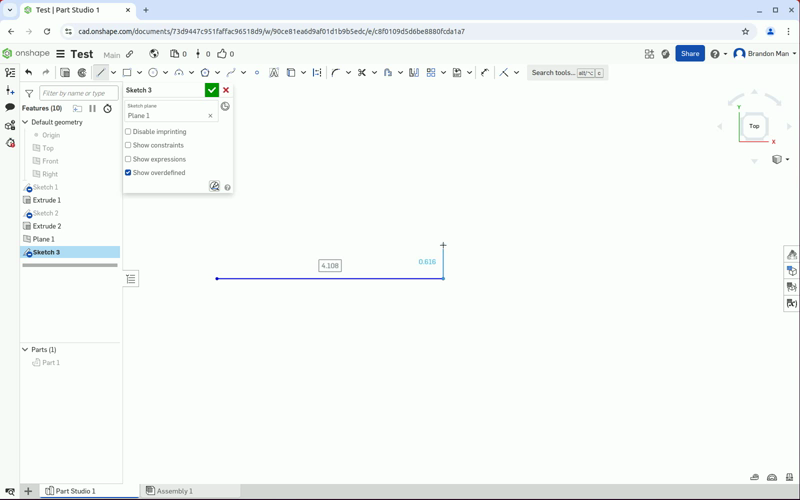
scroll(-6)
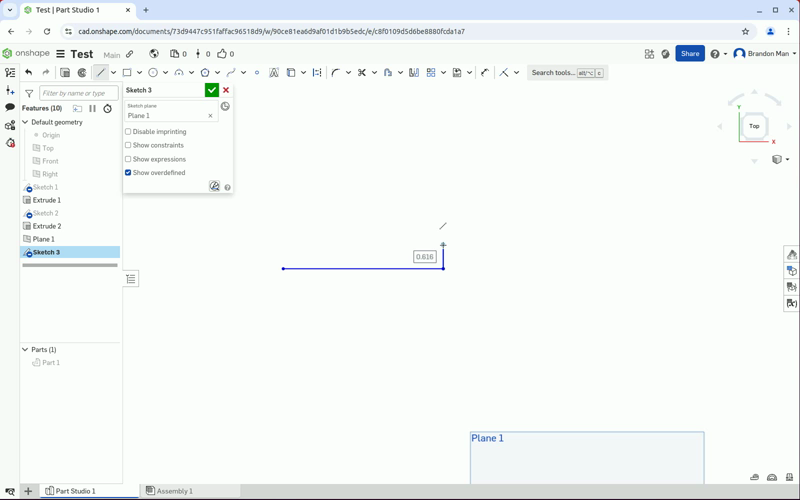
scroll(-6)
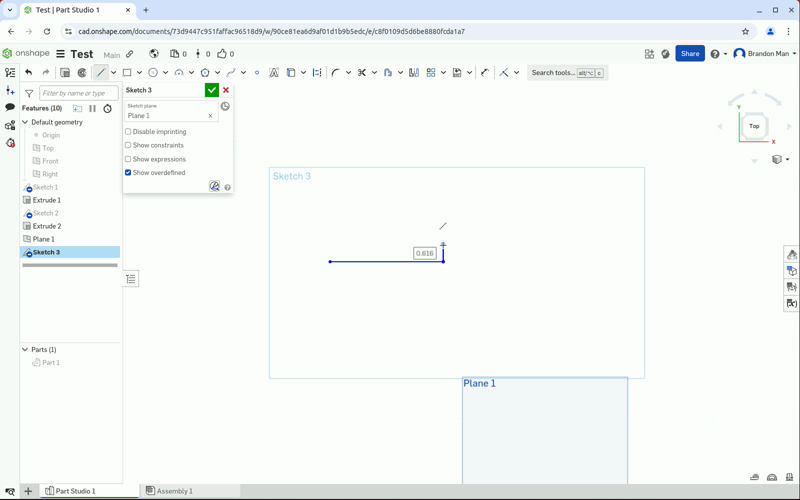
scroll(-6)
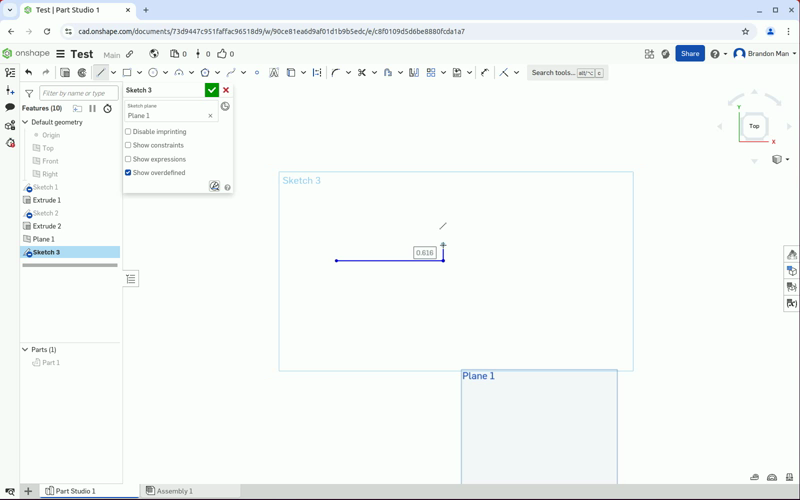
scroll(-6)
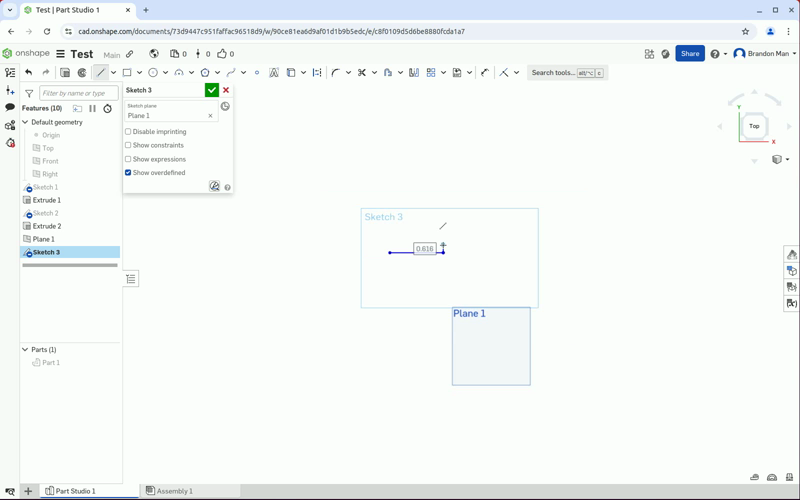
scroll(-6)
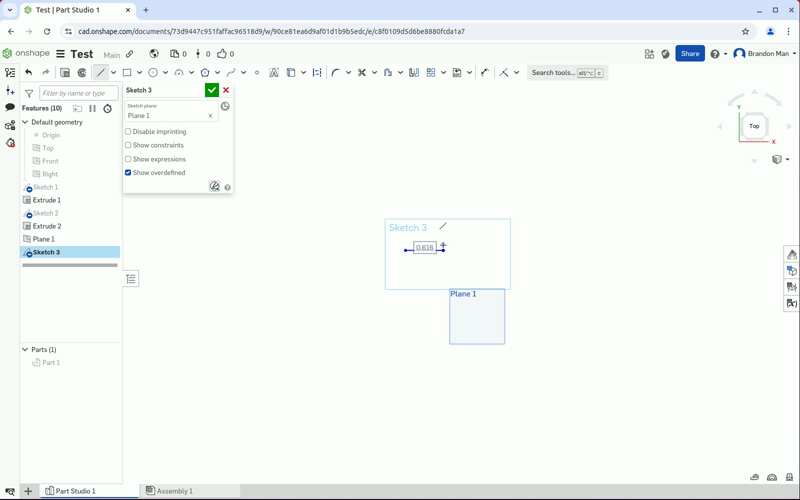
scroll(-6)
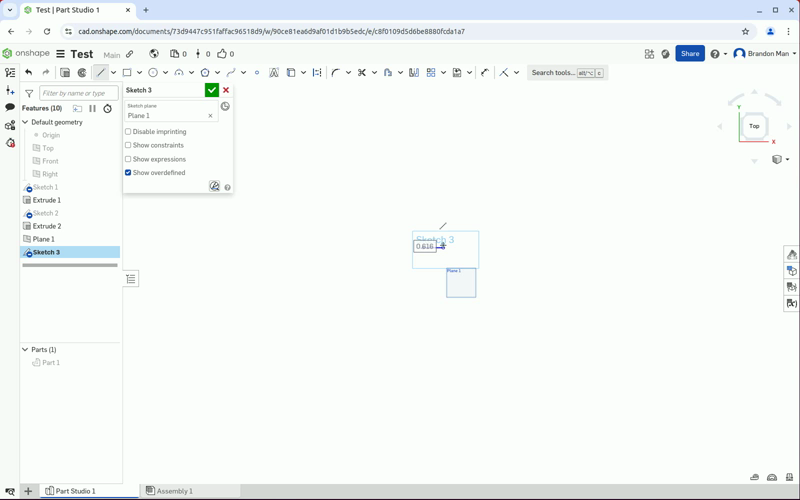
key_up(shift)
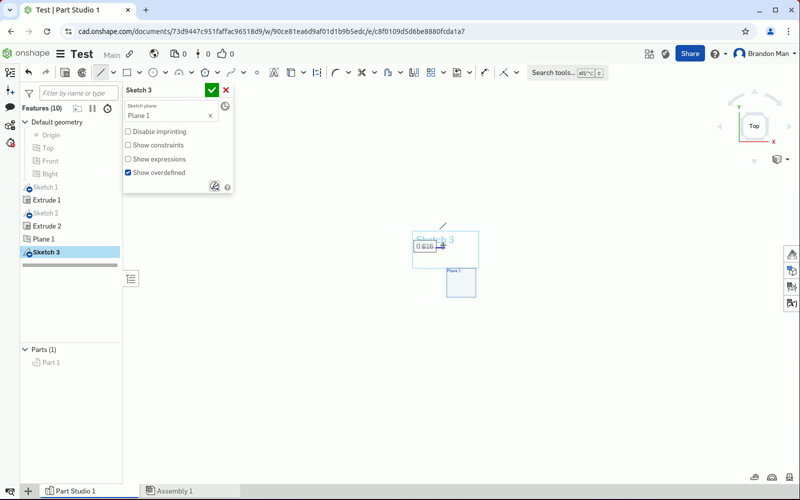
key_down(shift)
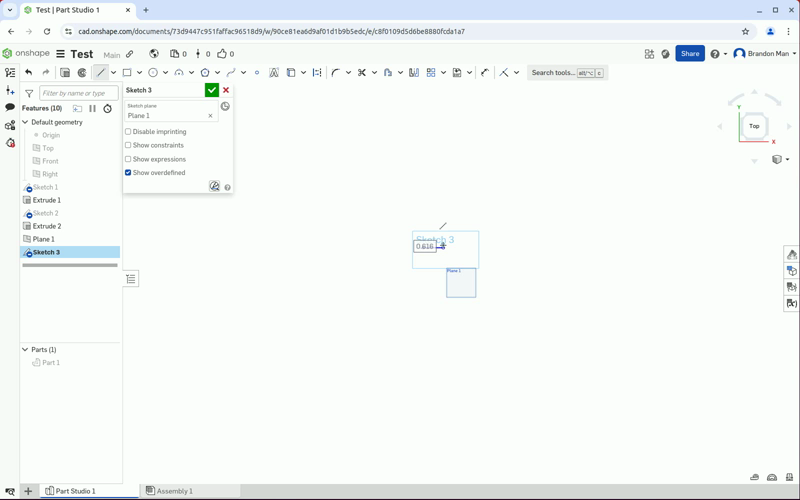
mouse_move(473, 244)
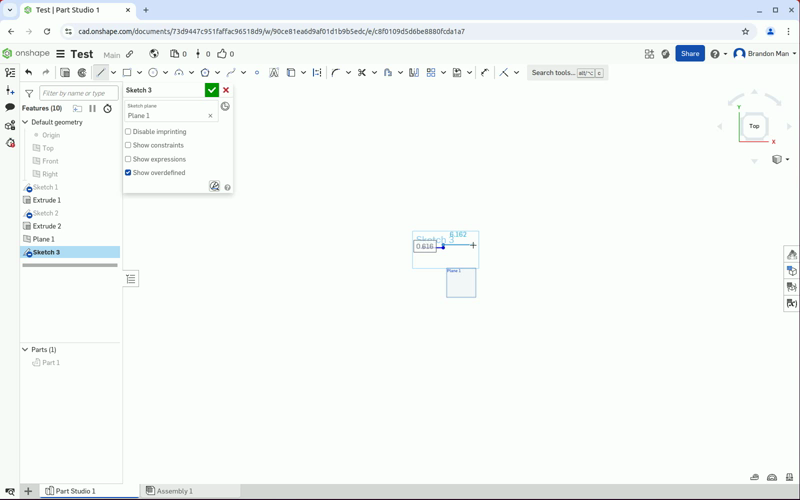
mouse_move(423, 244)
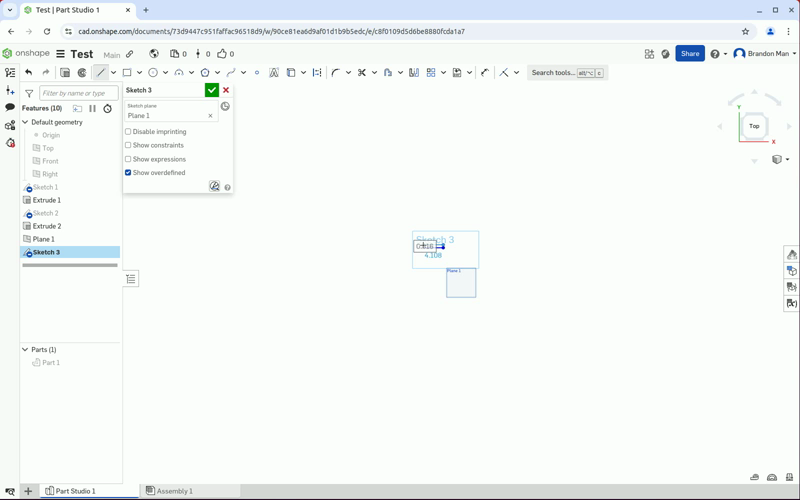
scroll(6)
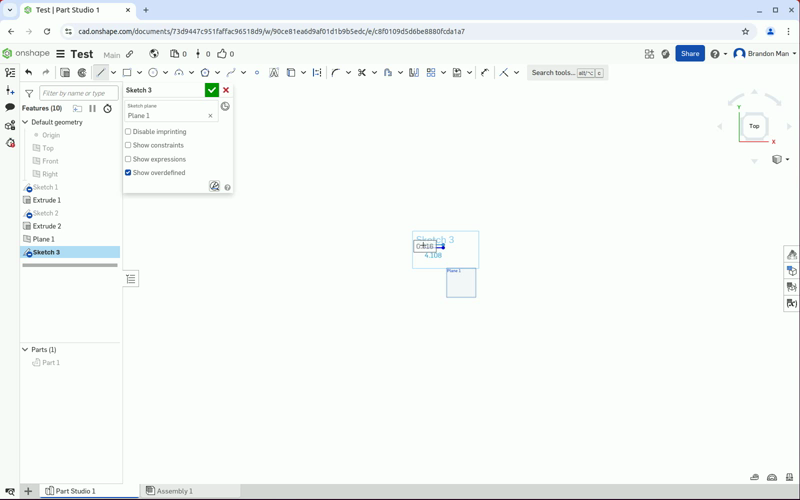
scroll(6)
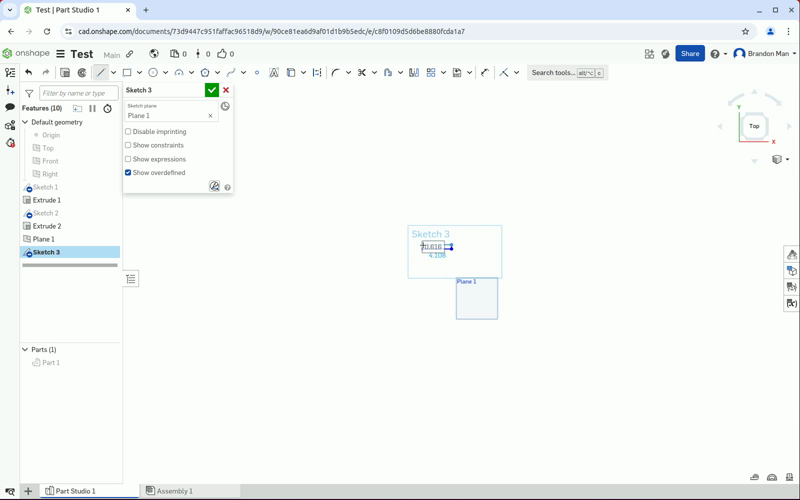
scroll(6)
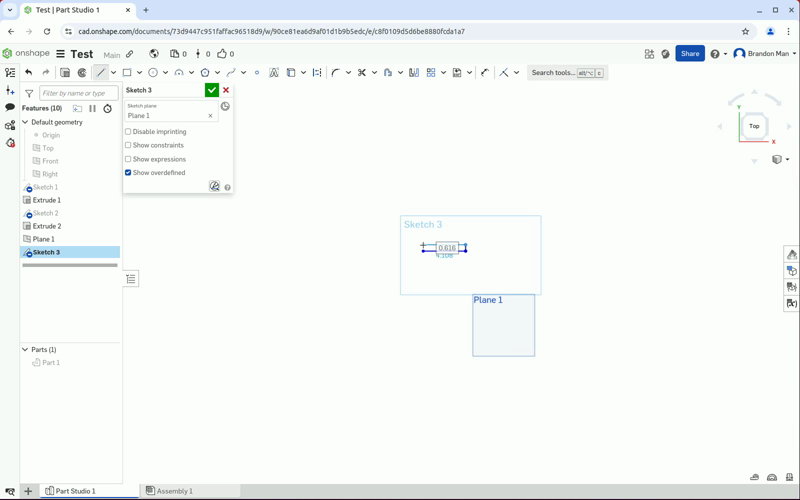
scroll(6)
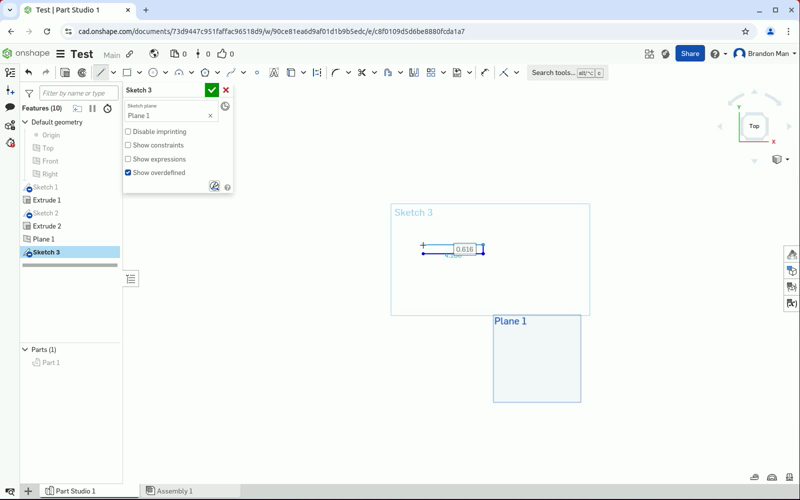
scroll(6)
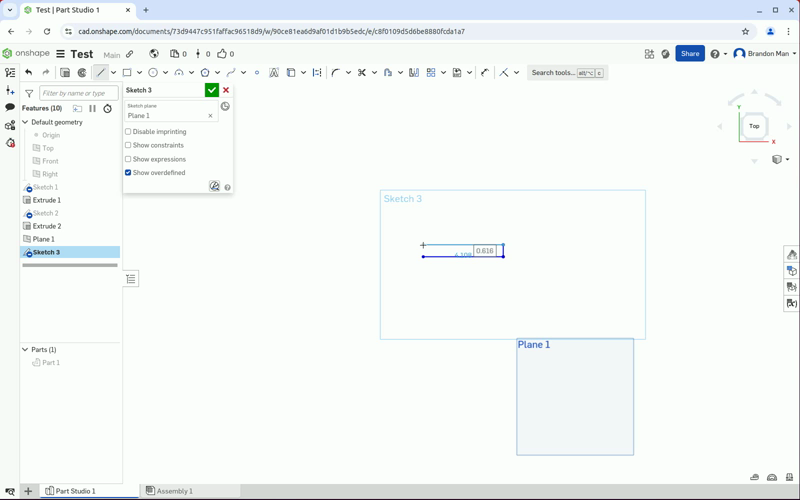
scroll(6)
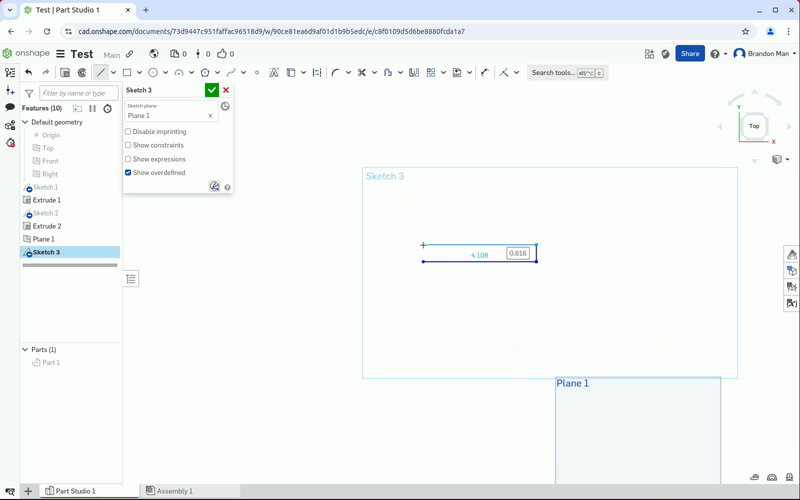
scroll(6)
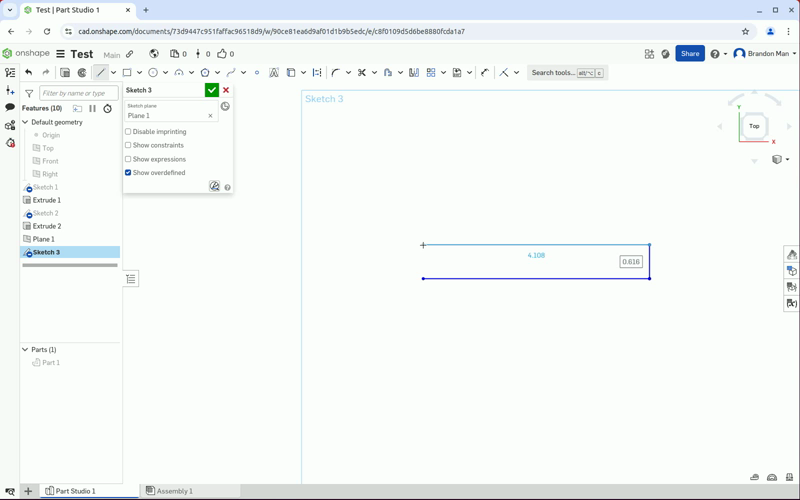
click(423, 244)
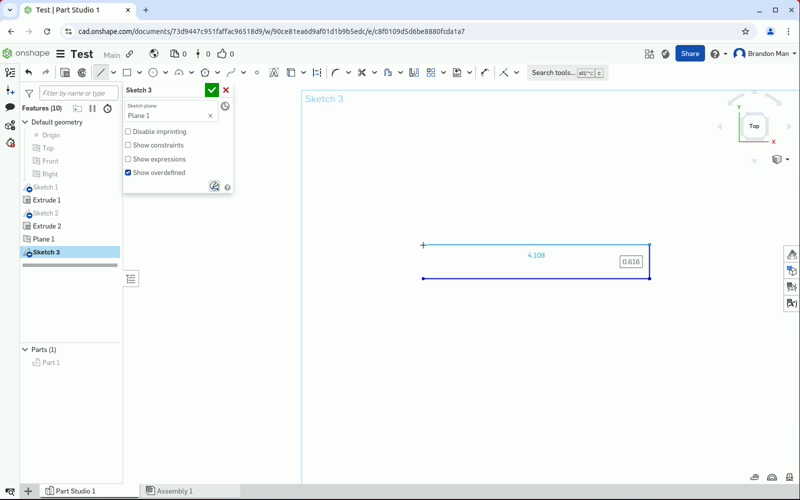
scroll(-6)
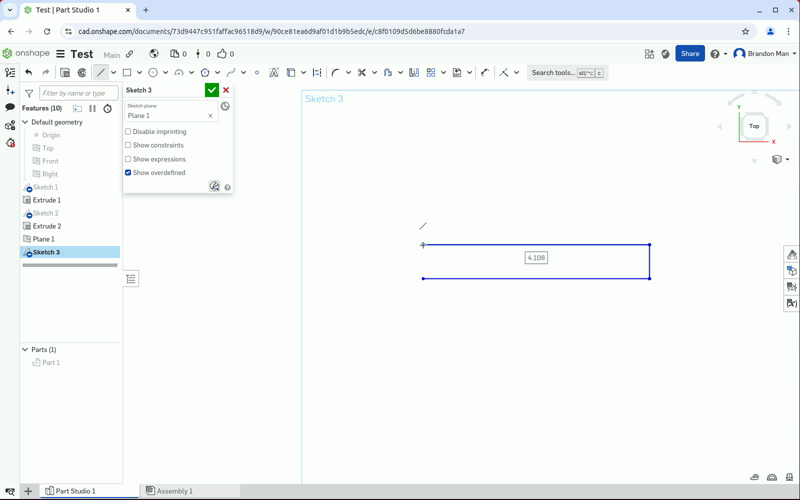
scroll(-6)
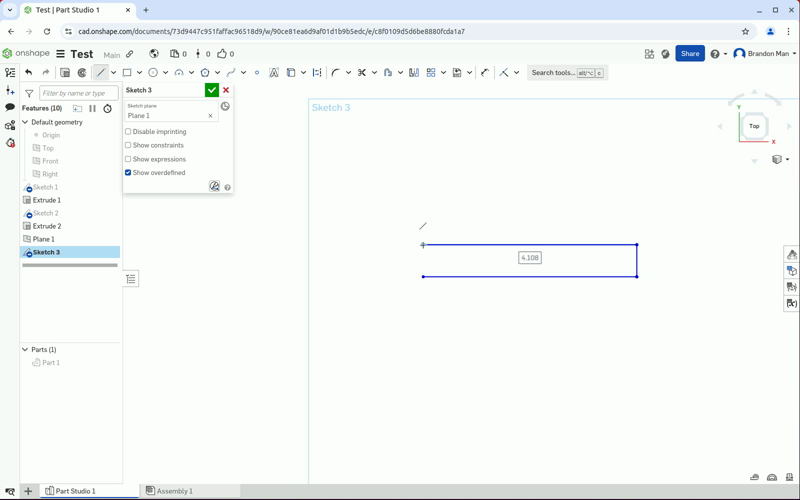
scroll(-6)
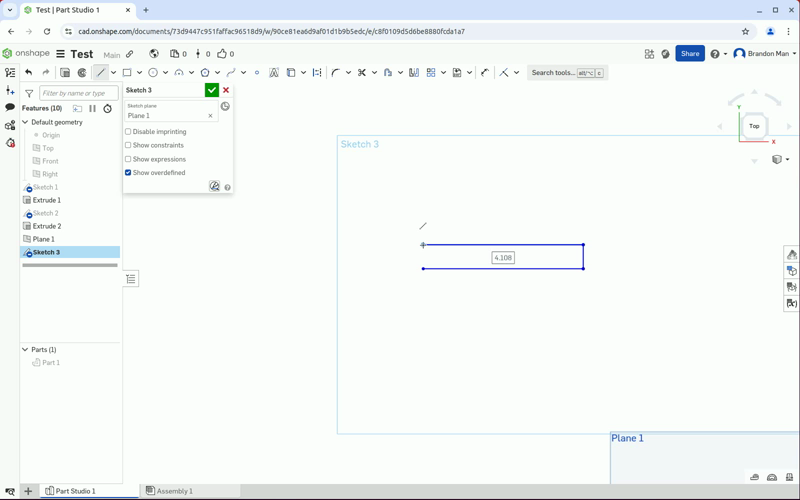
scroll(-6)
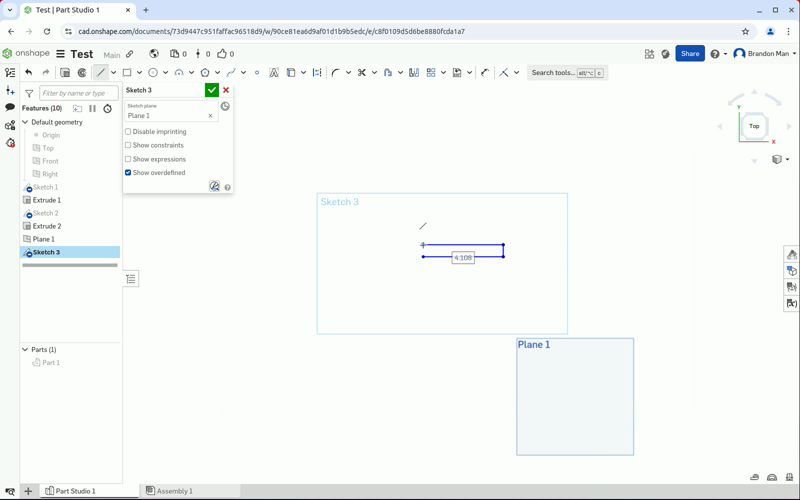
scroll(-6)
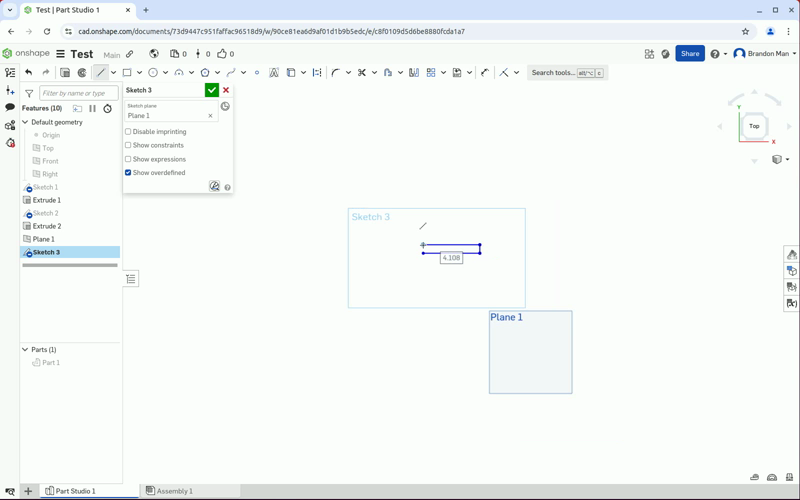
scroll(-6)
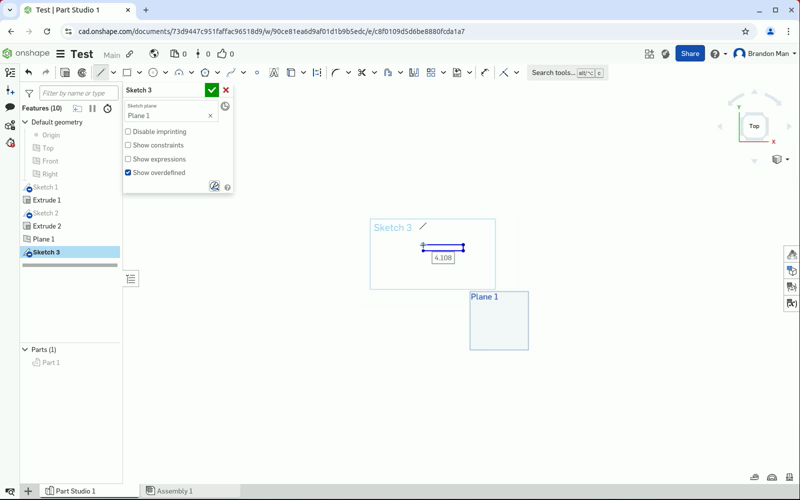
scroll(-6)
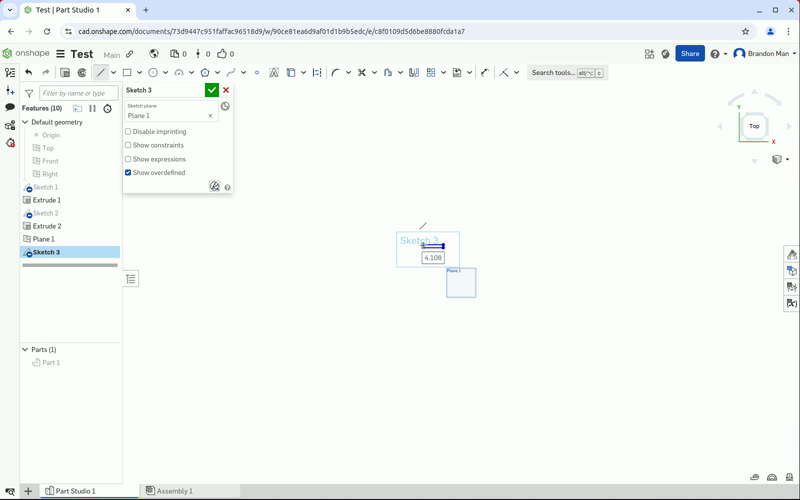
key_up(shift)
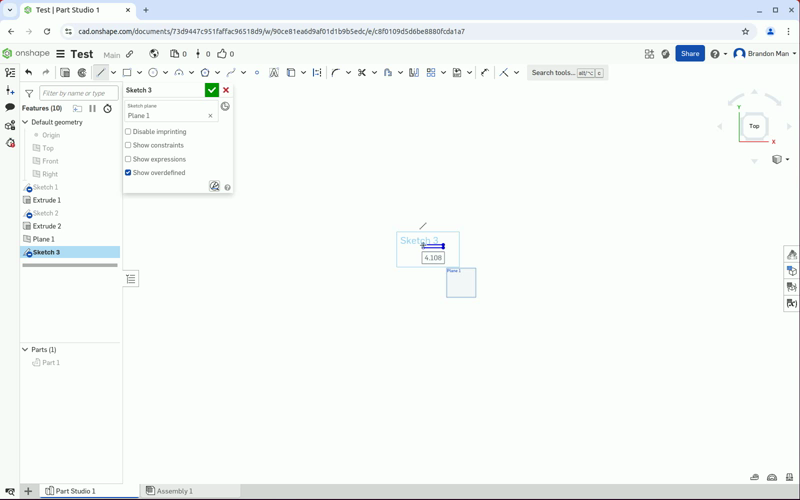
mouse_move(453, 244)
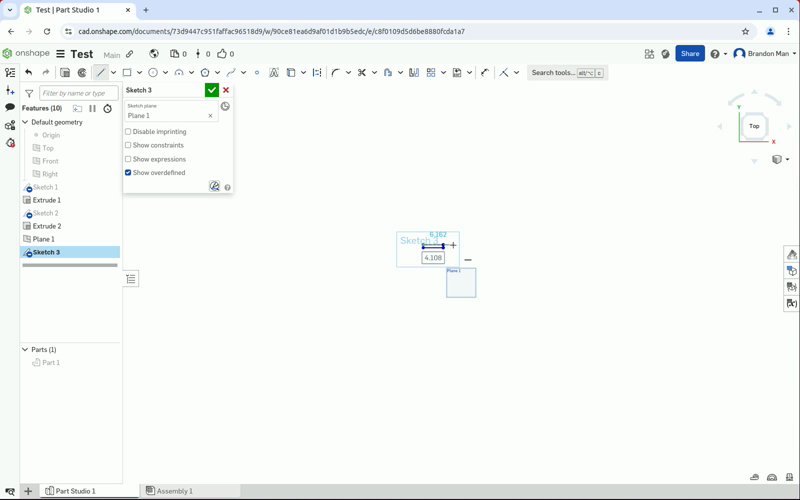
key_down(shift)
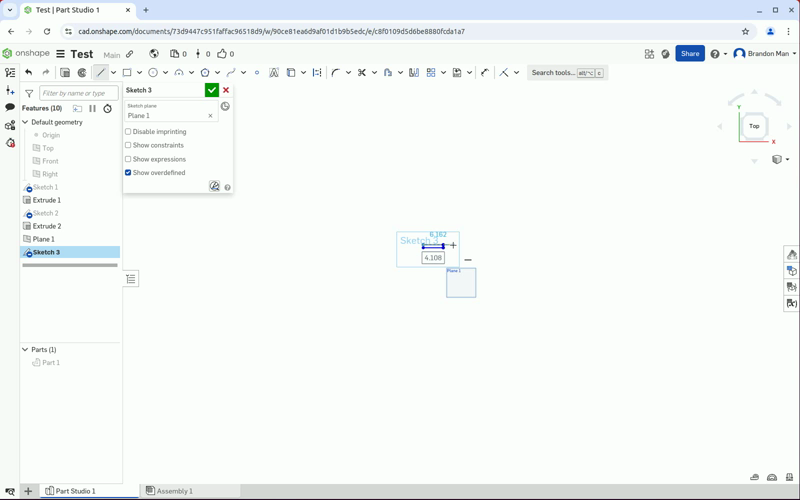
mouse_move(423, 247)
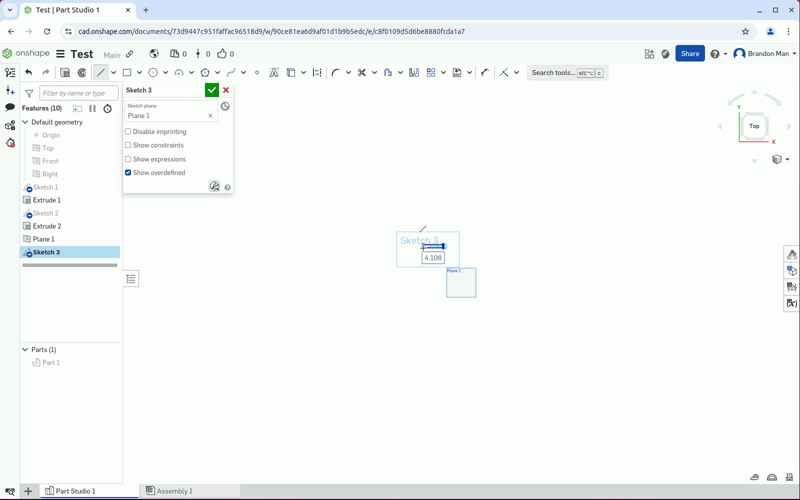
scroll(6)
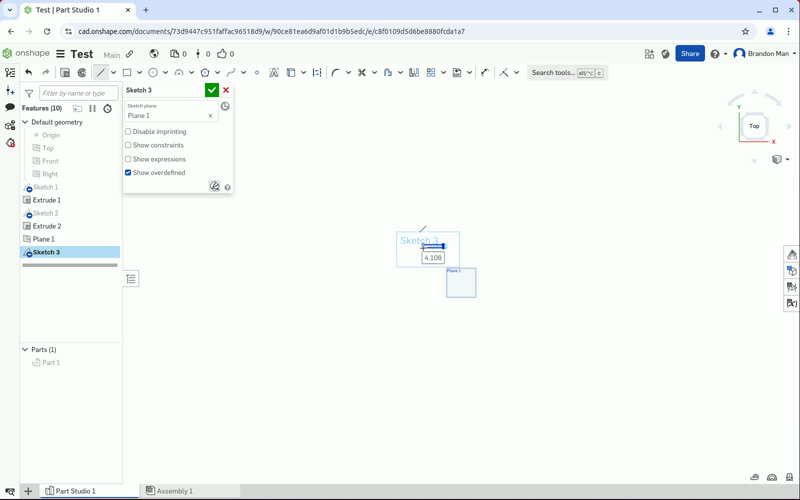
scroll(6)
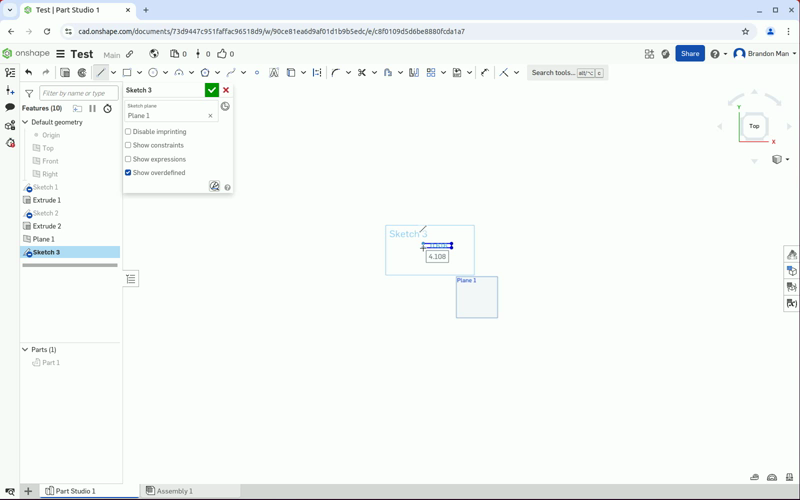
scroll(6)
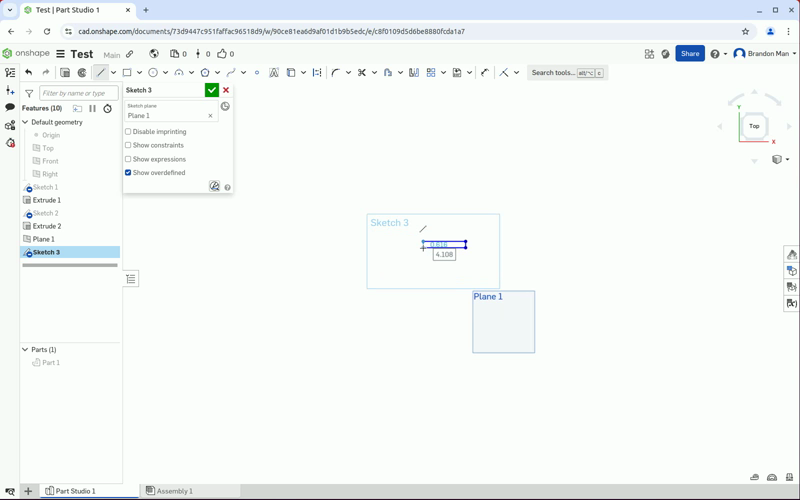
scroll(6)
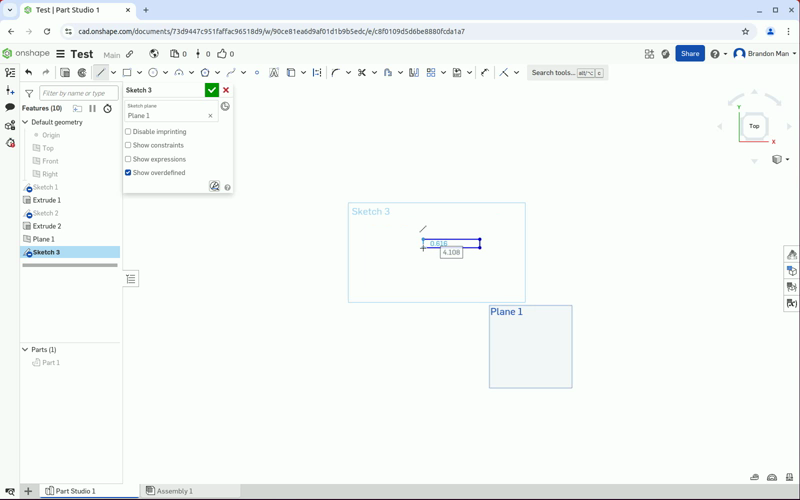
scroll(6)
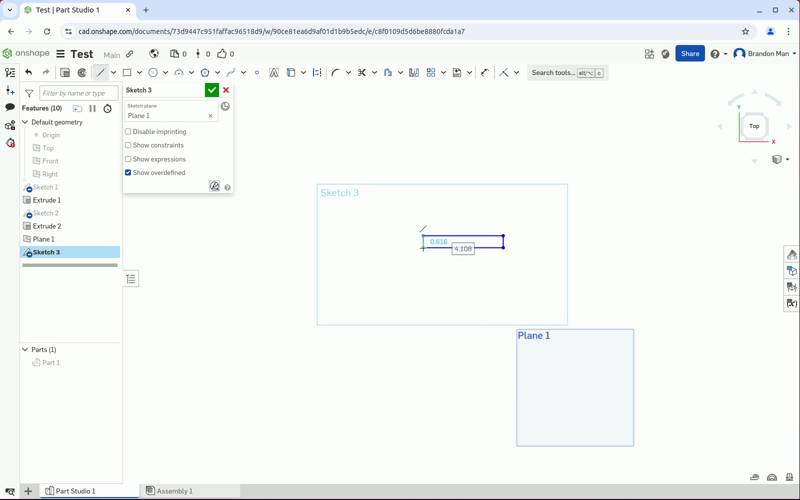
scroll(6)
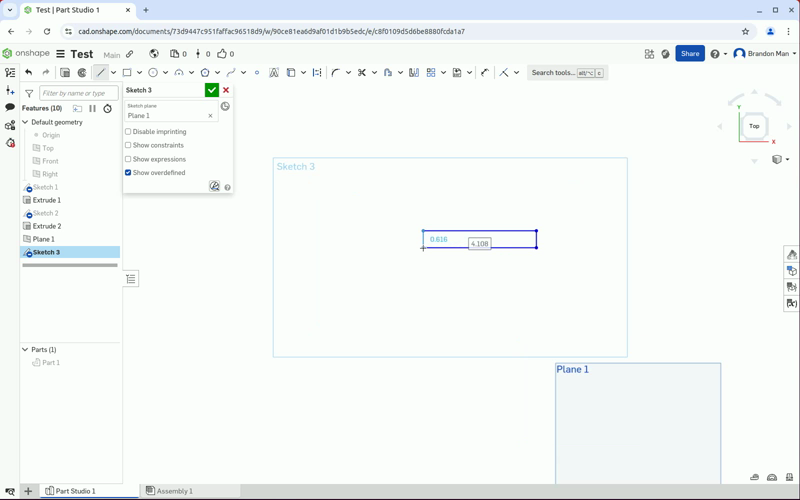
scroll(6)
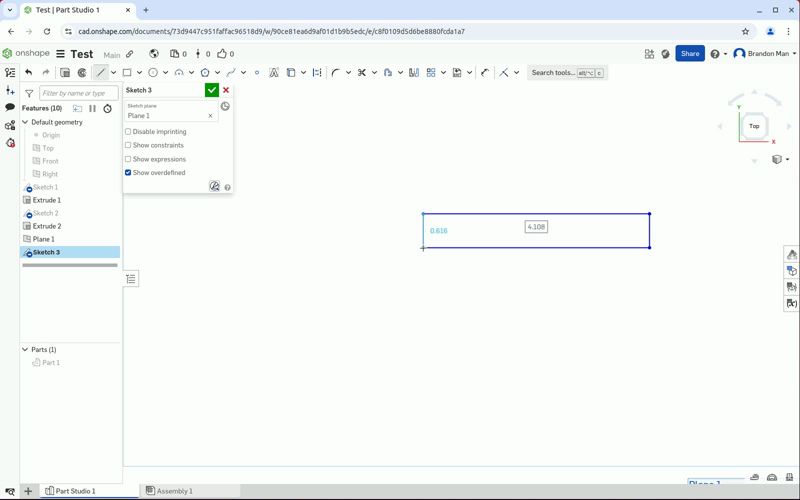
key_up(shift)
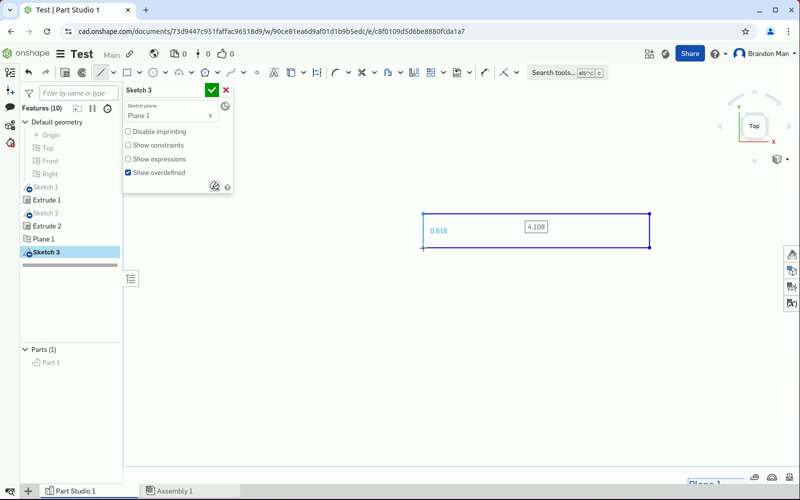
click(423, 247)
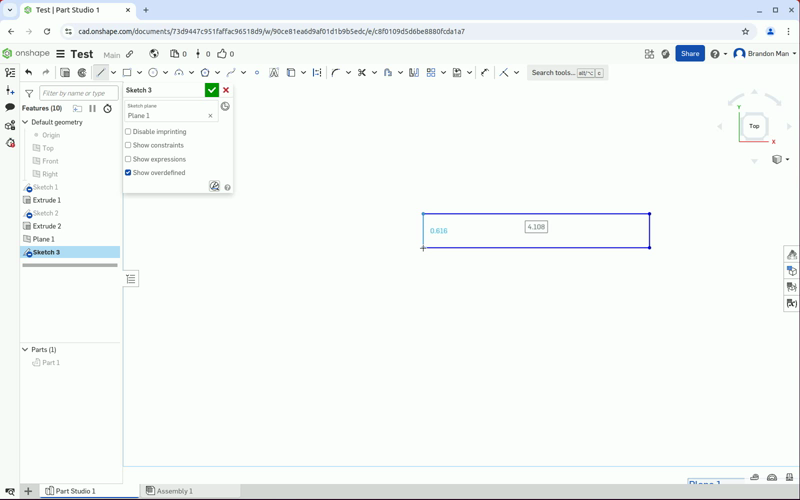
scroll(-6)
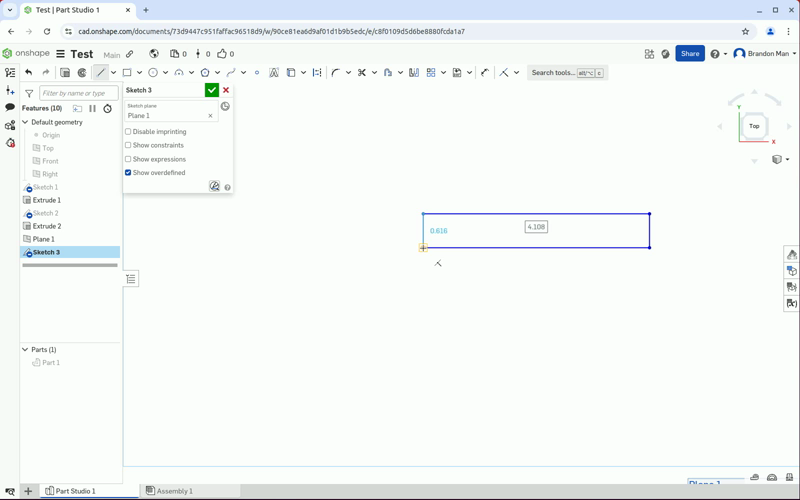
scroll(-6)
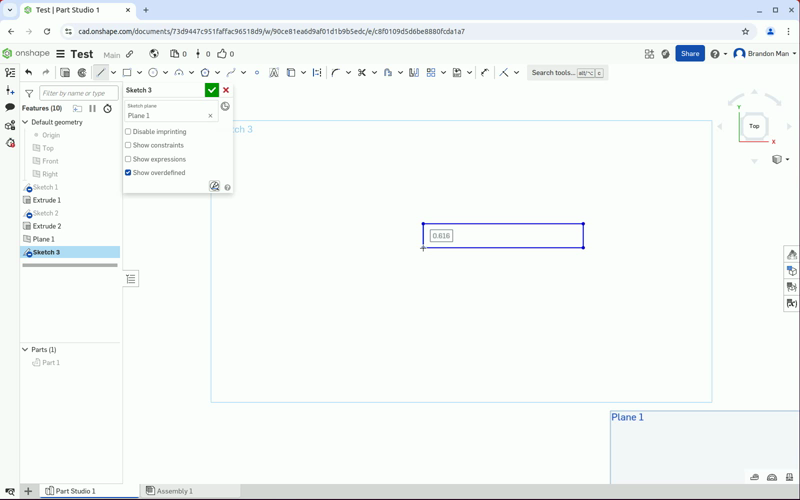
scroll(-6)
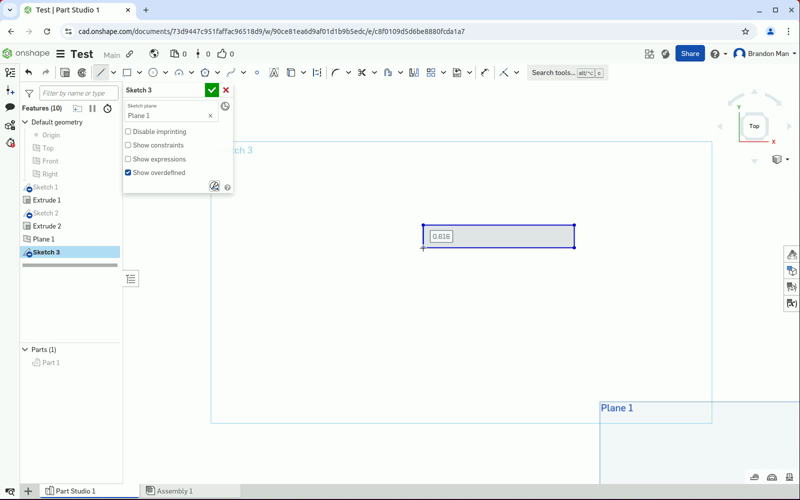
scroll(-6)
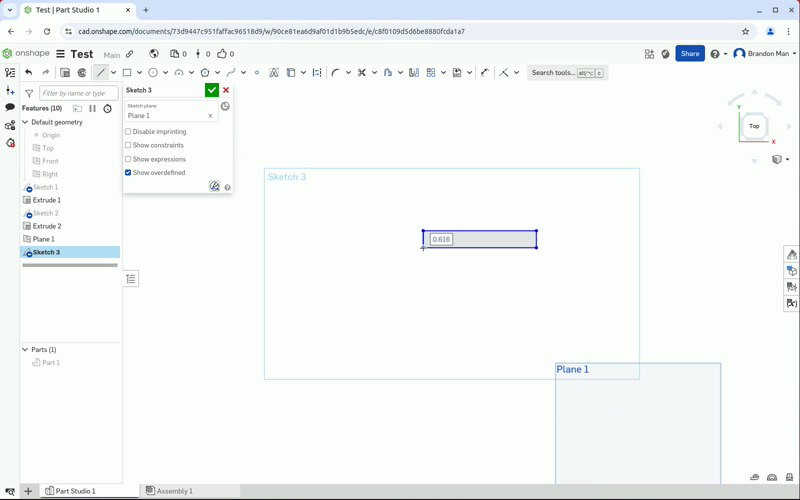
scroll(-6)
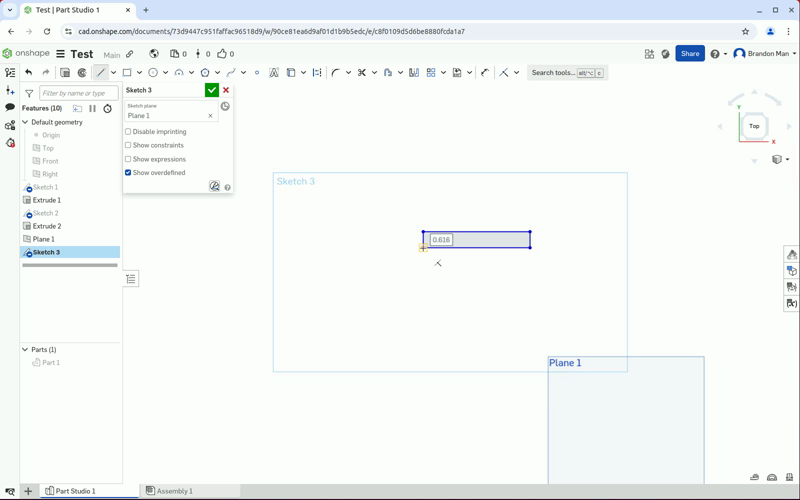
scroll(-6)
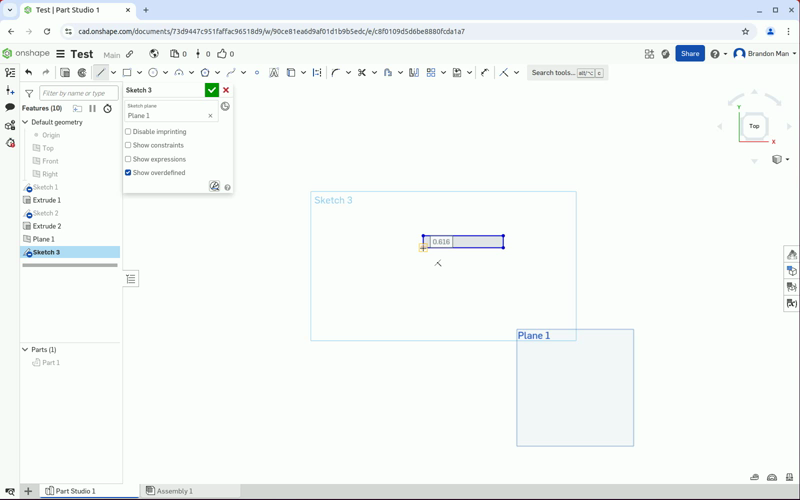
scroll(-6)
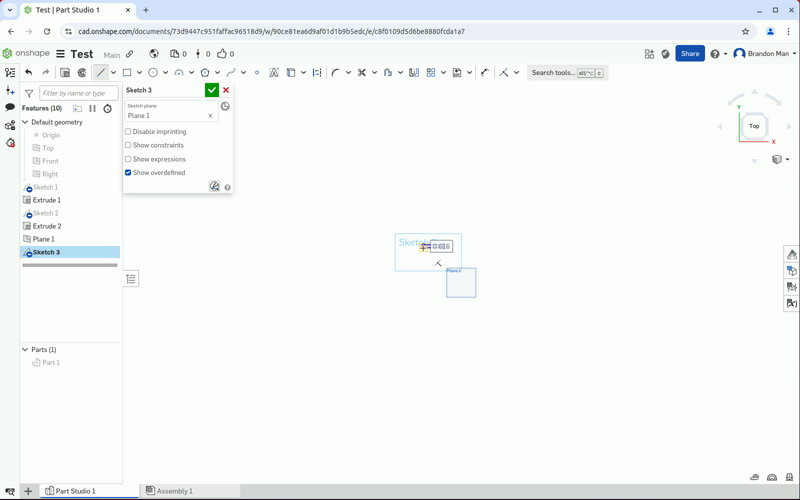
key(esc)
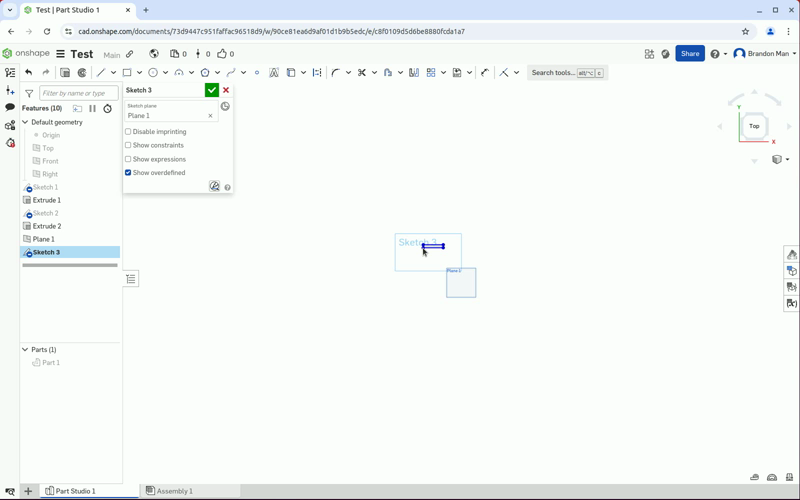
mouse_move(433, 244)
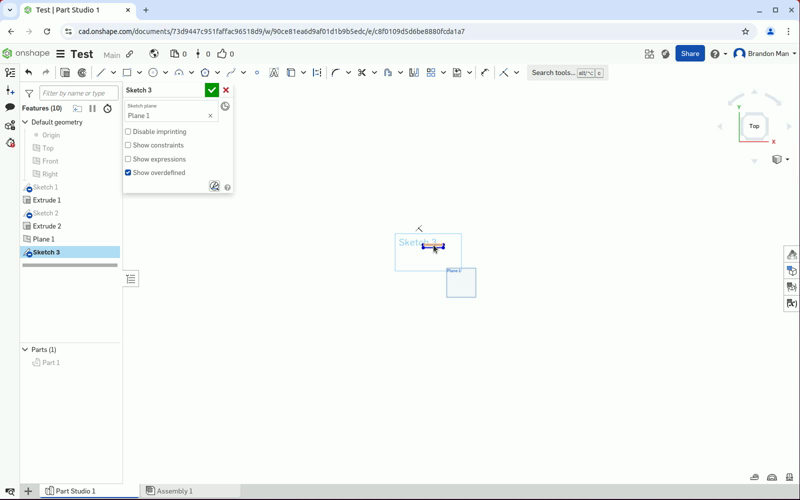
scroll(6)
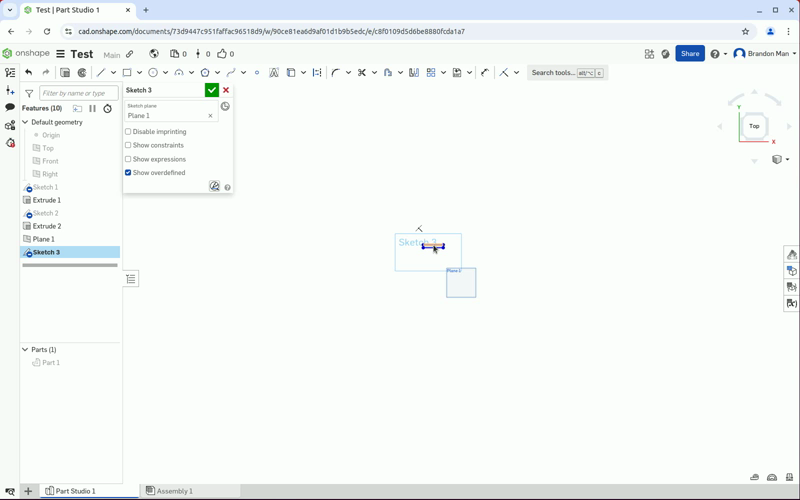
scroll(6)
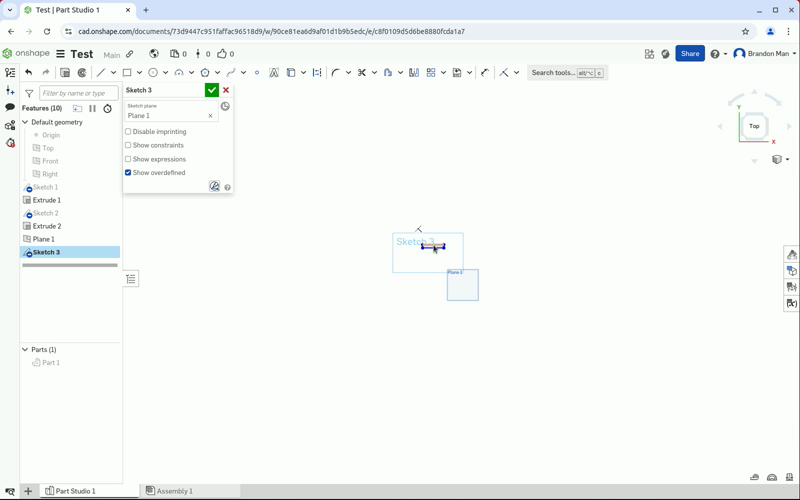
scroll(6)
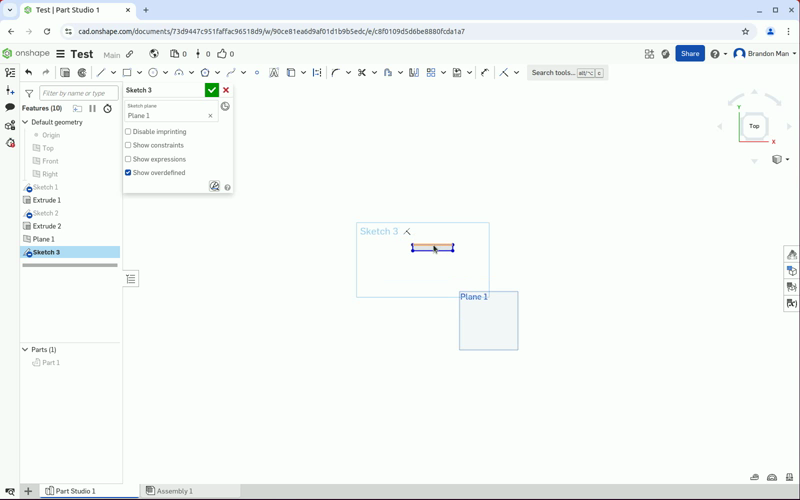
scroll(6)
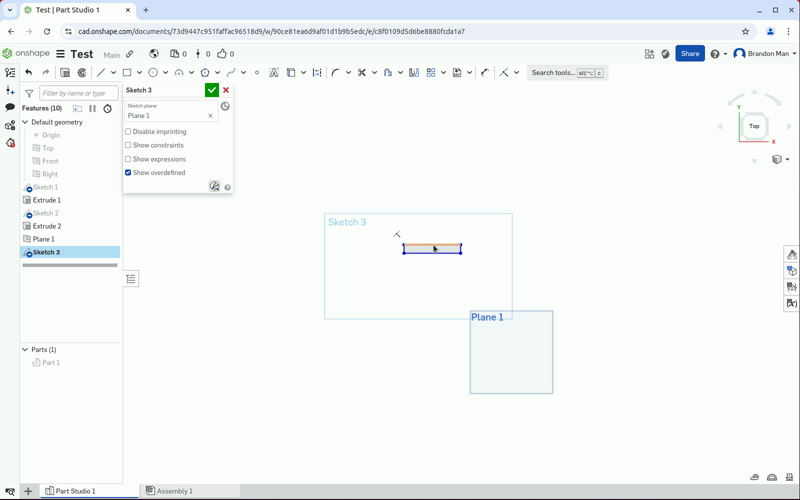
scroll(6)
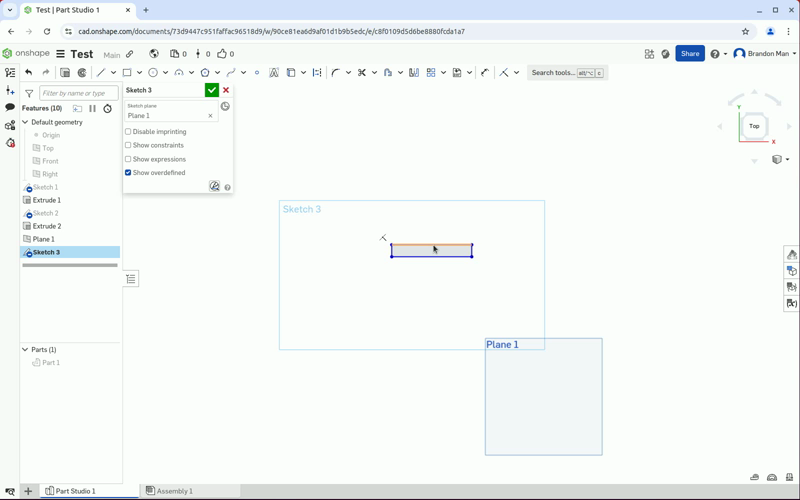
scroll(6)
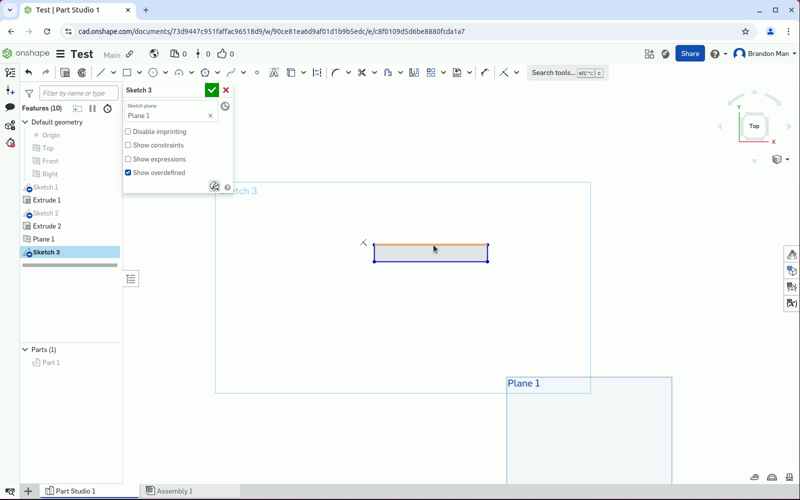
scroll(6)
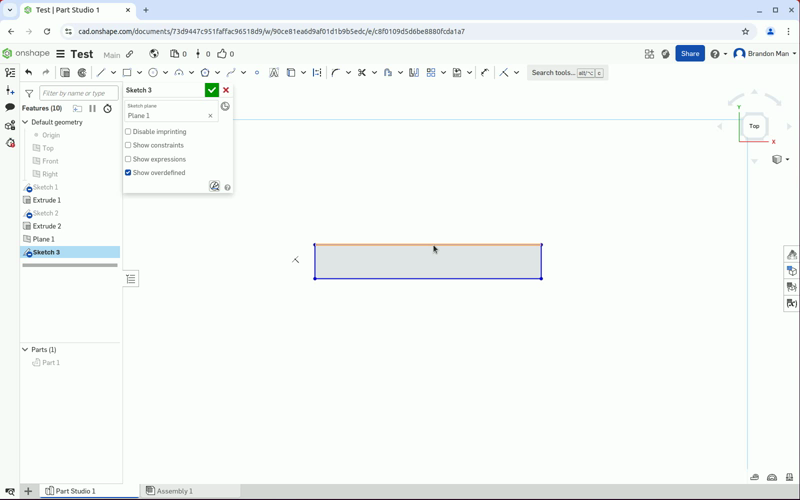
click(433, 244)
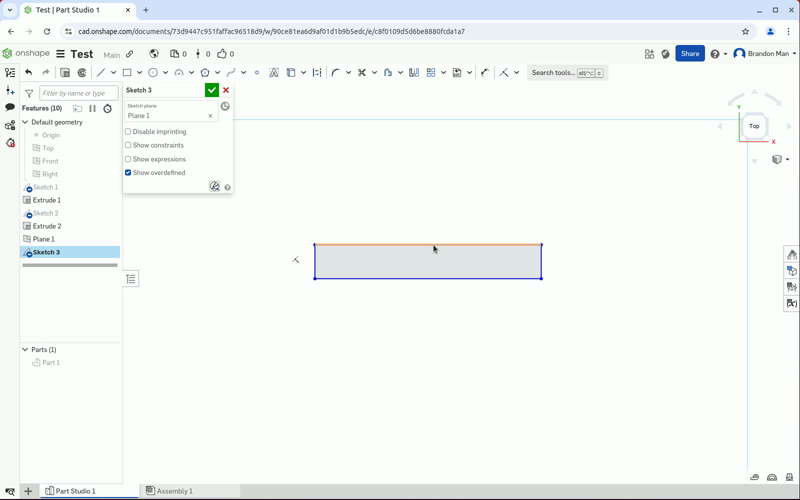
scroll(-6)
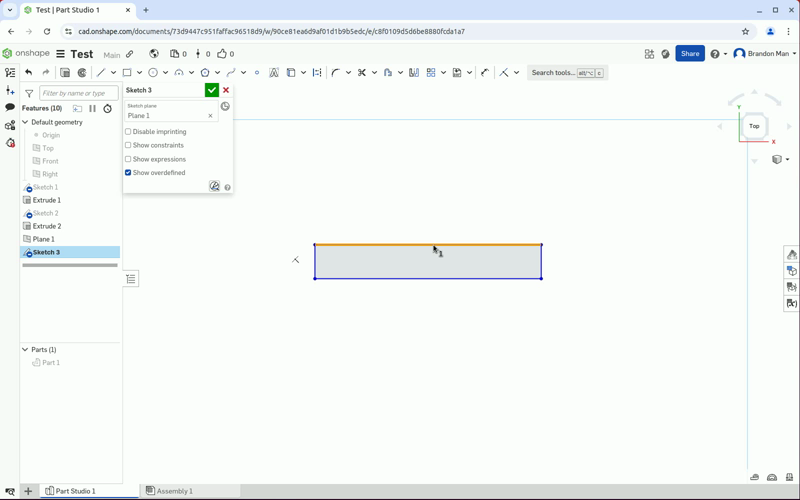
scroll(-6)
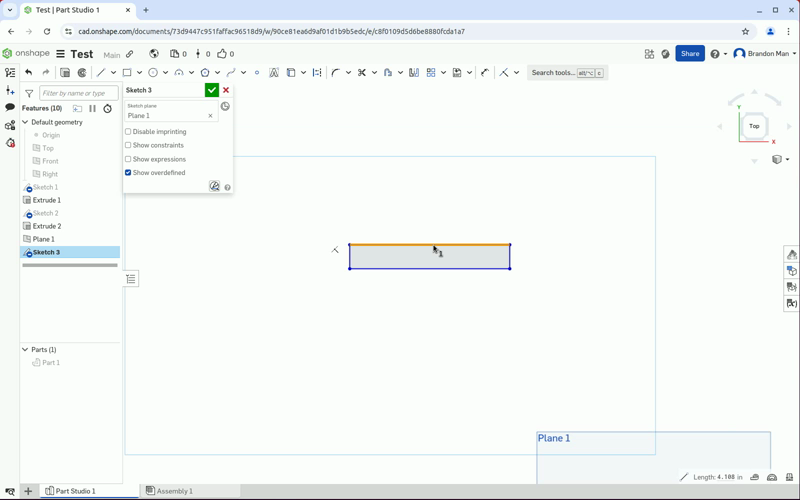
scroll(-6)
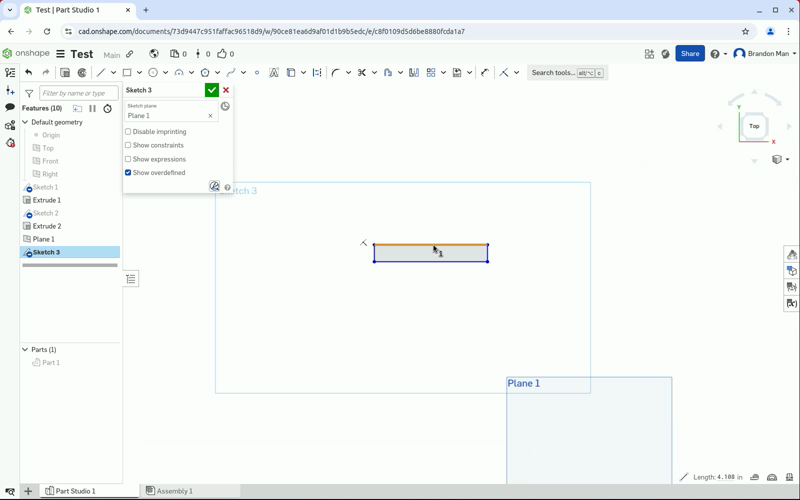
scroll(-6)
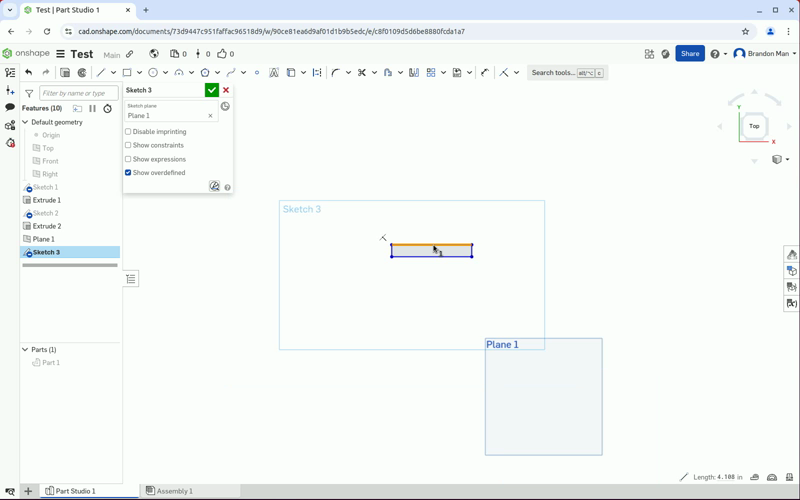
scroll(-6)
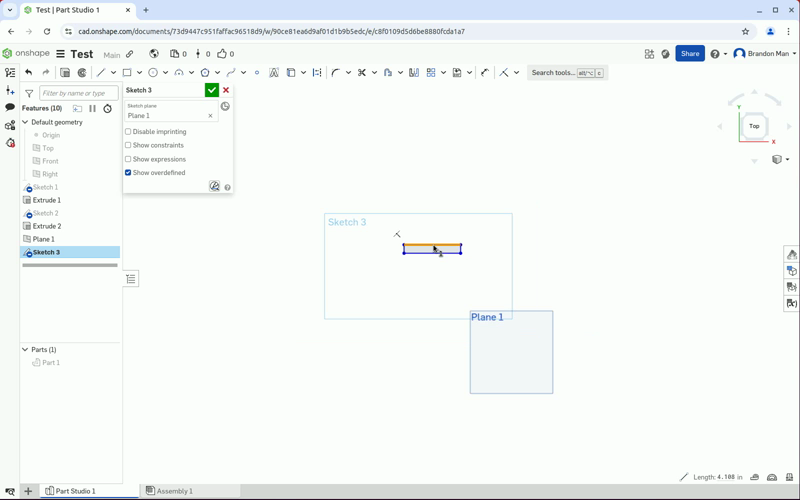
scroll(-6)
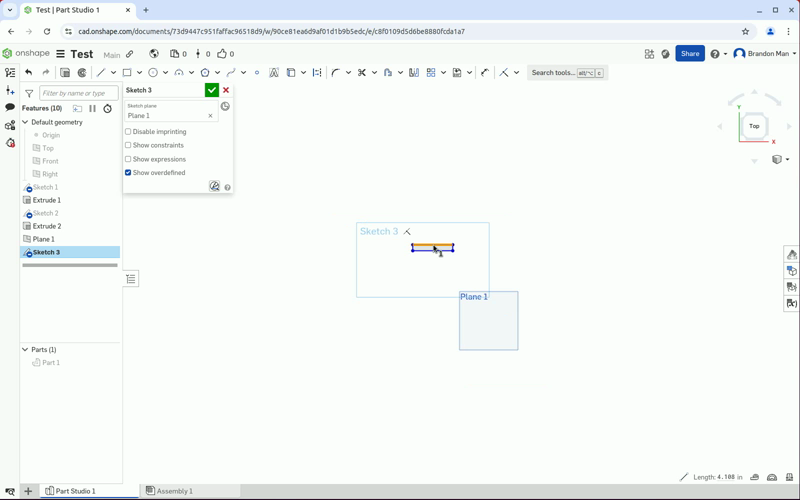
scroll(-6)
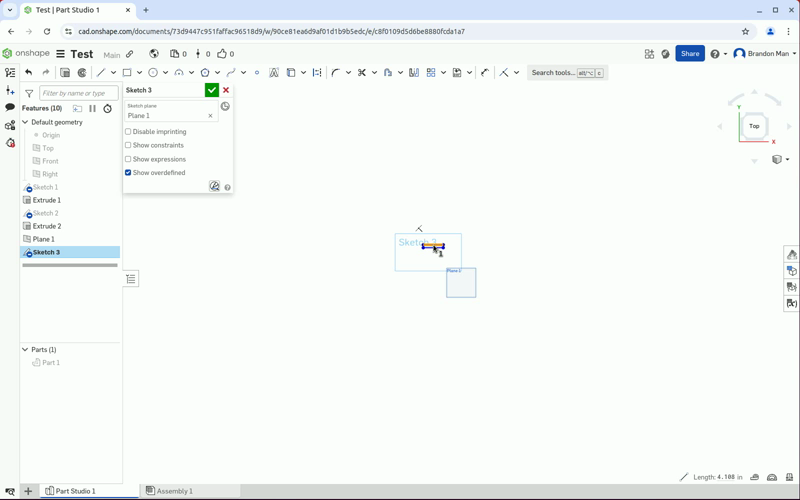
mouse_move(73, 352)
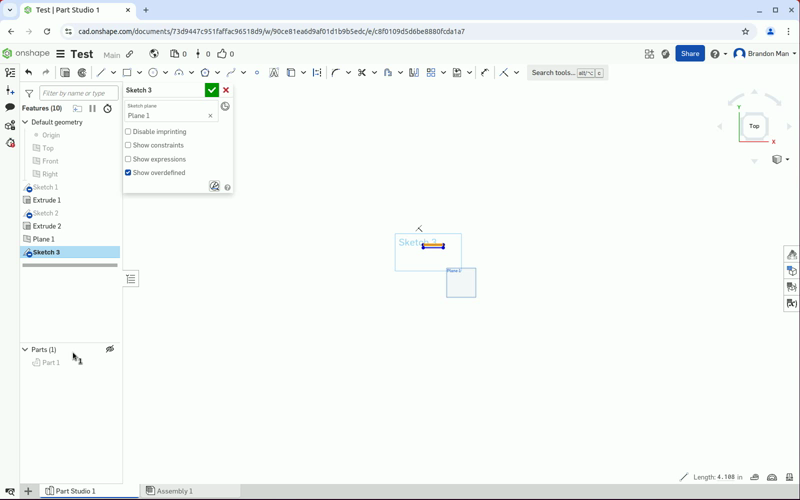
key(shift+y)
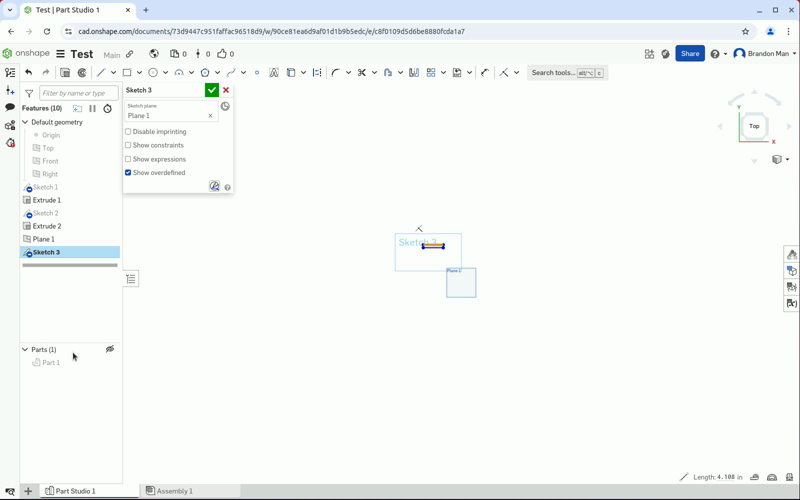
key(shift+e)
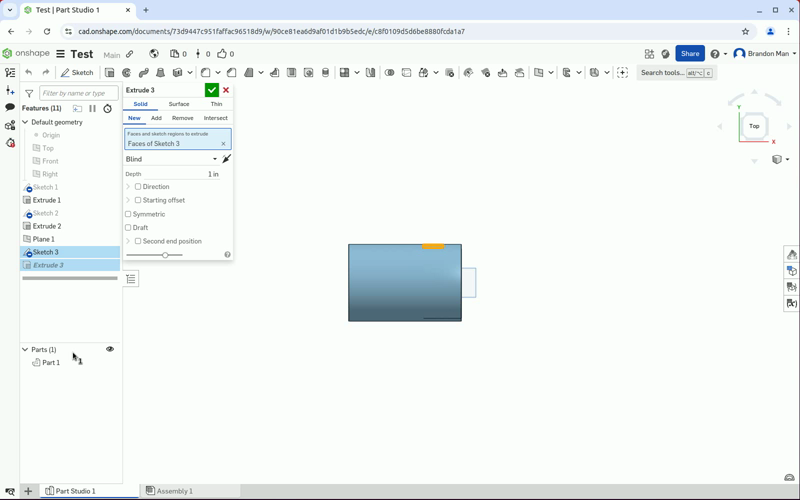
mouse_move(143, 106)
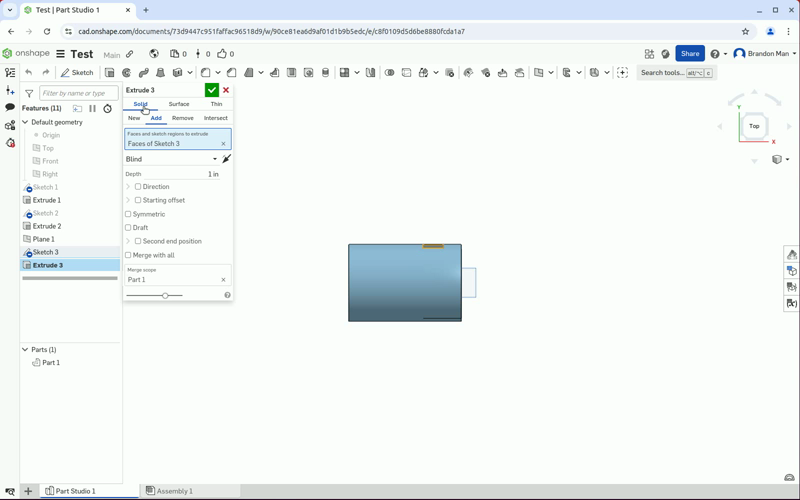
click(143, 106)
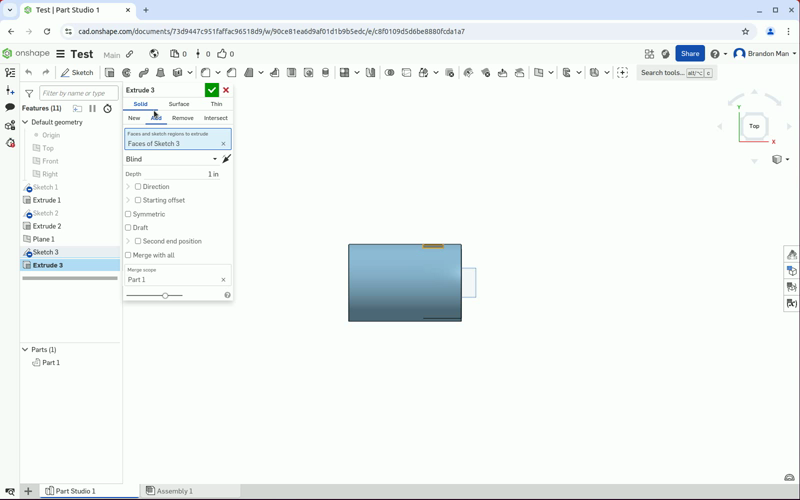
mouse_move(186, 120)
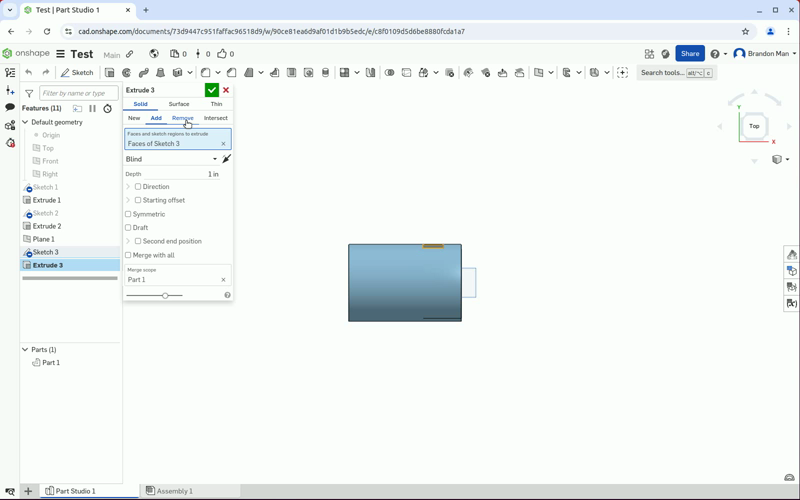
click(186, 120)
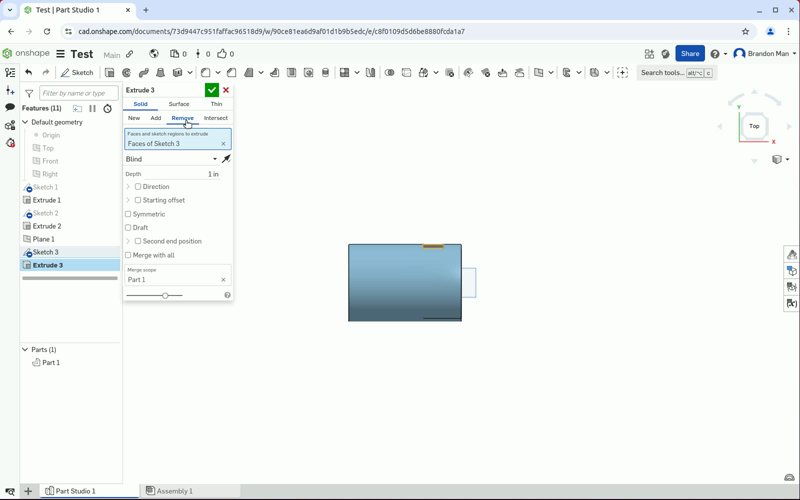
key(tab, 4)
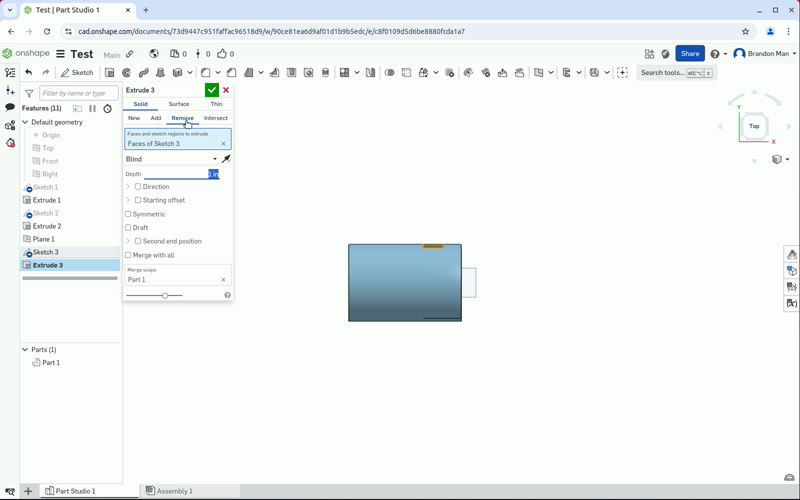
text(5.777)
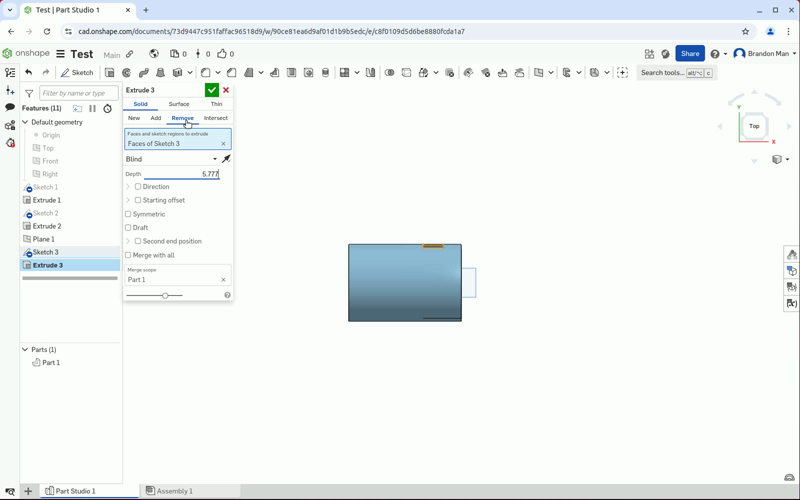
key(tab, 6)
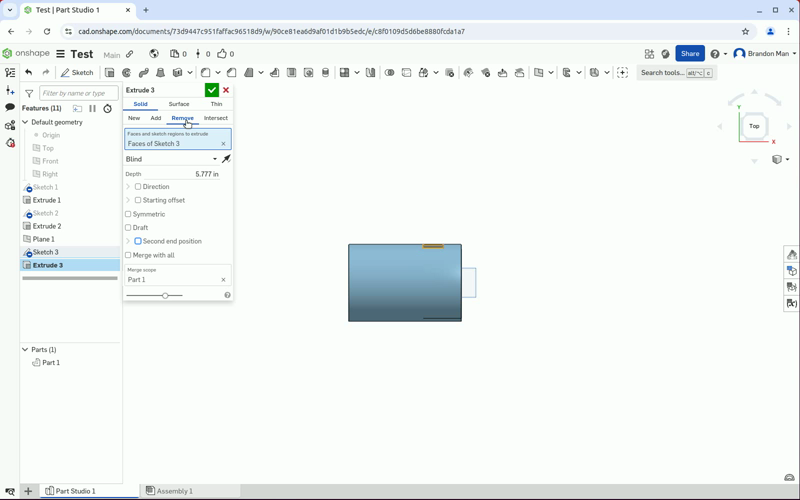
key(space)
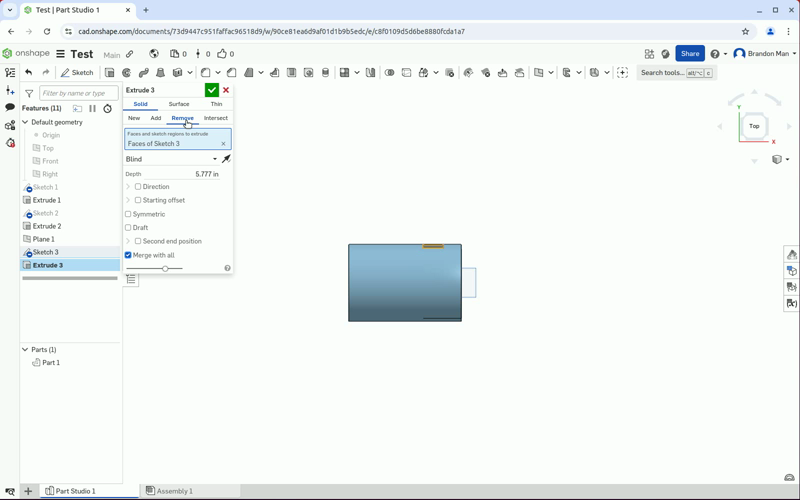
key(enter)
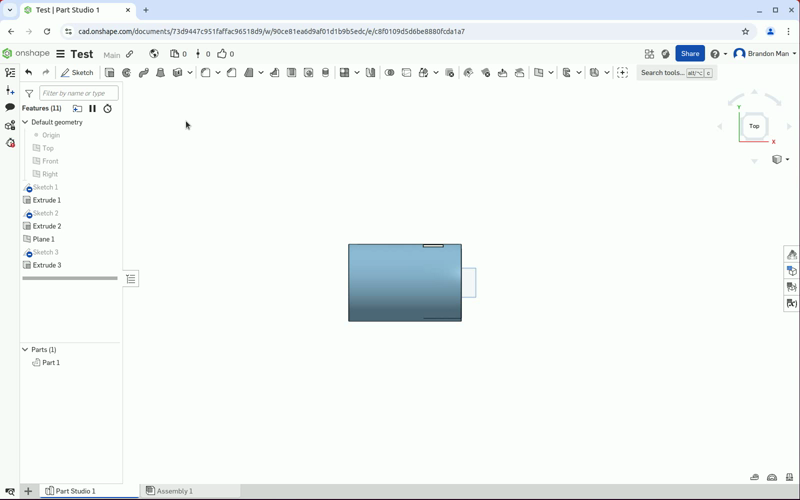
key(shift+h)
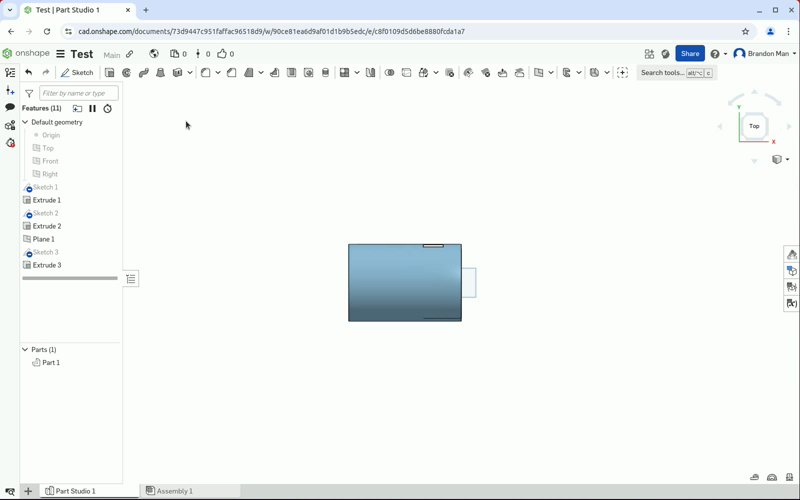
key(shift+h)
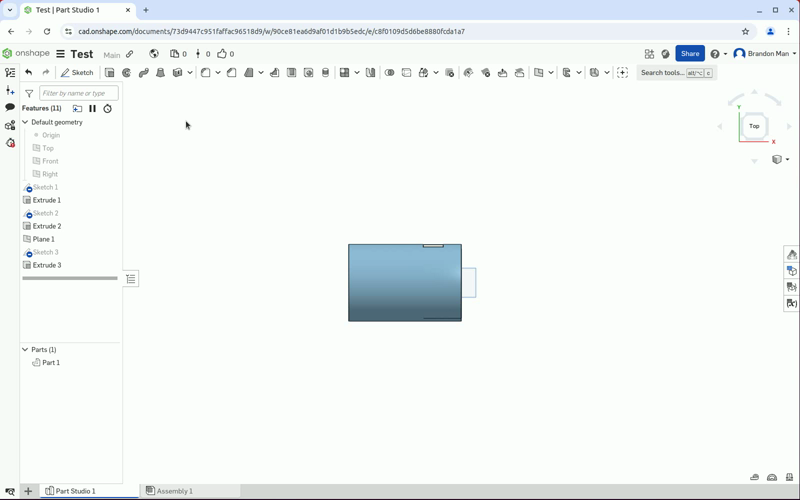
mouse_move(73, 189)
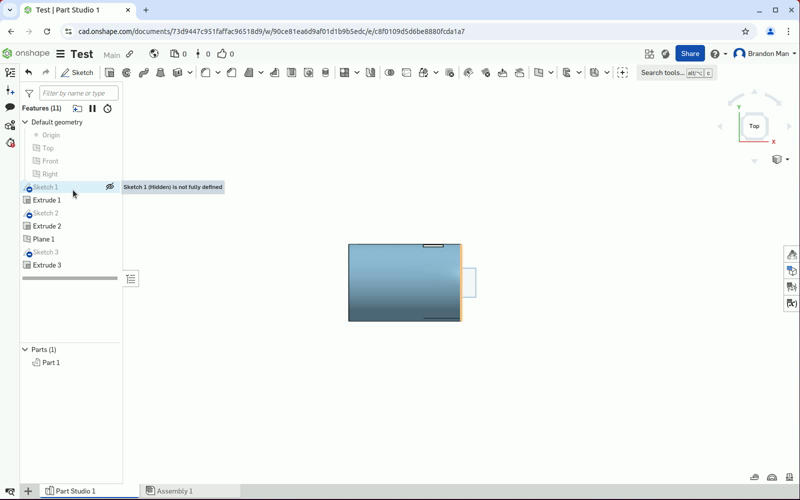
click(73, 189)
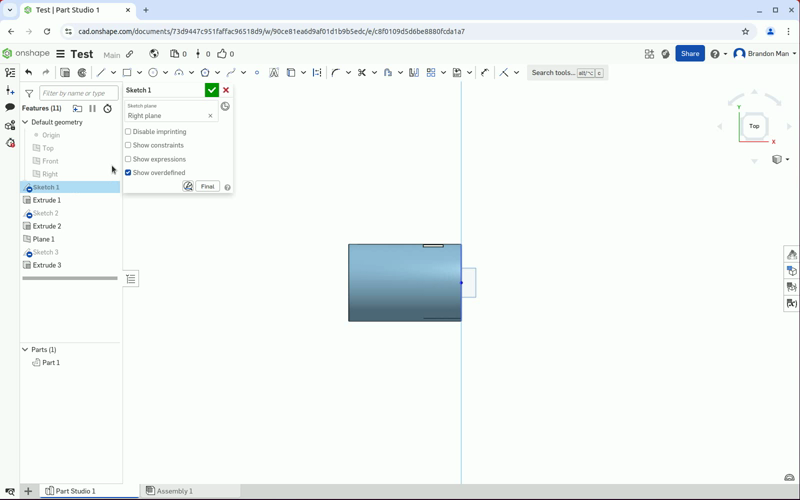
mouse_move(229, 92)
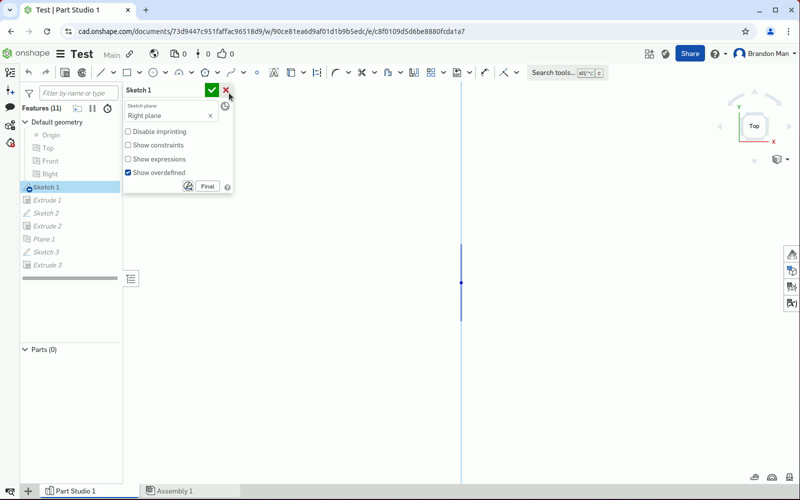
click(229, 92)
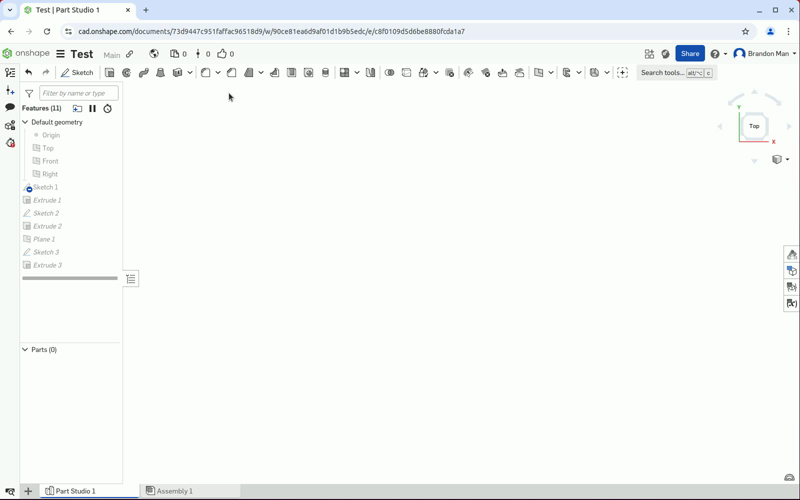
key(shift+s)
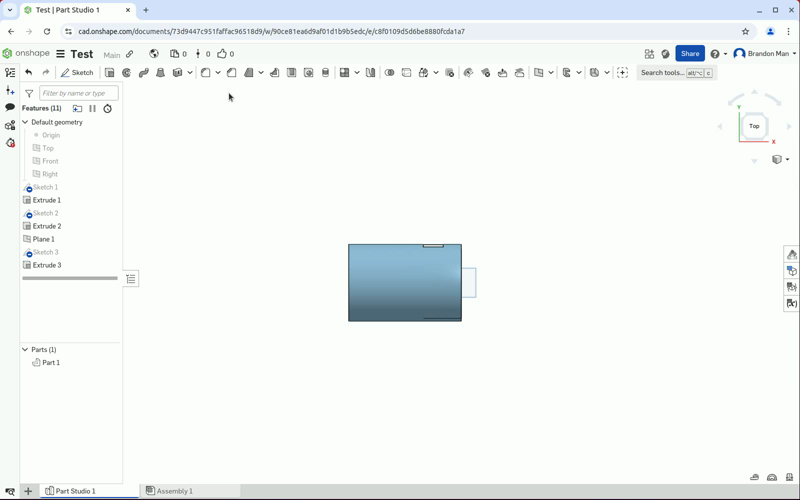
mouse_move(73, 241)
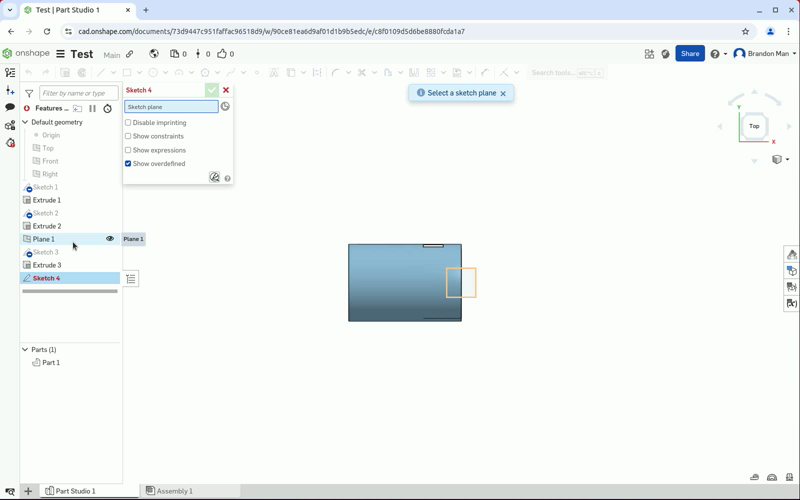
click(73, 241)
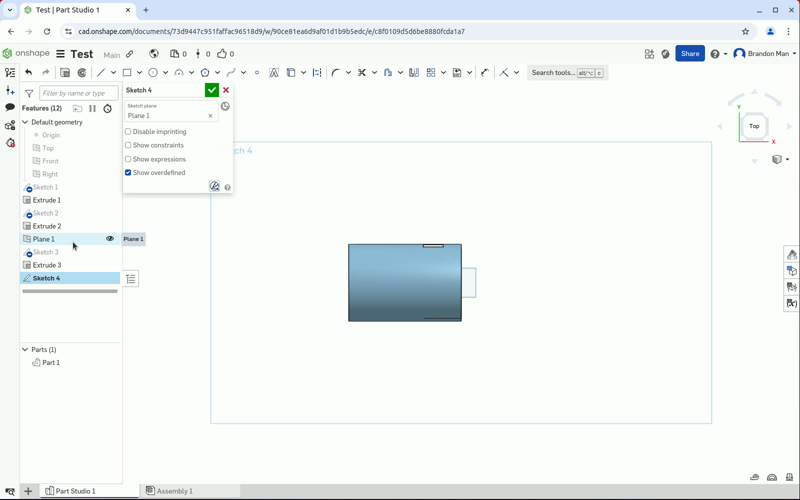
mouse_move(73, 352)
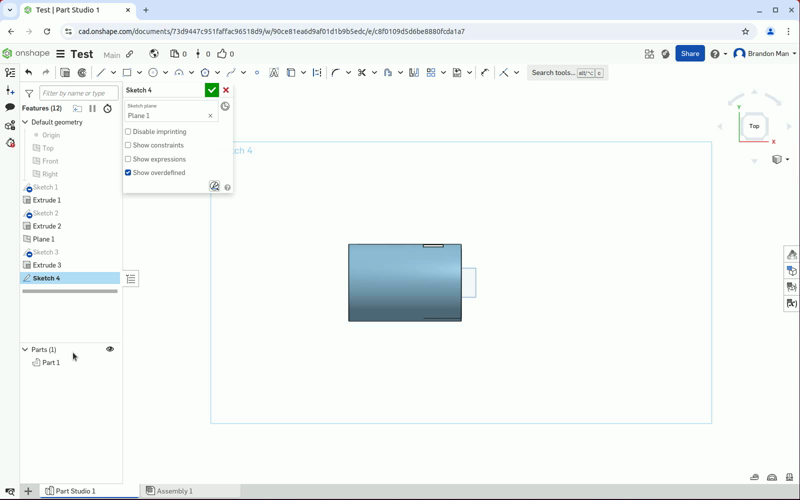
key(y)
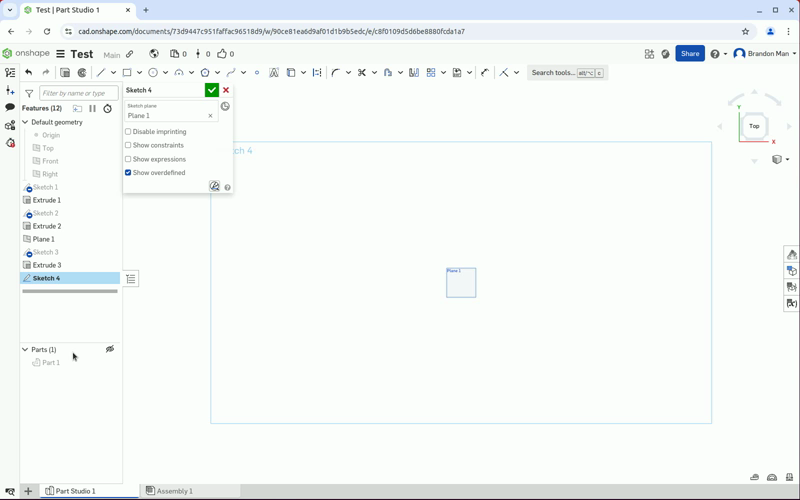
key(l)
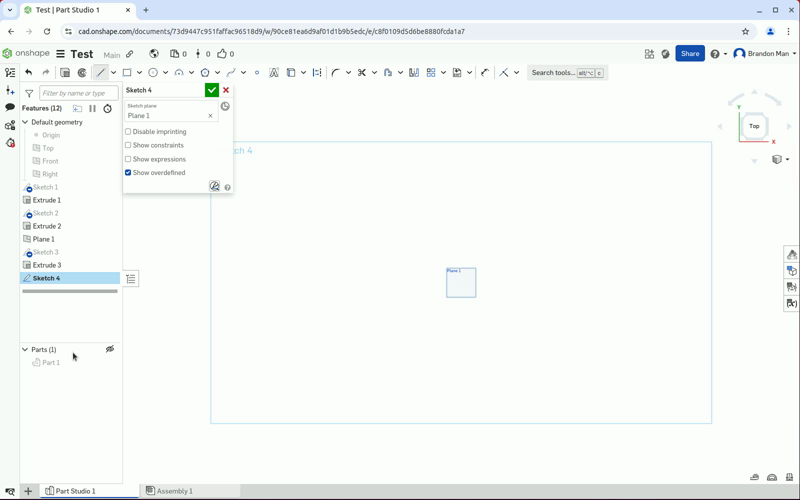
key_down(shift)
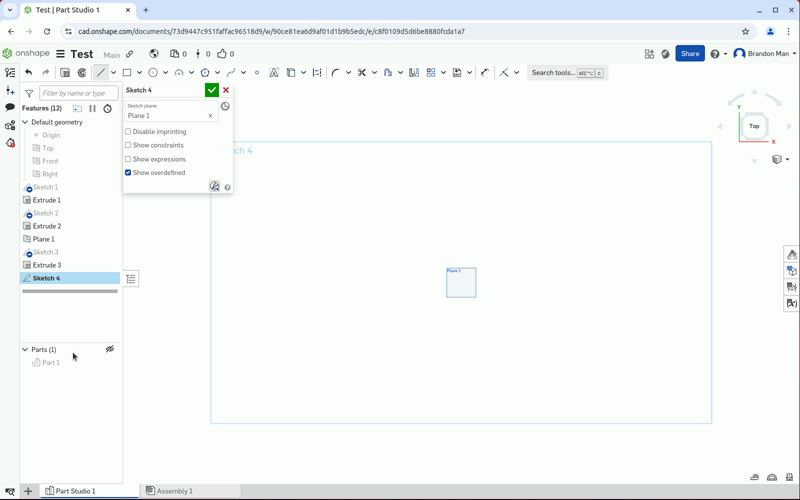
mouse_move(423, 320)
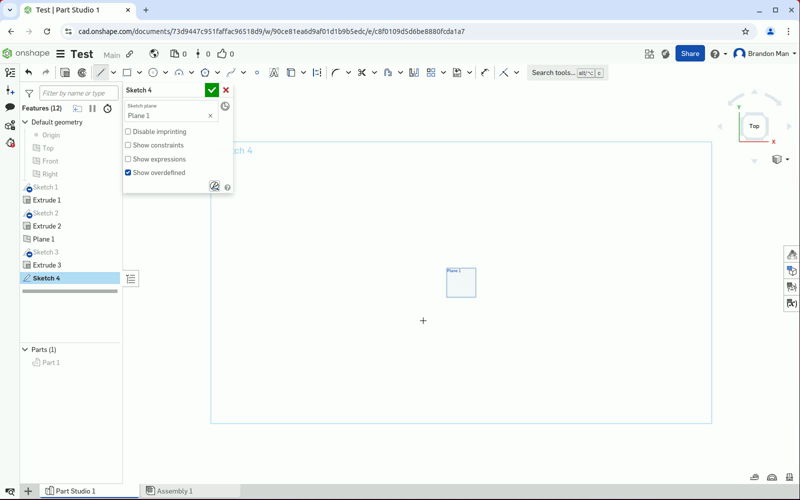
click(423, 320)
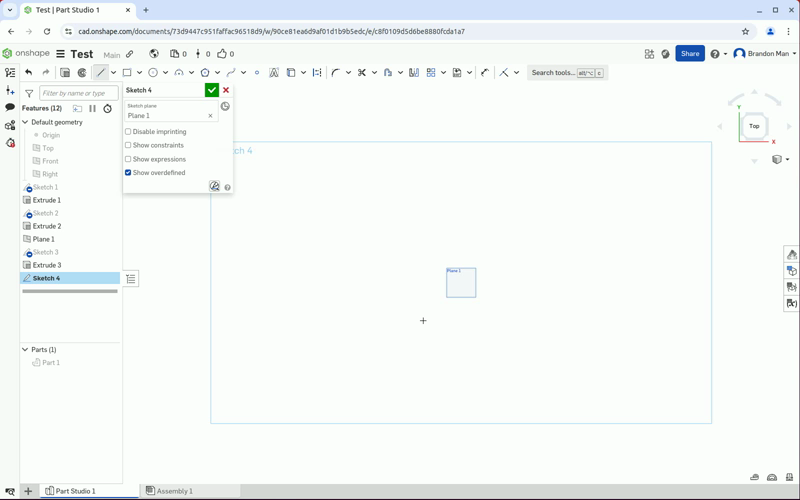
key_up(shift)
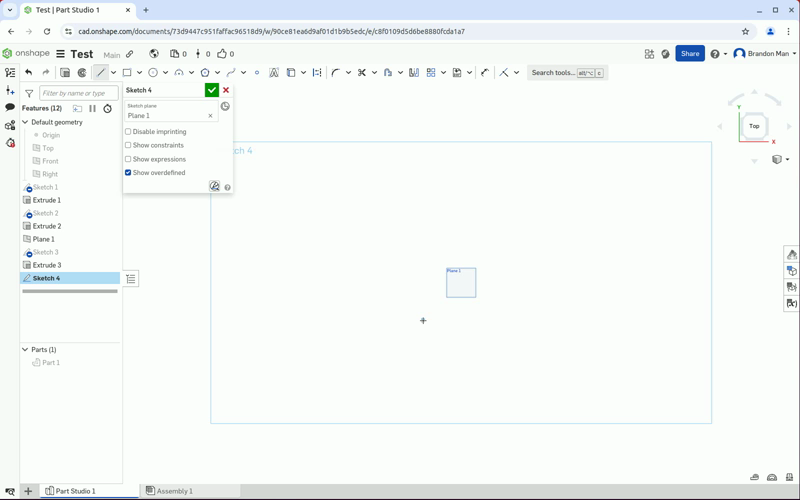
key_down(shift)
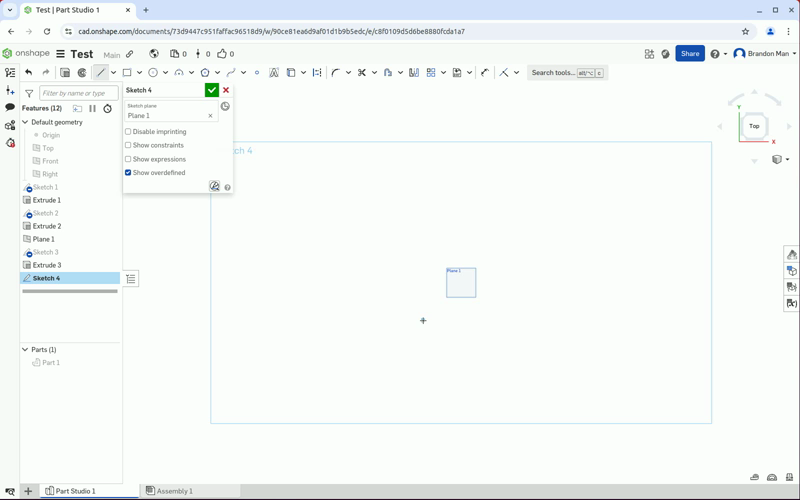
mouse_move(453, 320)
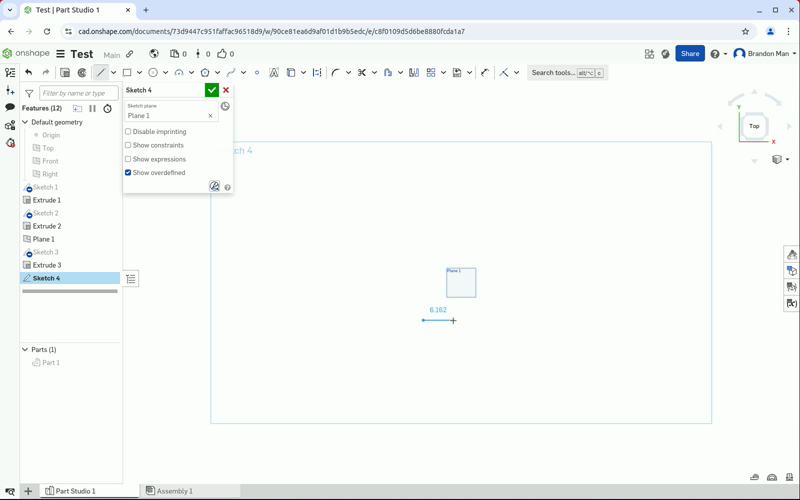
mouse_move(443, 320)
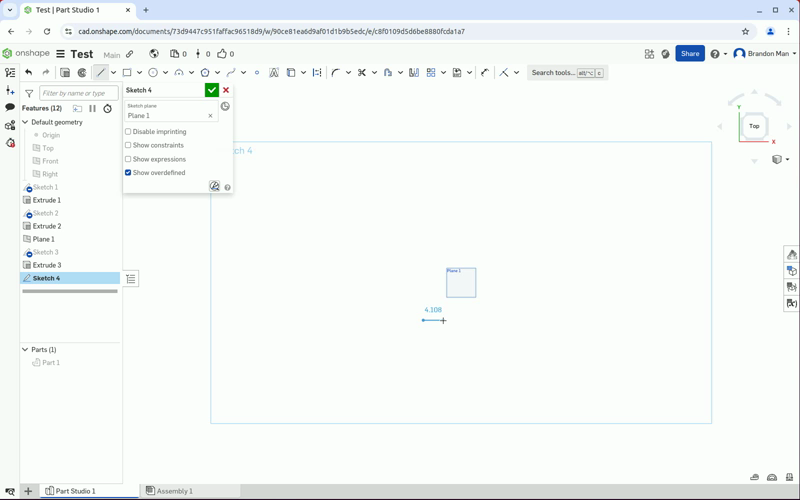
click(443, 320)
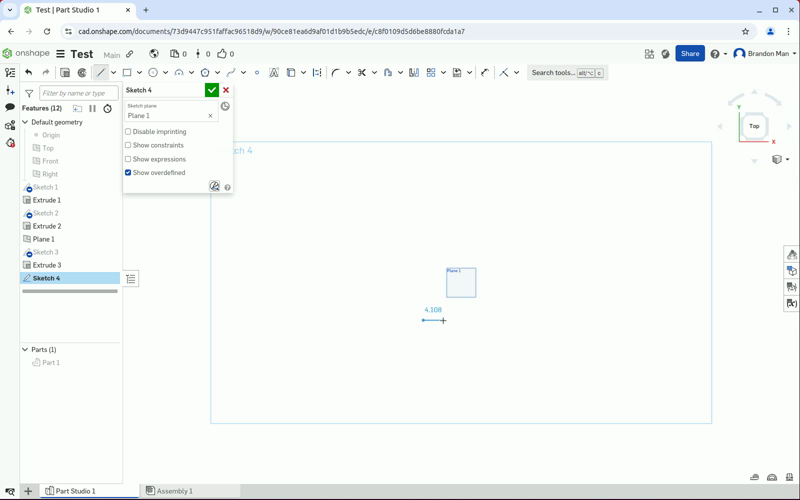
key_up(shift)
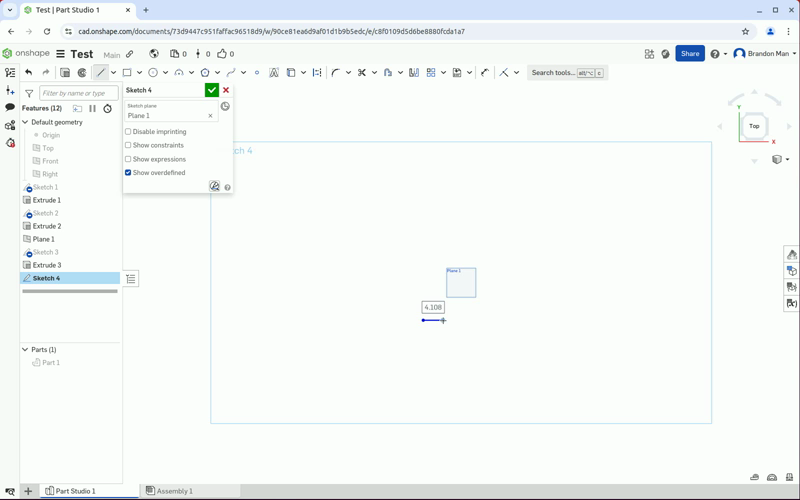
key_down(shift)
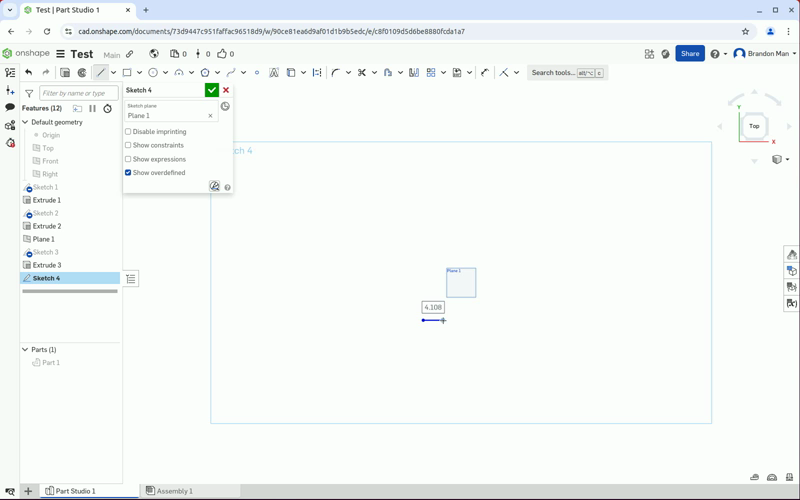
mouse_move(473, 320)
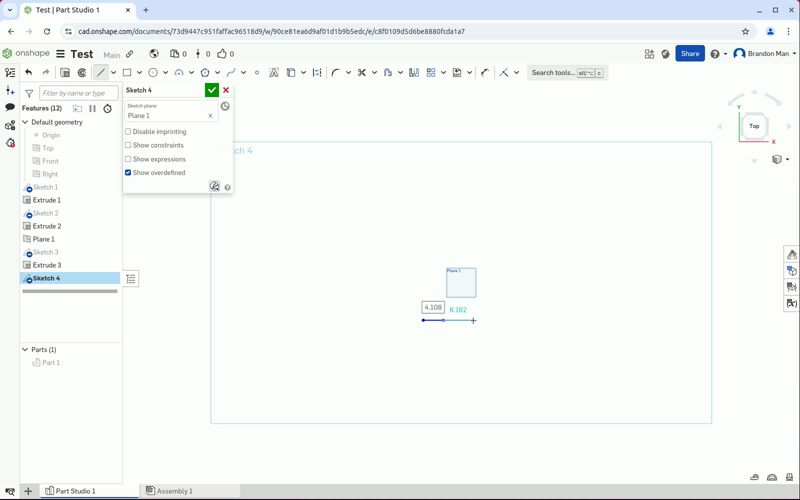
mouse_move(443, 317)
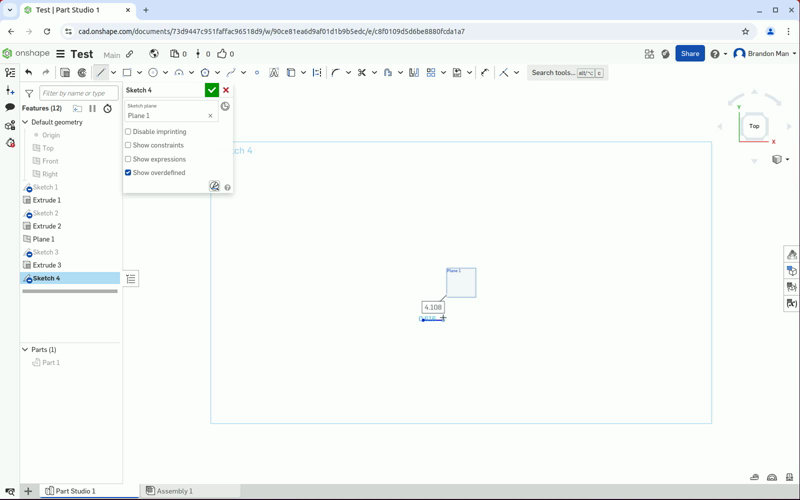
scroll(6)
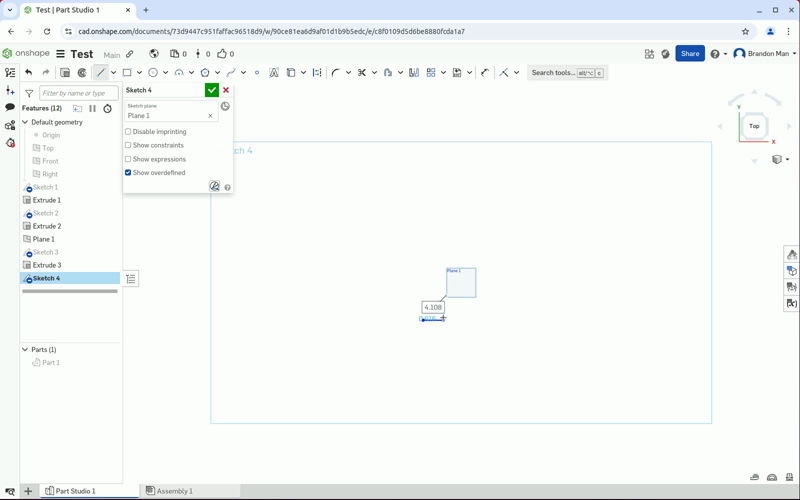
scroll(6)
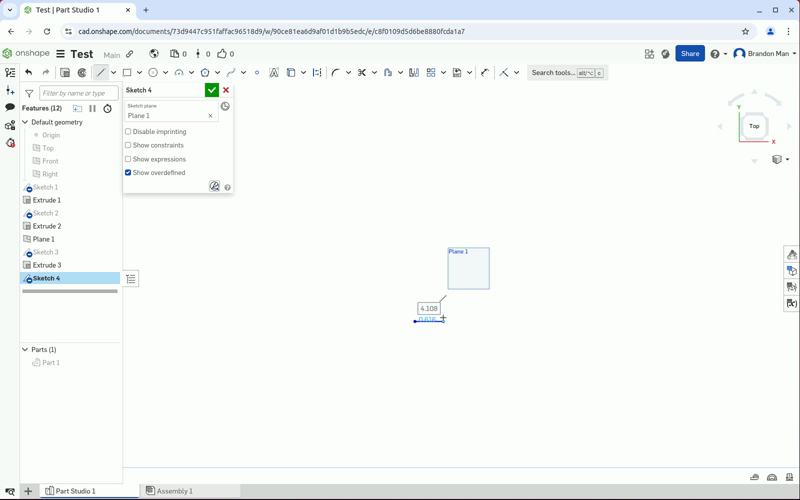
scroll(6)
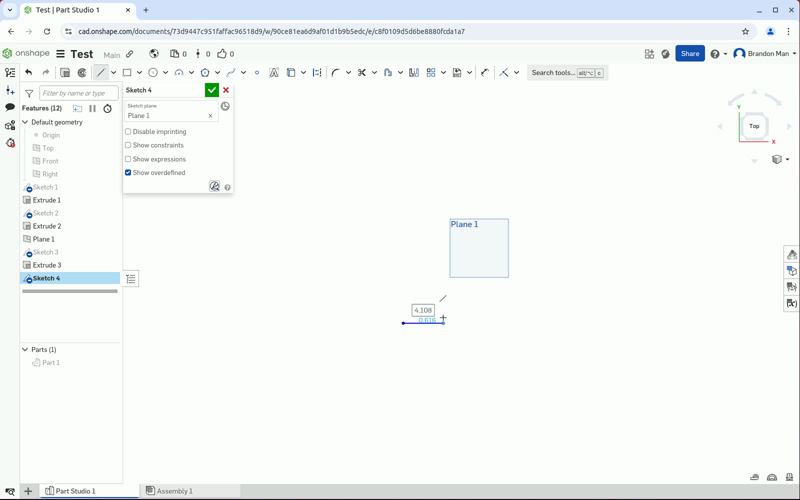
scroll(6)
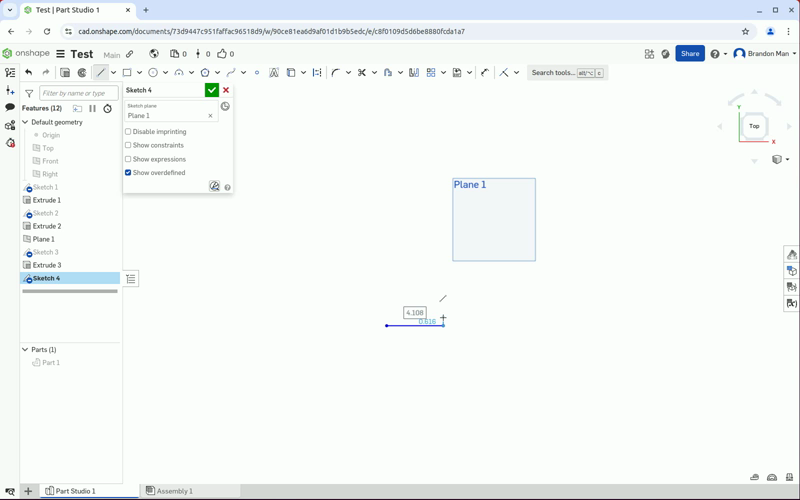
scroll(6)
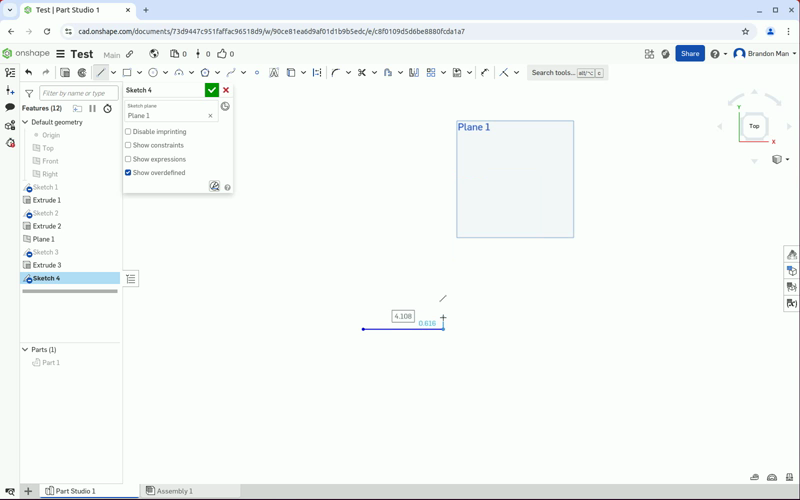
scroll(6)
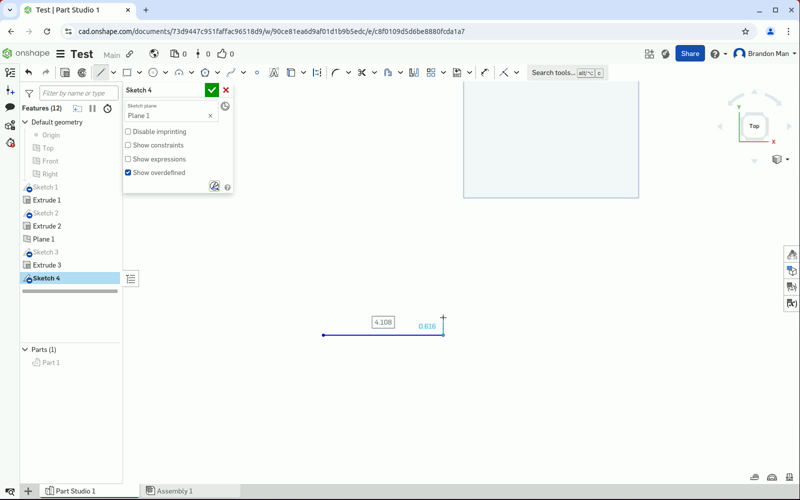
scroll(6)
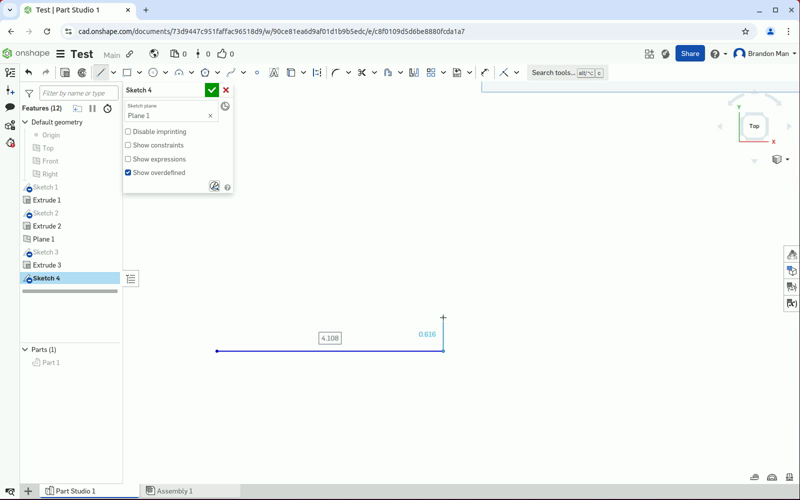
click(443, 317)
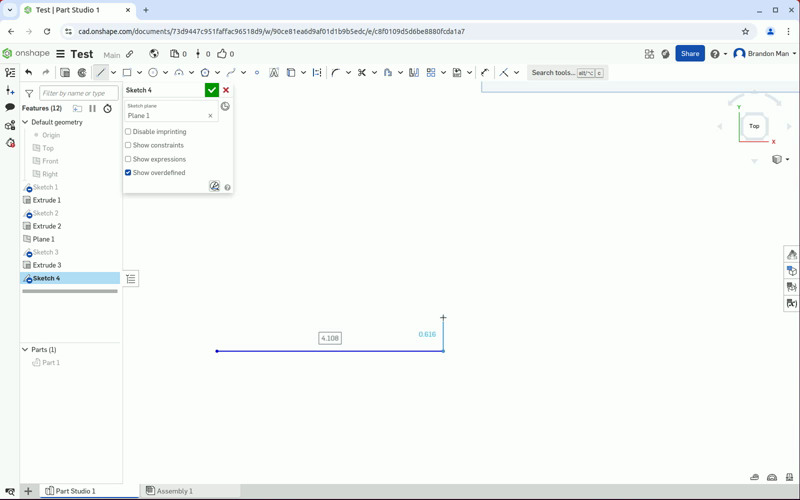
scroll(-6)
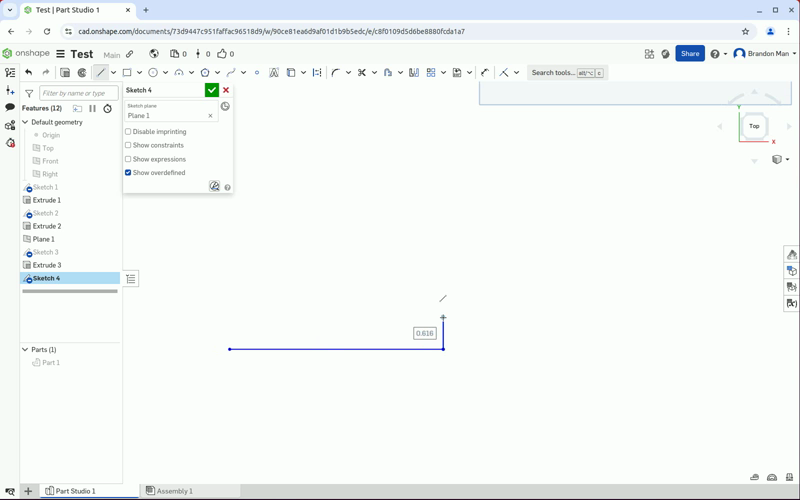
scroll(-6)
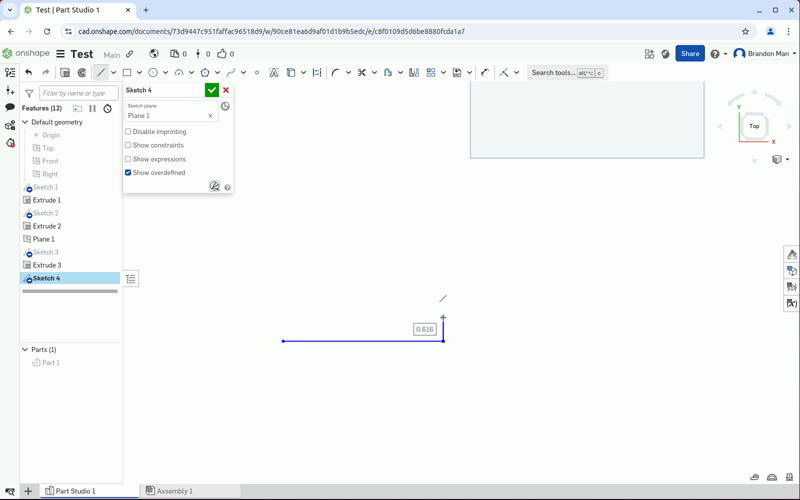
scroll(-6)
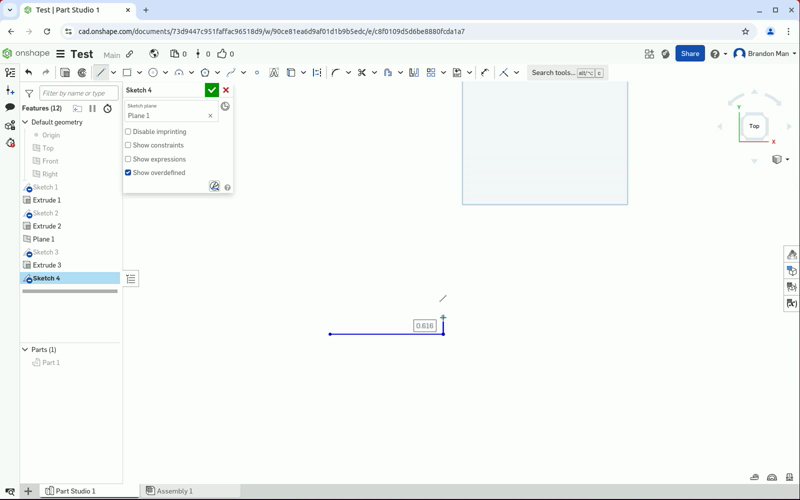
scroll(-6)
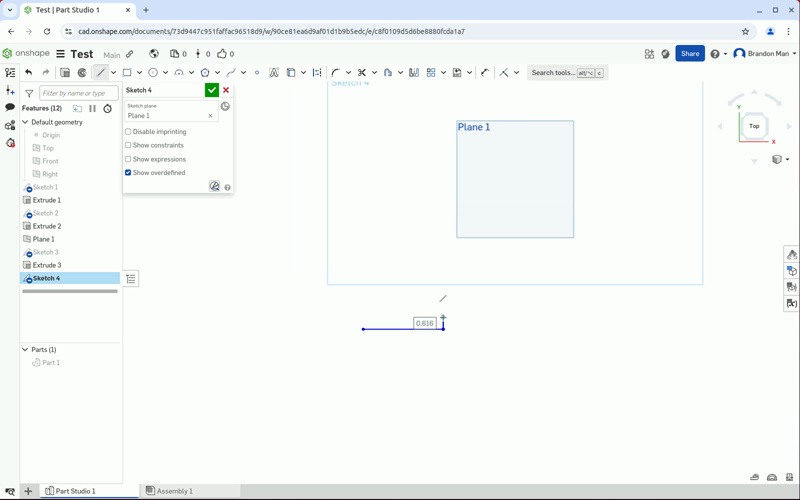
scroll(-6)
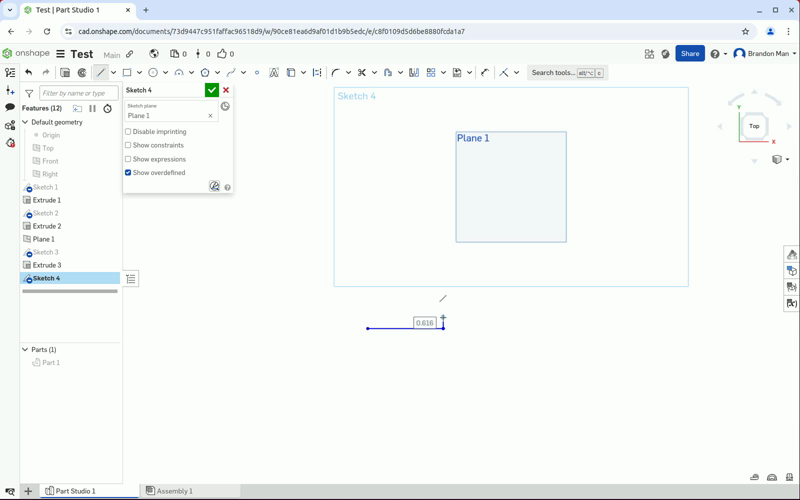
scroll(-6)
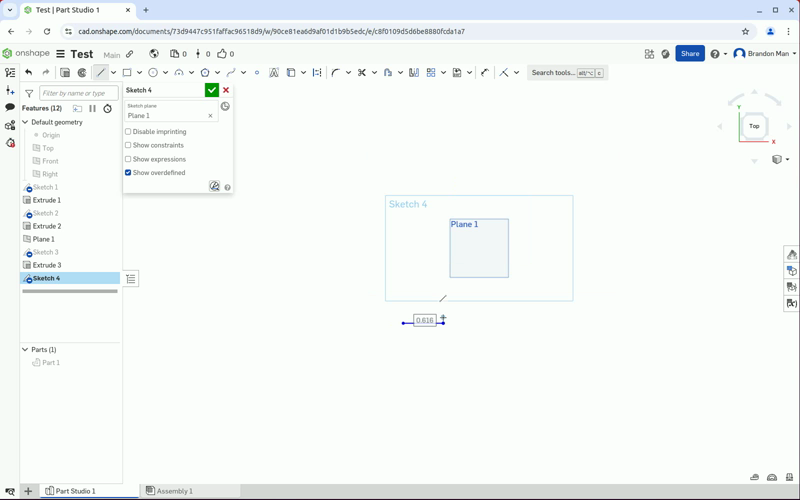
scroll(-6)
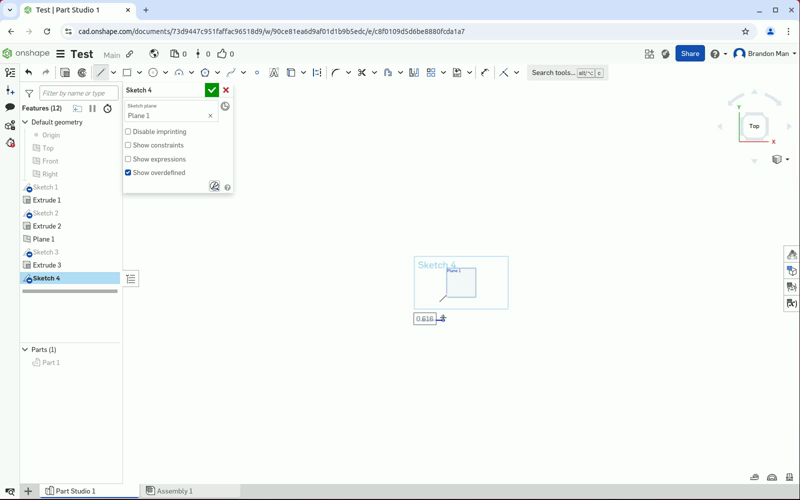
key_up(shift)
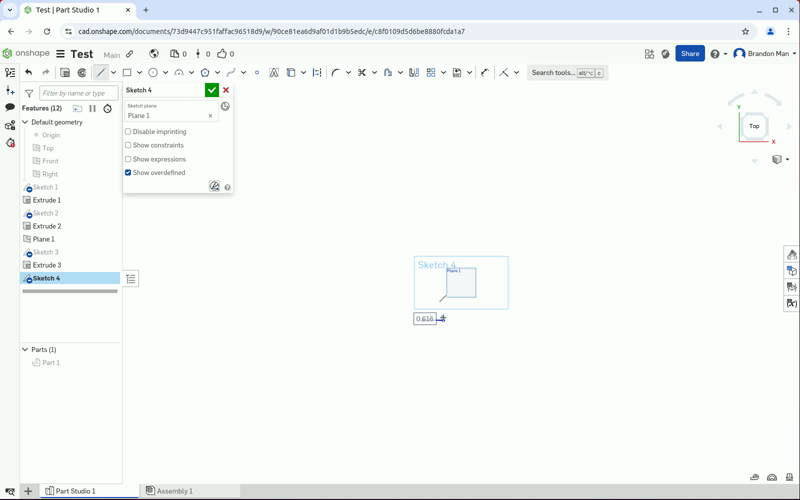
key_down(shift)
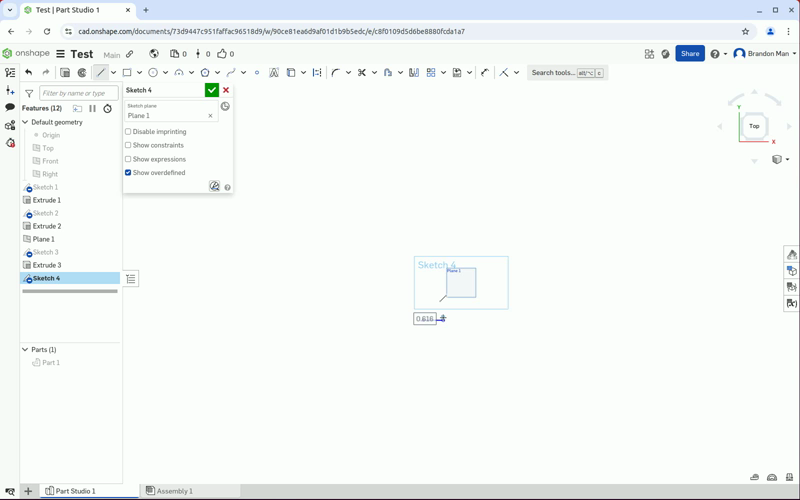
mouse_move(473, 317)
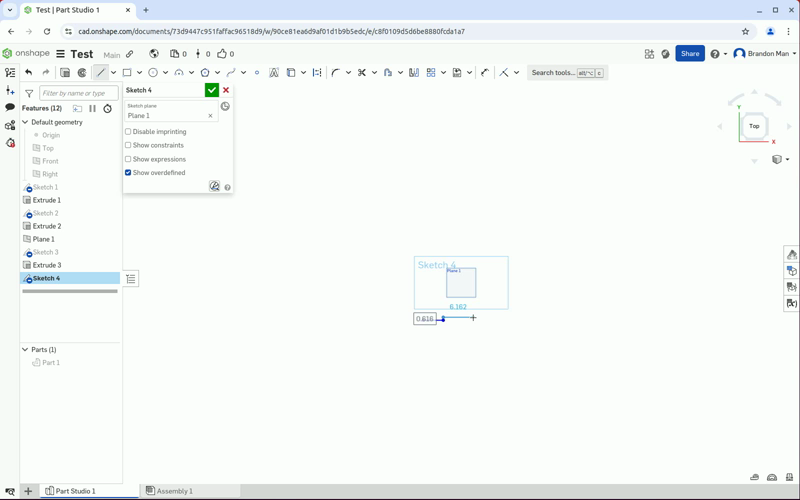
mouse_move(423, 317)
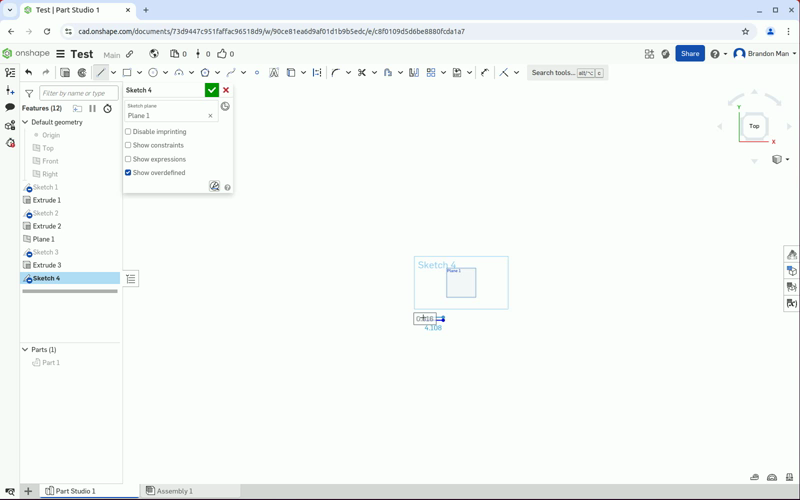
scroll(6)
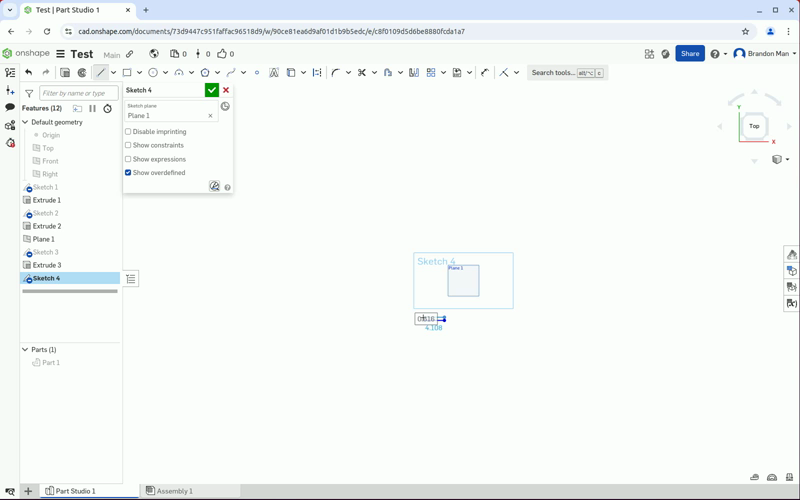
scroll(6)
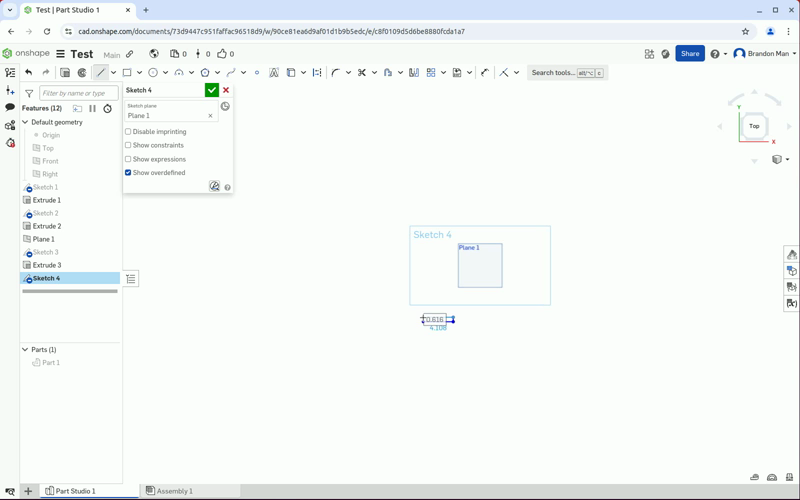
scroll(6)
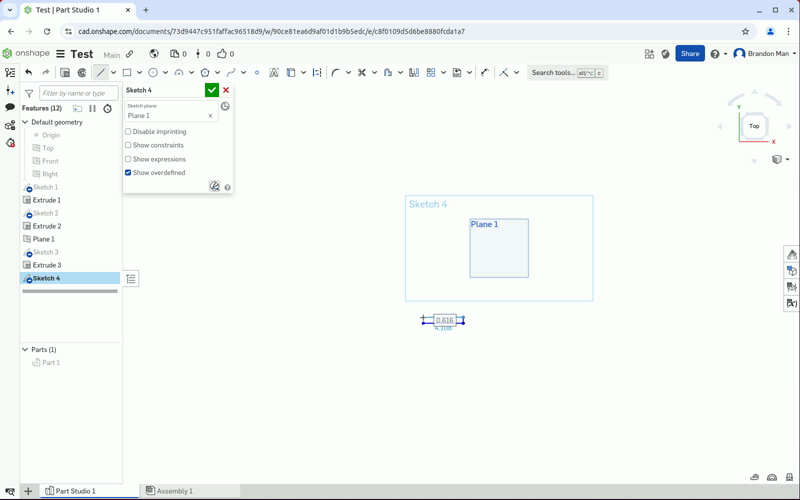
scroll(6)
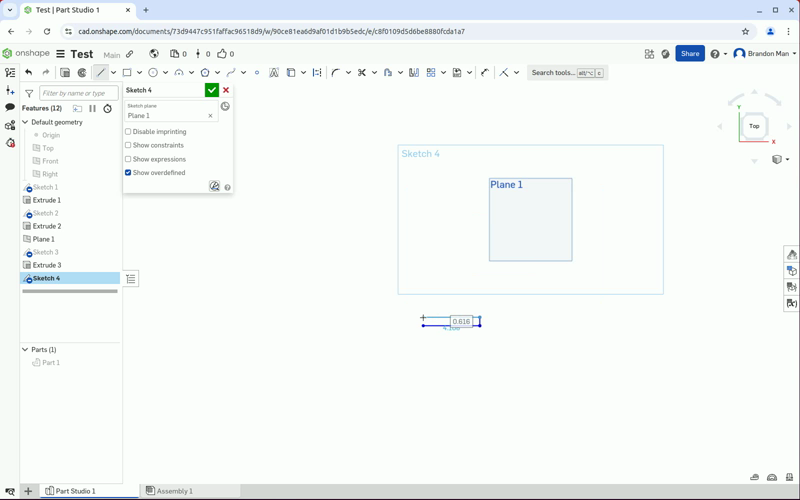
scroll(6)
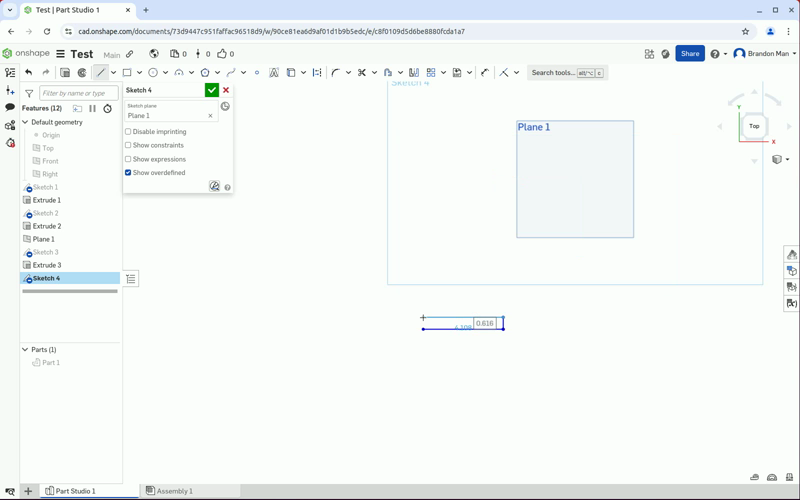
scroll(6)
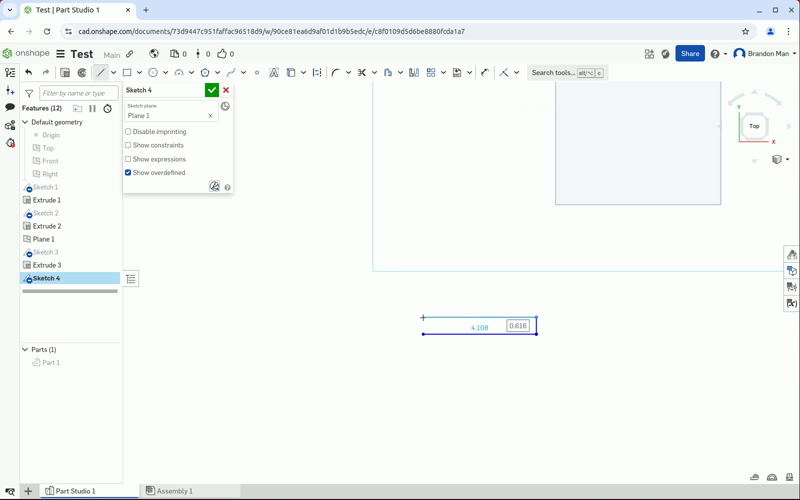
scroll(6)
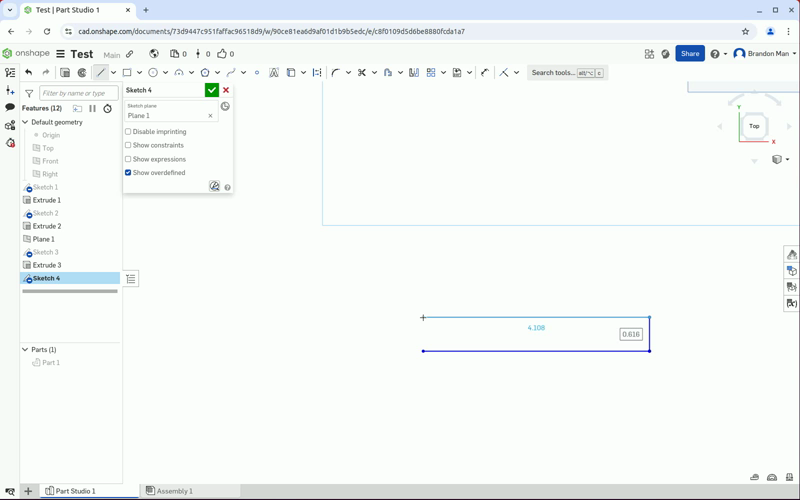
click(423, 317)
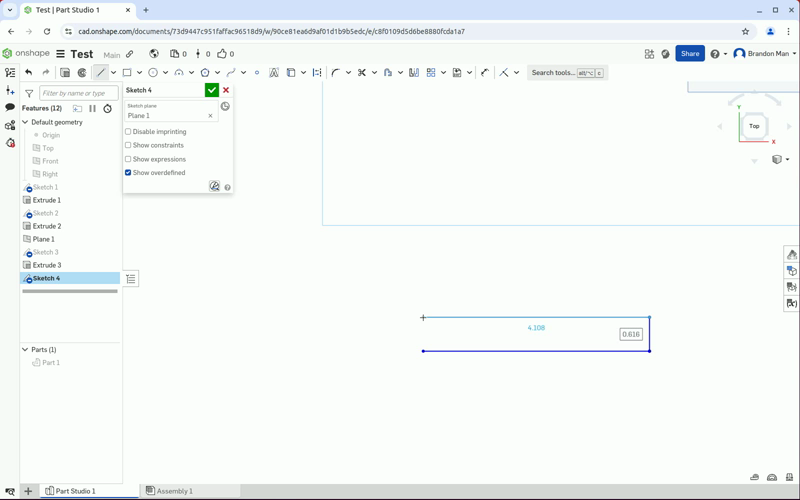
scroll(-6)
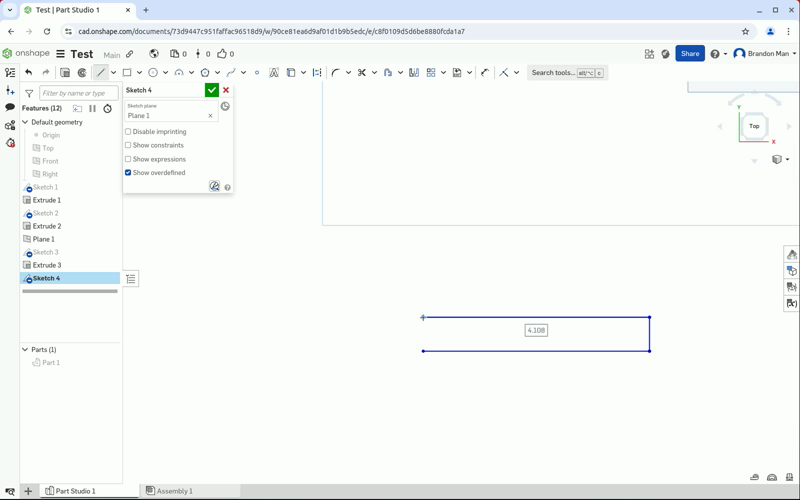
scroll(-6)
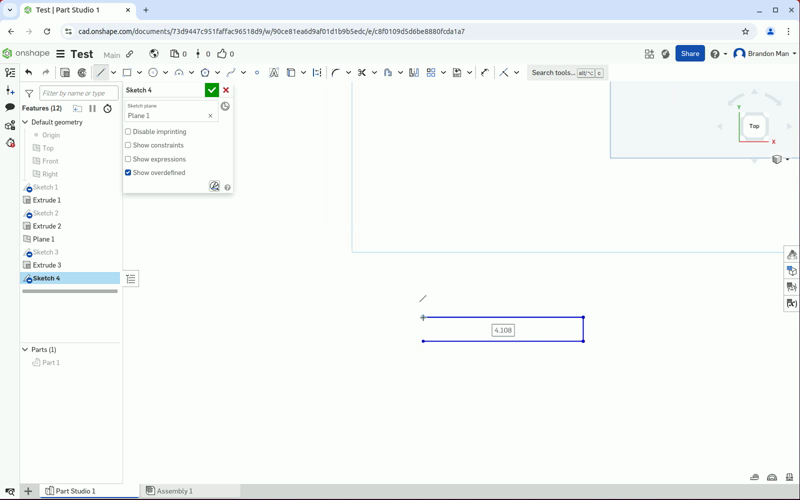
scroll(-6)
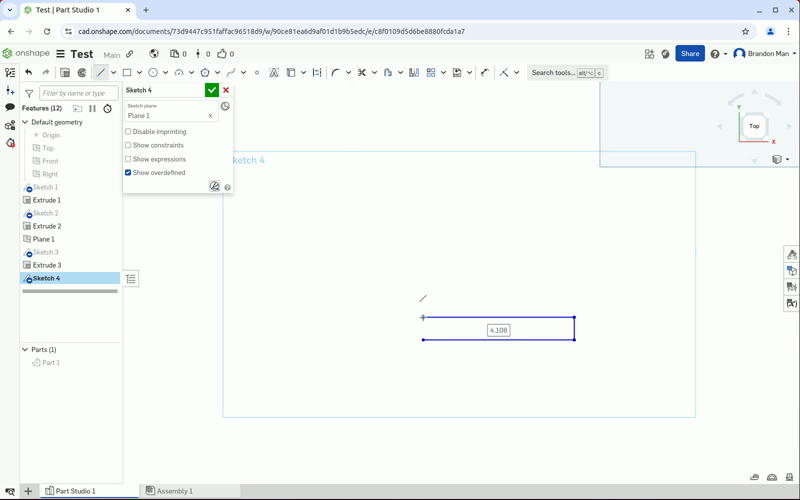
scroll(-6)
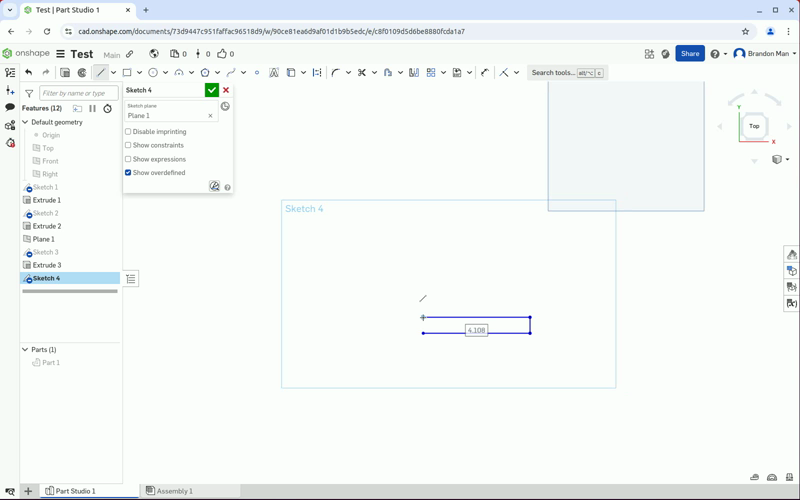
scroll(-6)
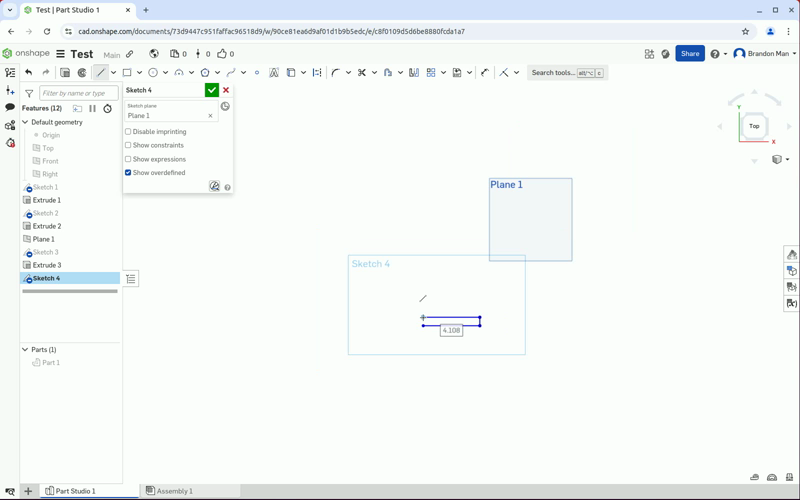
scroll(-6)
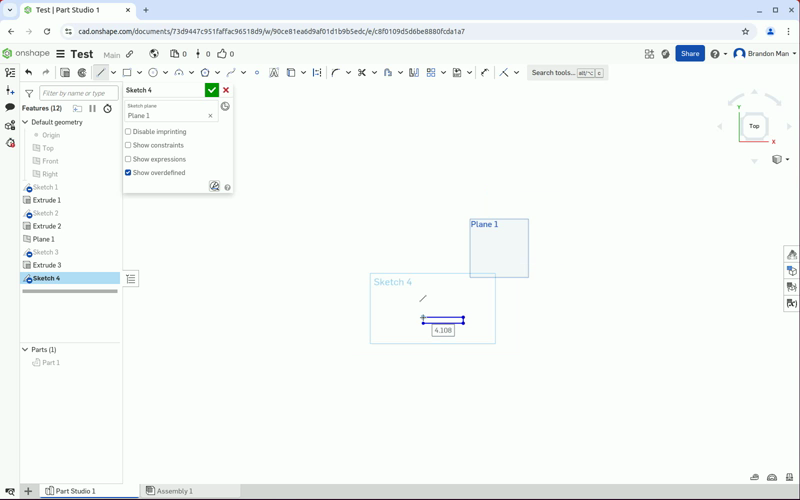
scroll(-6)
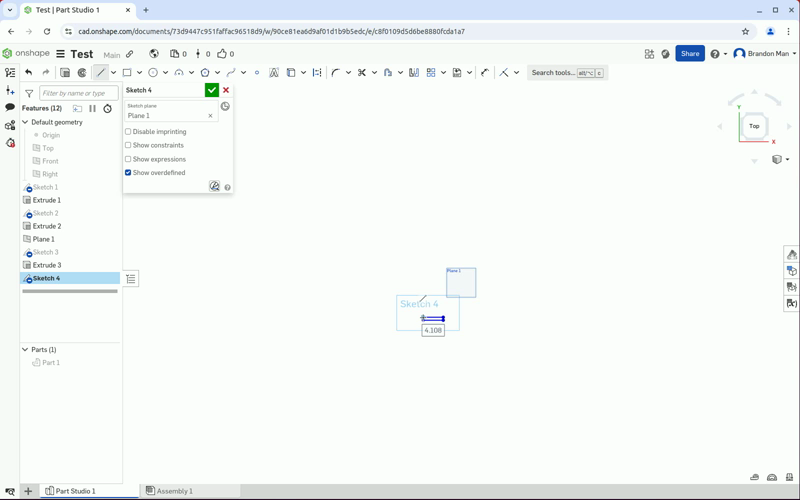
key_up(shift)
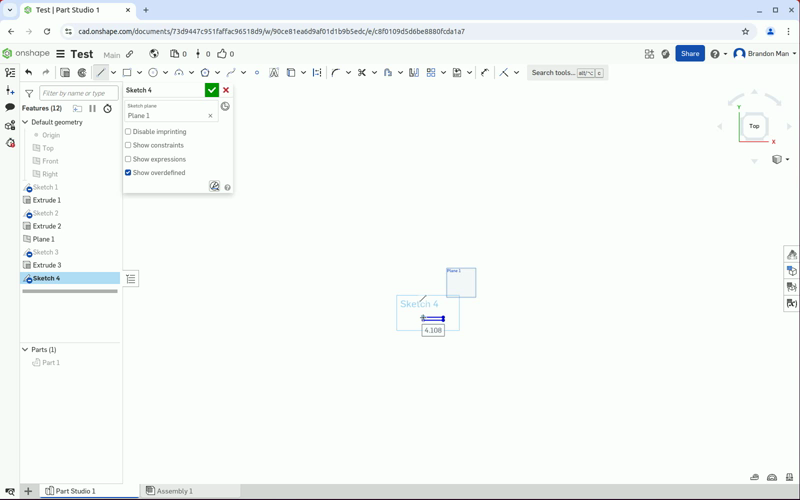
mouse_move(453, 317)
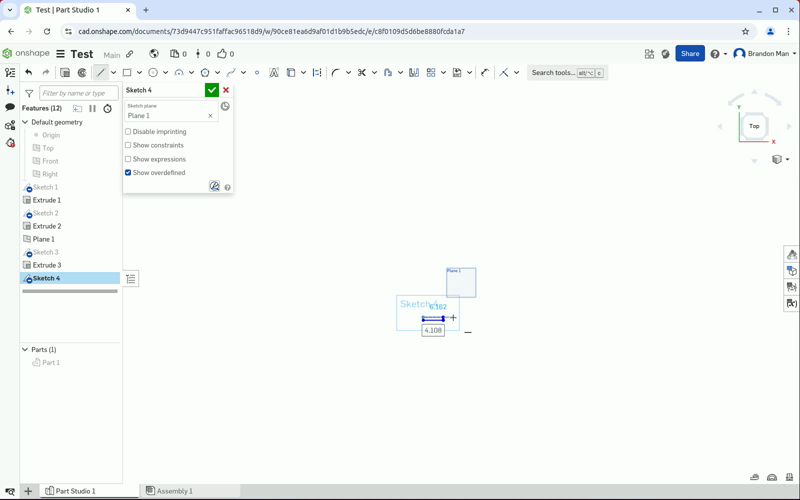
key_down(shift)
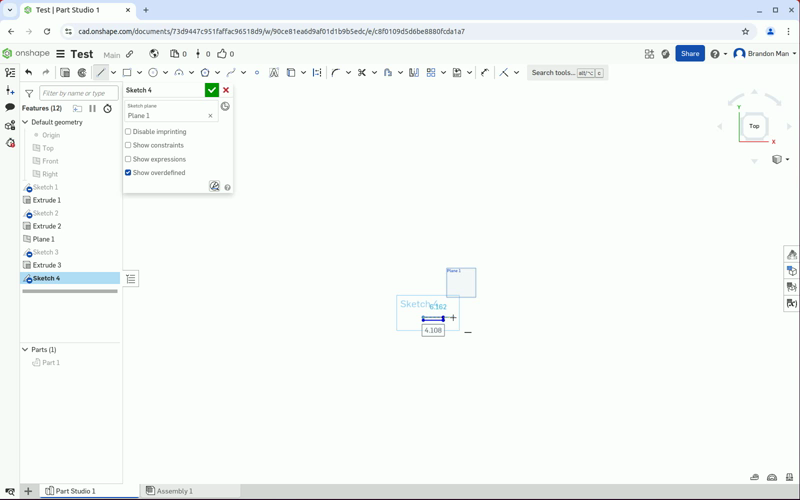
mouse_move(423, 320)
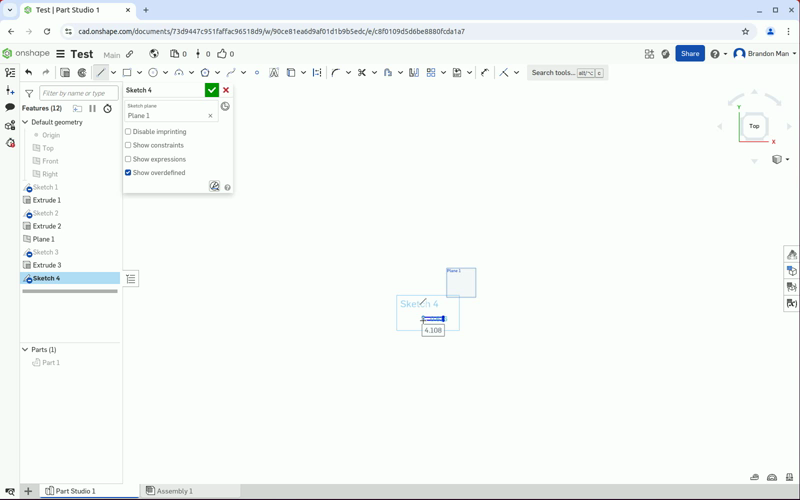
scroll(6)
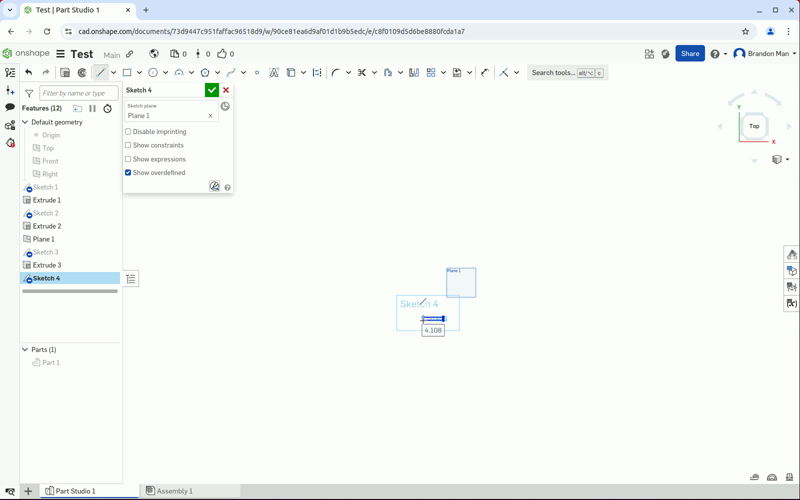
scroll(6)
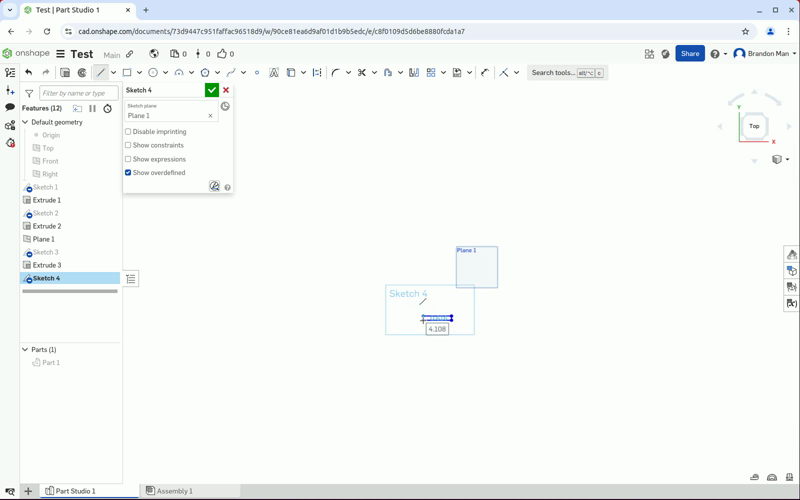
scroll(6)
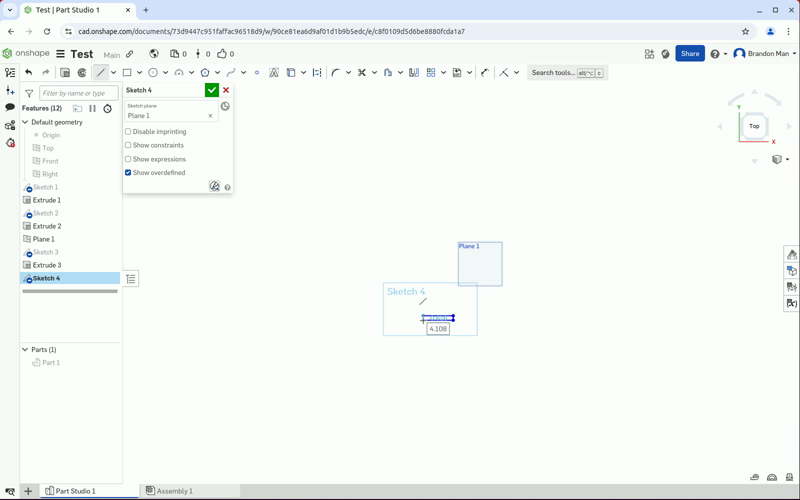
scroll(6)
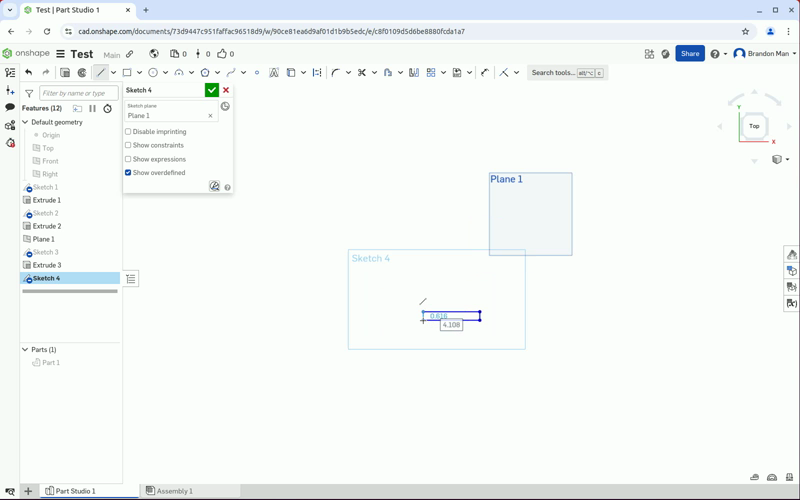
scroll(6)
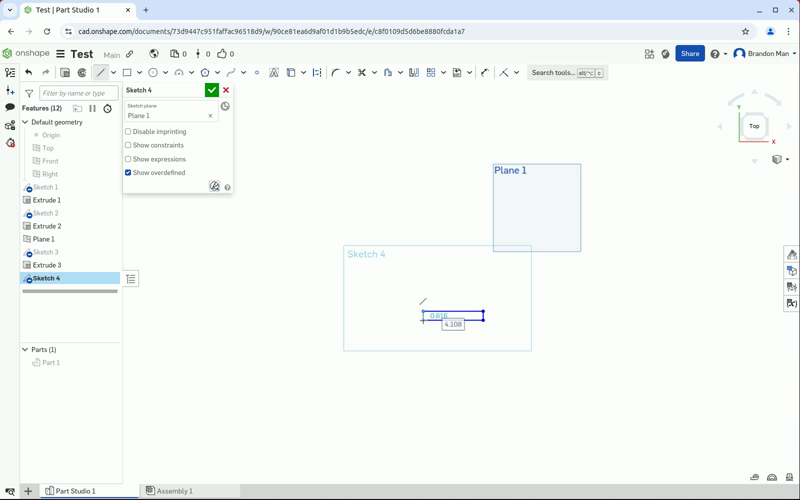
scroll(6)
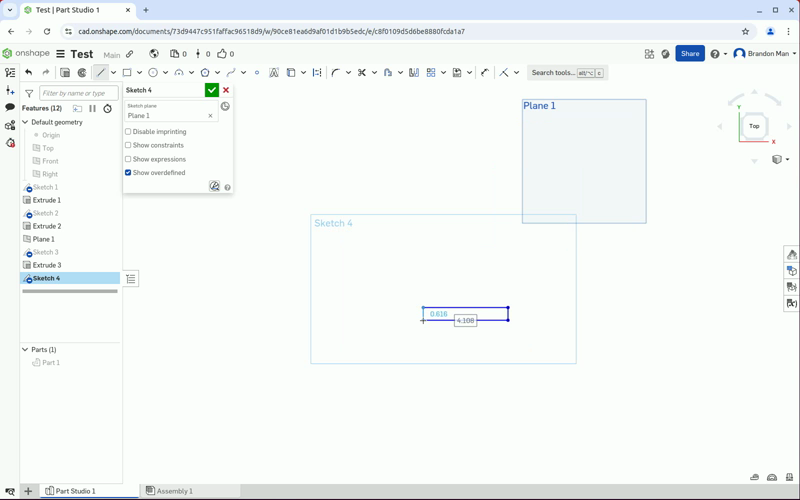
scroll(6)
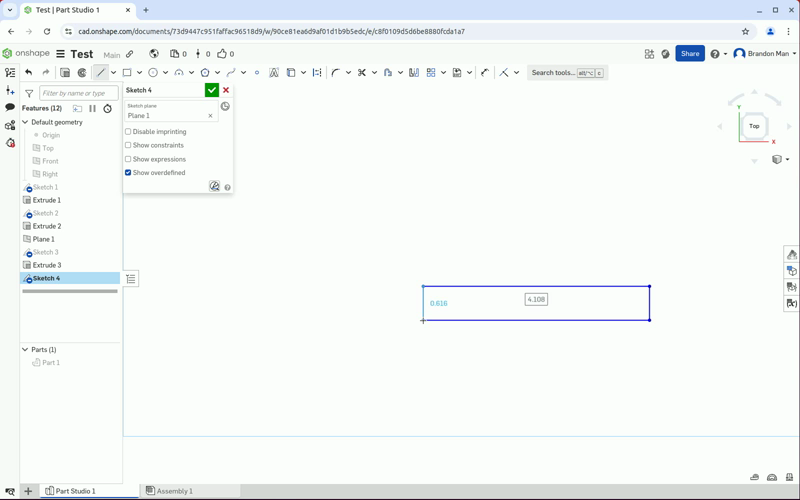
key_up(shift)
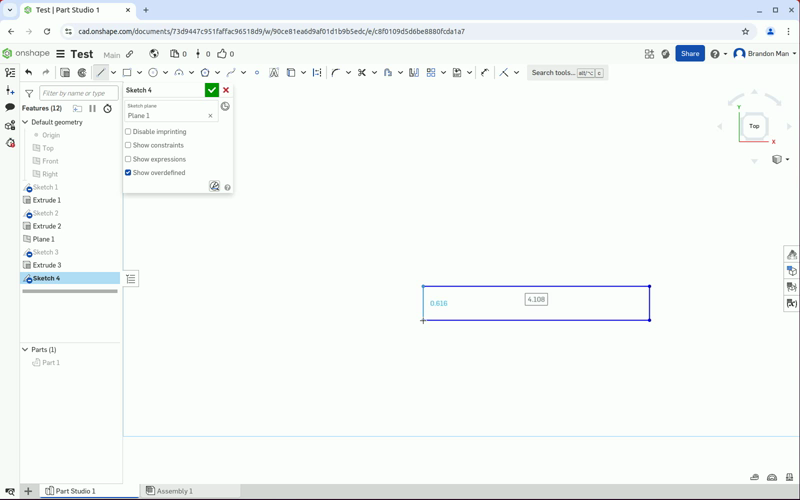
click(423, 320)
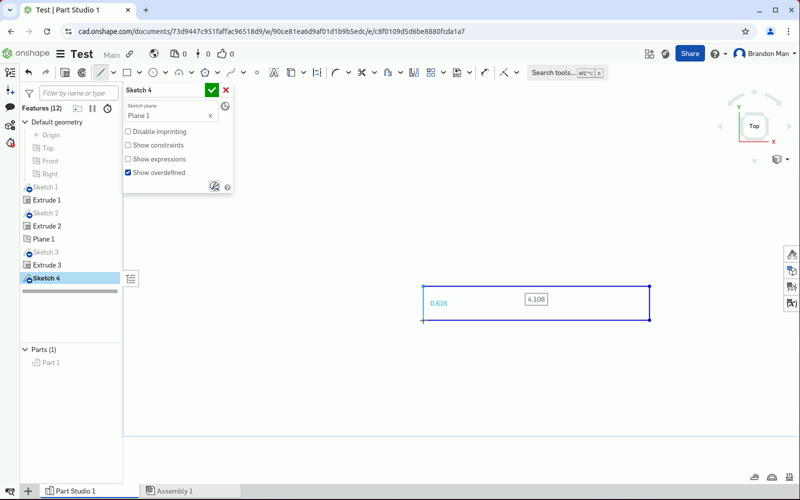
scroll(-6)
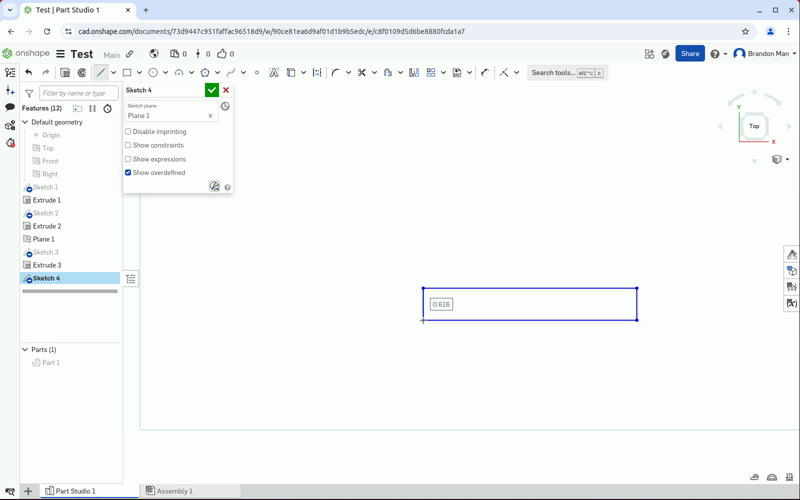
scroll(-6)
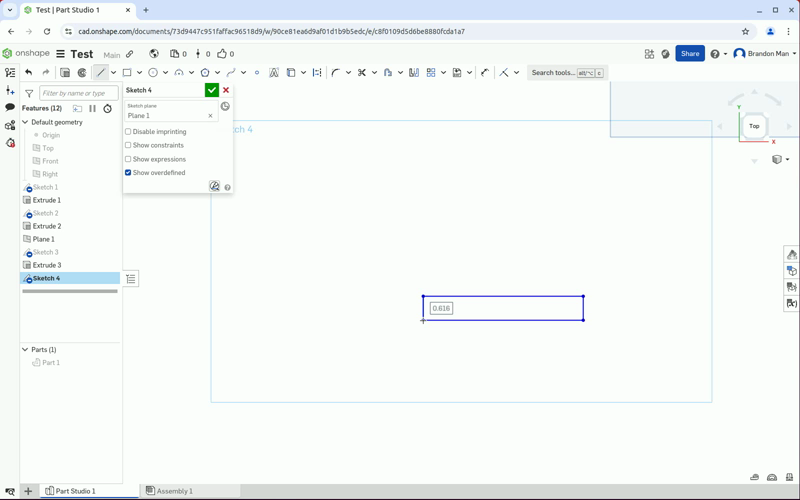
scroll(-6)
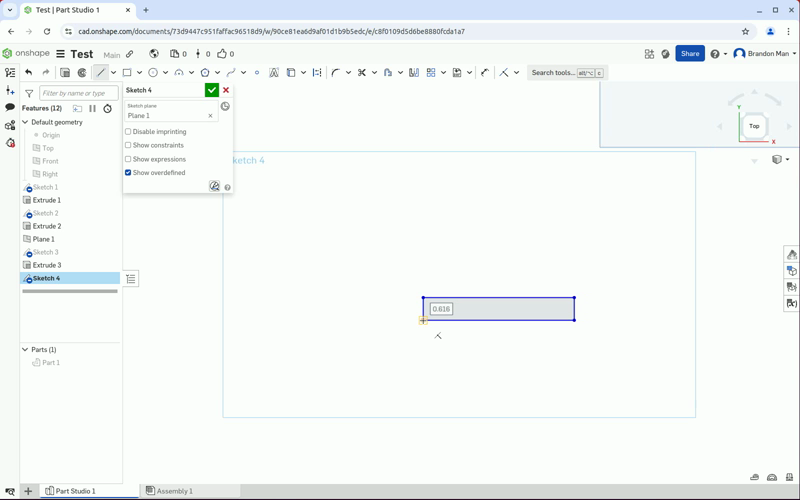
scroll(-6)
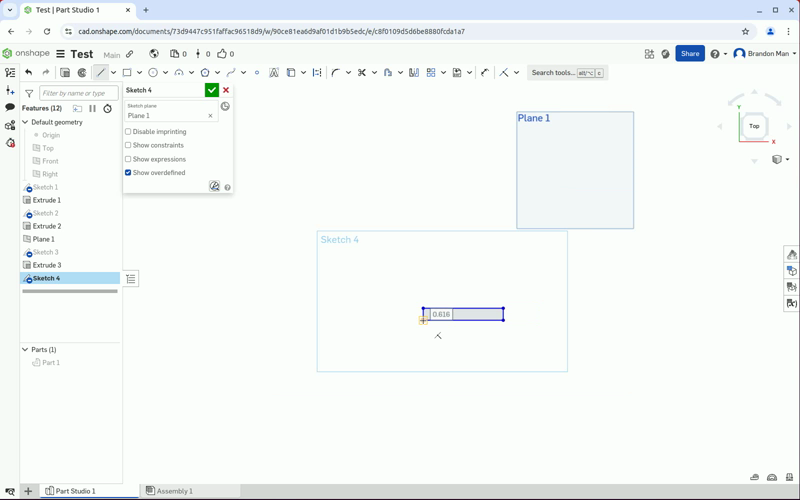
scroll(-6)
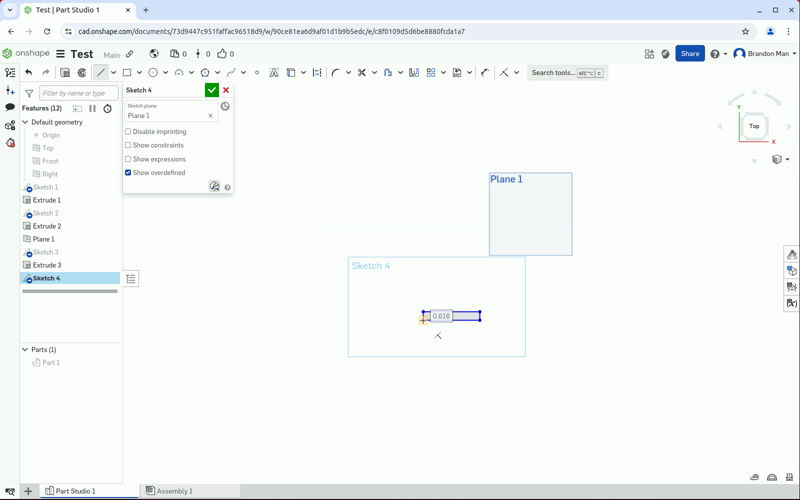
scroll(-6)
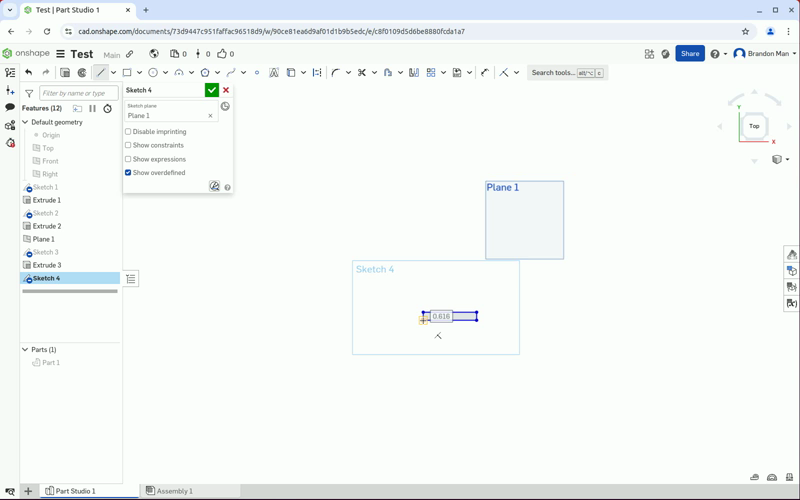
scroll(-6)
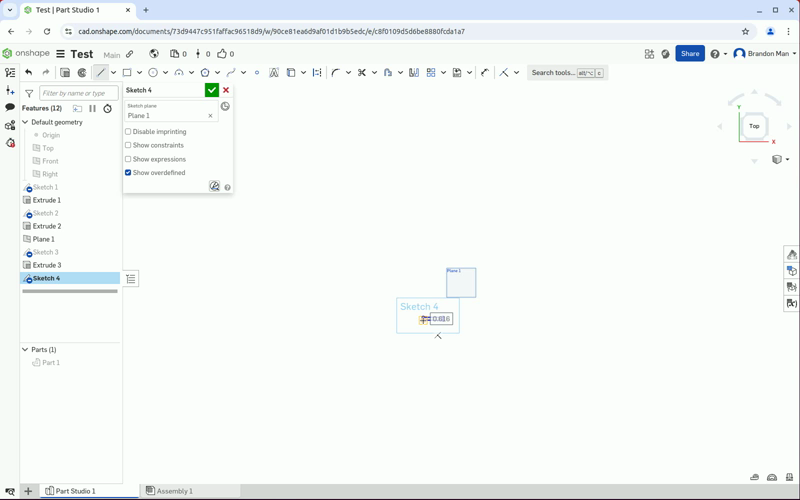
key(esc)
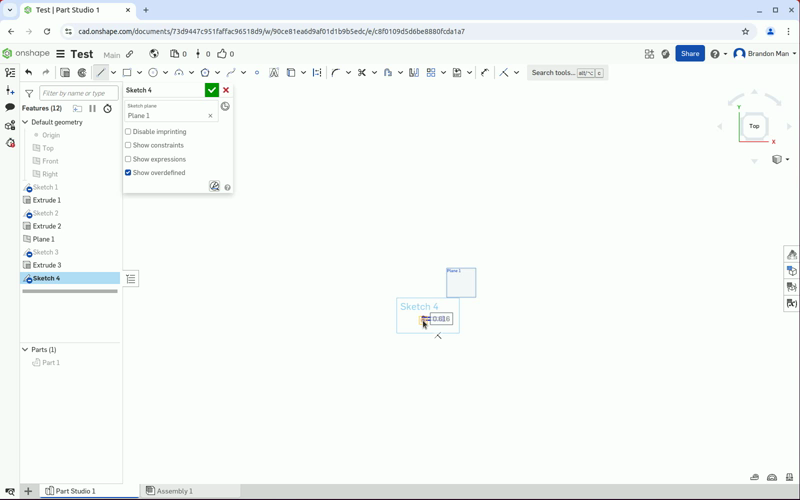
mouse_move(424, 319)
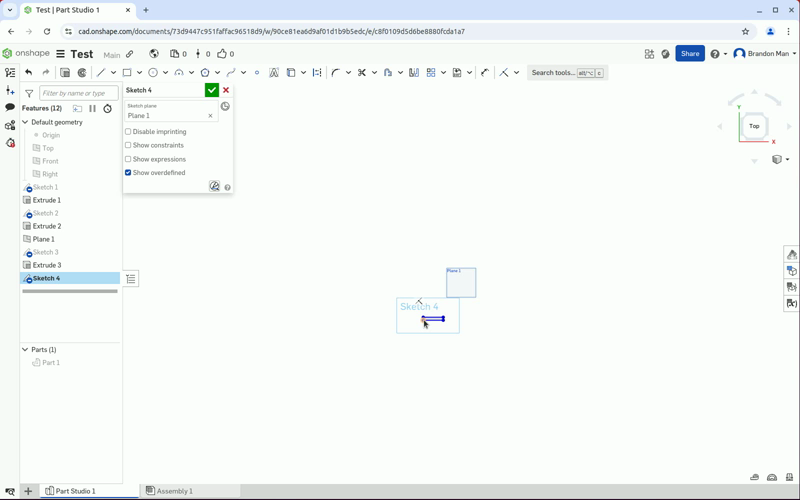
scroll(6)
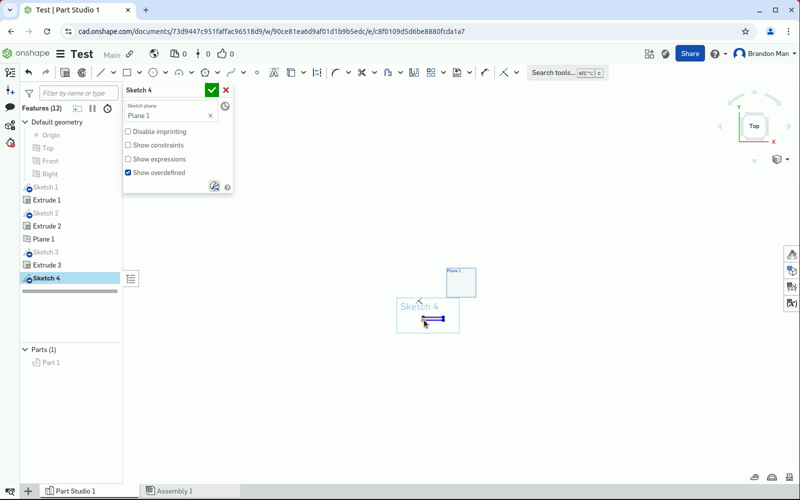
scroll(6)
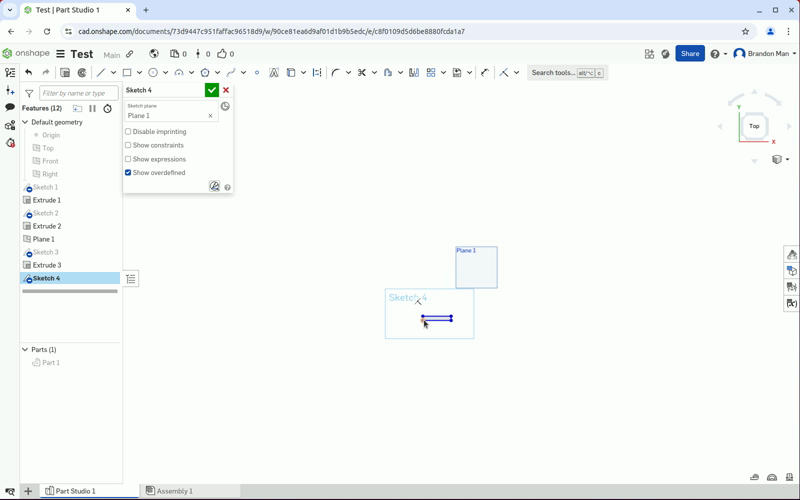
scroll(6)
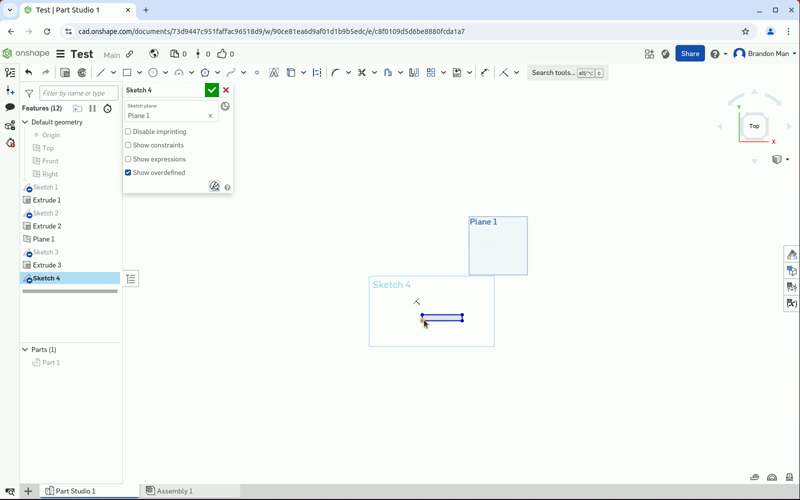
scroll(6)
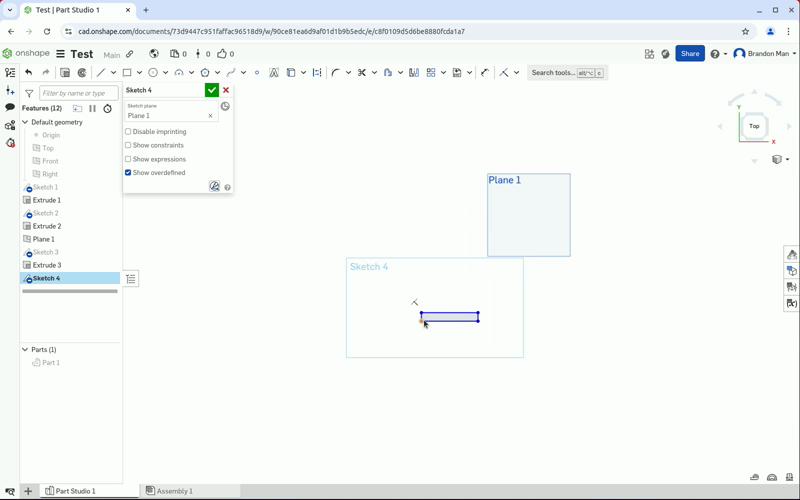
scroll(6)
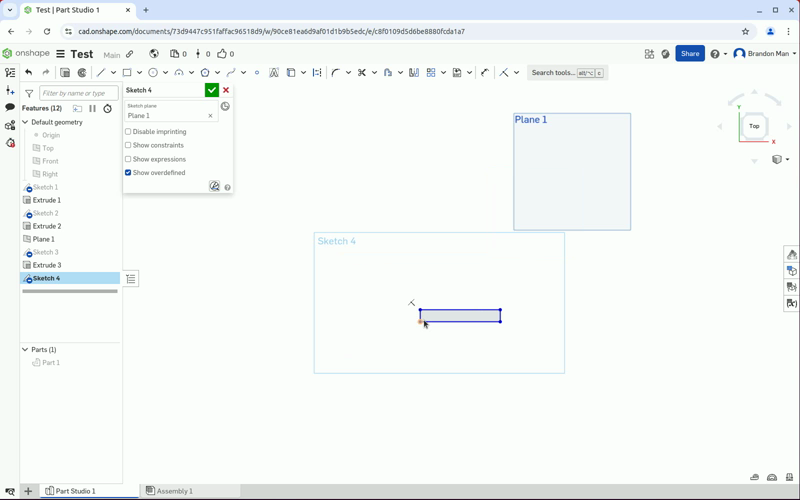
scroll(6)
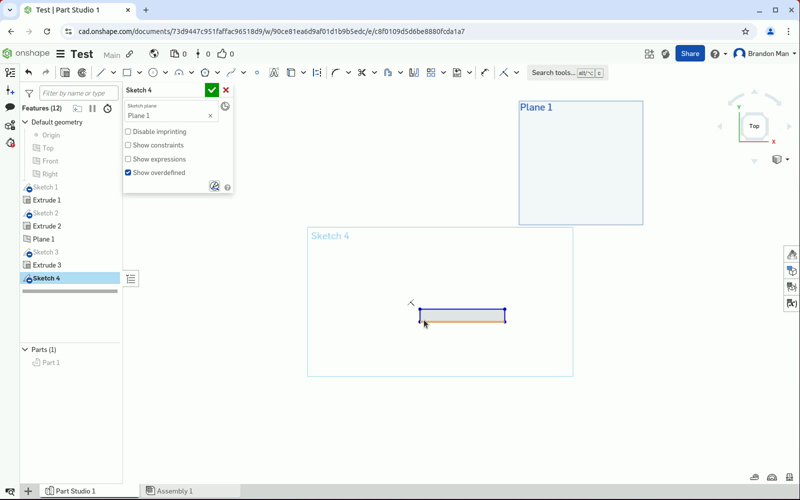
scroll(6)
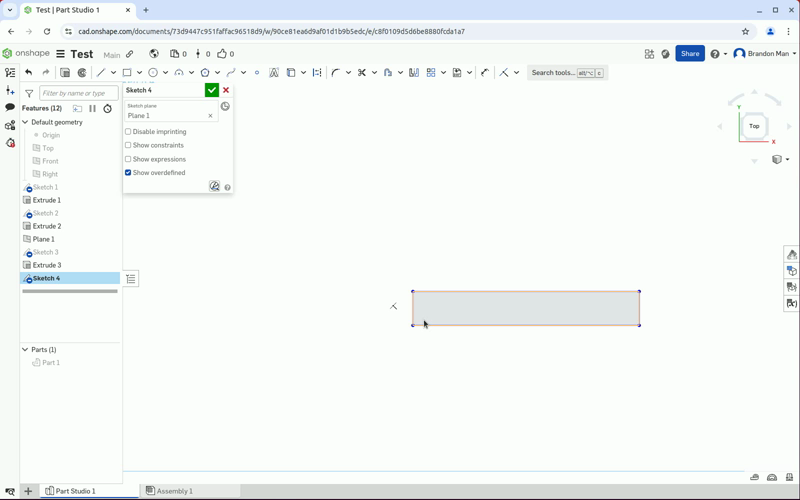
click(424, 319)
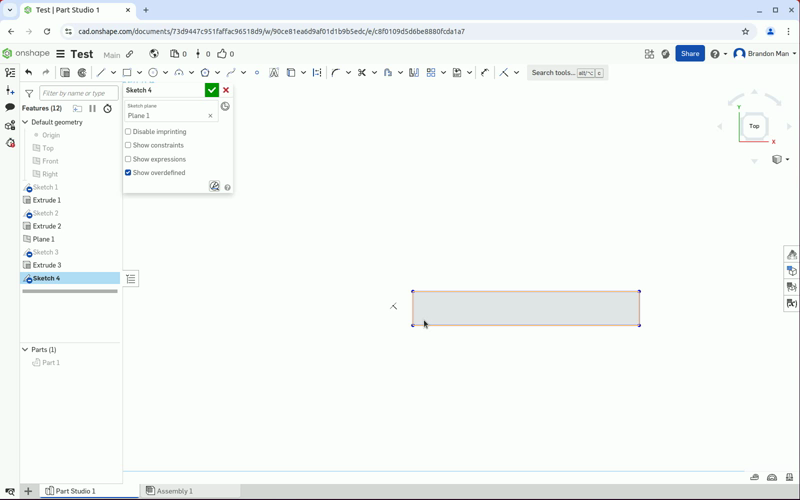
scroll(-6)
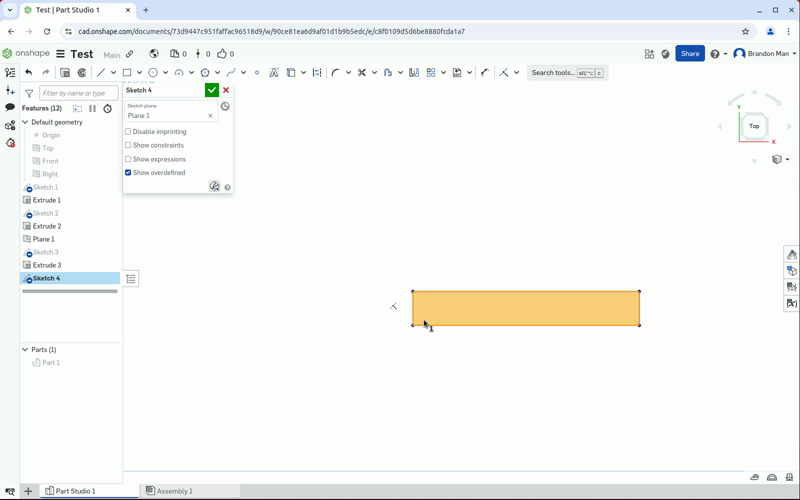
scroll(-6)
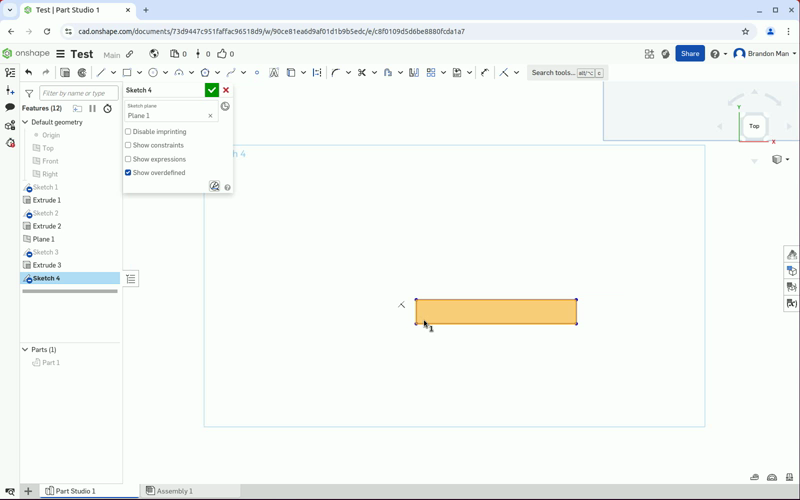
scroll(-6)
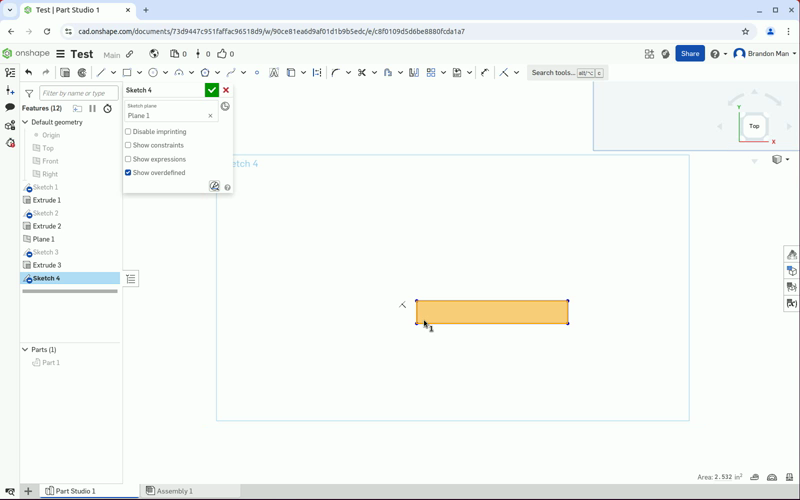
scroll(-6)
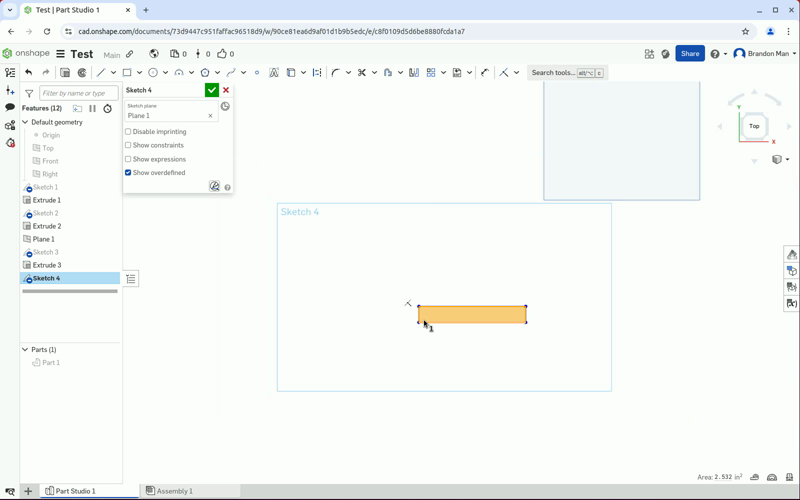
scroll(-6)
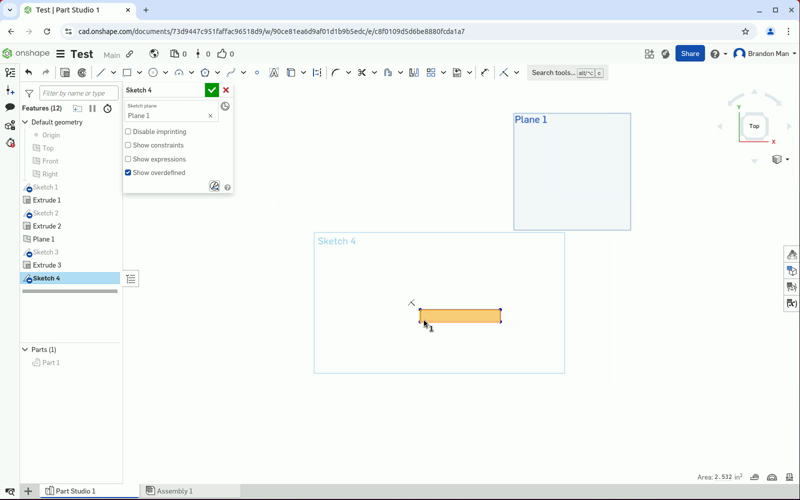
scroll(-6)
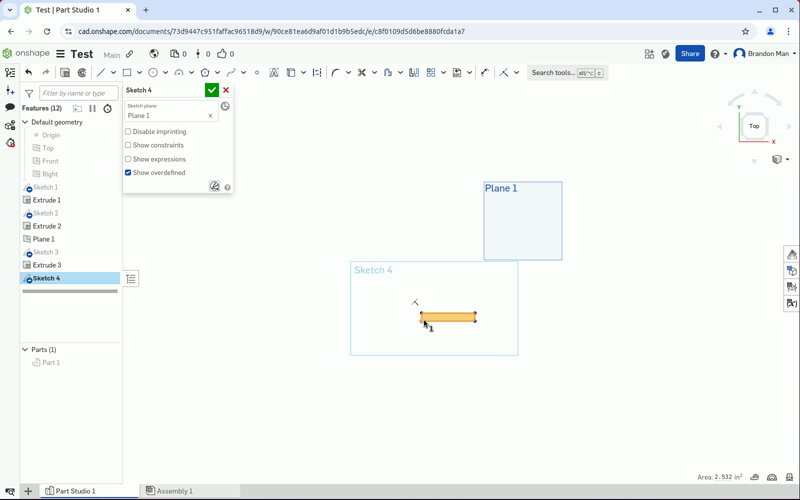
scroll(-6)
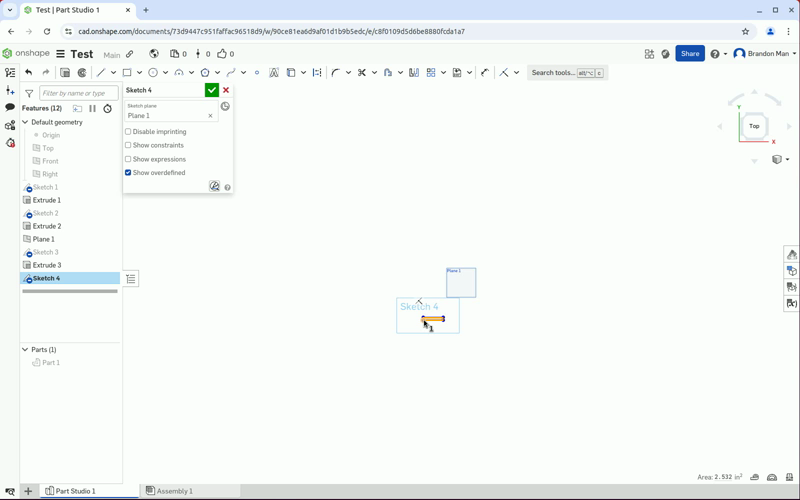
mouse_move(73, 352)
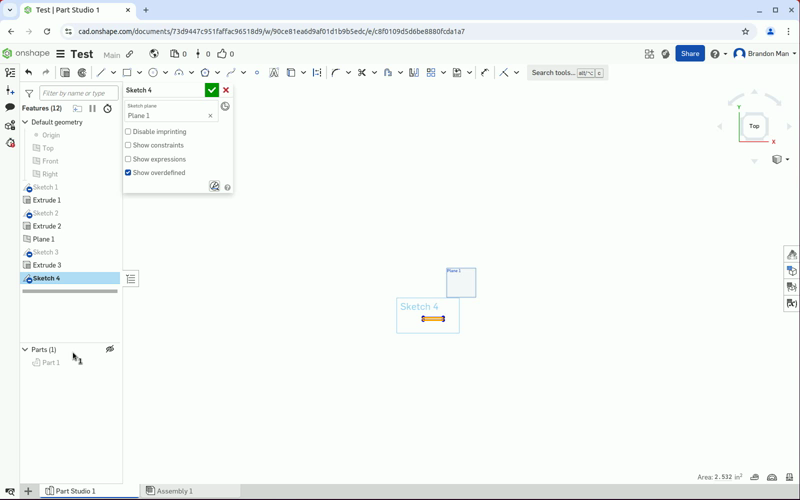
key(shift+y)
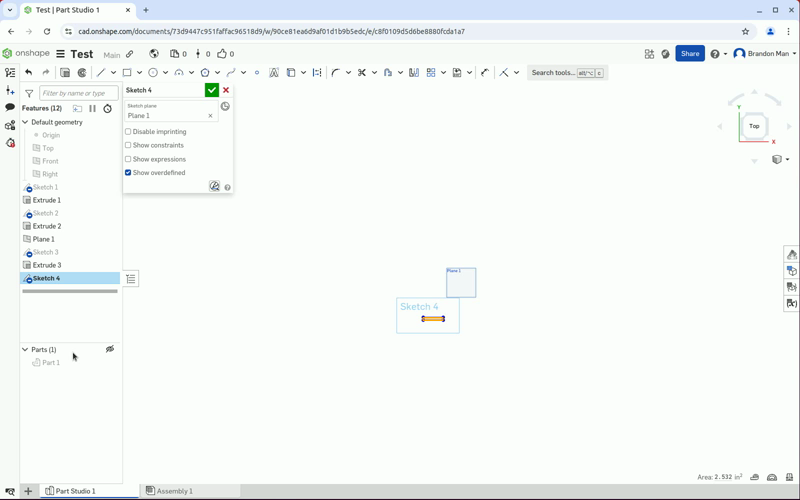
key(shift+e)
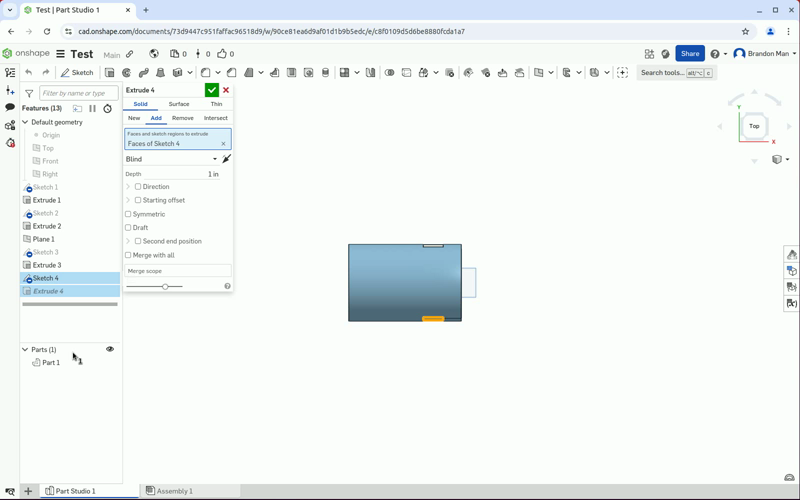
mouse_move(143, 106)
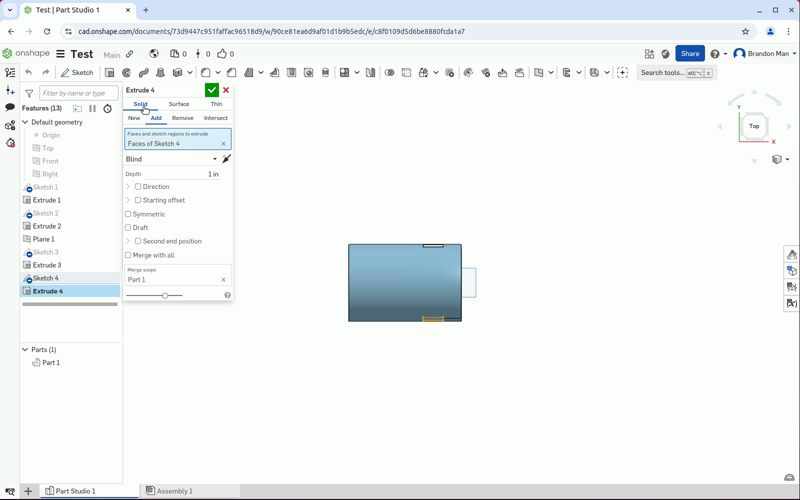
click(143, 106)
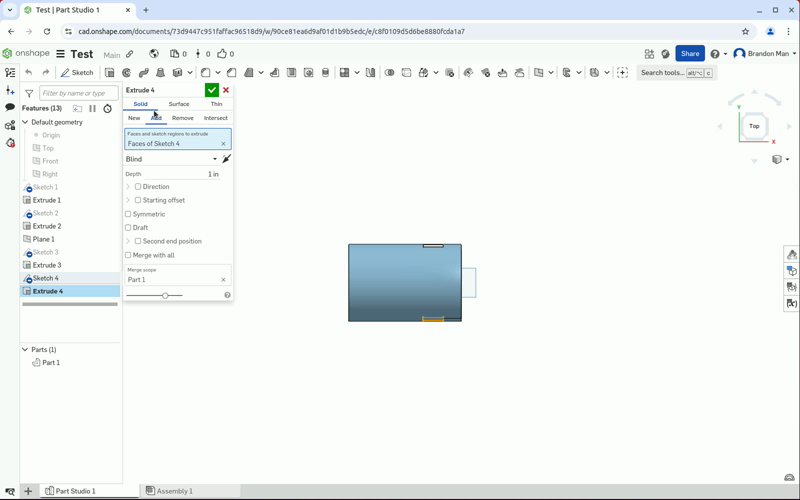
mouse_move(186, 120)
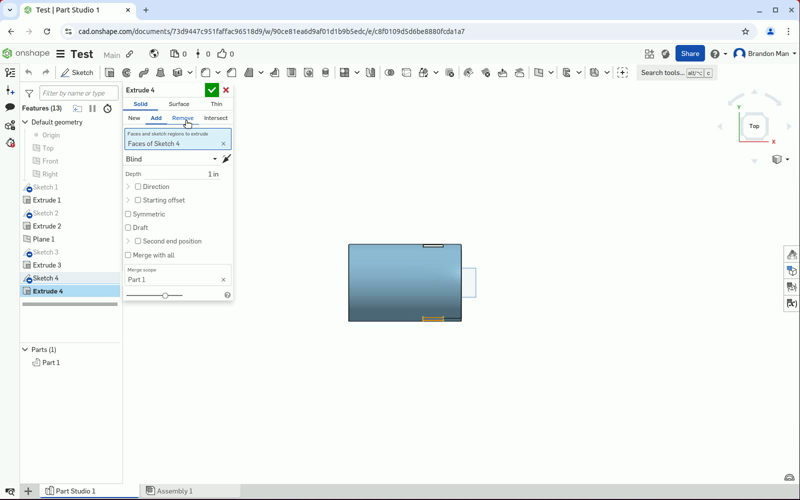
click(186, 120)
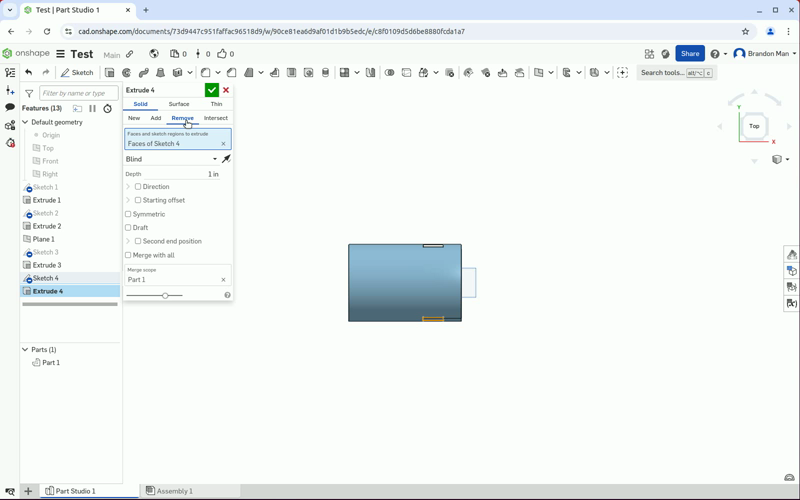
key(tab, 4)
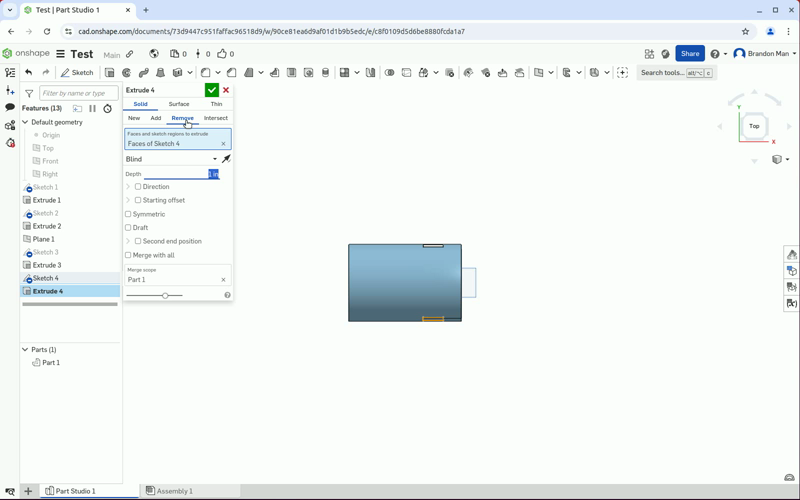
text(5.777)
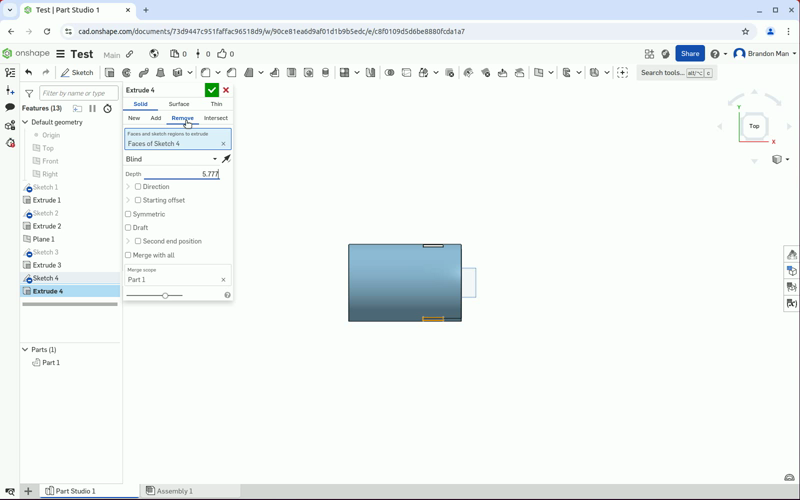
key(tab, 6)
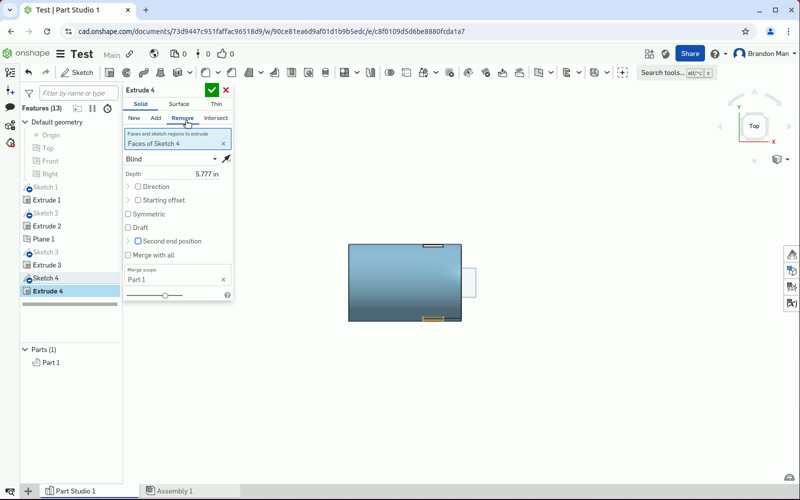
key(space)
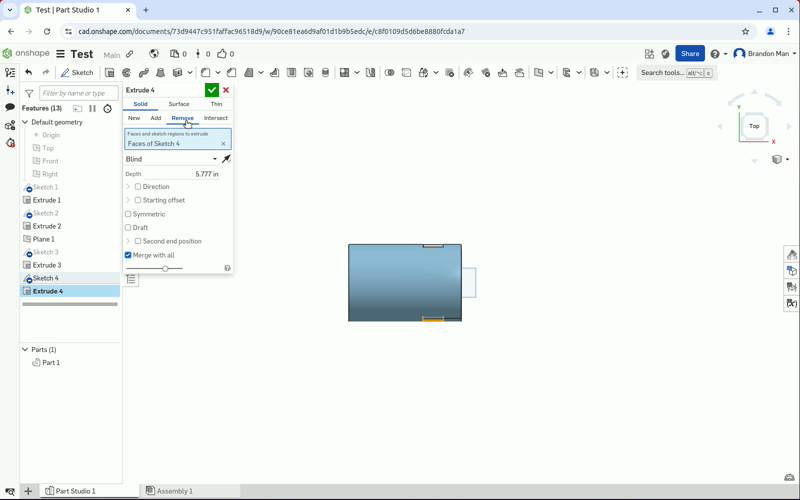
key(enter)
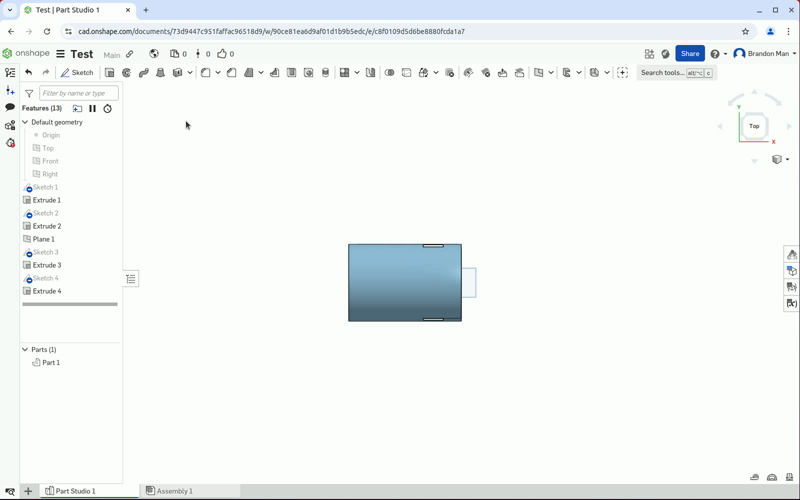
key(shift+h)
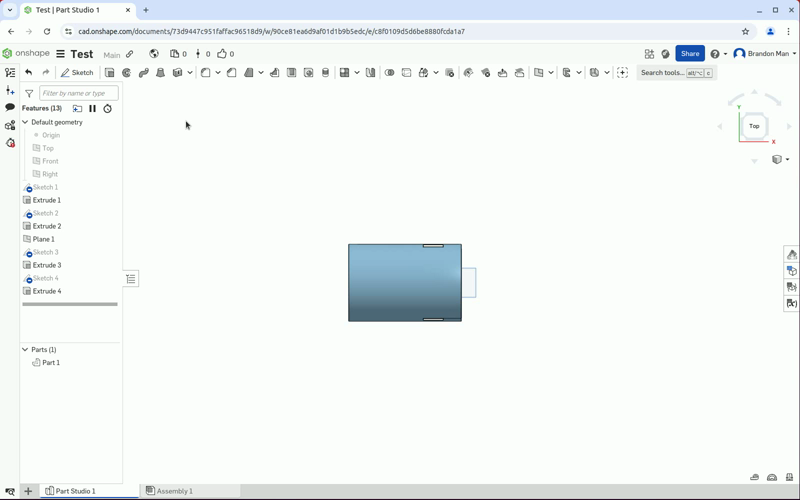
key(shift+h)
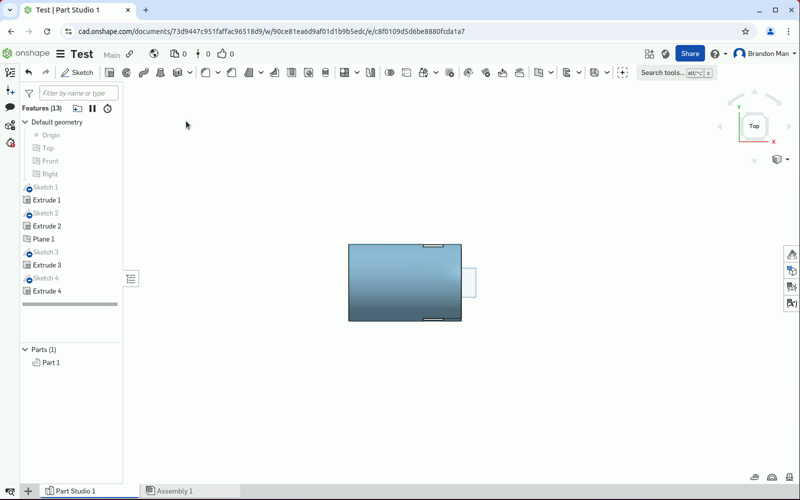
mouse_move(73, 189)
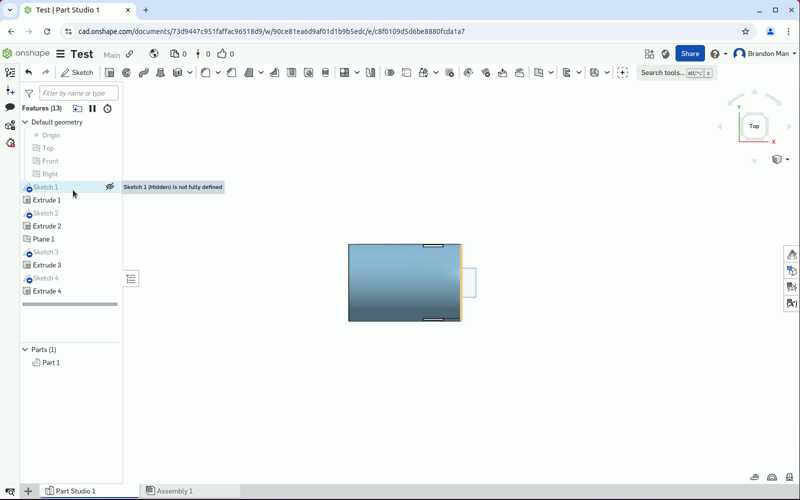
click(73, 189)
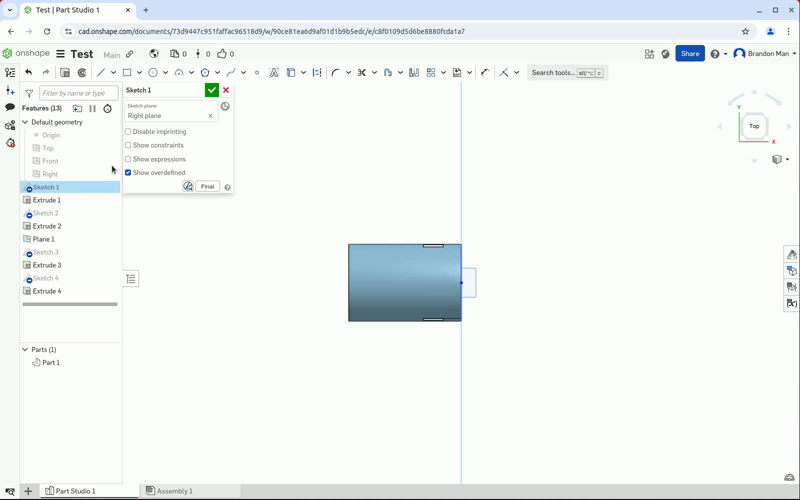
mouse_move(229, 92)
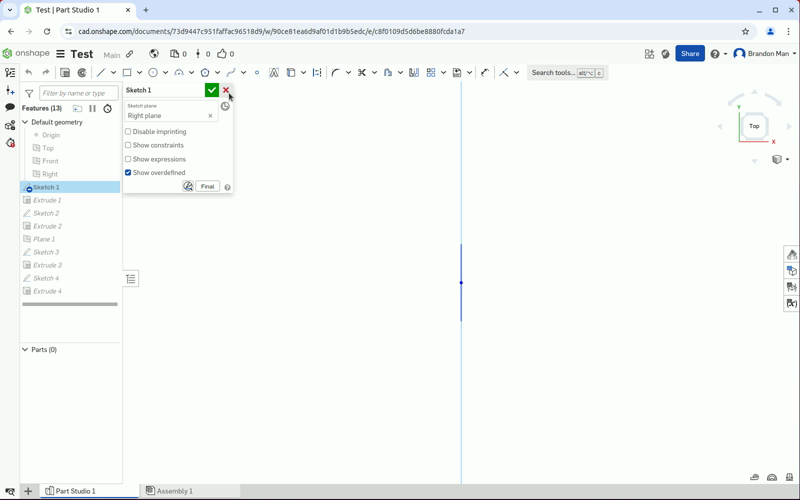
click(229, 92)
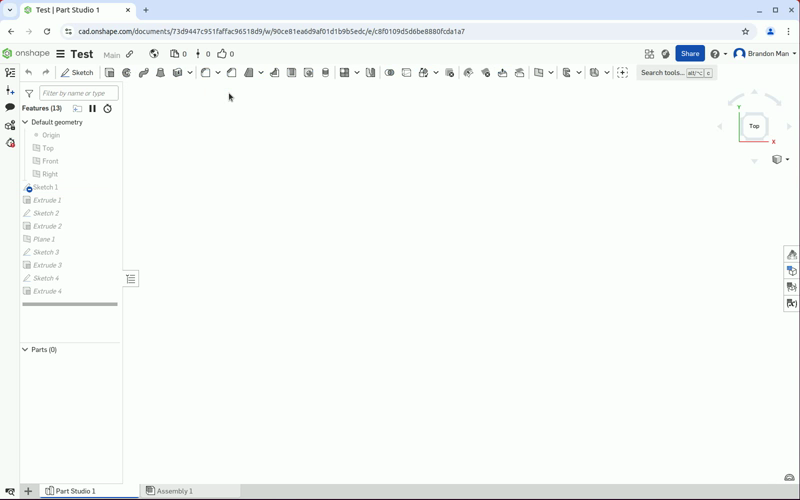
key(shift+s)
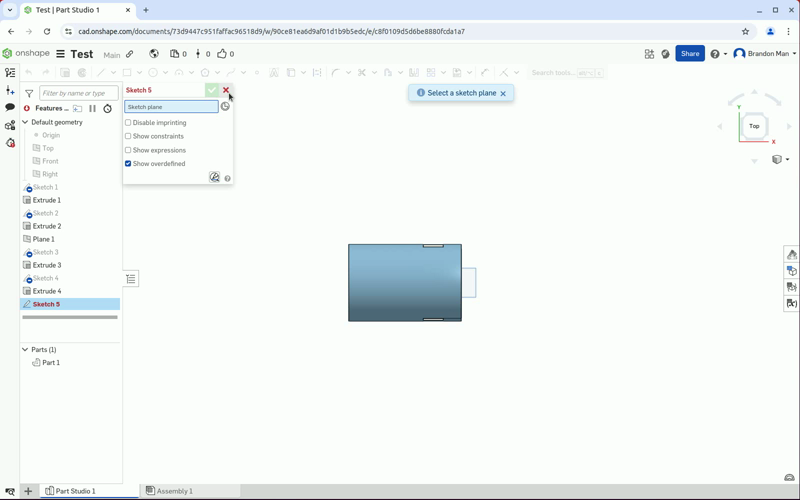
mouse_move(73, 241)
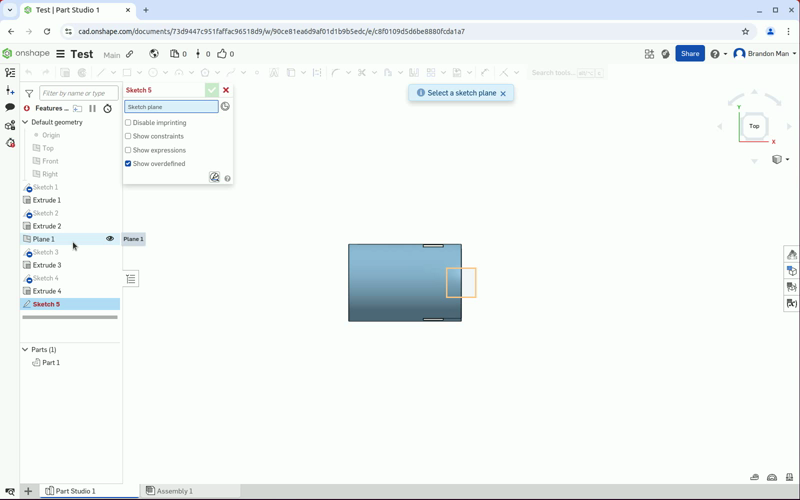
click(73, 241)
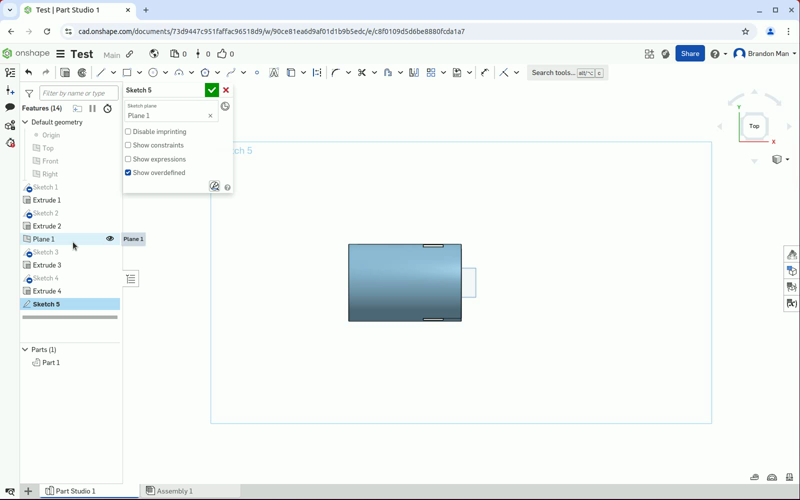
mouse_move(73, 352)
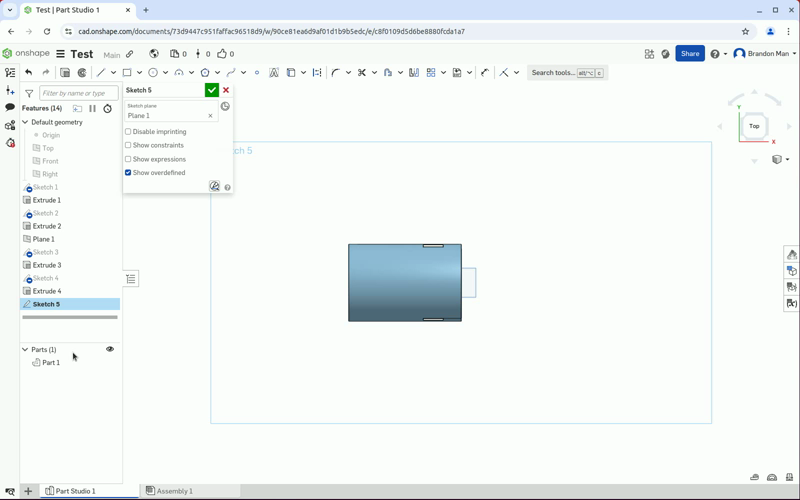
key(y)
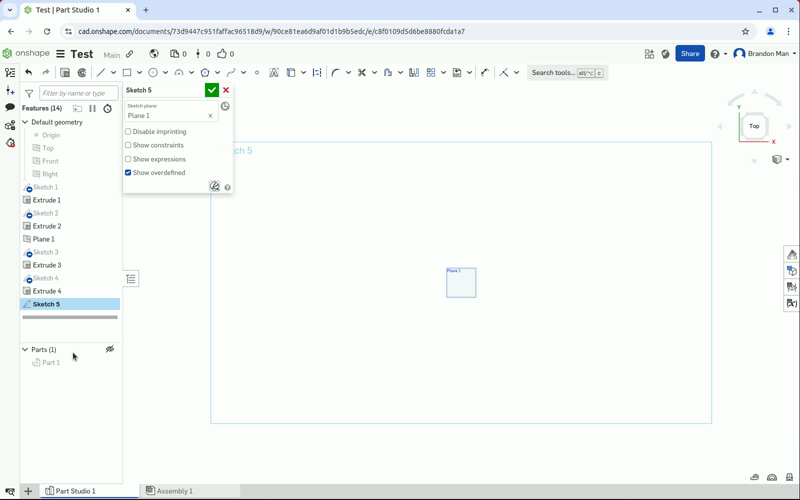
key(l)
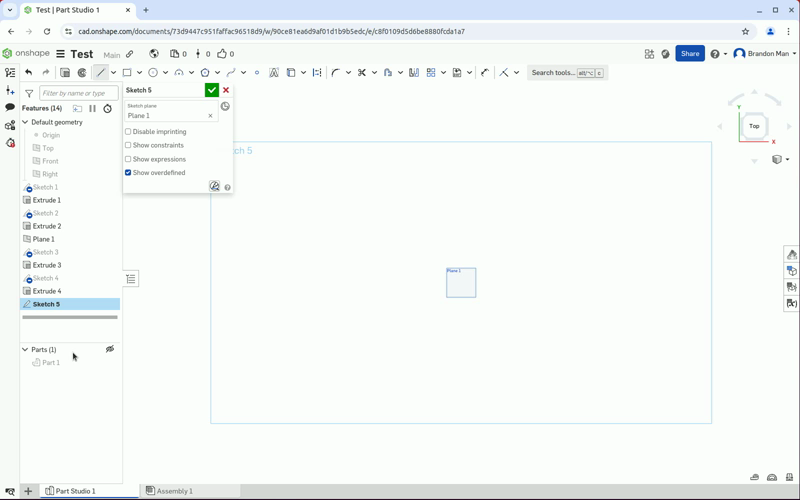
key_down(shift)
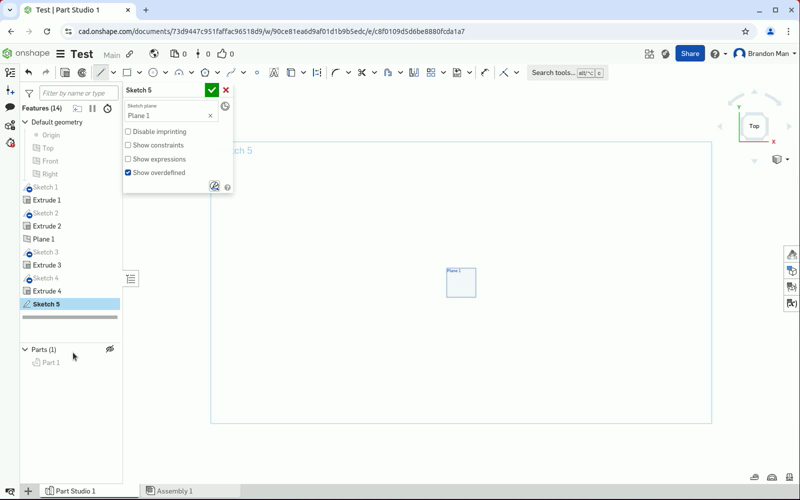
mouse_move(423, 318)
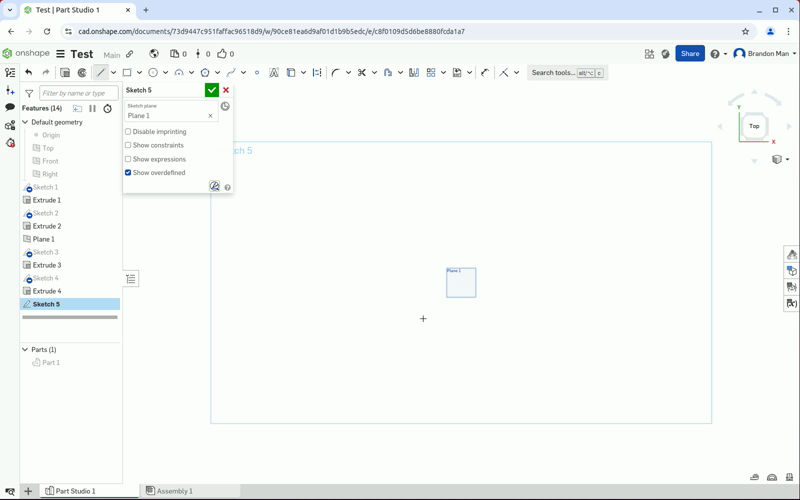
click(423, 318)
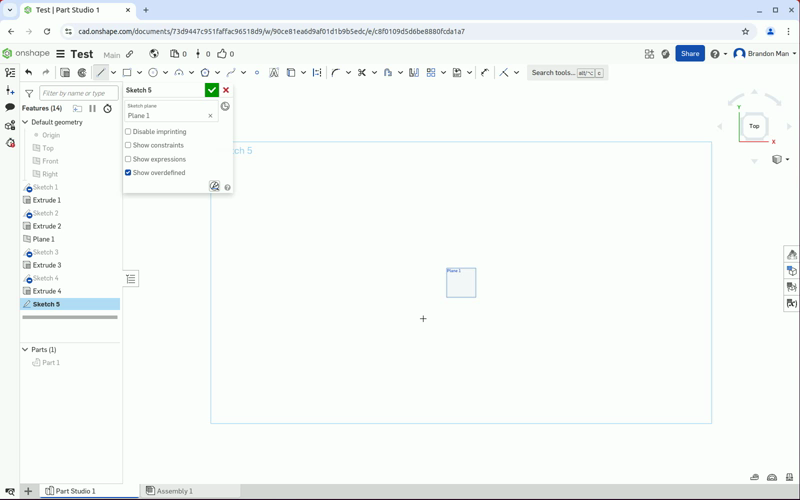
key_up(shift)
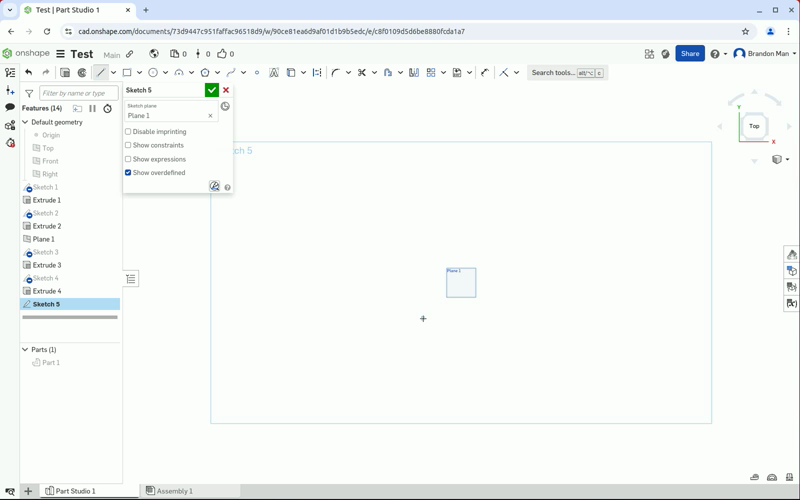
key_down(shift)
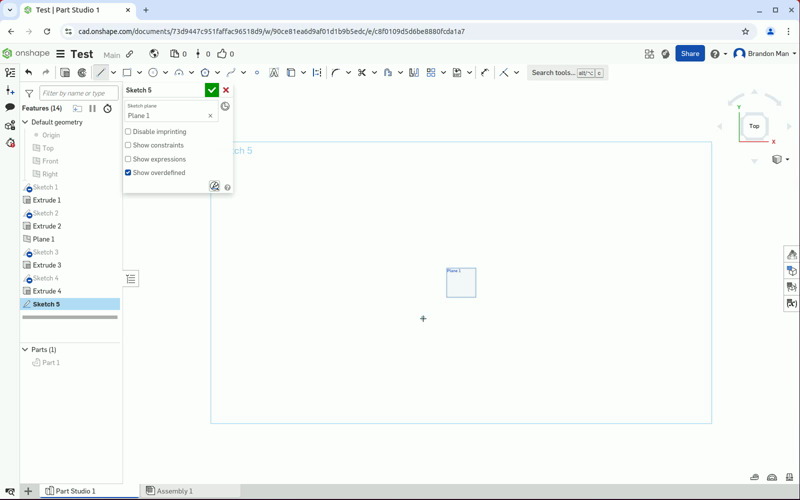
mouse_move(453, 318)
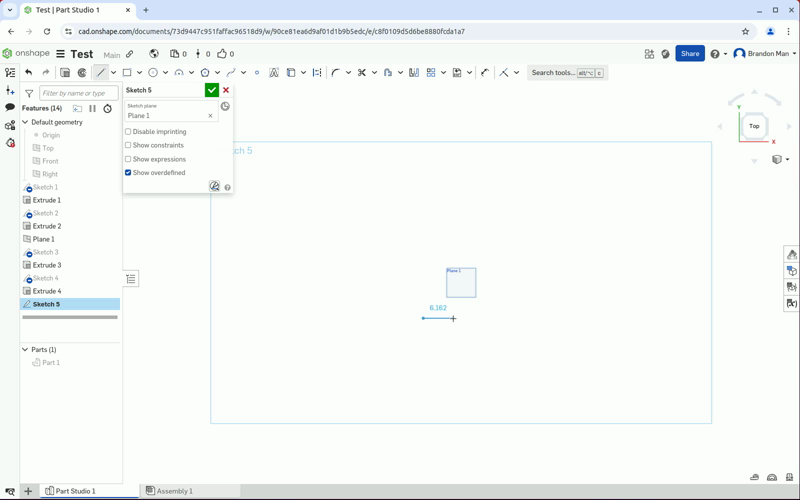
mouse_move(442, 318)
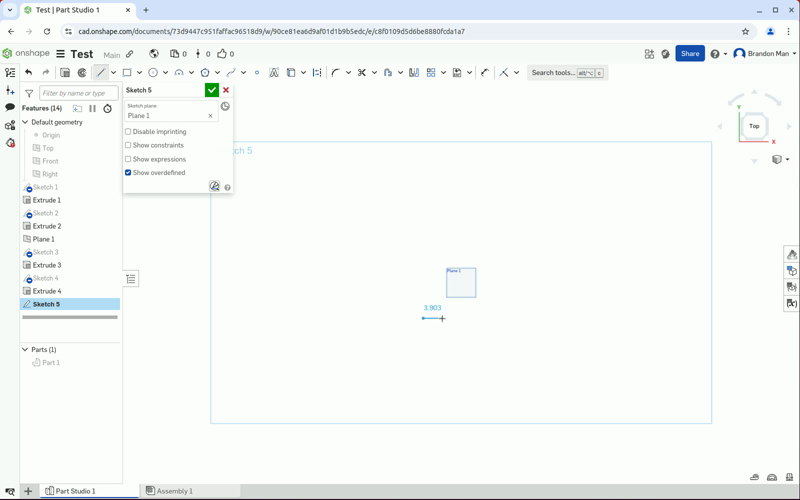
click(442, 318)
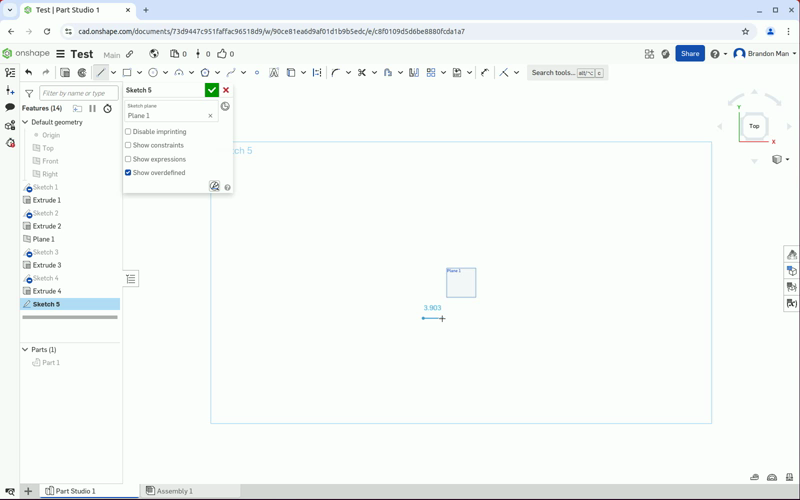
key_up(shift)
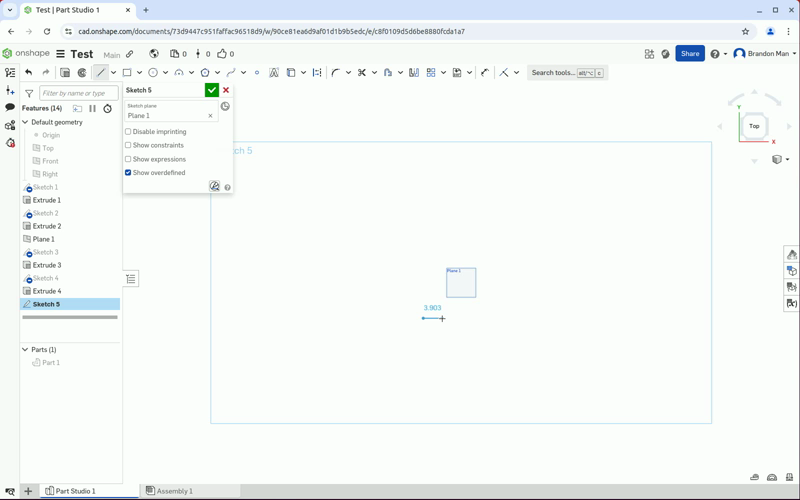
key_down(shift)
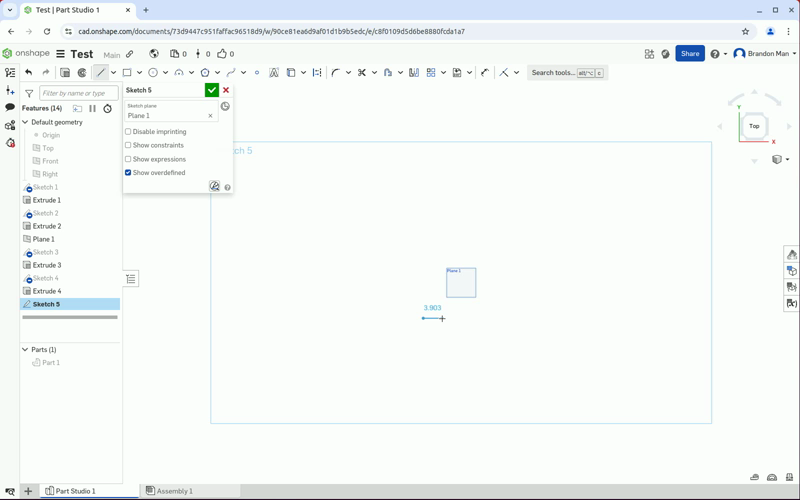
mouse_move(442, 248)
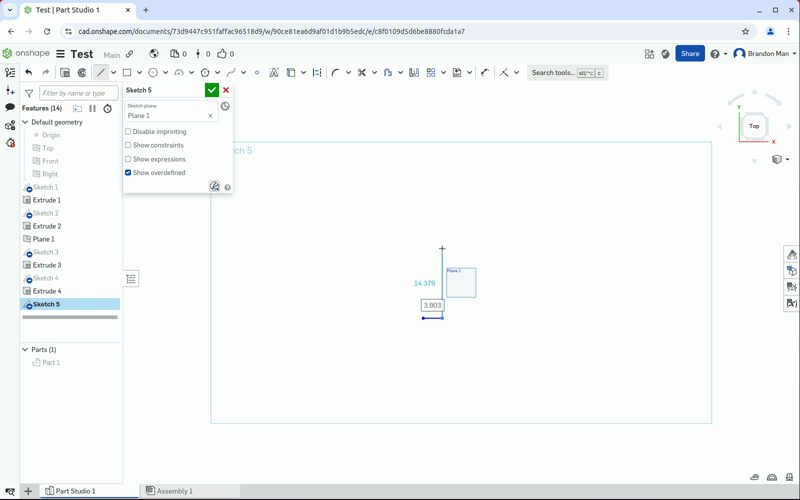
click(442, 248)
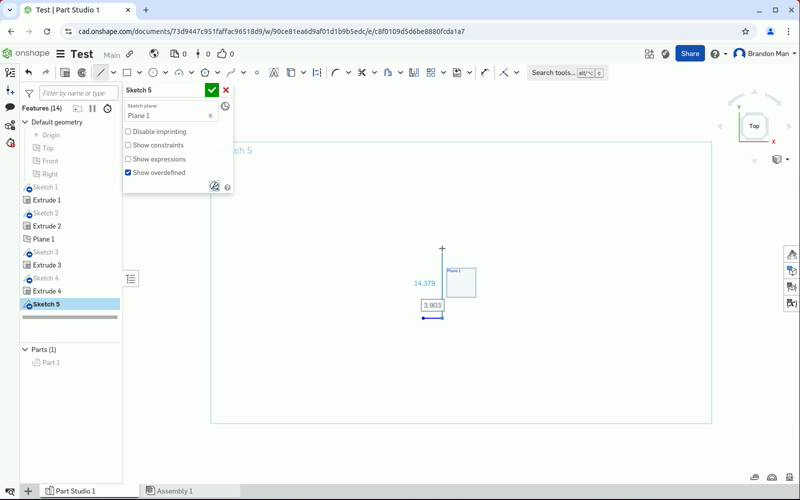
key_up(shift)
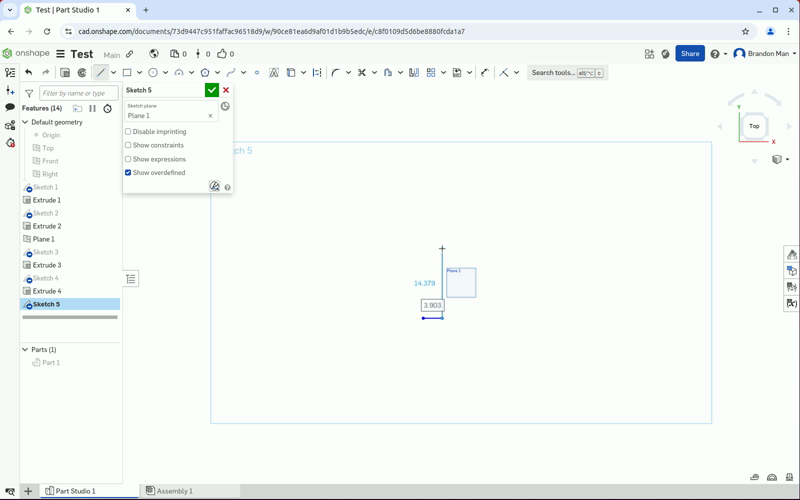
key_down(shift)
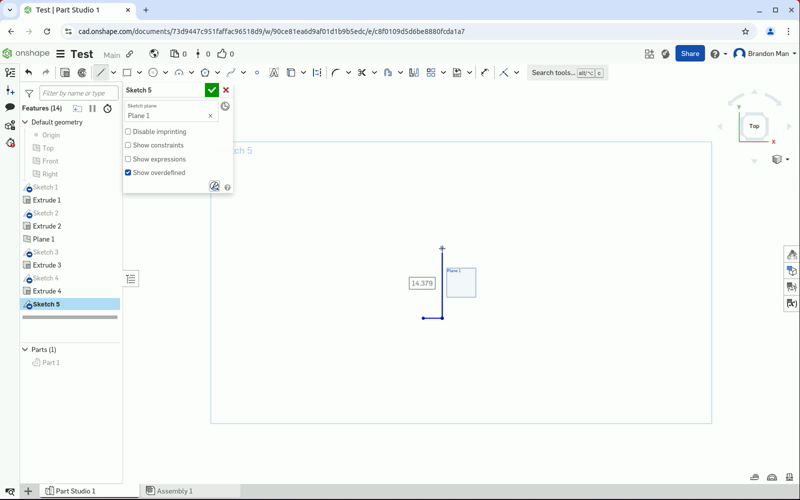
mouse_move(472, 248)
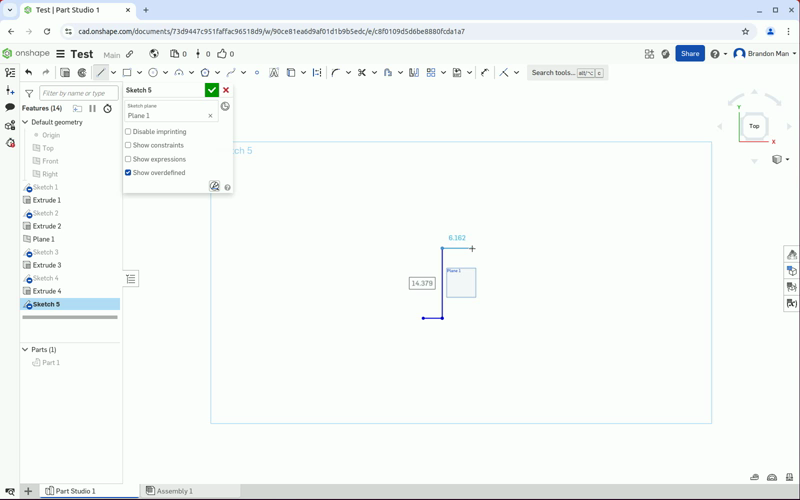
mouse_move(423, 248)
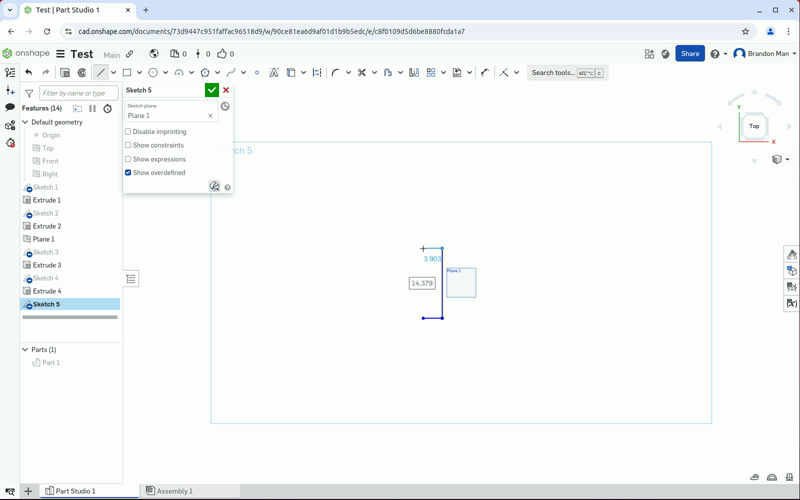
click(423, 248)
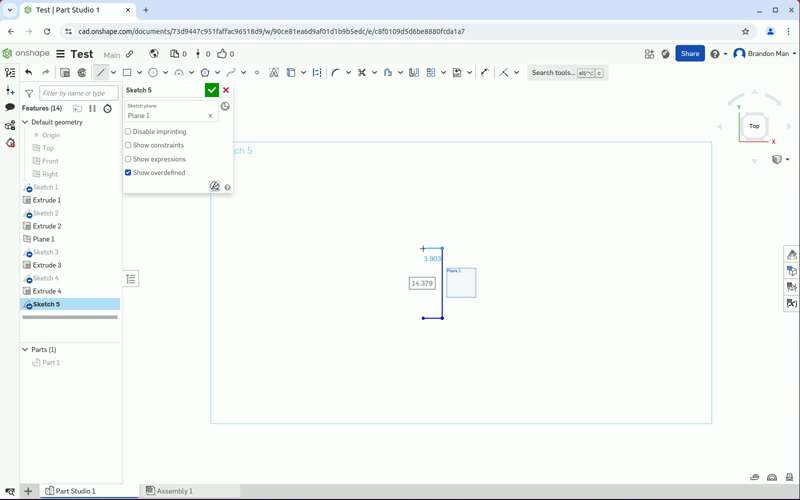
key_up(shift)
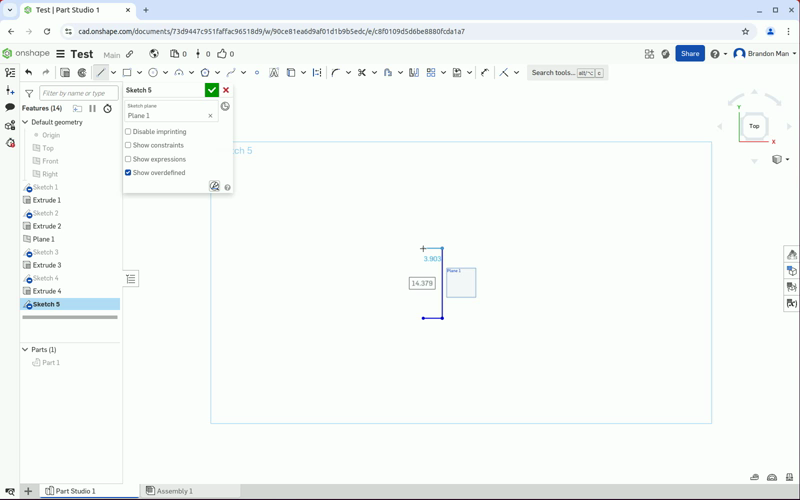
key_down(shift)
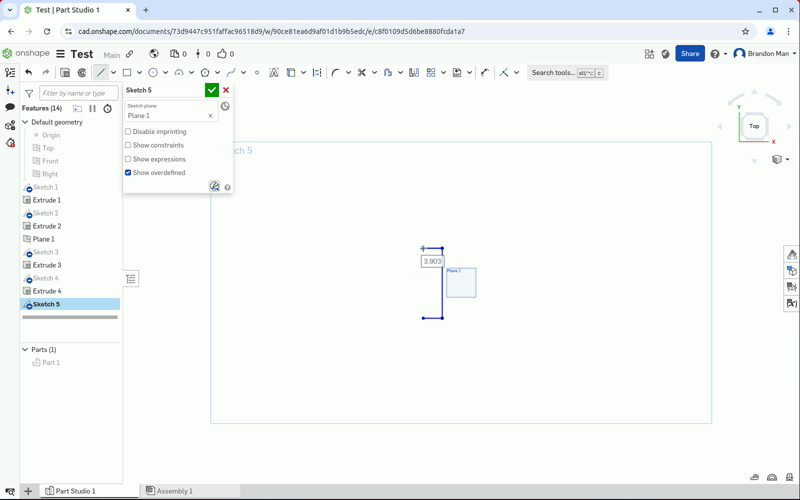
mouse_move(423, 318)
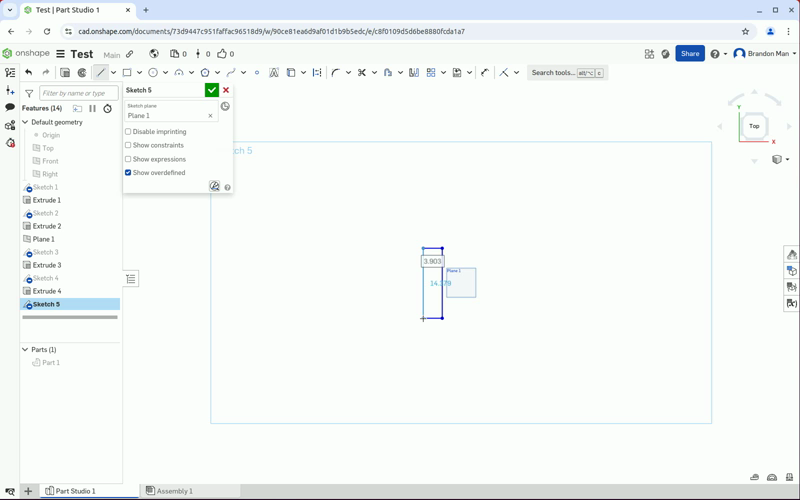
key_up(shift)
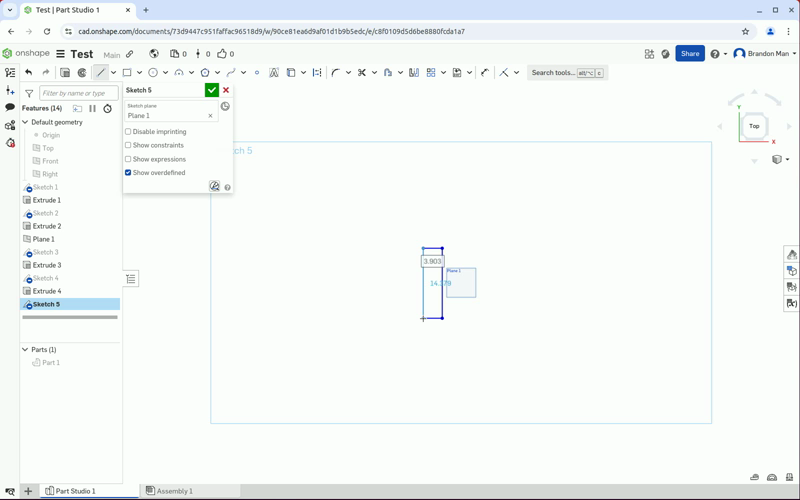
click(423, 318)
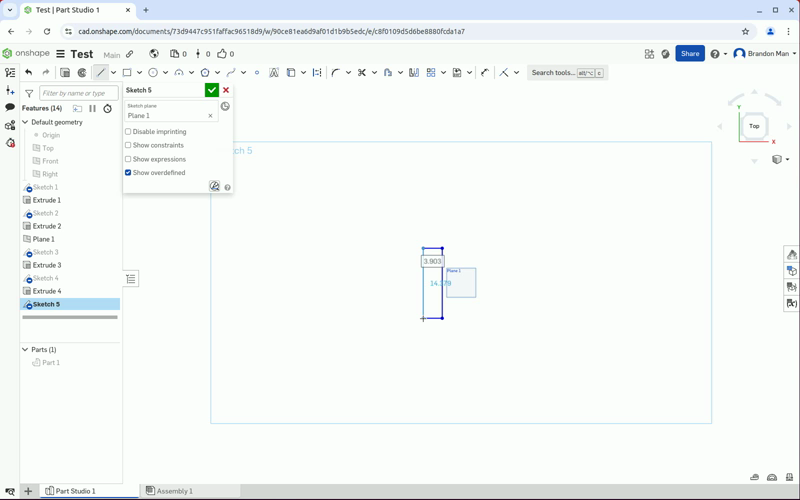
key(esc)
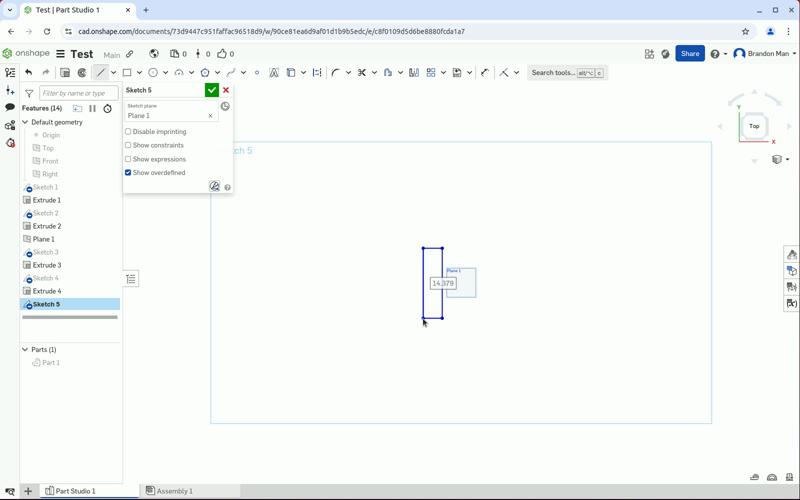
mouse_move(428, 280)
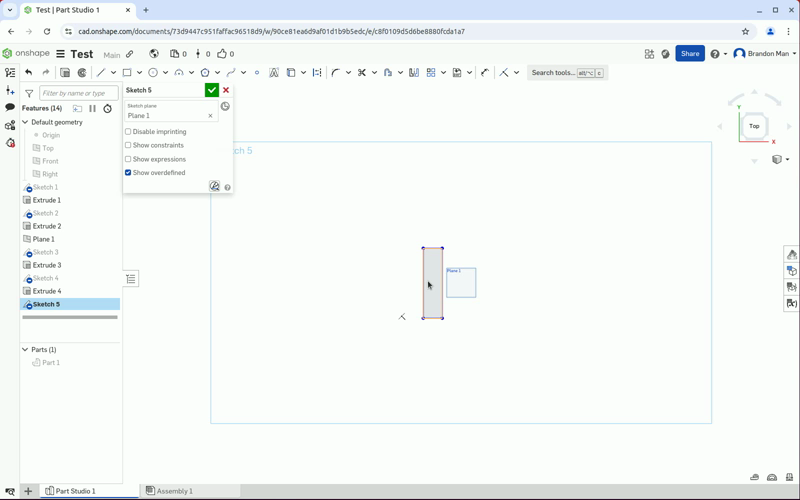
scroll(6)
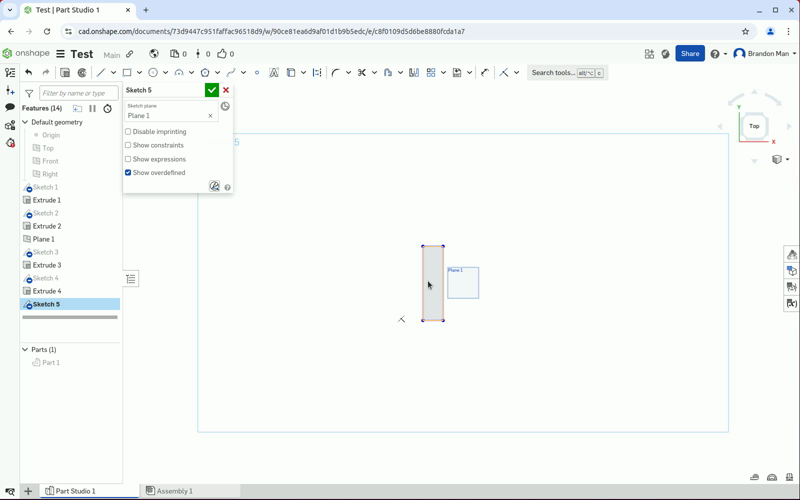
scroll(6)
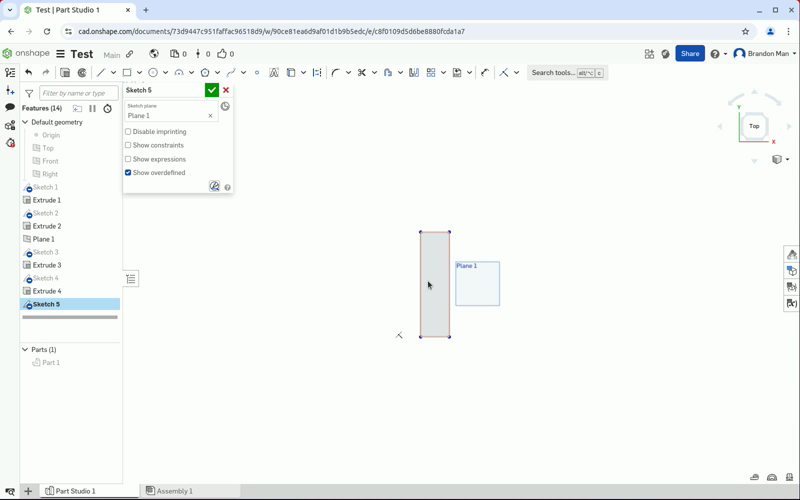
scroll(6)
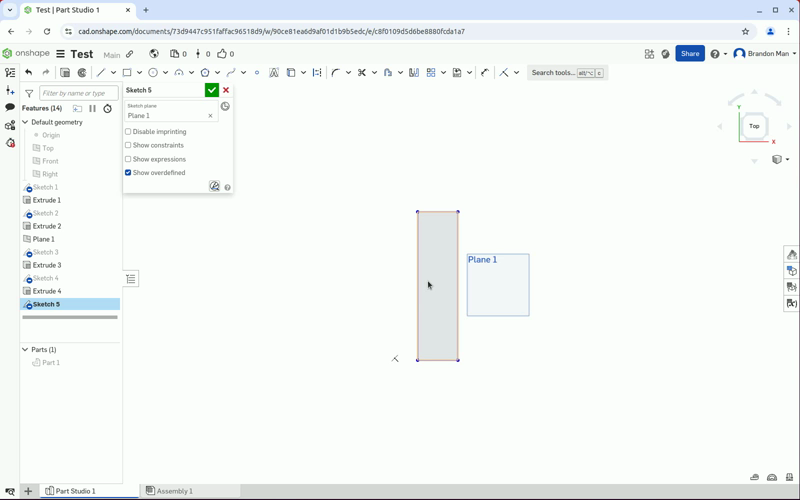
scroll(6)
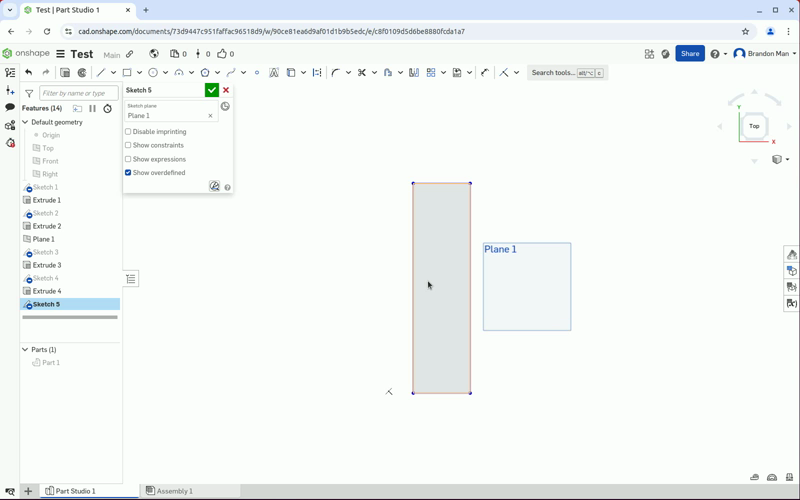
scroll(6)
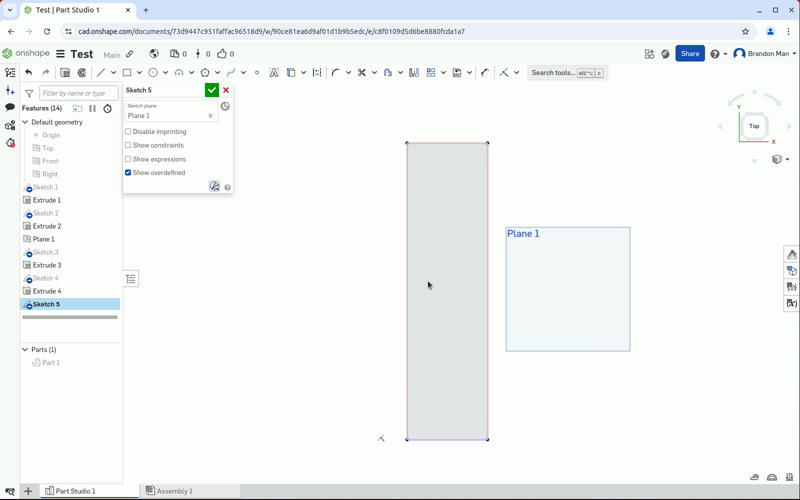
scroll(6)
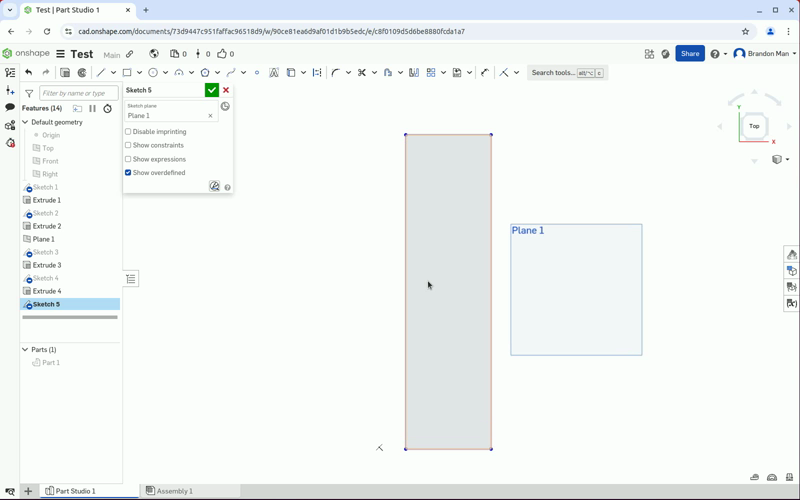
scroll(6)
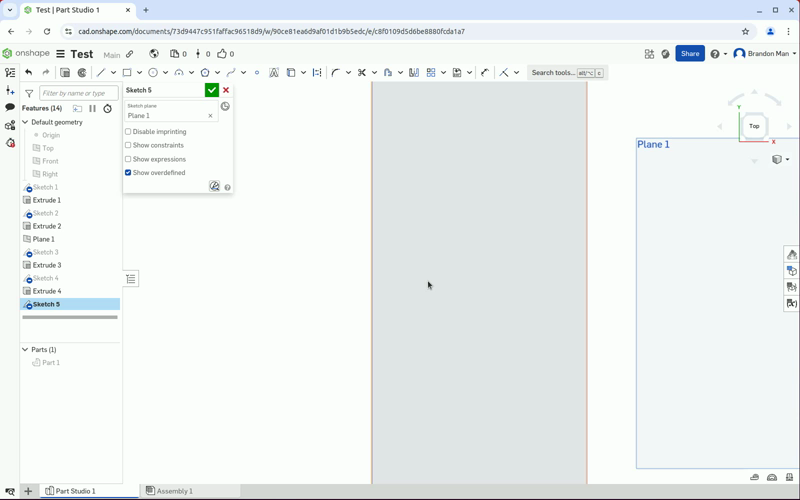
click(428, 280)
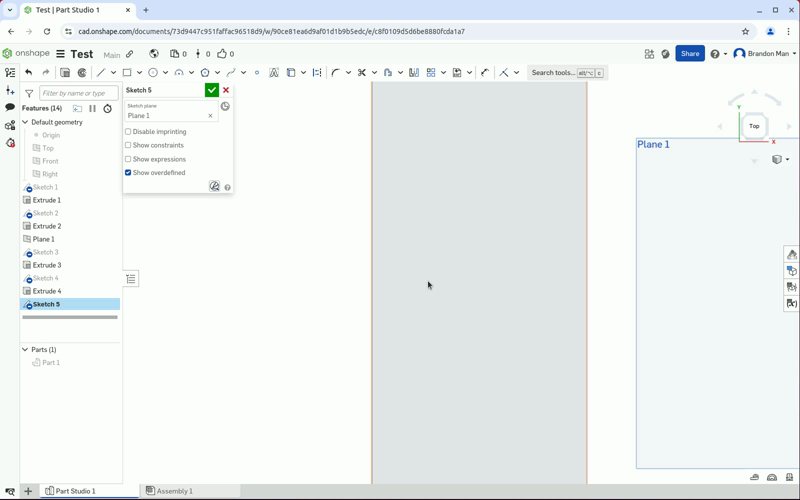
scroll(-6)
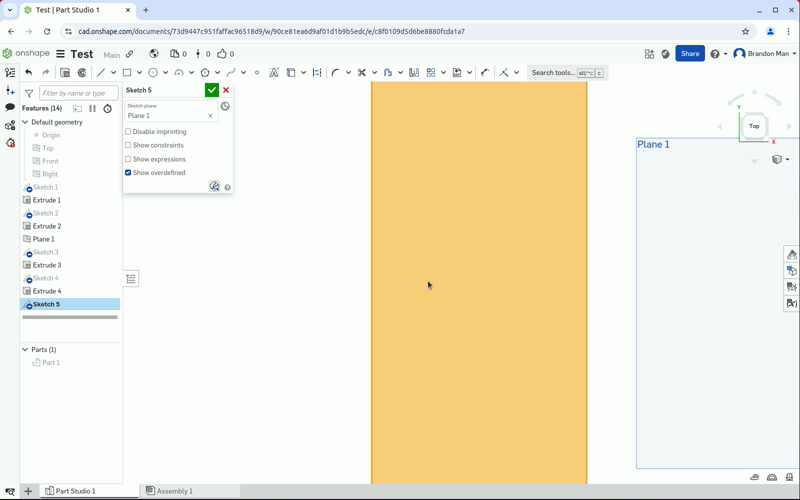
scroll(-6)
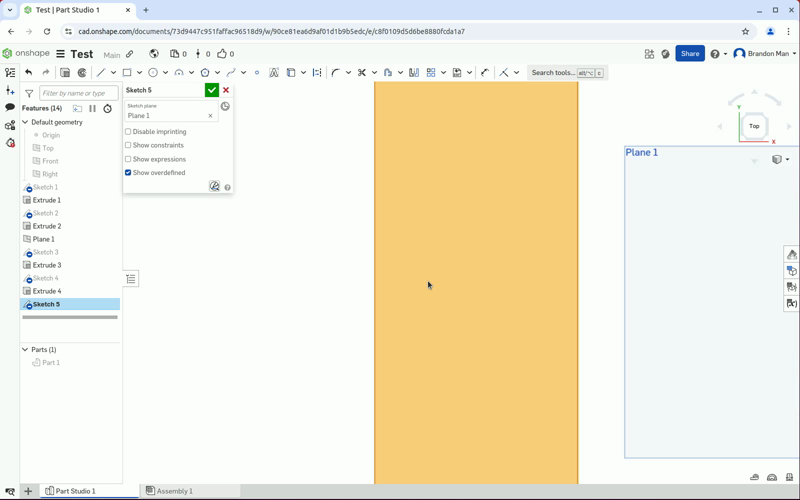
scroll(-6)
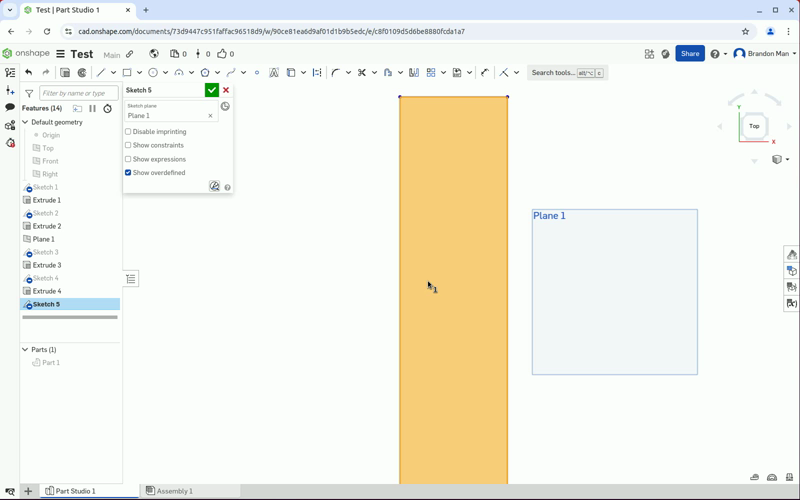
scroll(-6)
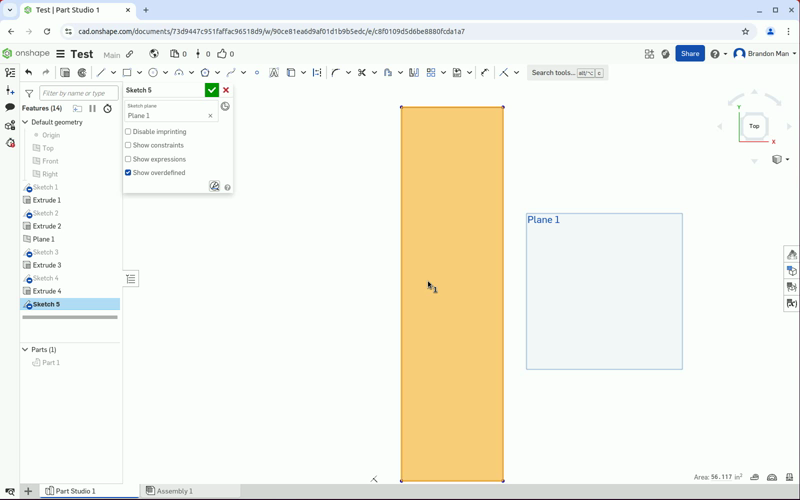
scroll(-6)
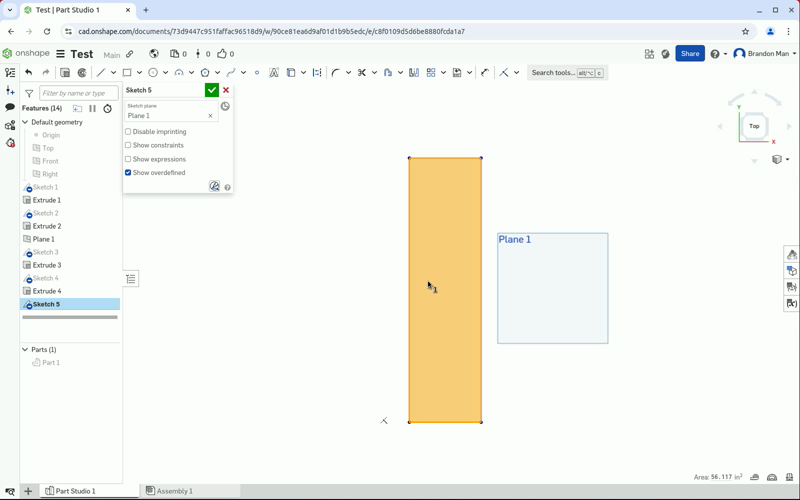
scroll(-6)
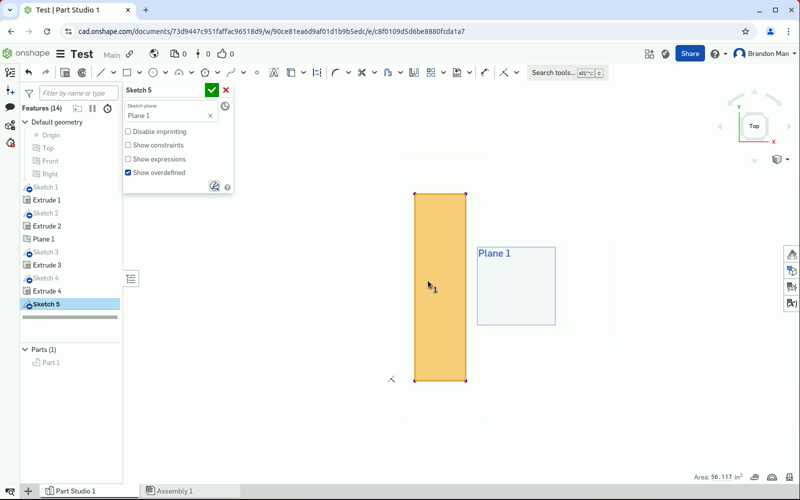
scroll(-6)
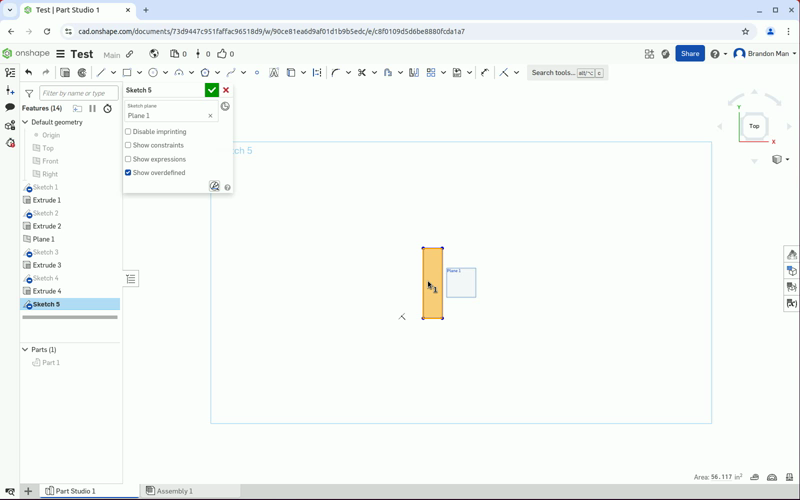
mouse_move(73, 352)
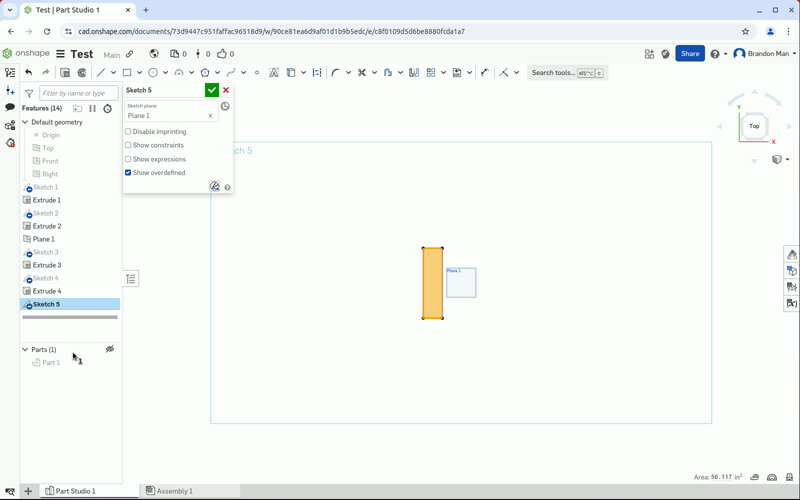
key(shift+y)
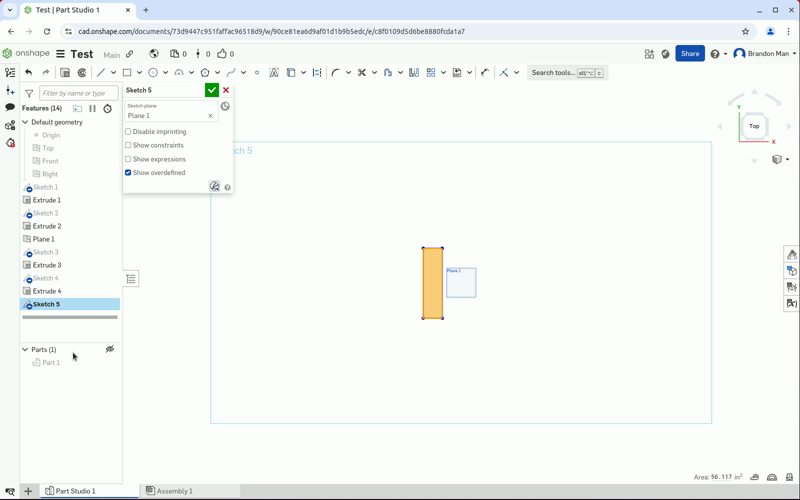
key(shift+e)
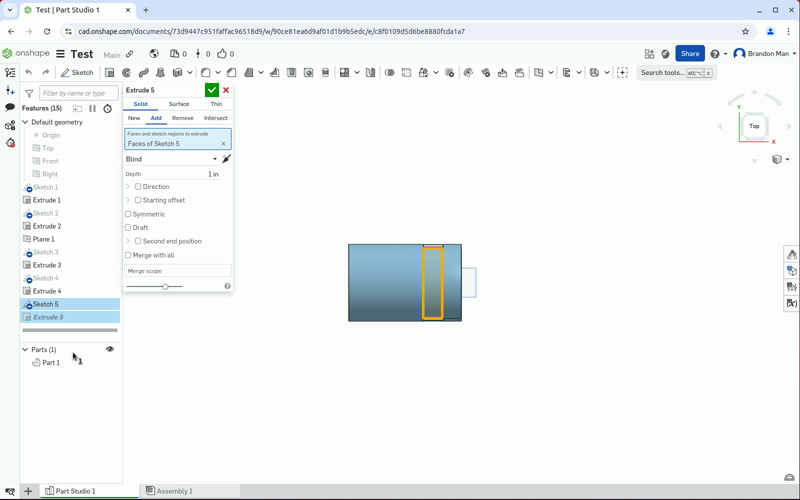
mouse_move(143, 106)
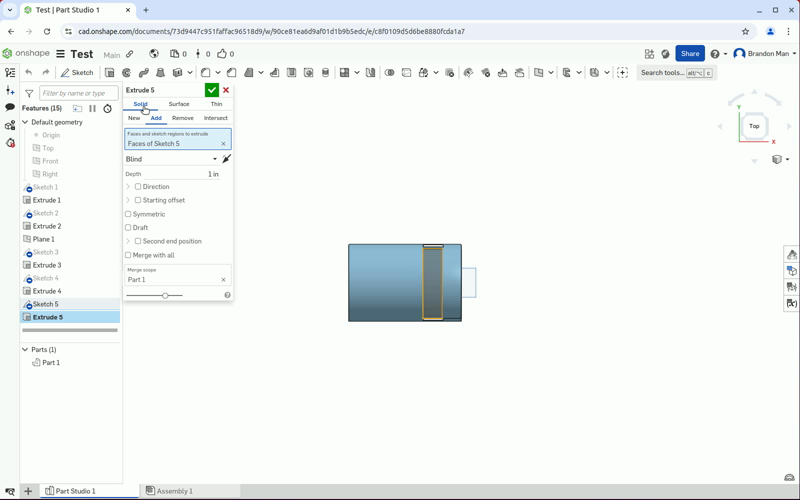
click(143, 106)
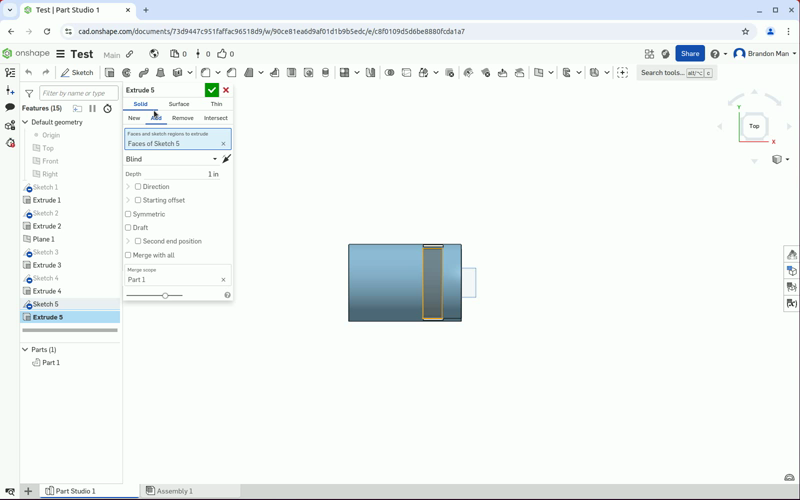
mouse_move(186, 120)
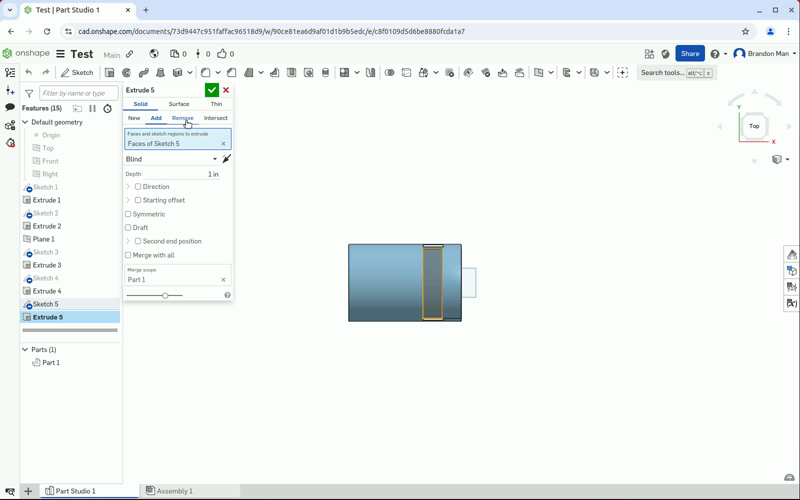
click(186, 120)
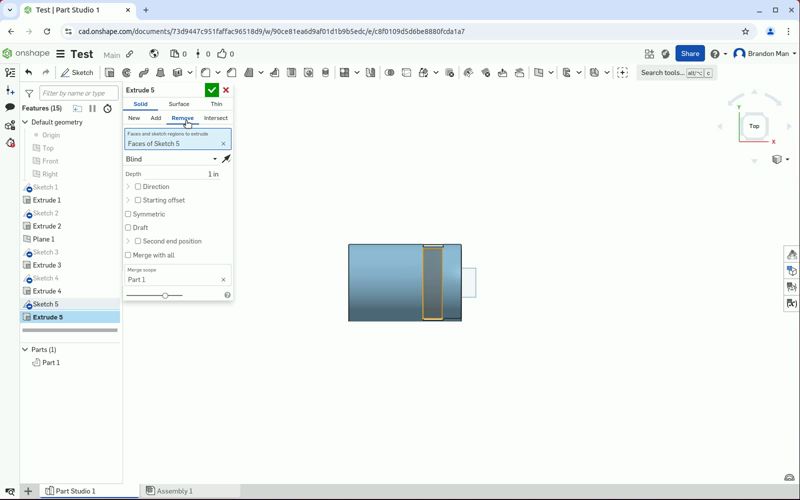
key(tab, 4)
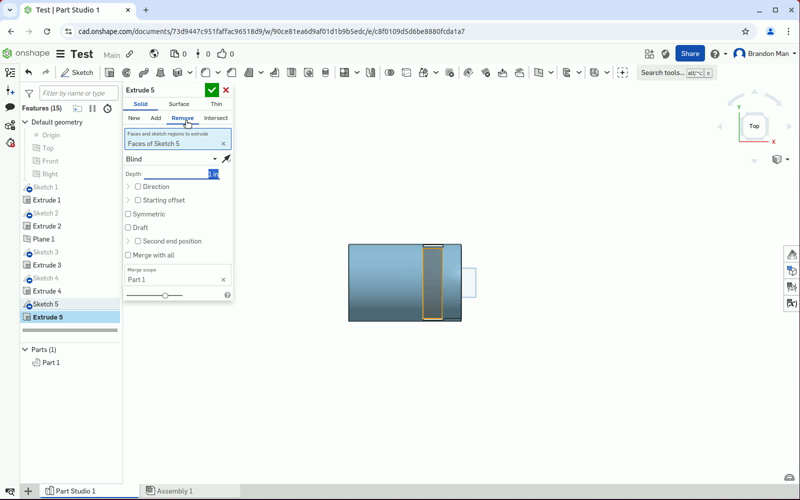
text(5.777)
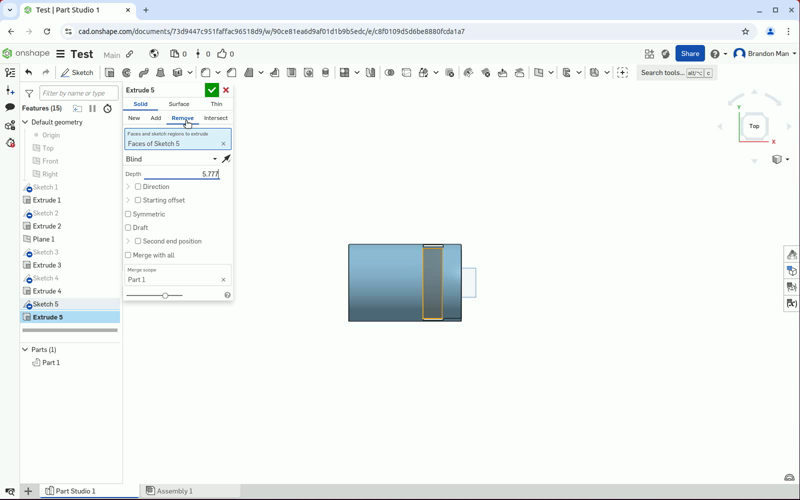
key(tab, 6)
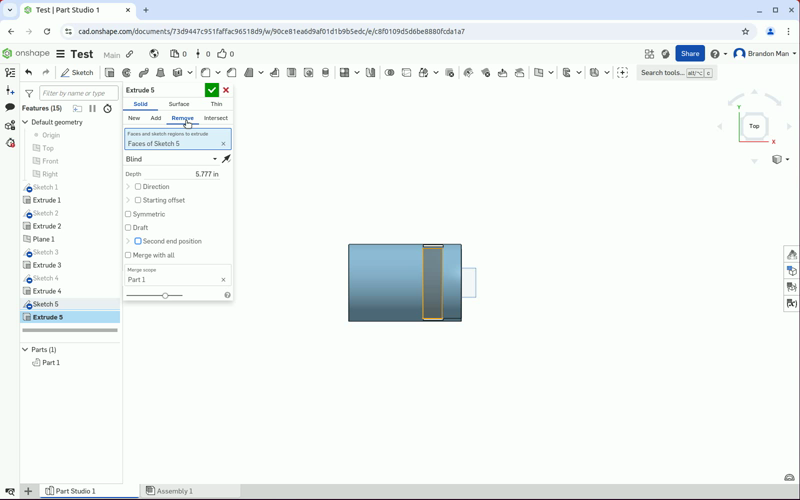
key(space)
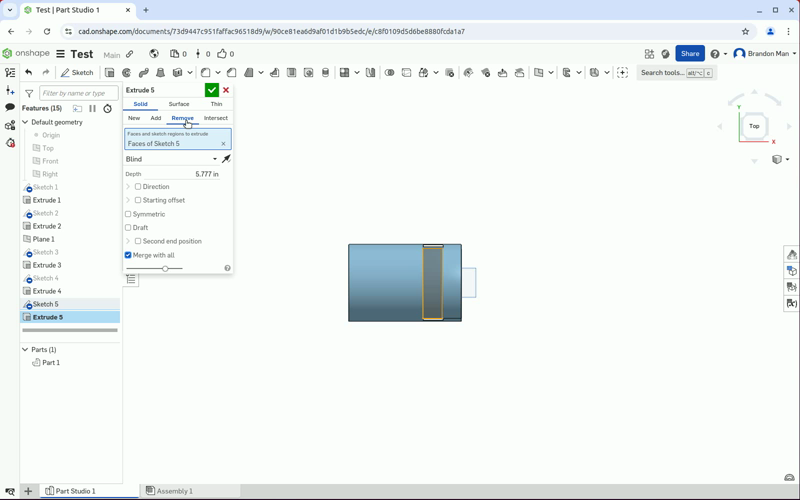
key(enter)
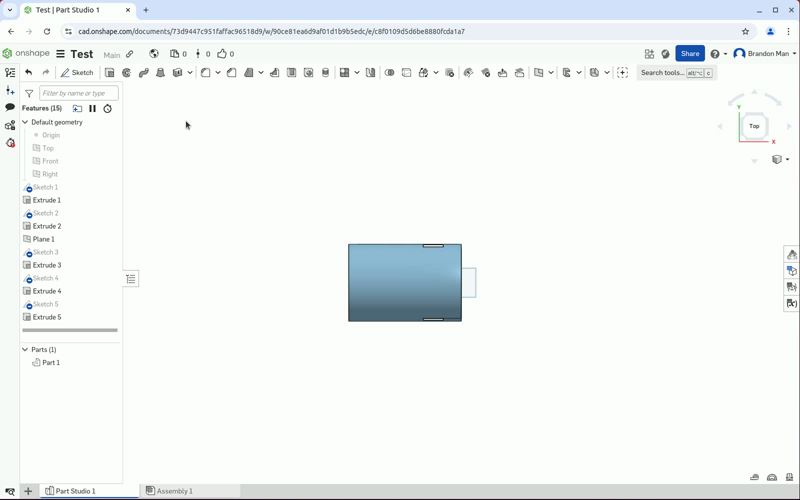
key(shift+h)
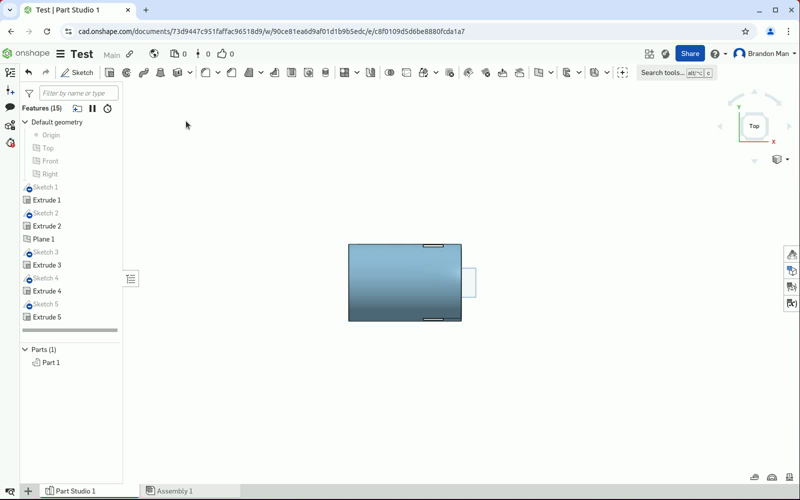
key(shift+h)
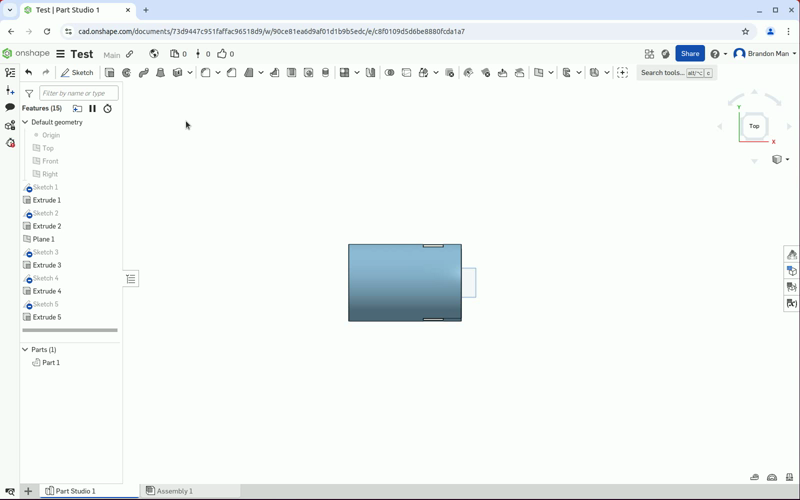
mouse_move(73, 189)
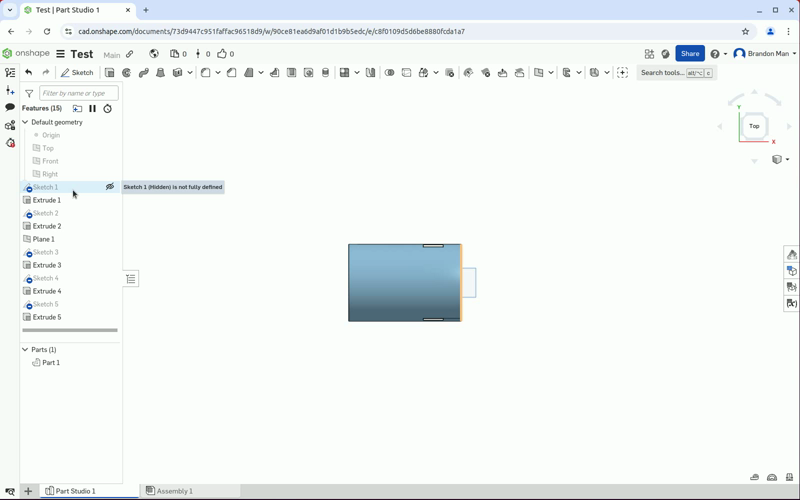
click(73, 189)
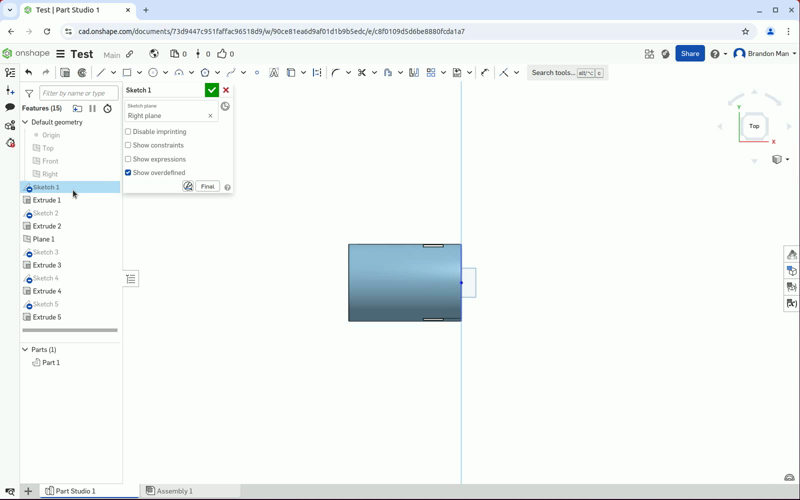
mouse_move(229, 92)
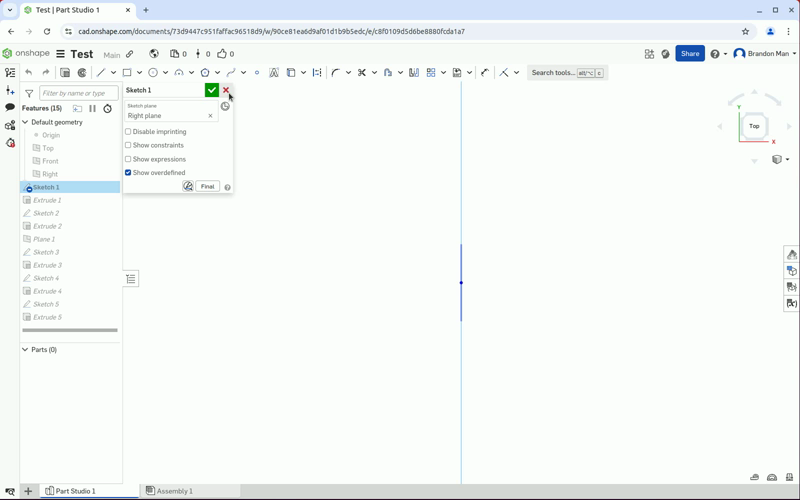
click(229, 92)
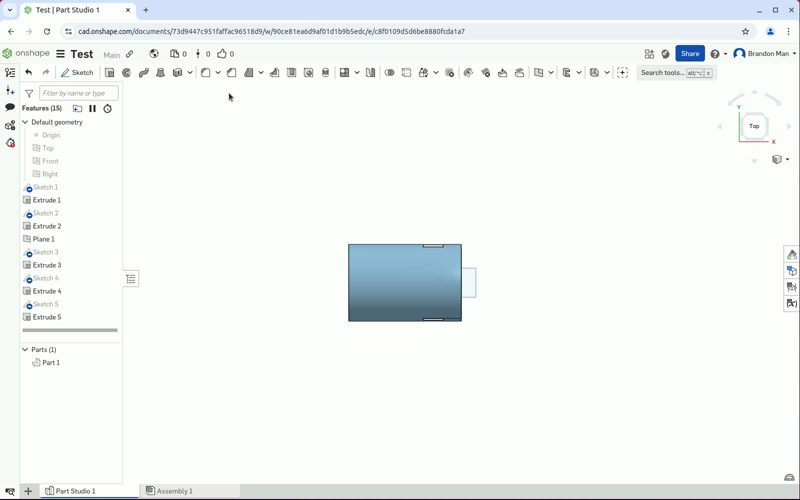
mouse_move(73, 352)
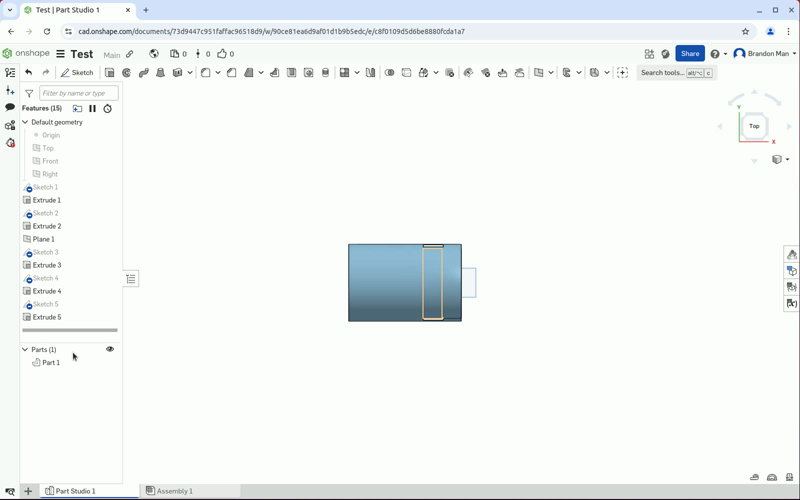
key(y)
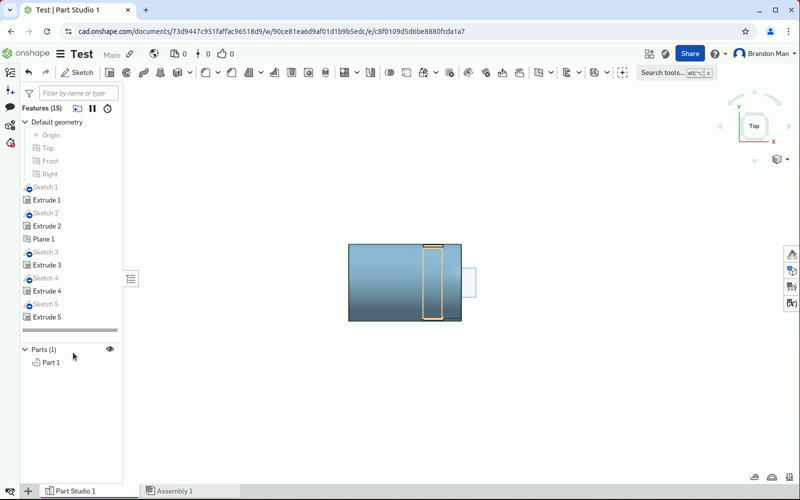
key(shift+p)
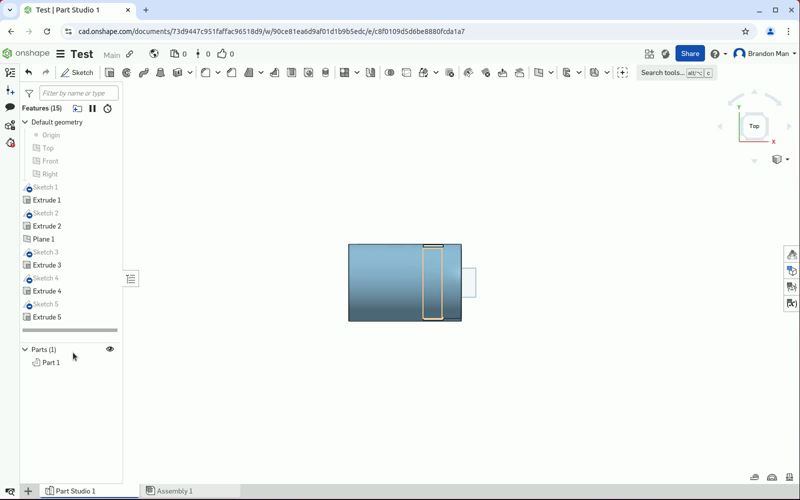
key(space)
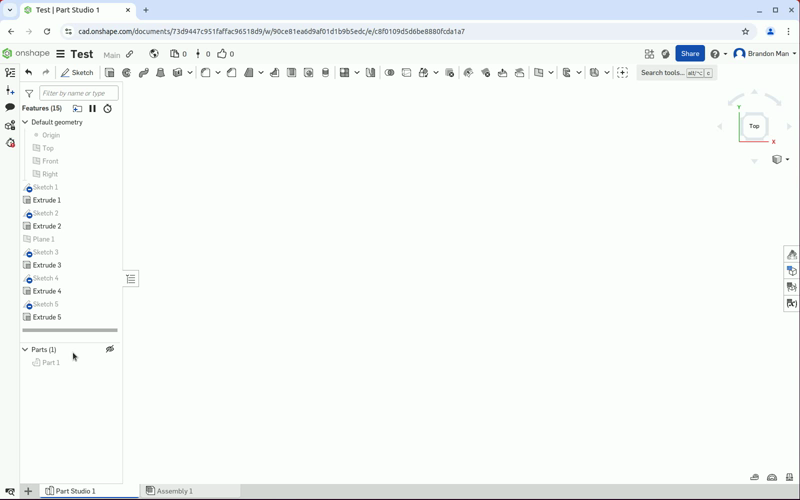
key_down(shift)
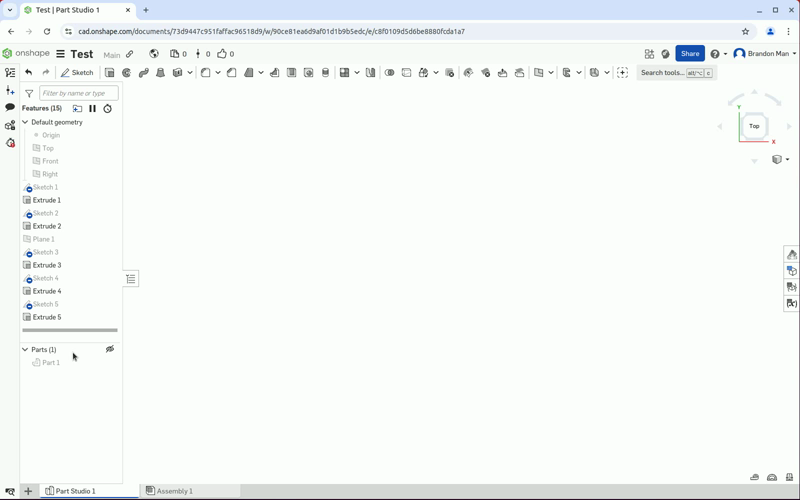
key(up)
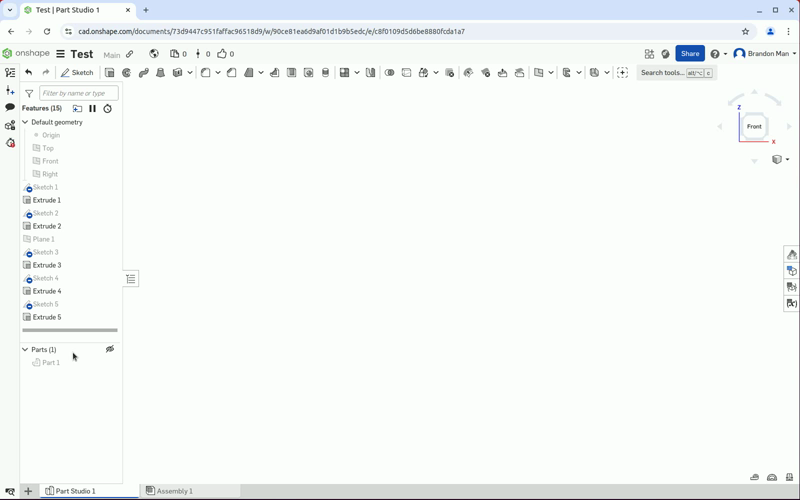
key_up(shift)
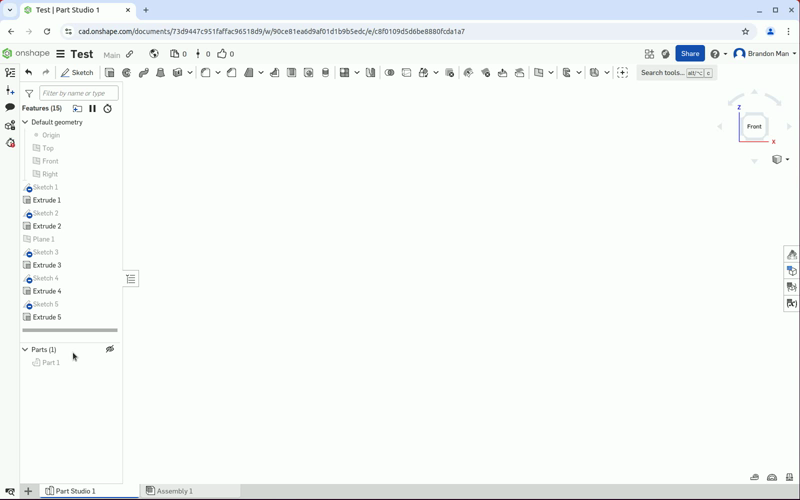
mouse_move(73, 352)
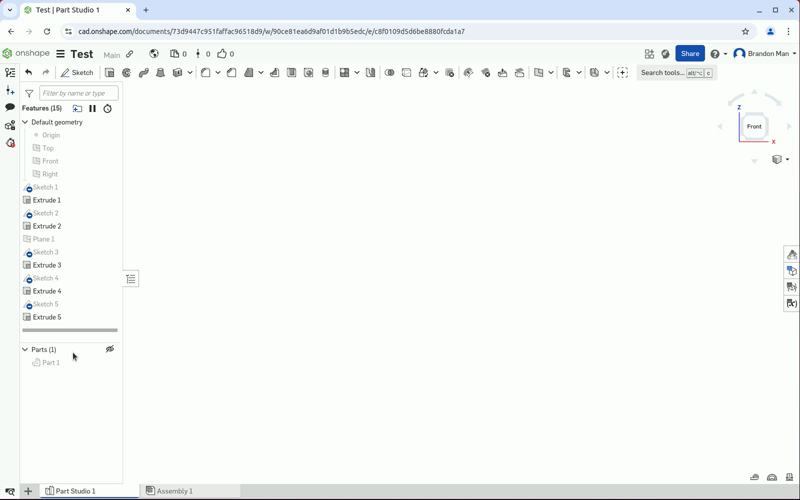
key(shift+y)
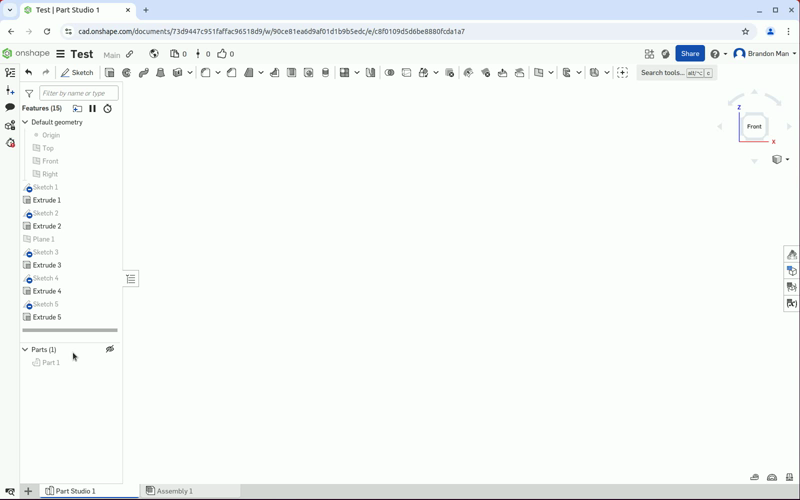
key(shift+s)
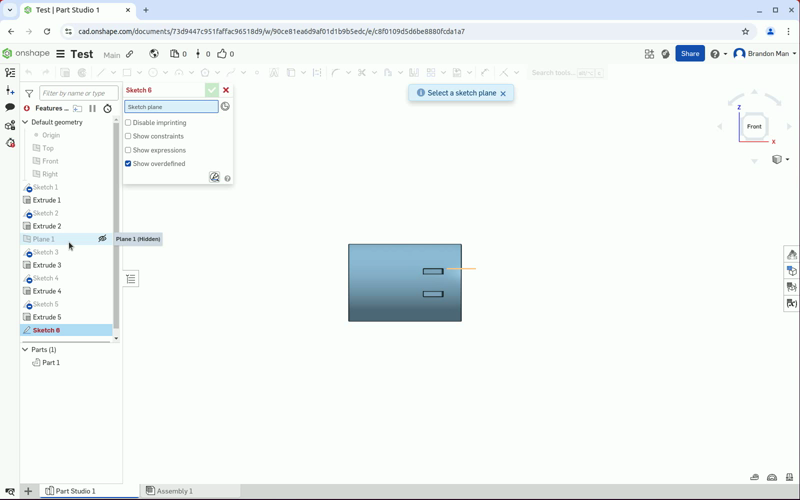
scroll(3)
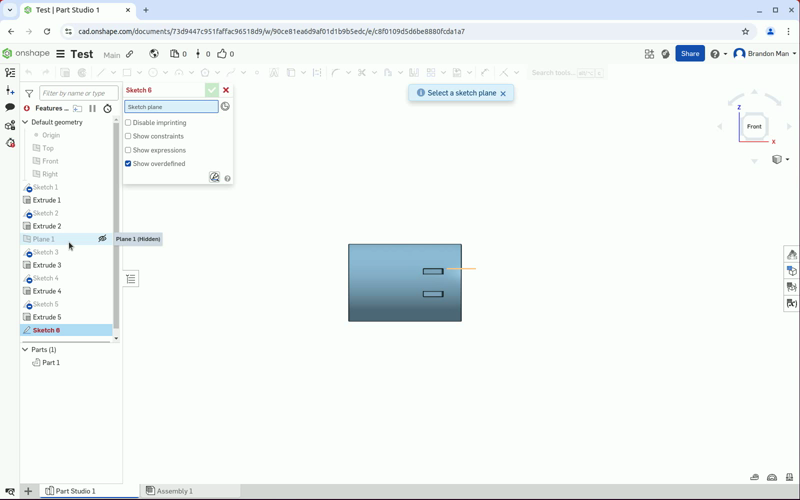
mouse_move(69, 163)
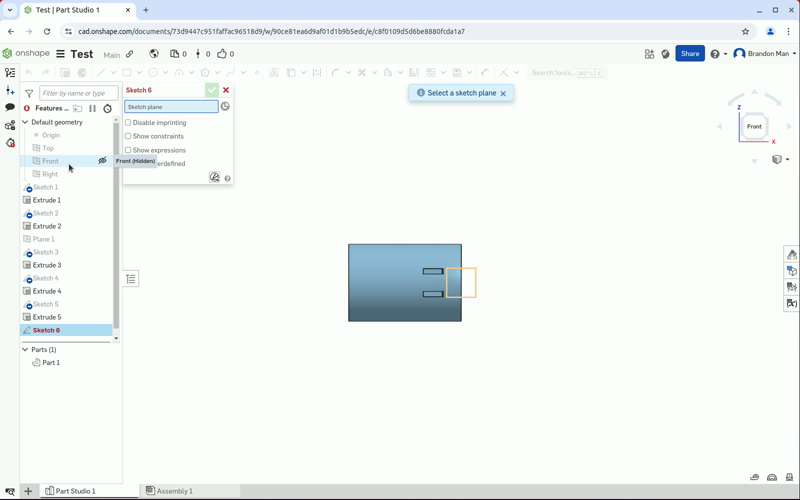
click(69, 163)
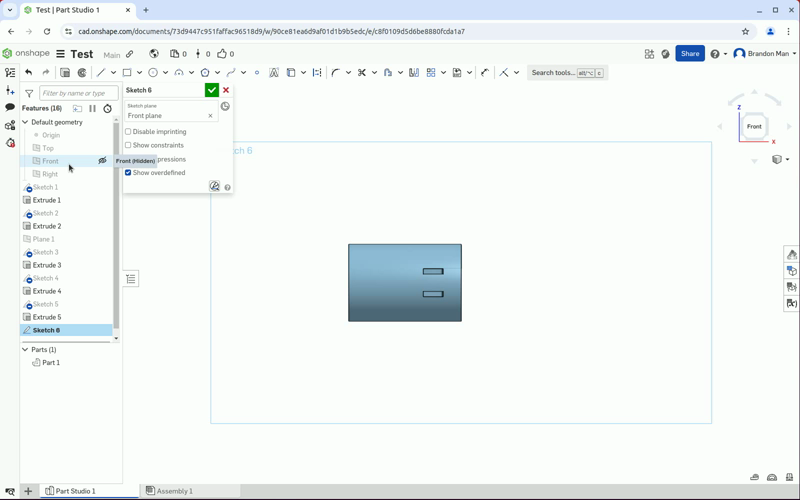
mouse_move(73, 352)
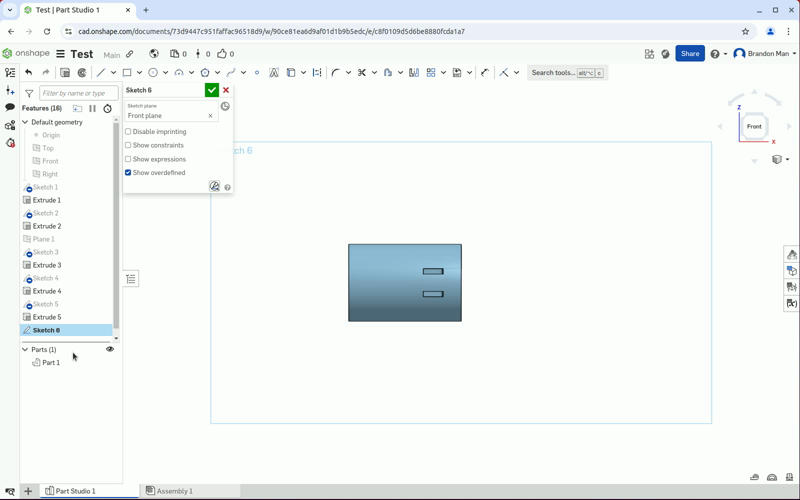
key(y)
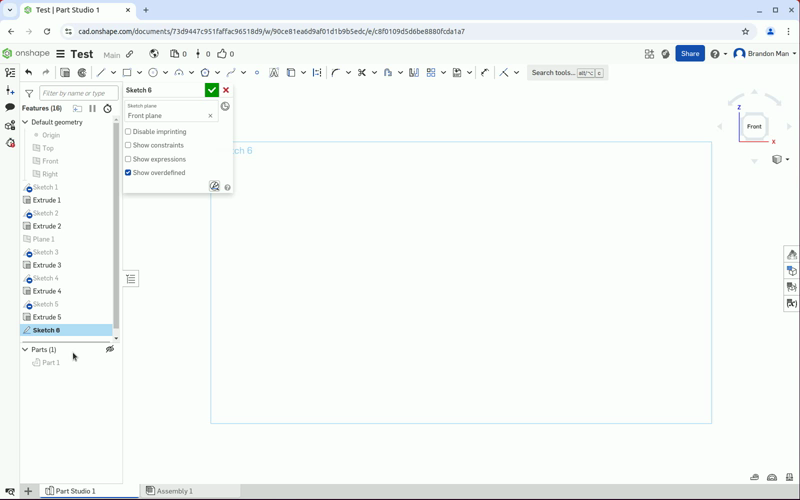
key(l)
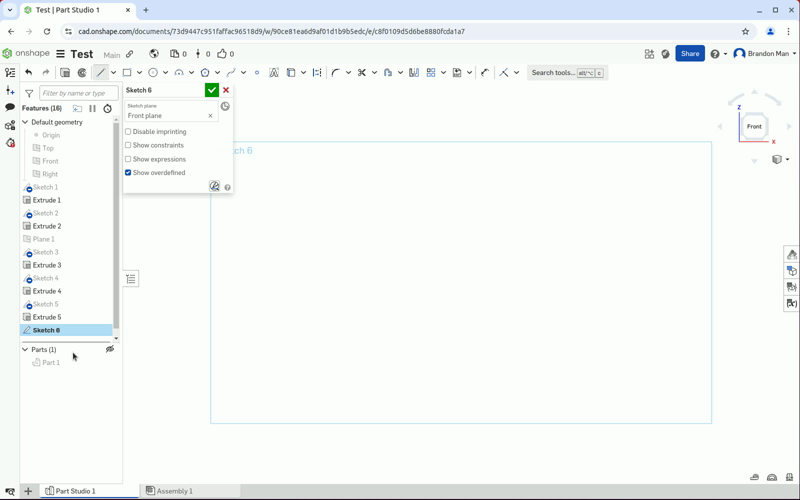
key_down(shift)
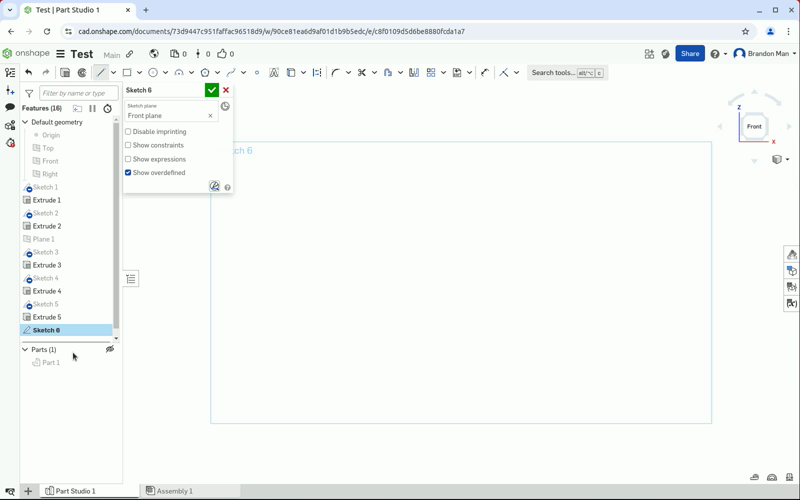
mouse_move(348, 282)
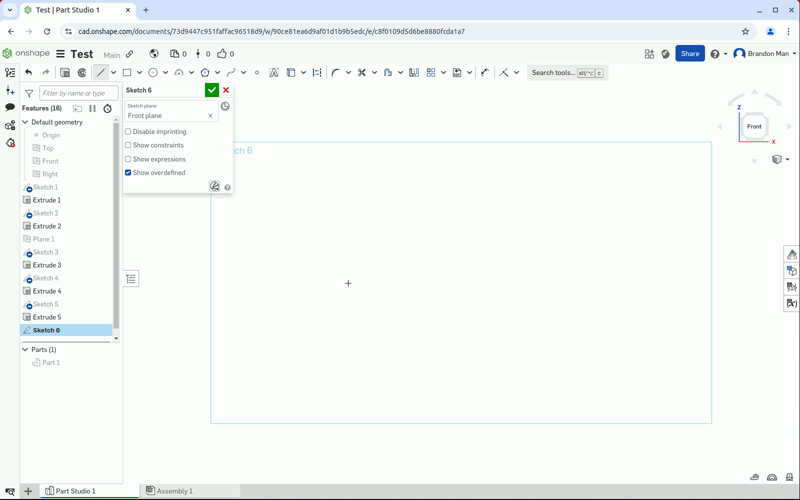
click(348, 282)
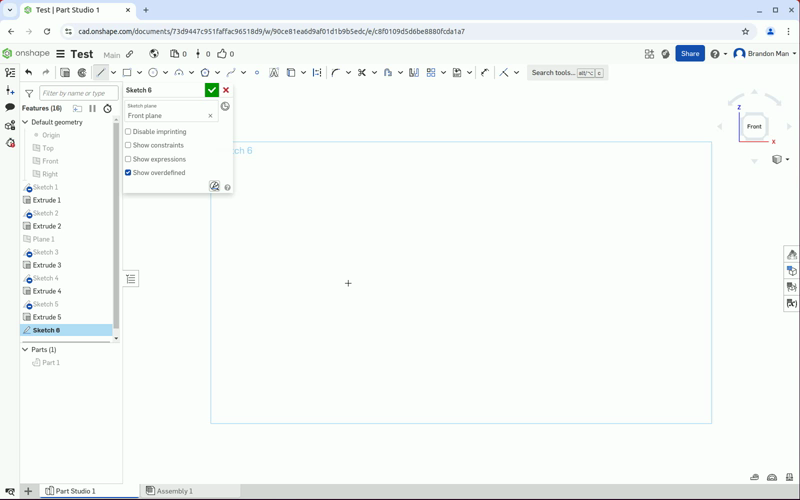
key_up(shift)
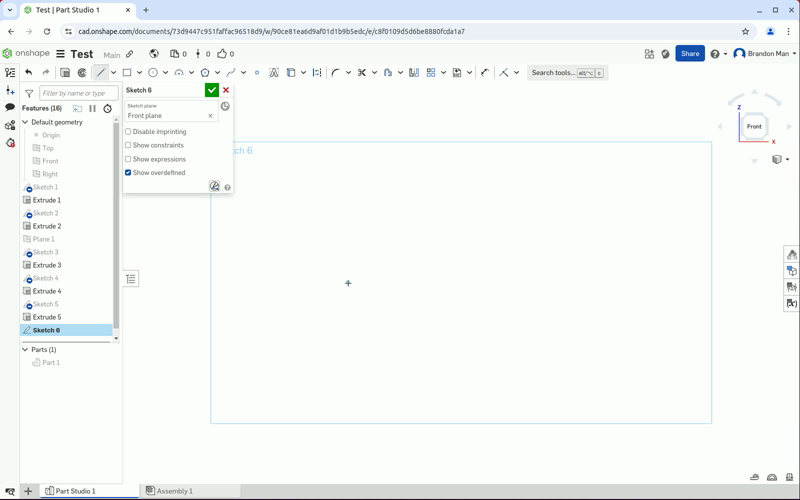
key_down(shift)
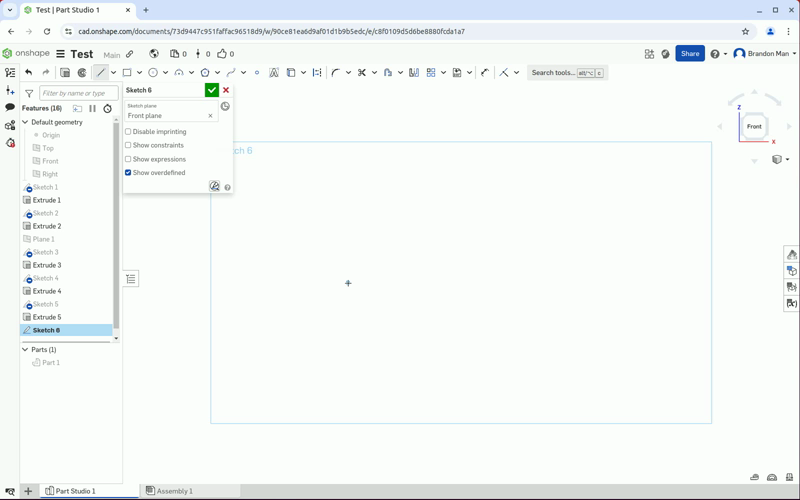
mouse_move(378, 282)
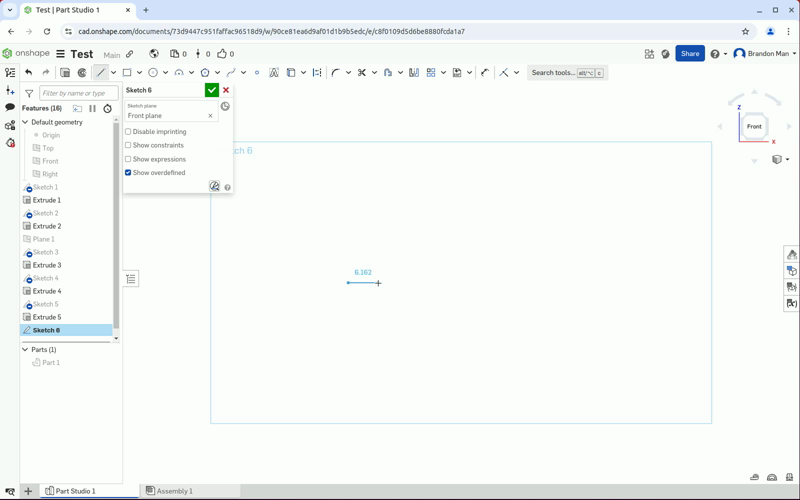
mouse_move(404, 282)
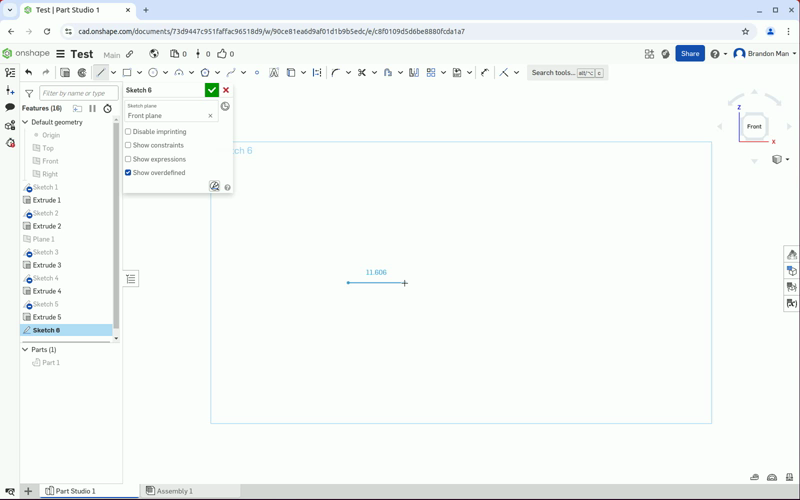
click(404, 282)
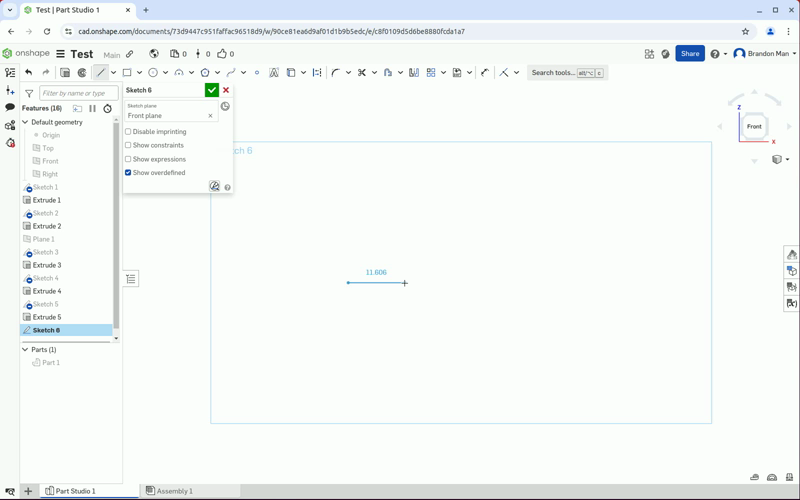
key_up(shift)
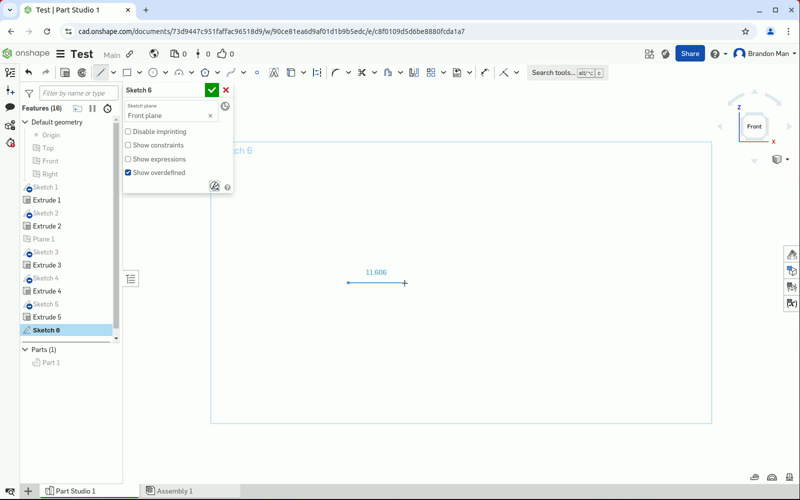
key_down(shift)
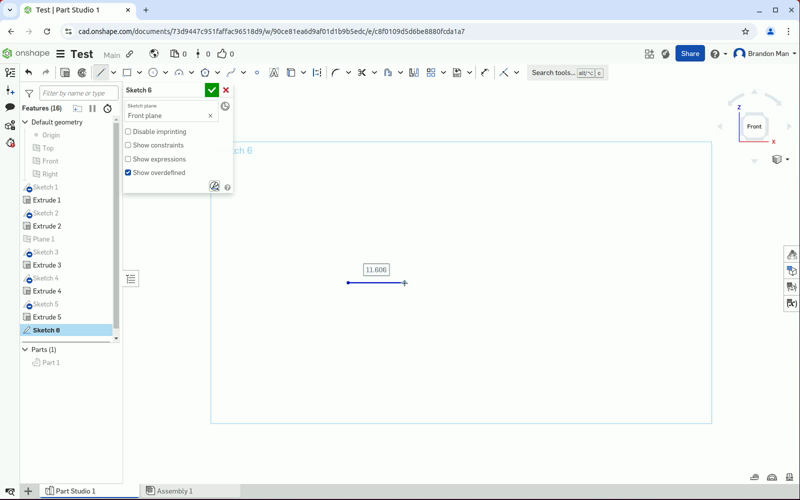
mouse_move(434, 282)
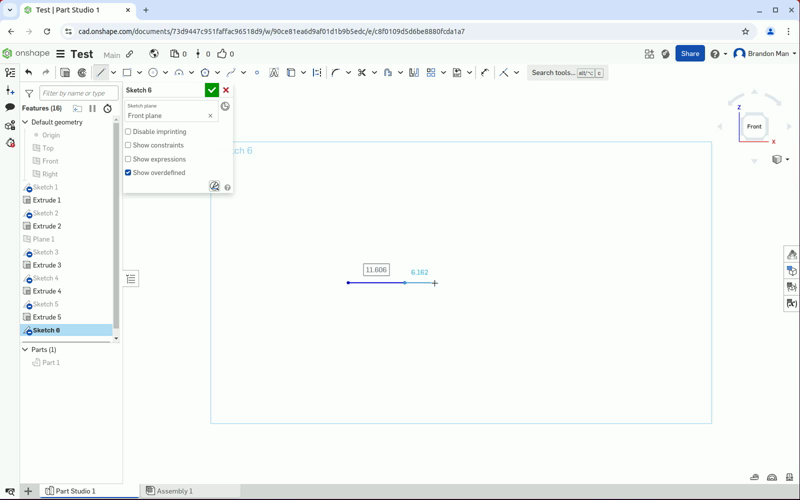
mouse_move(380, 249)
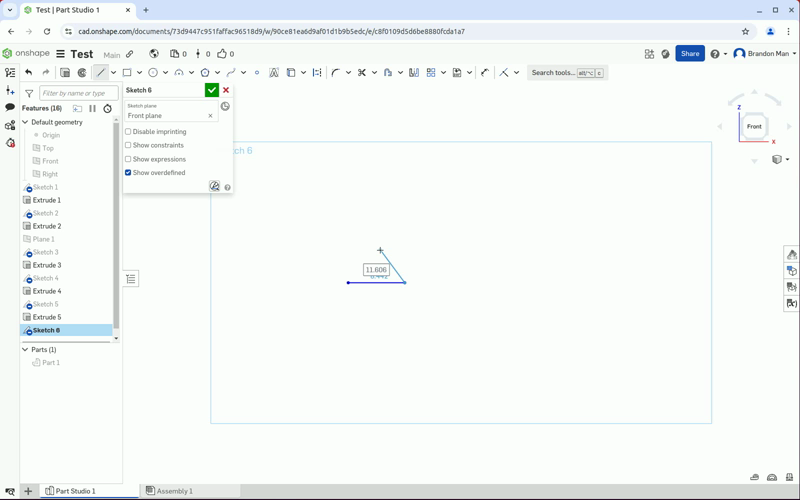
click(380, 249)
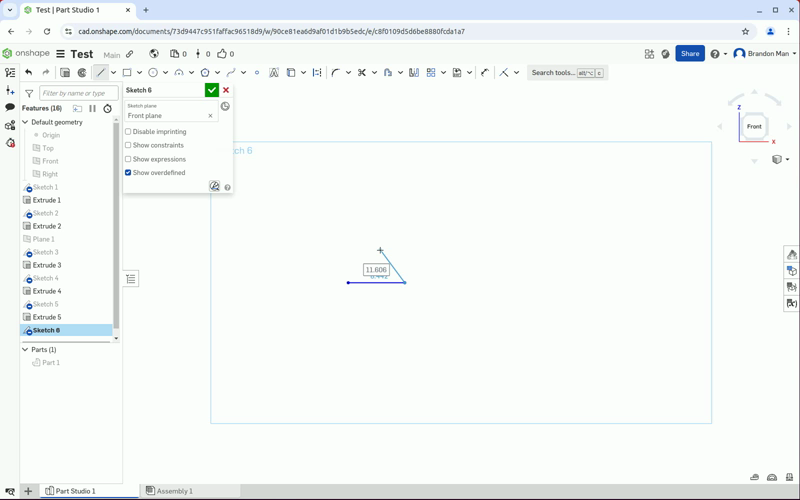
key_up(shift)
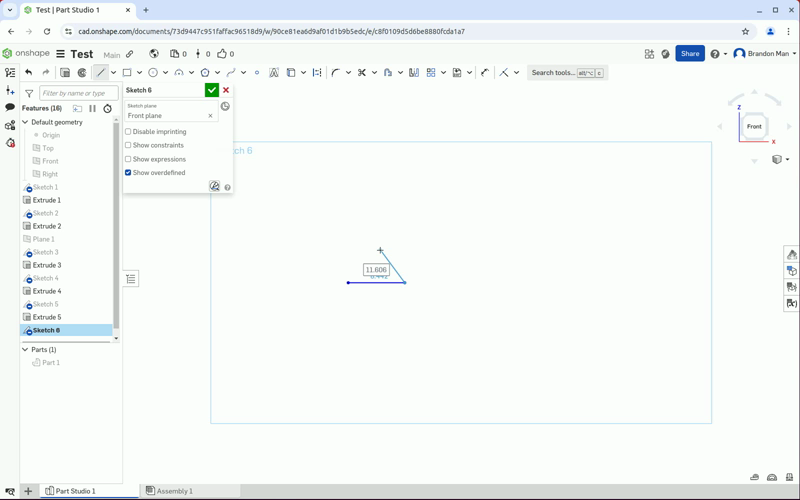
key_down(shift)
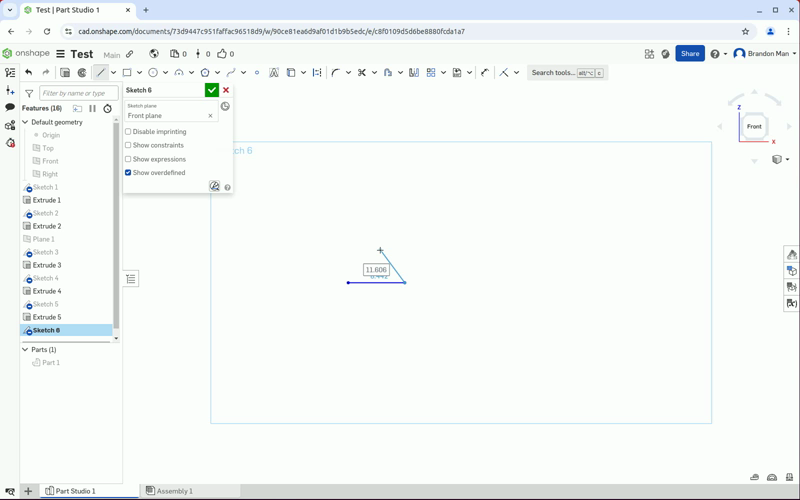
mouse_move(410, 249)
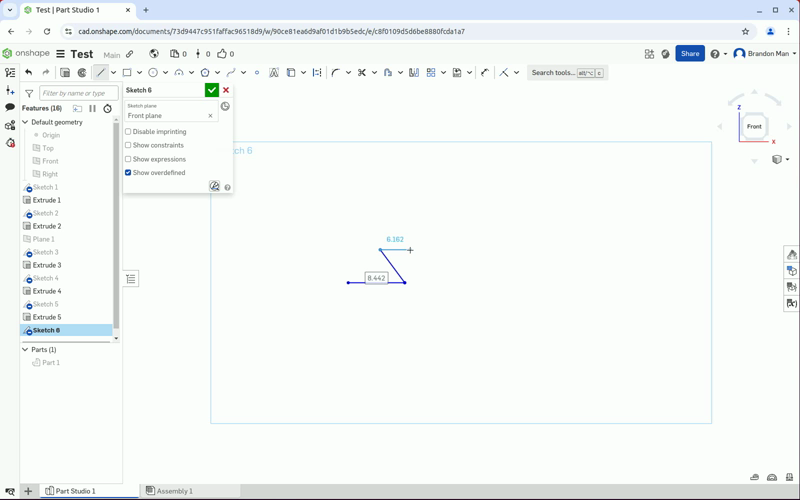
mouse_move(348, 249)
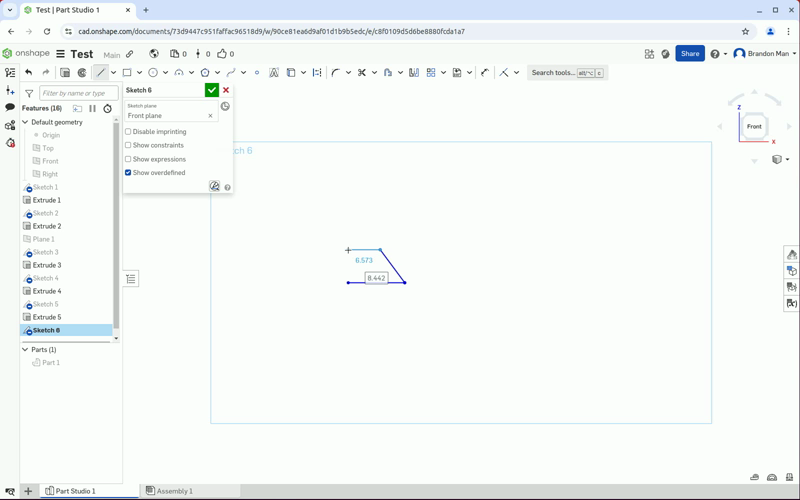
click(348, 249)
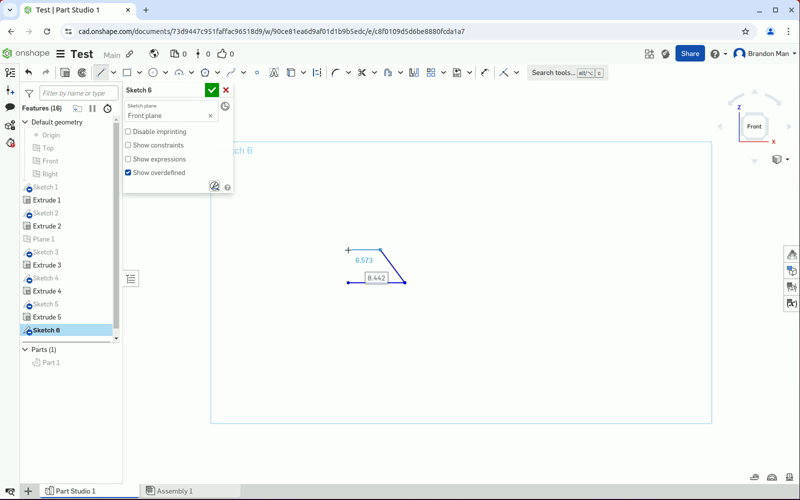
key_up(shift)
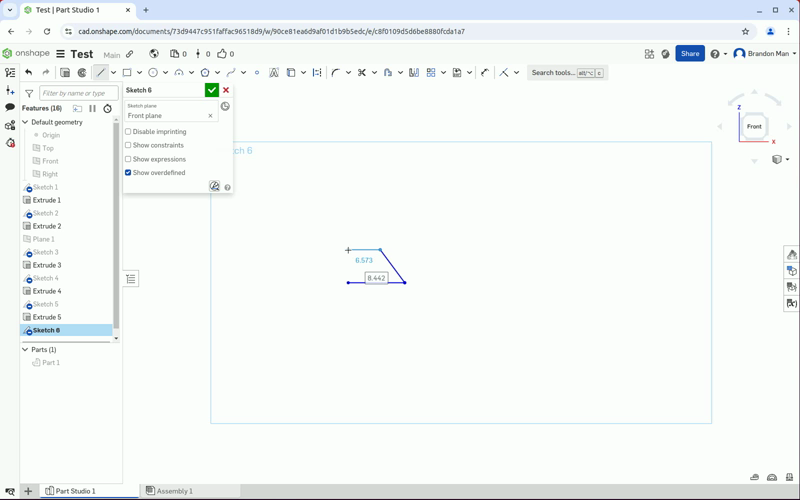
mouse_move(378, 249)
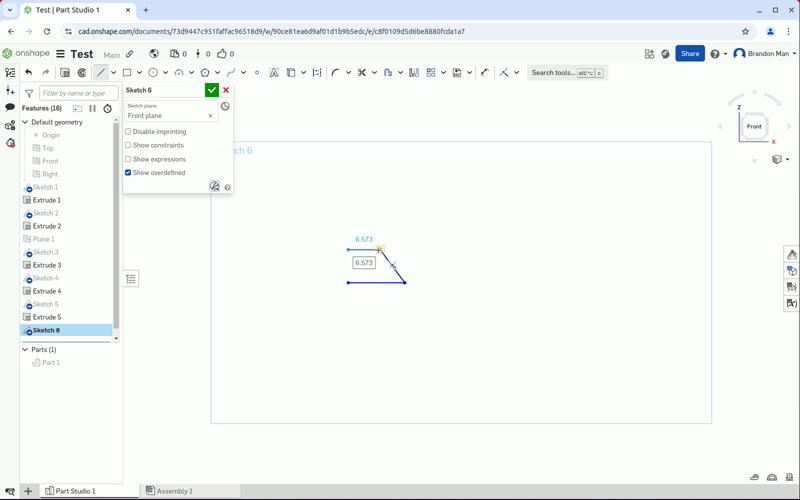
key_down(shift)
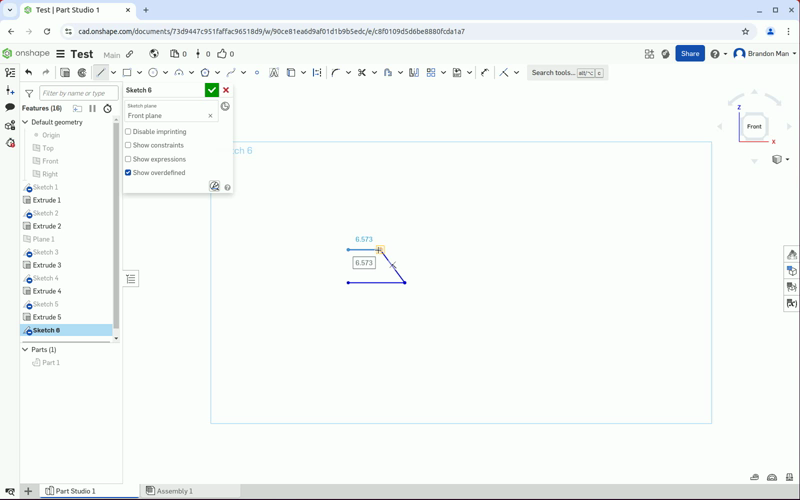
mouse_move(348, 282)
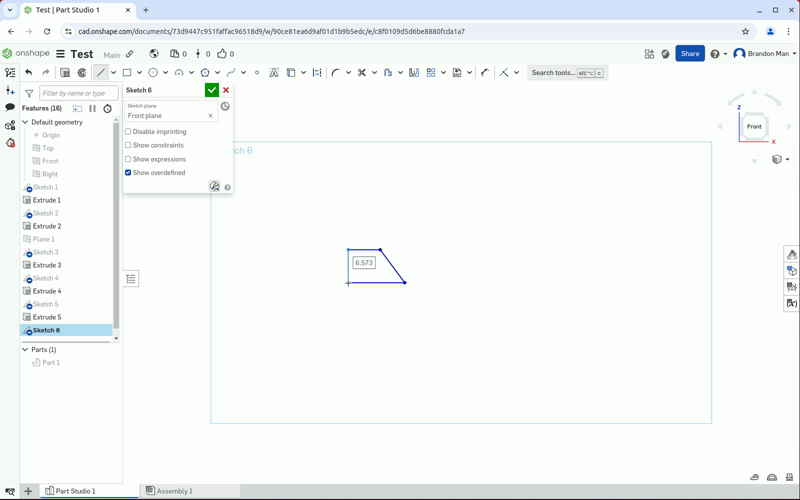
key_up(shift)
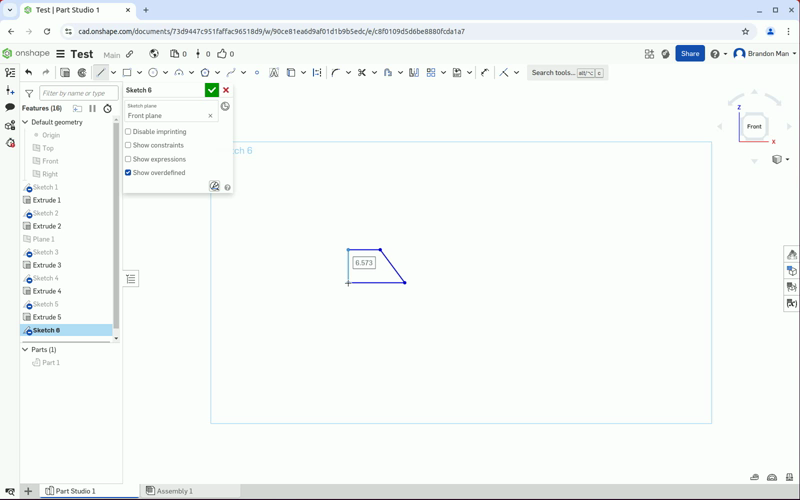
click(348, 282)
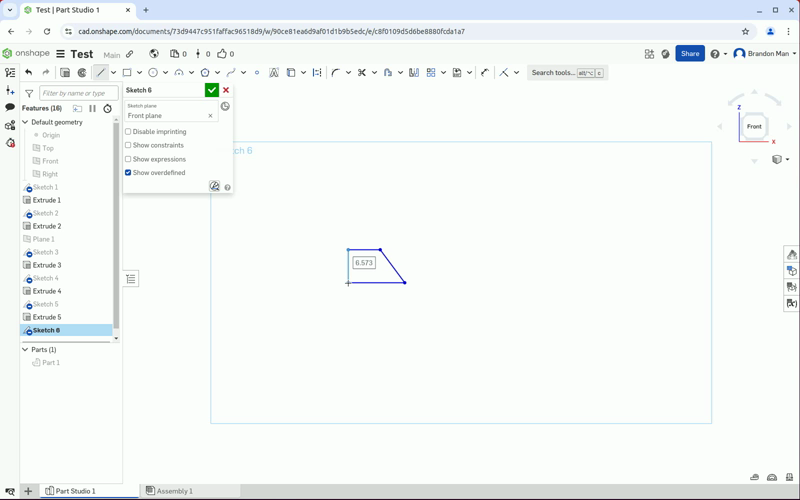
key(esc)
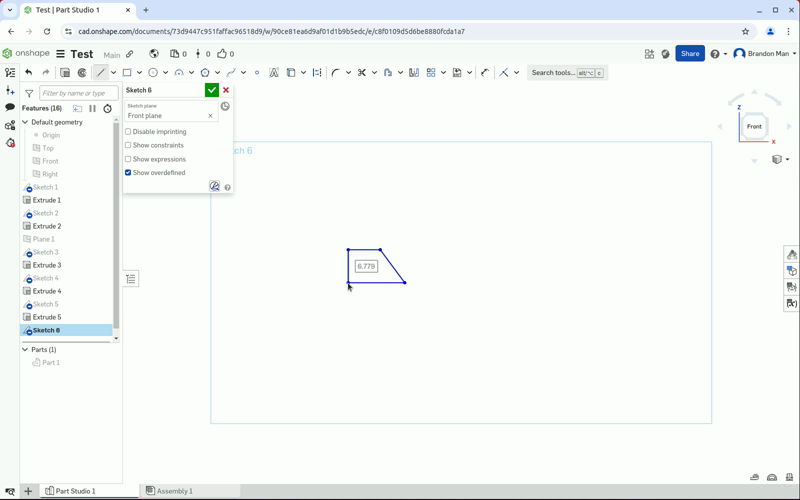
mouse_move(371, 274)
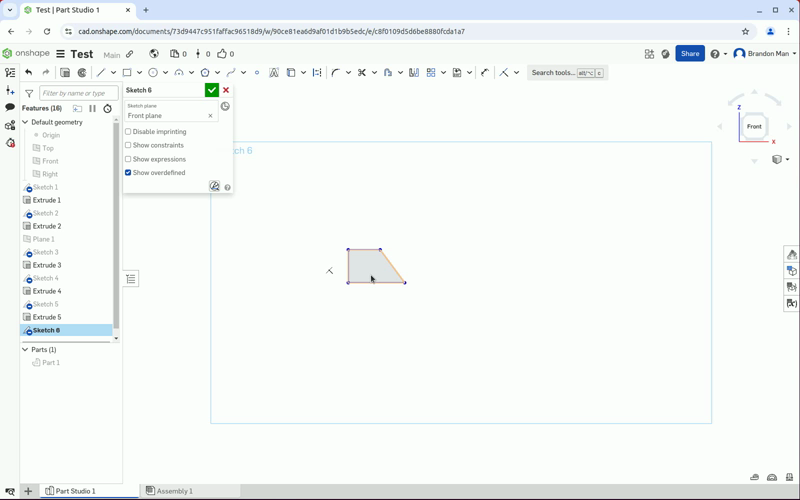
scroll(6)
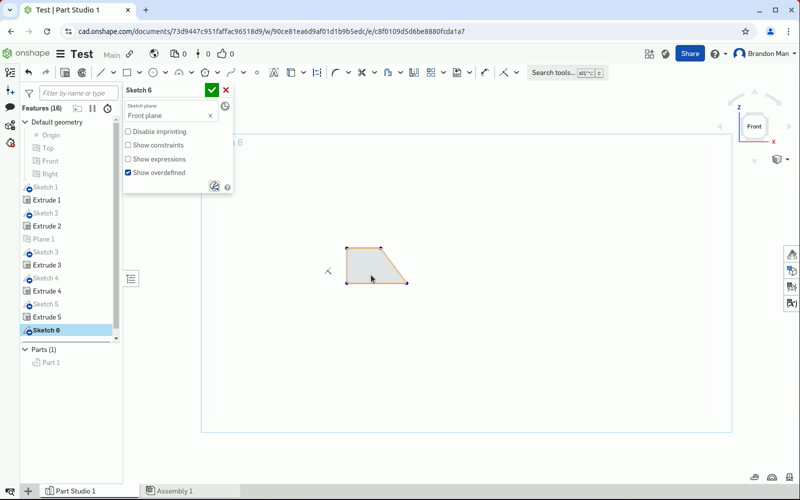
scroll(6)
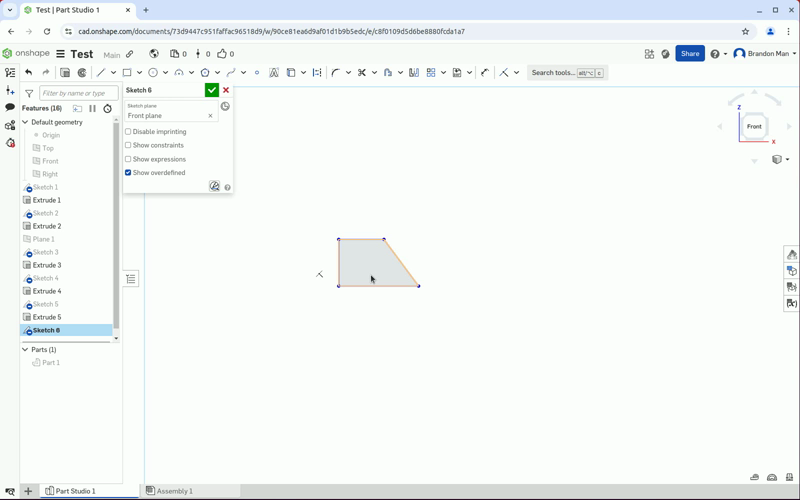
scroll(6)
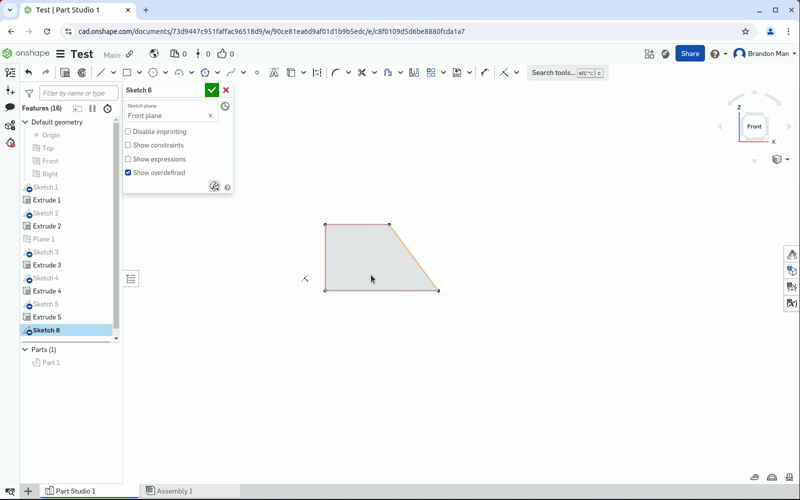
scroll(6)
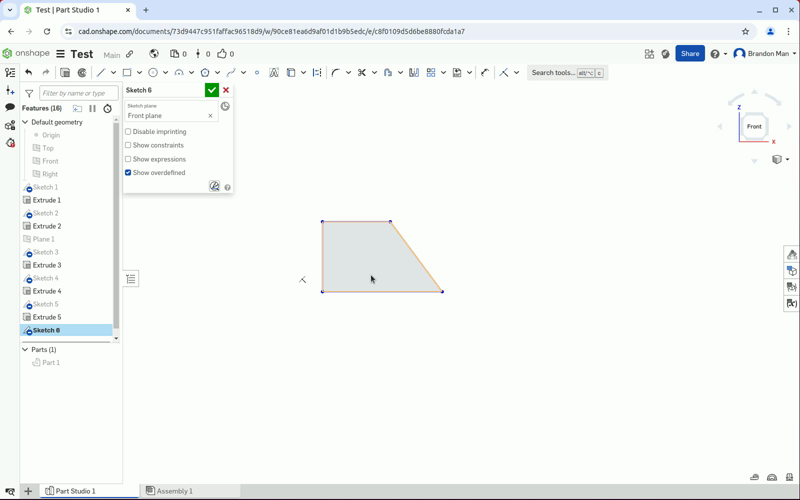
scroll(6)
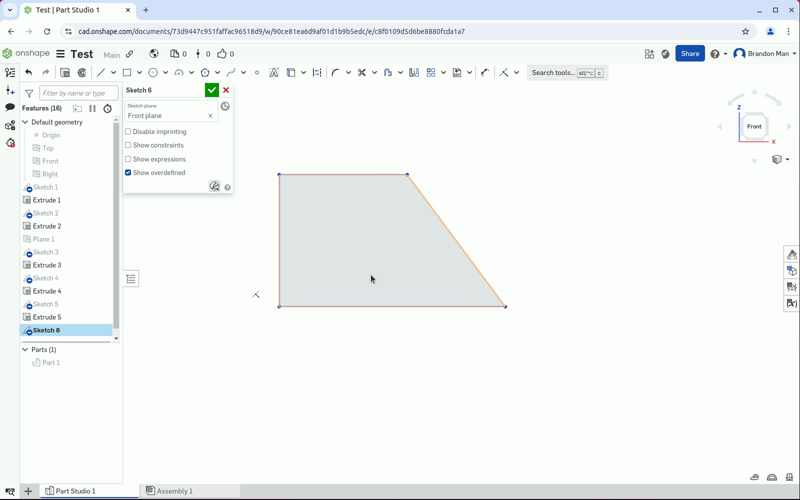
scroll(6)
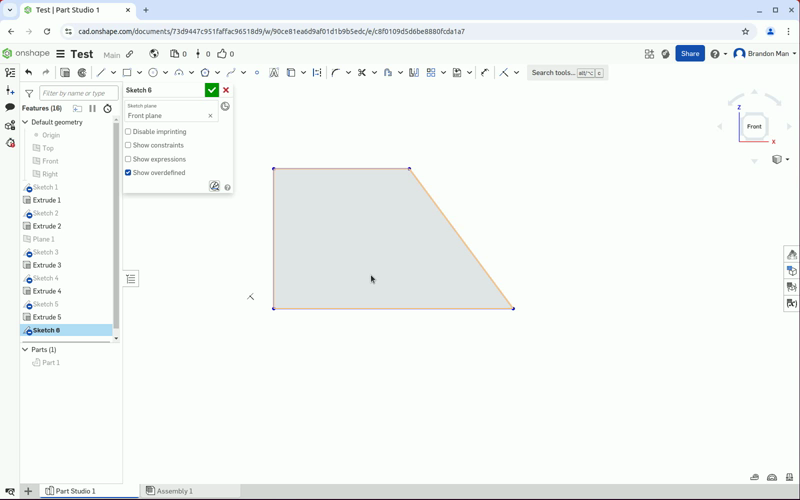
scroll(6)
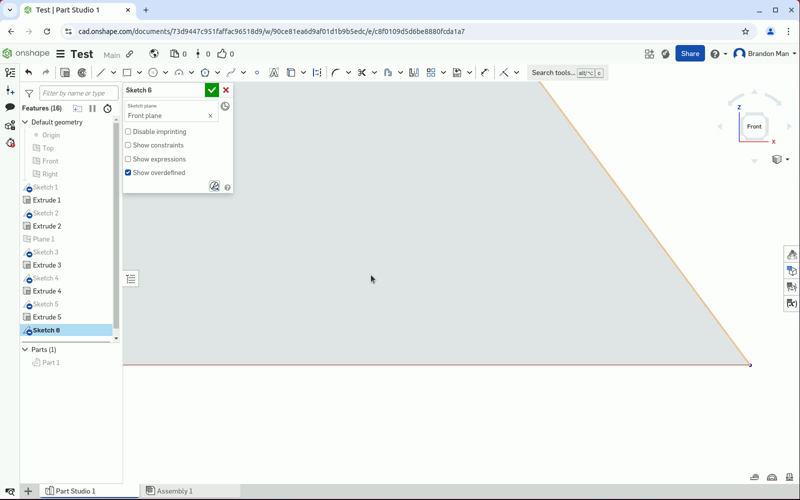
click(371, 274)
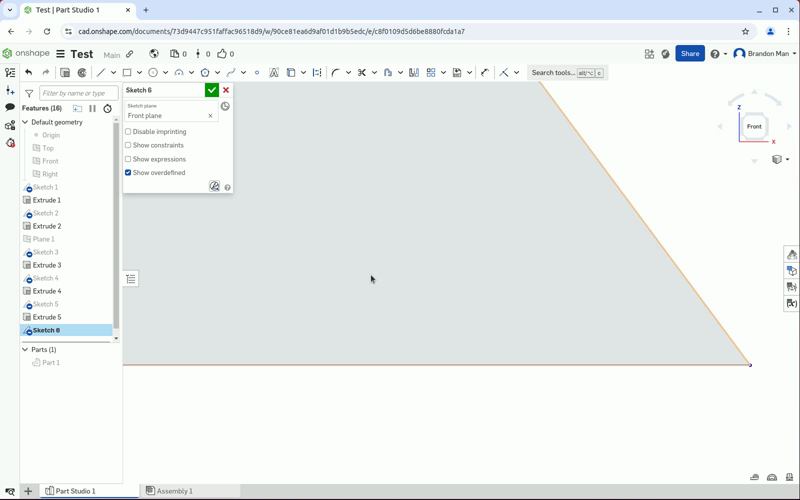
scroll(-6)
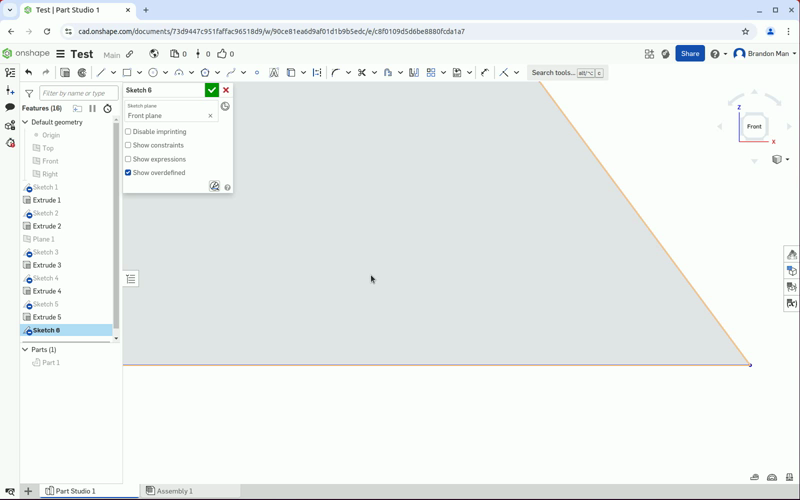
scroll(-6)
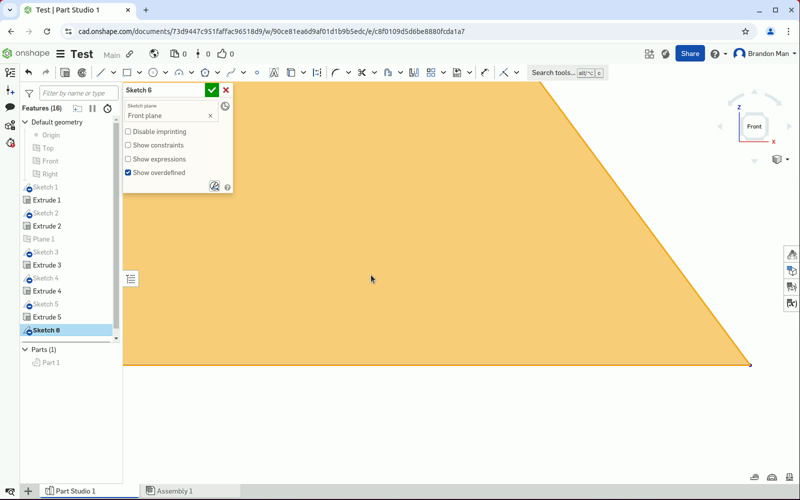
scroll(-6)
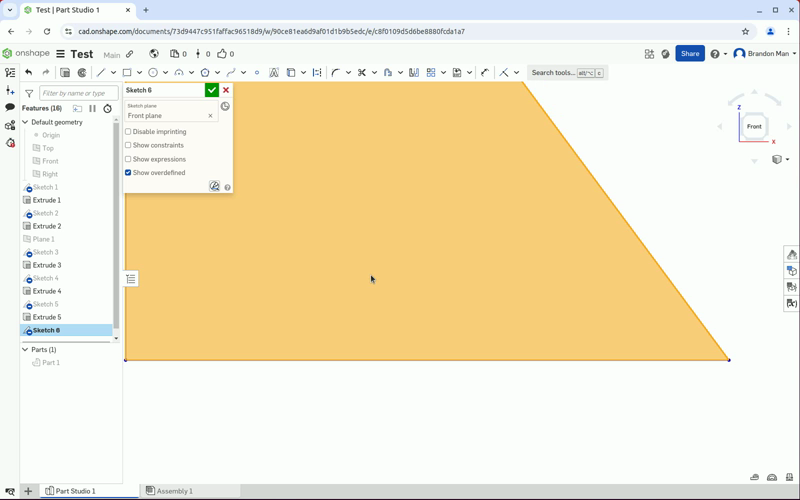
scroll(-6)
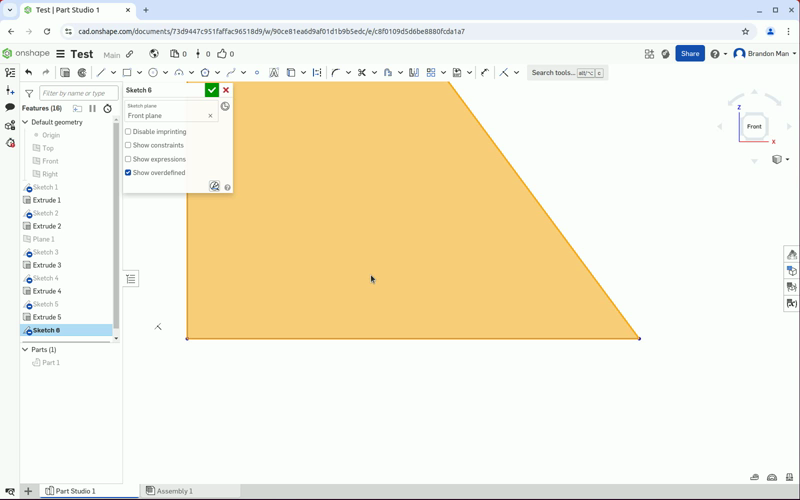
scroll(-6)
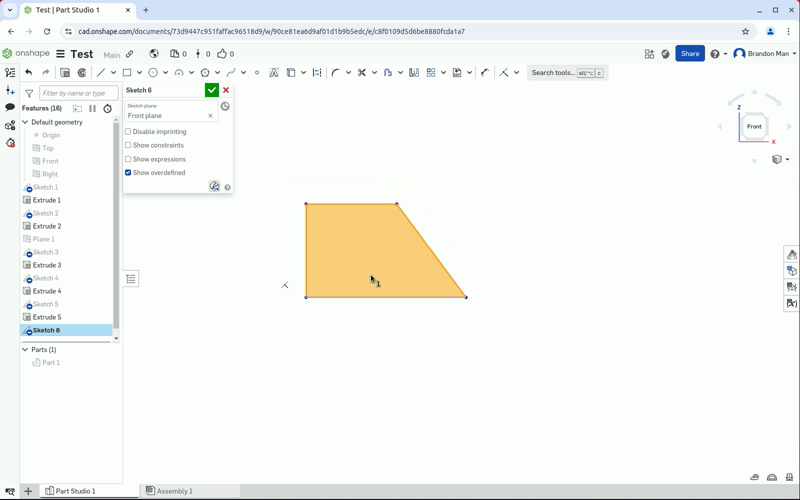
scroll(-6)
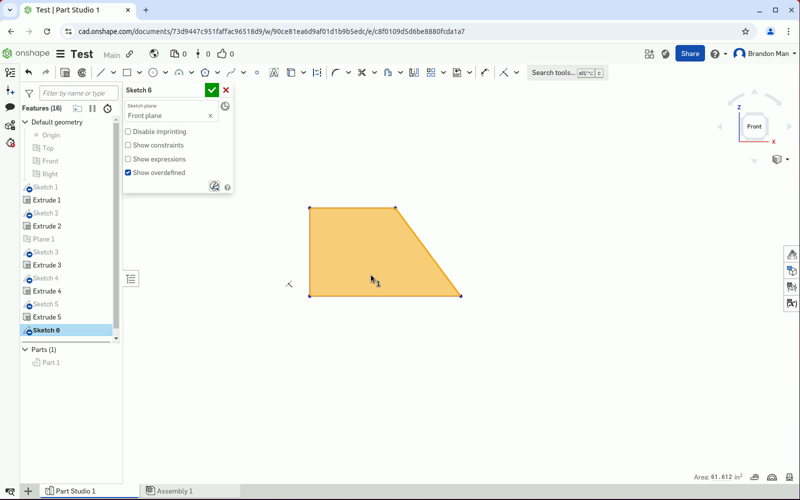
scroll(-6)
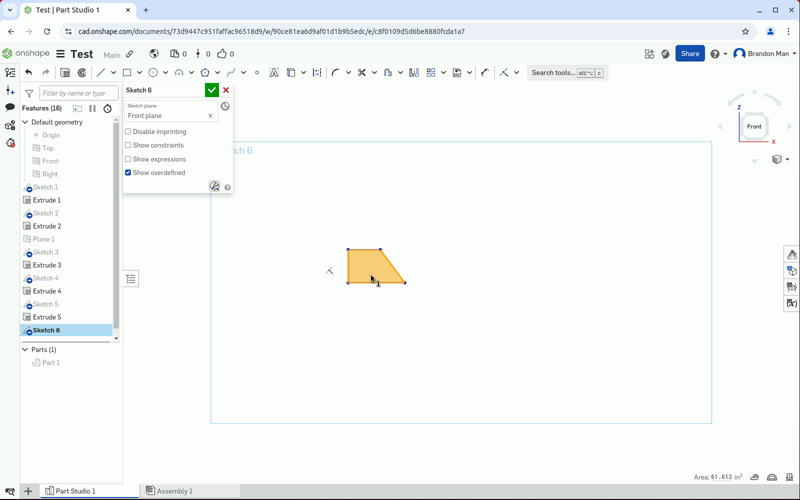
mouse_move(73, 352)
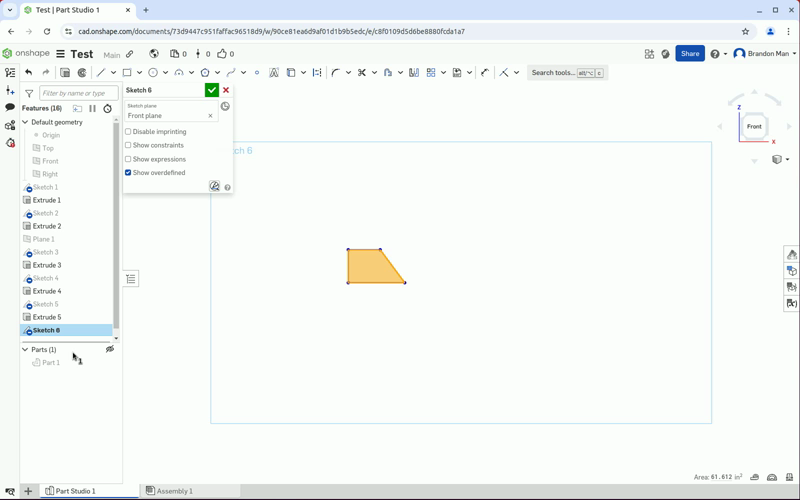
key(shift+y)
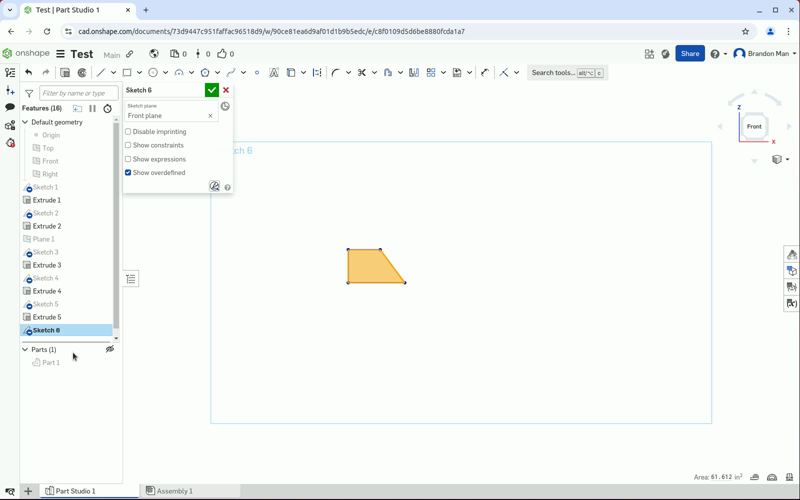
key(shift+e)
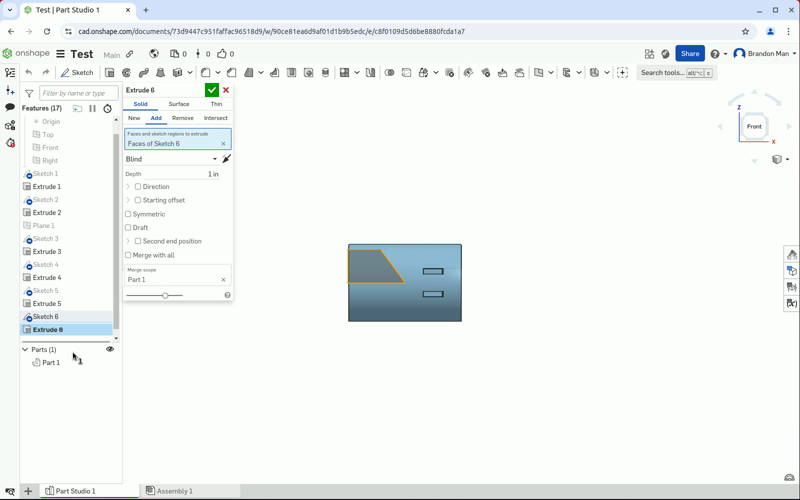
mouse_move(143, 106)
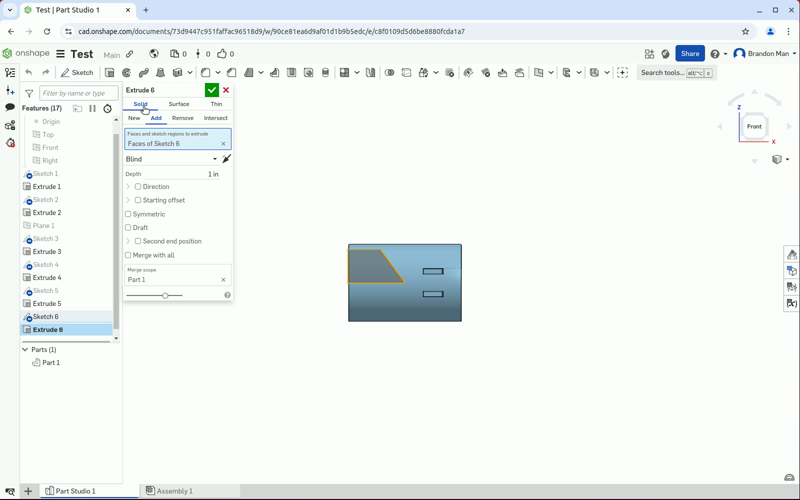
click(143, 106)
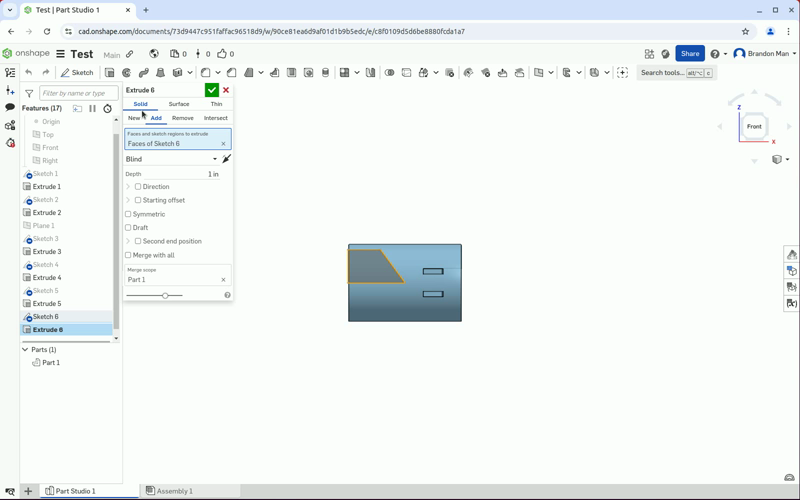
mouse_move(137, 120)
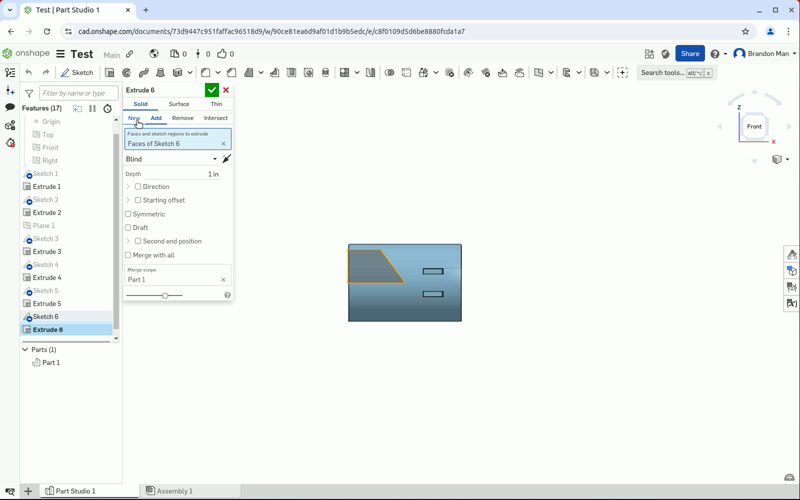
click(137, 120)
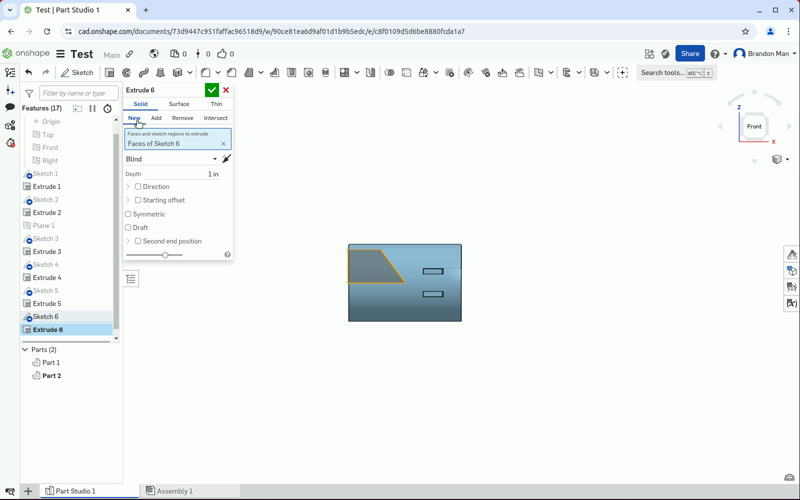
key(tab, 4)
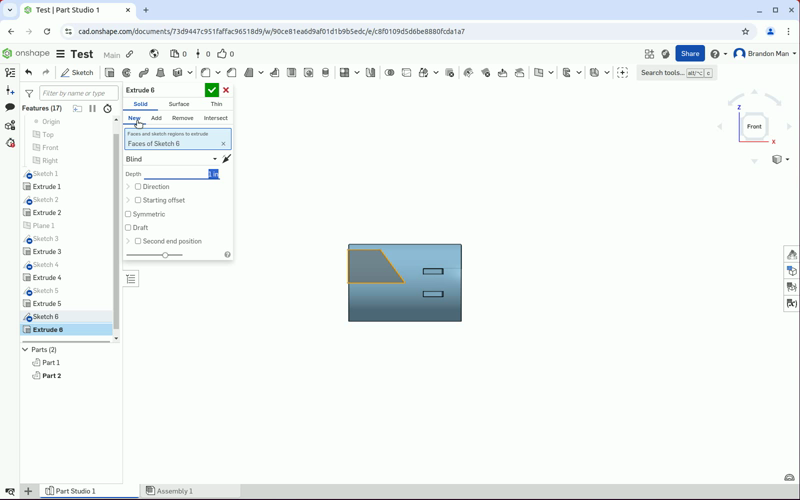
text(15.406)
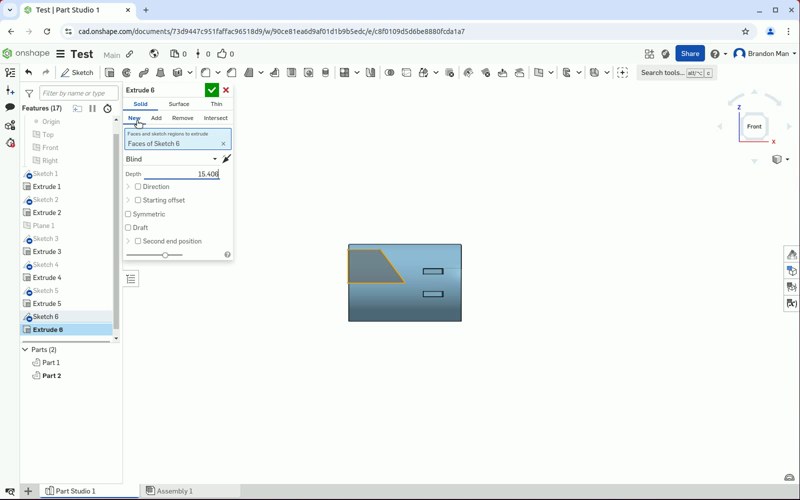
key(tab, 3)
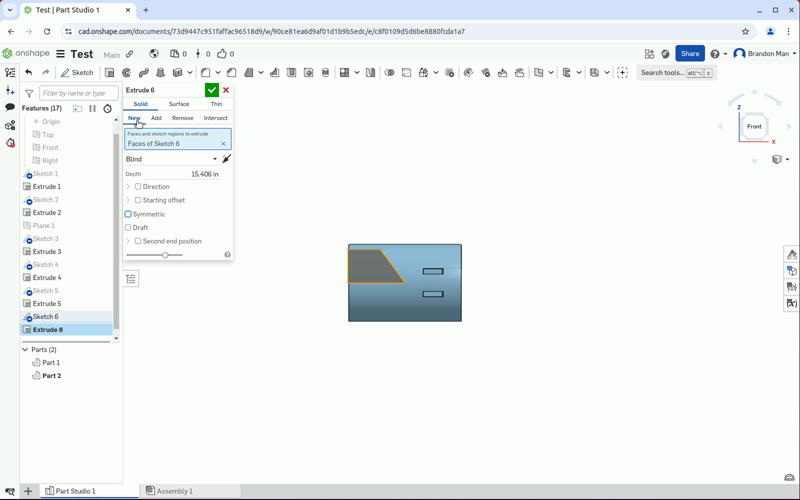
key(space)
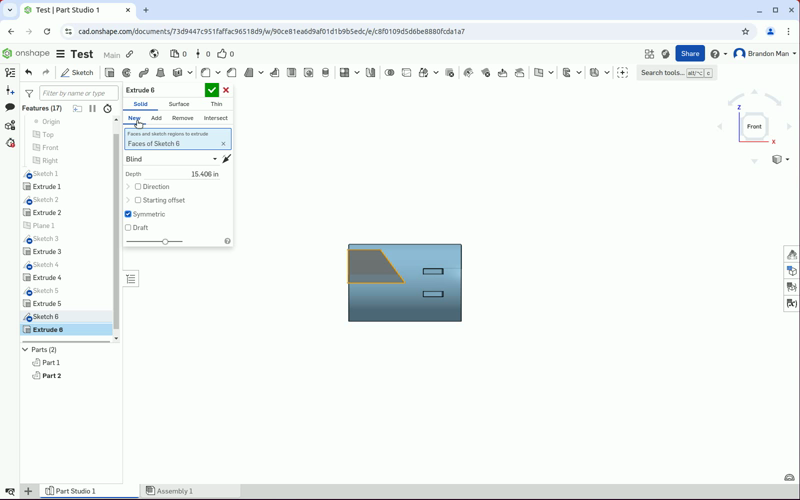
key(enter)
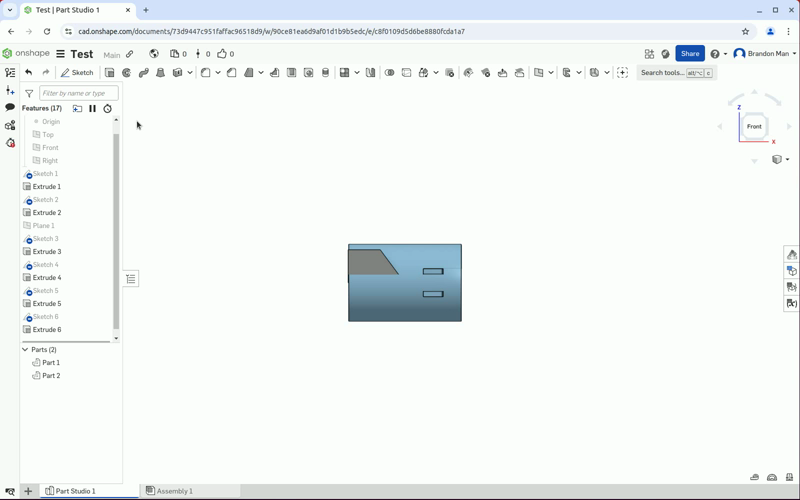
key(shift+h)
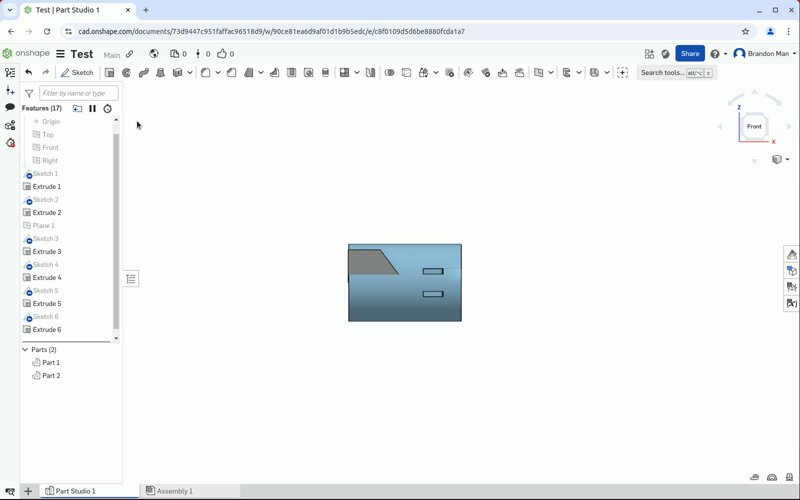
key(shift+h)
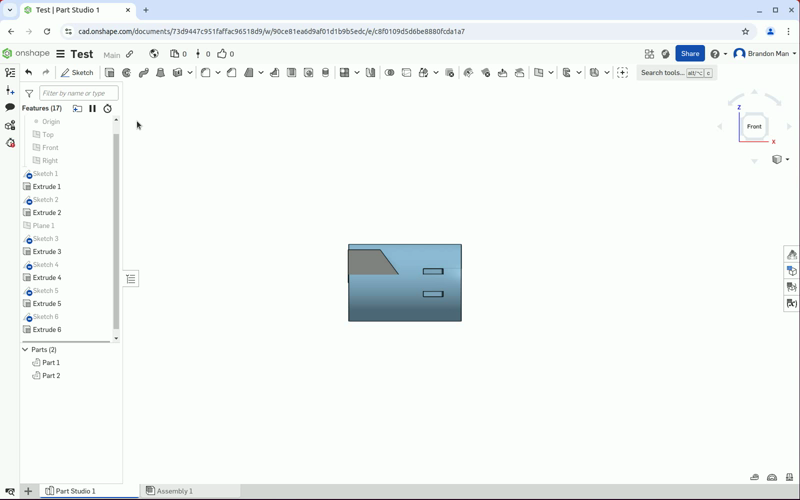
mouse_move(69, 176)
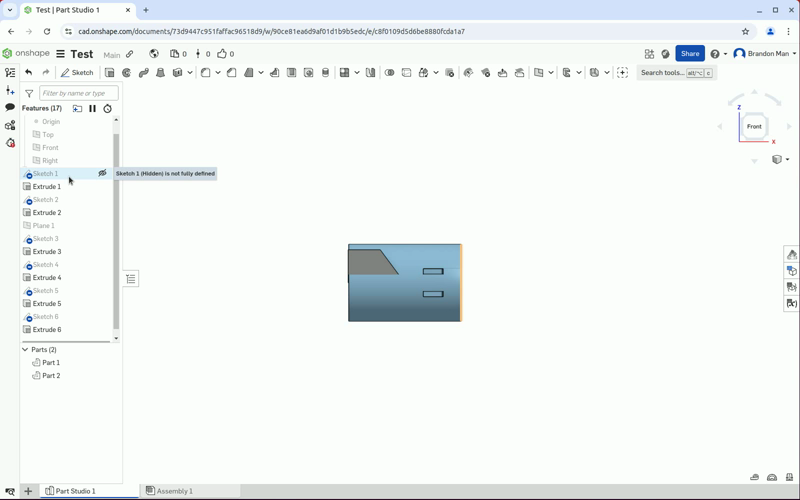
click(69, 176)
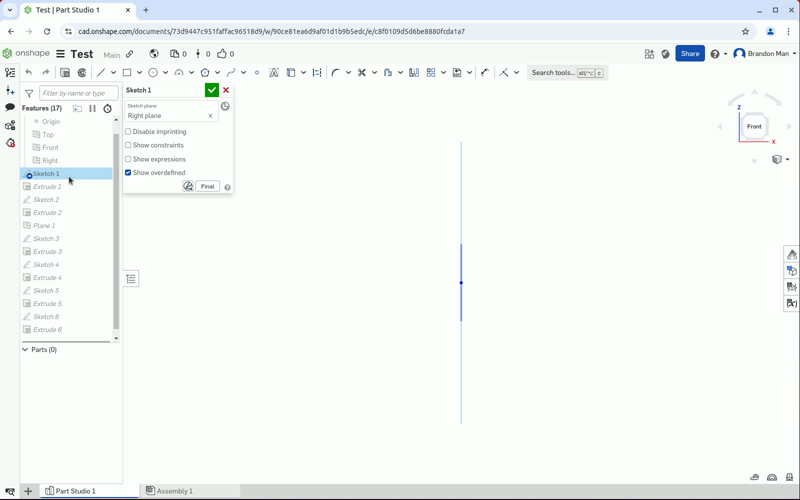
mouse_move(229, 92)
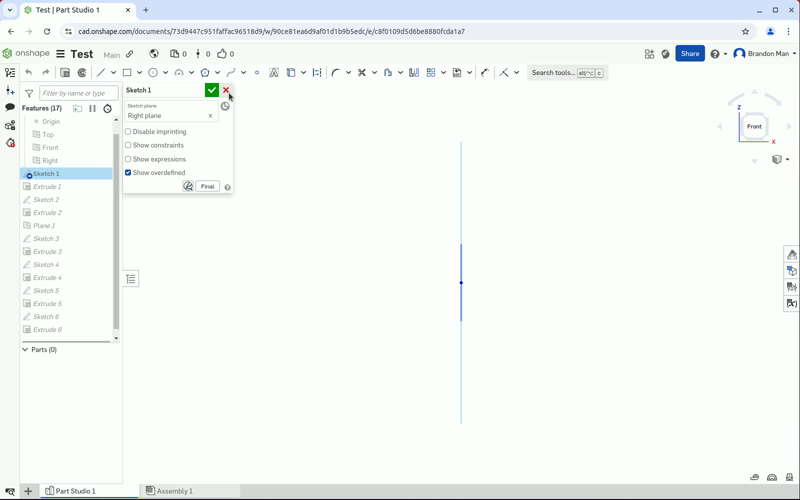
click(229, 92)
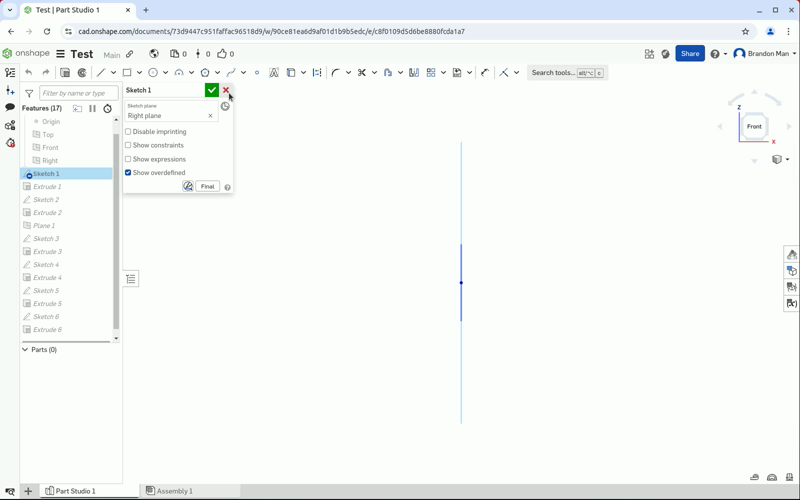
key(shift+s)
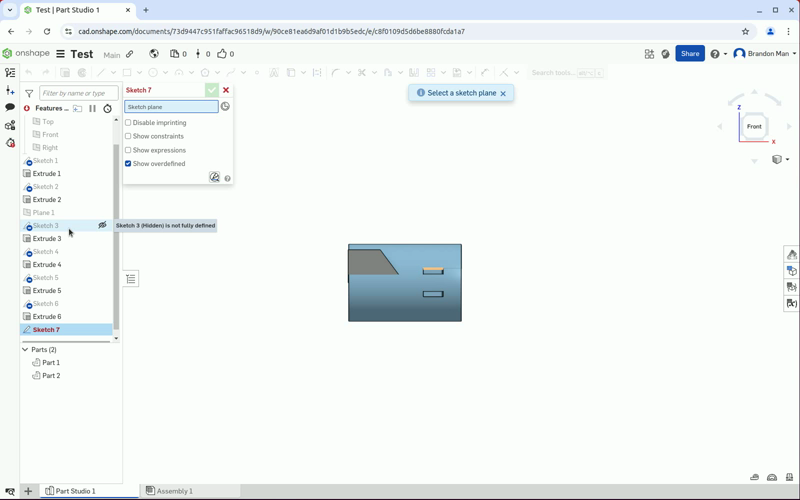
scroll(3)
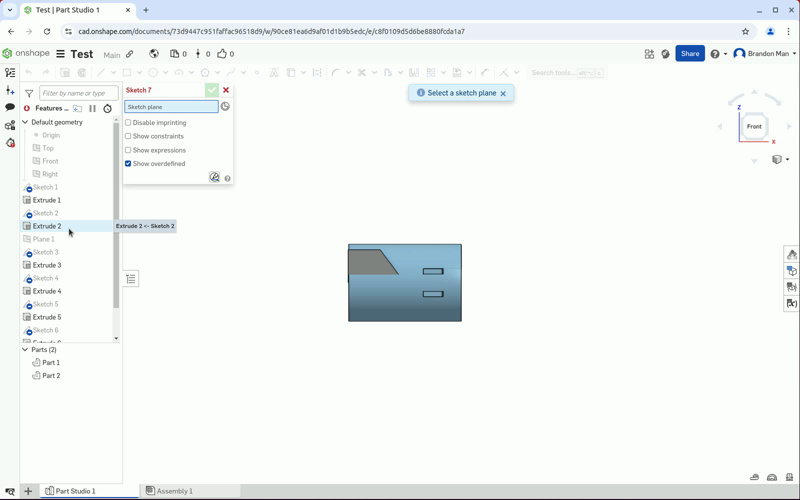
mouse_move(69, 163)
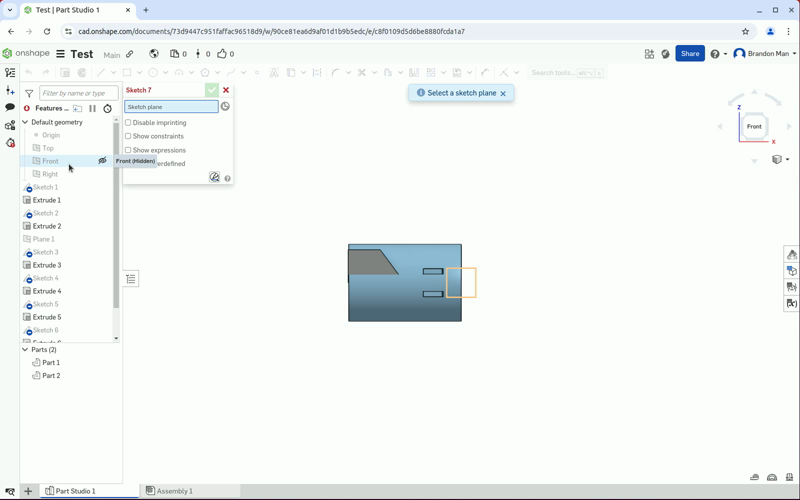
click(69, 163)
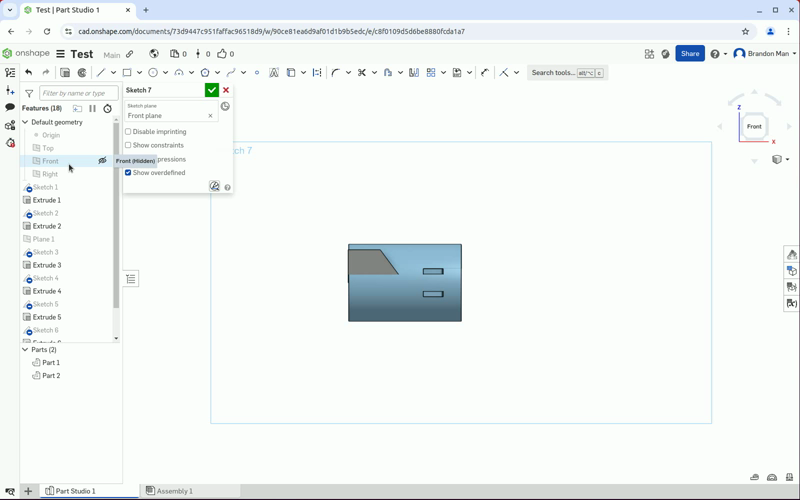
mouse_move(73, 352)
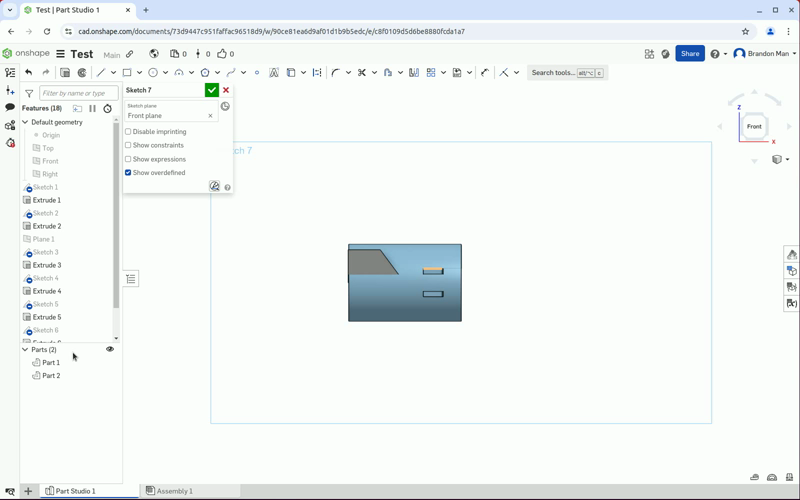
key(y)
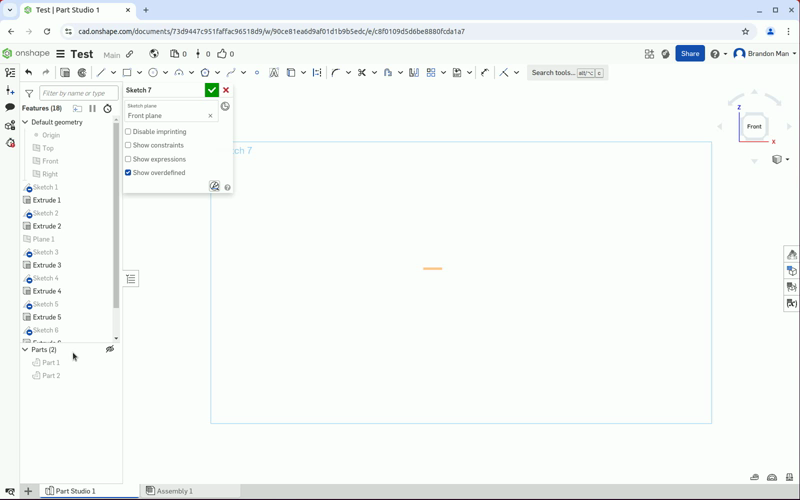
key(l)
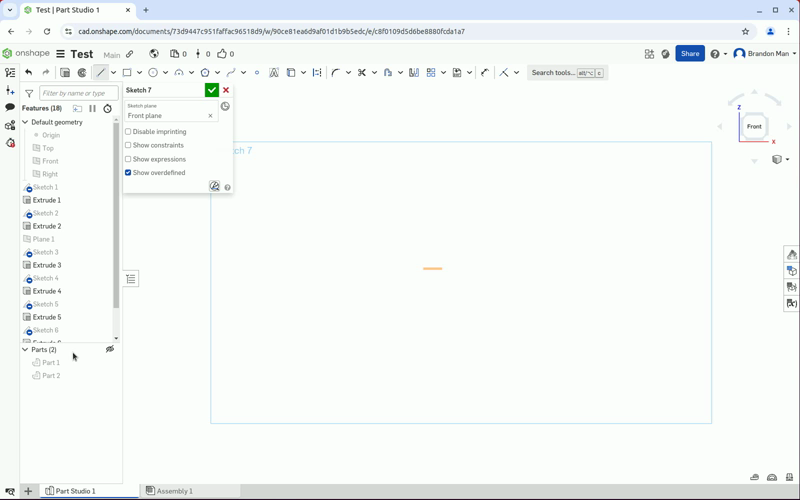
key_down(shift)
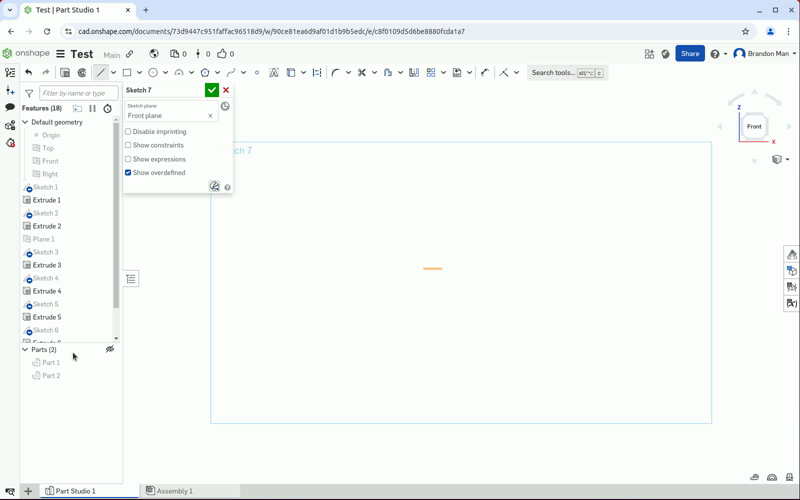
mouse_move(348, 250)
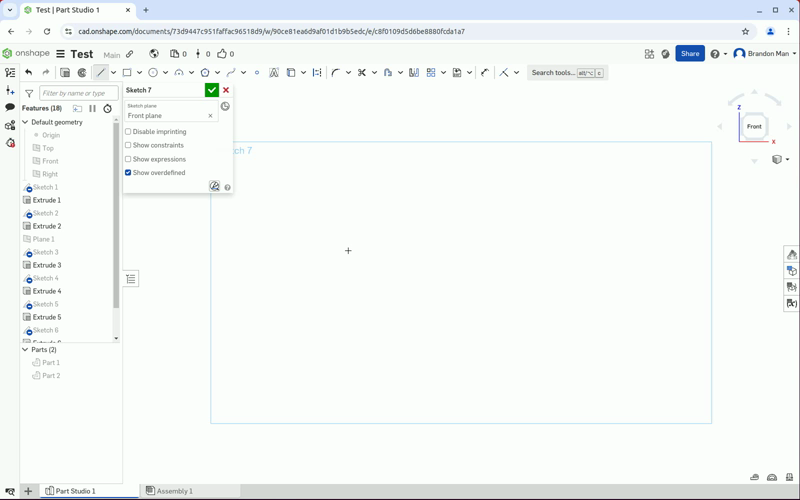
click(348, 250)
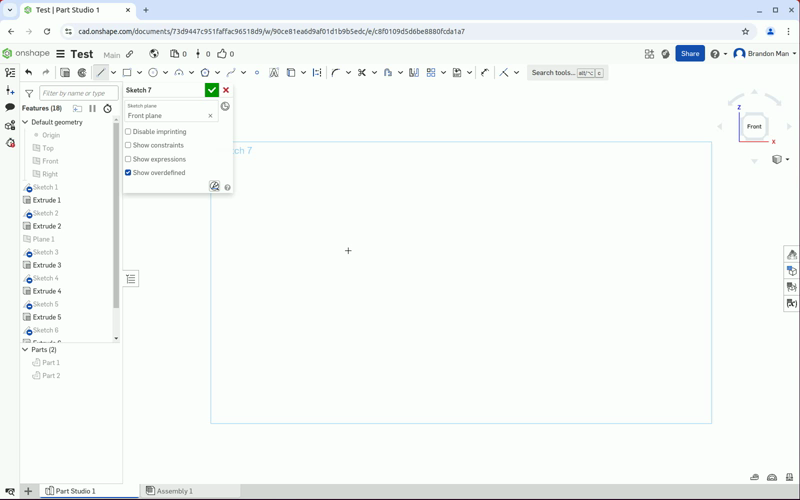
key_up(shift)
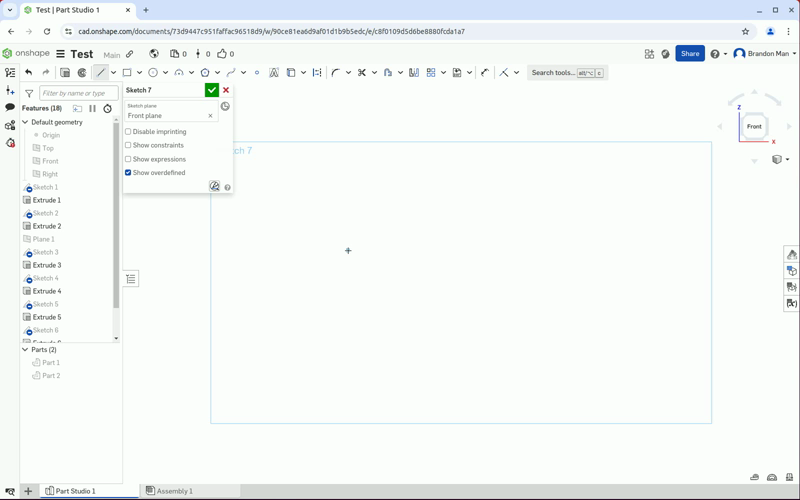
key_down(shift)
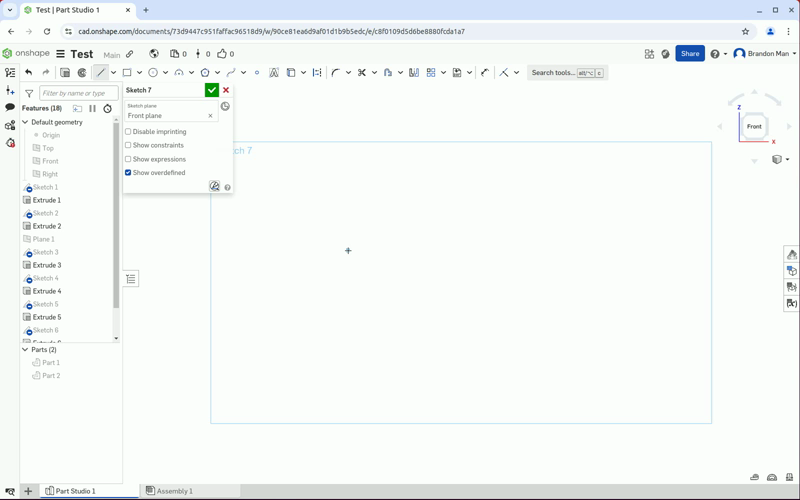
mouse_move(378, 250)
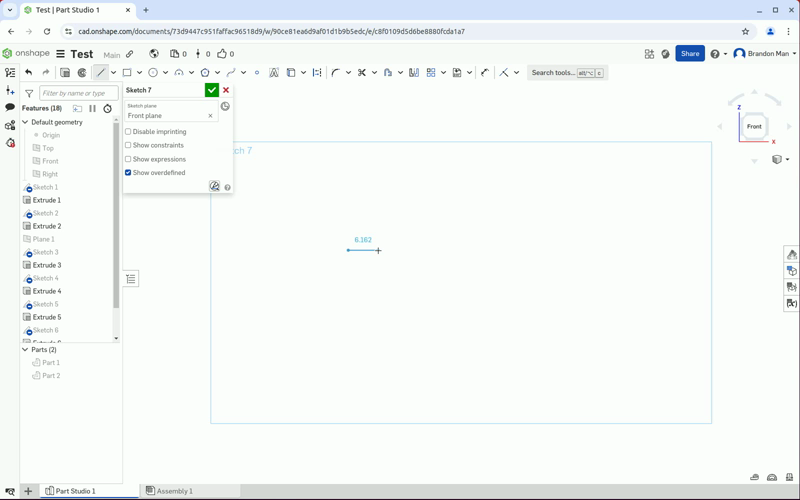
mouse_move(380, 250)
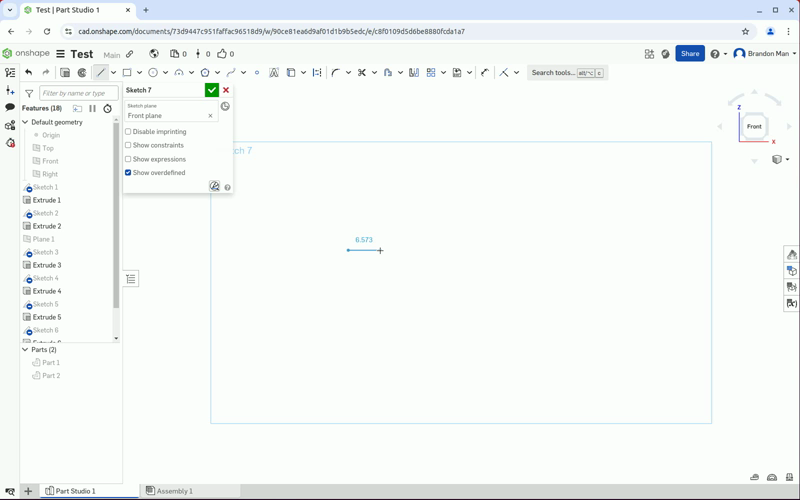
click(380, 250)
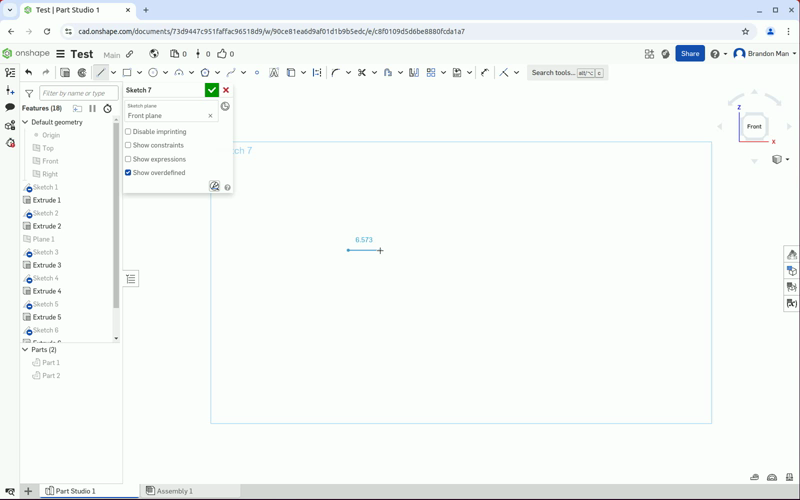
key_up(shift)
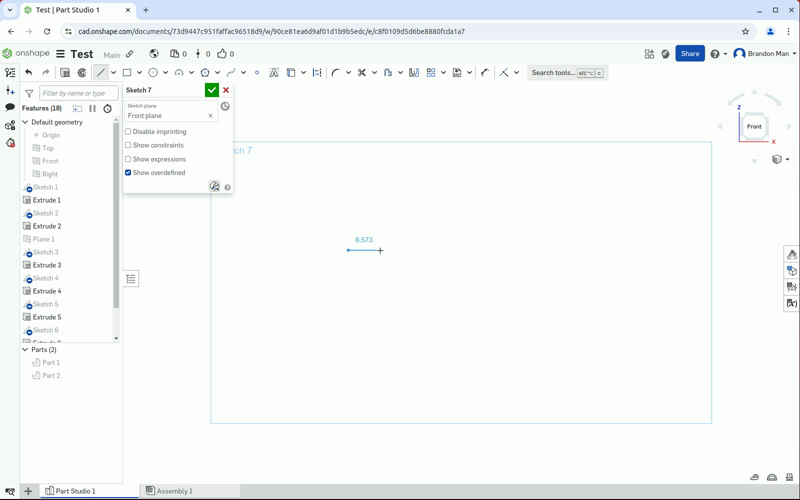
key_down(shift)
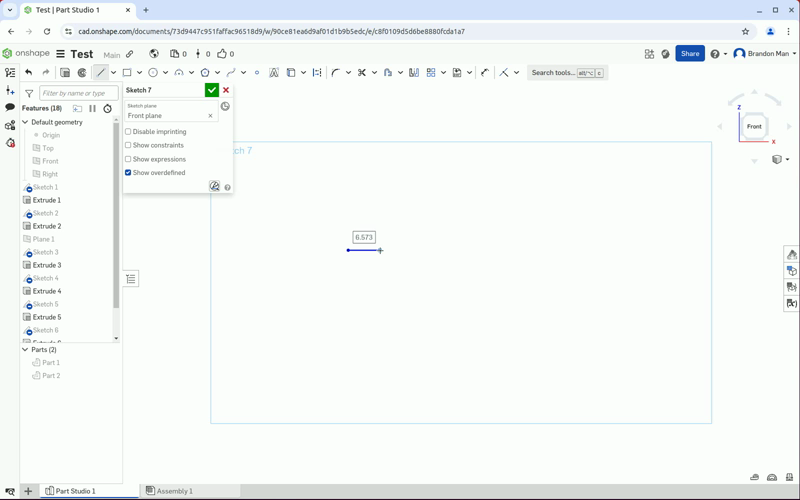
mouse_move(410, 250)
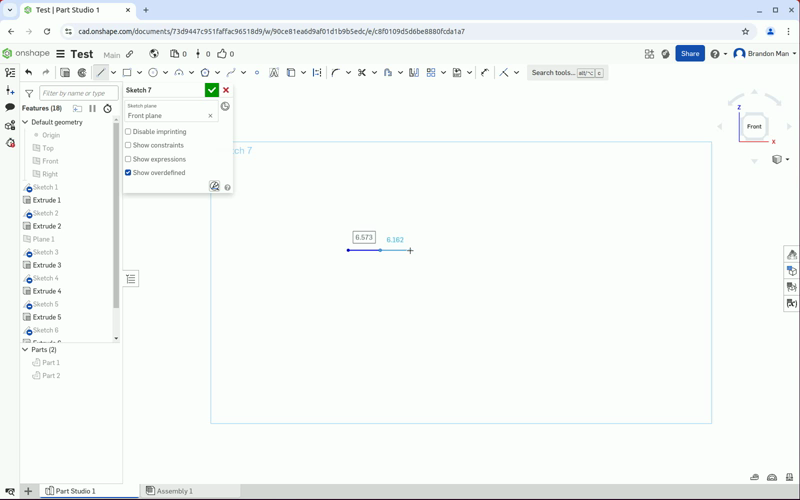
mouse_move(348, 207)
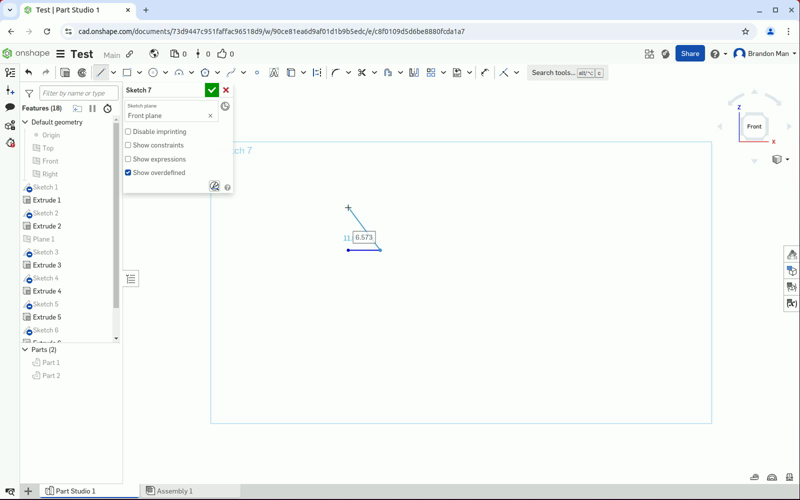
click(348, 207)
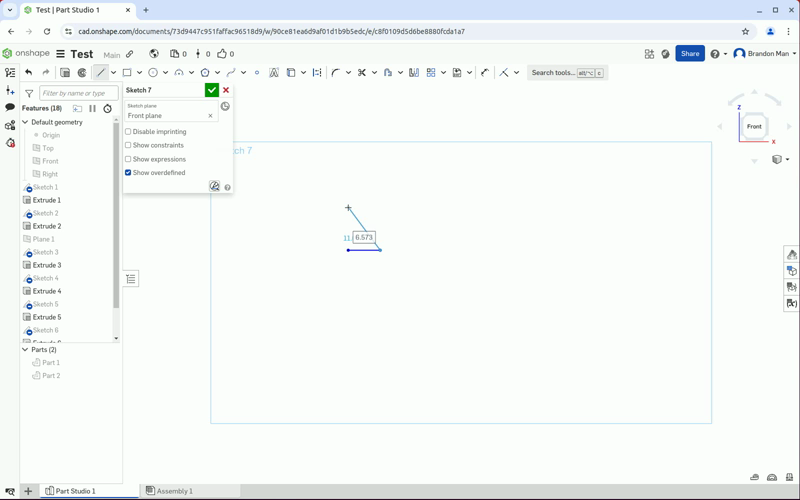
key_up(shift)
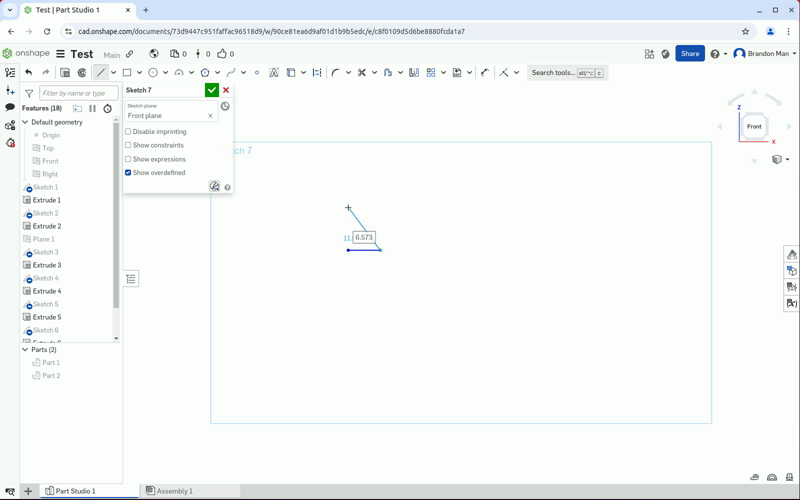
mouse_move(378, 207)
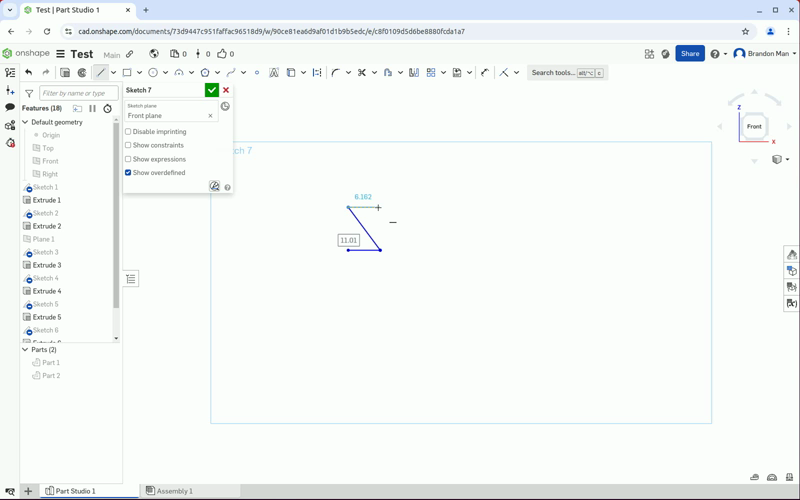
key_down(shift)
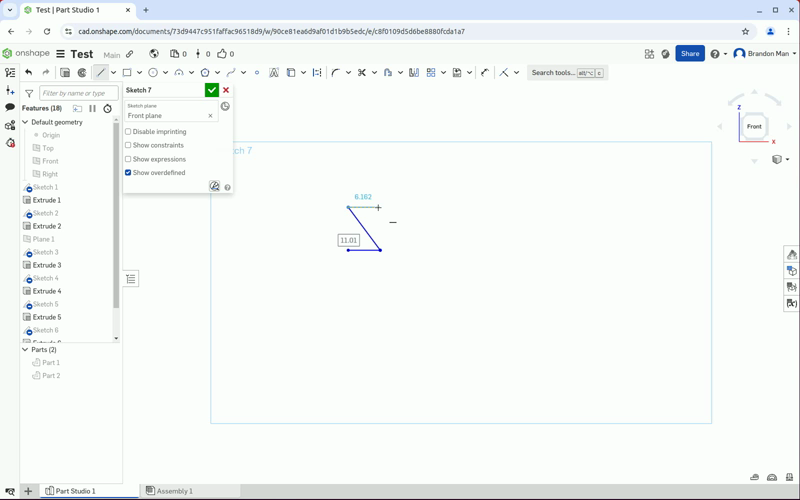
mouse_move(348, 250)
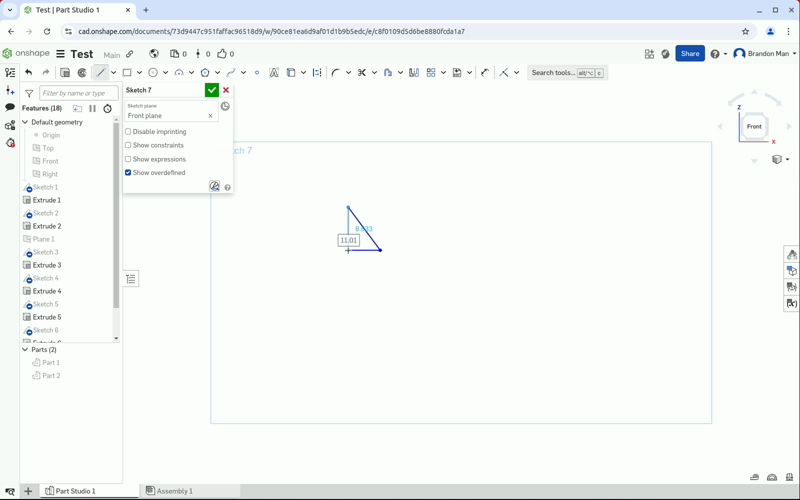
key_up(shift)
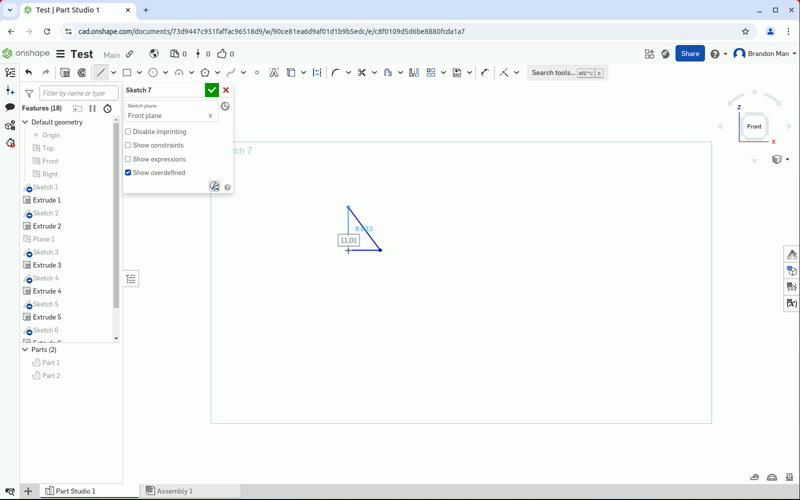
click(348, 250)
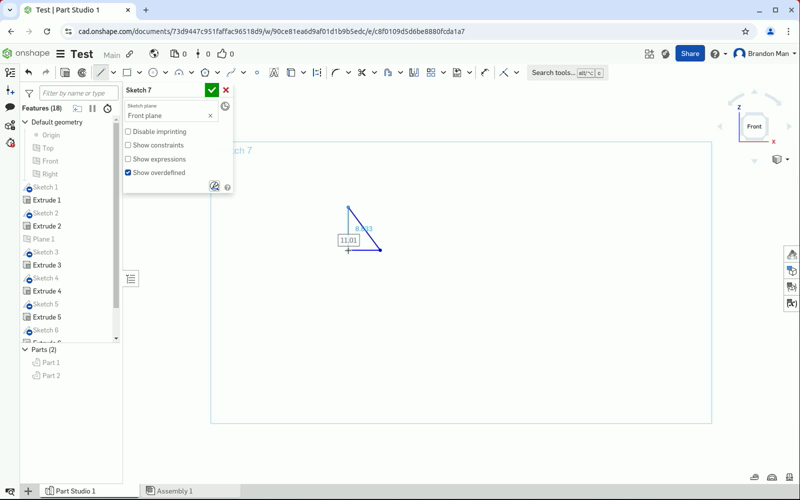
key(esc)
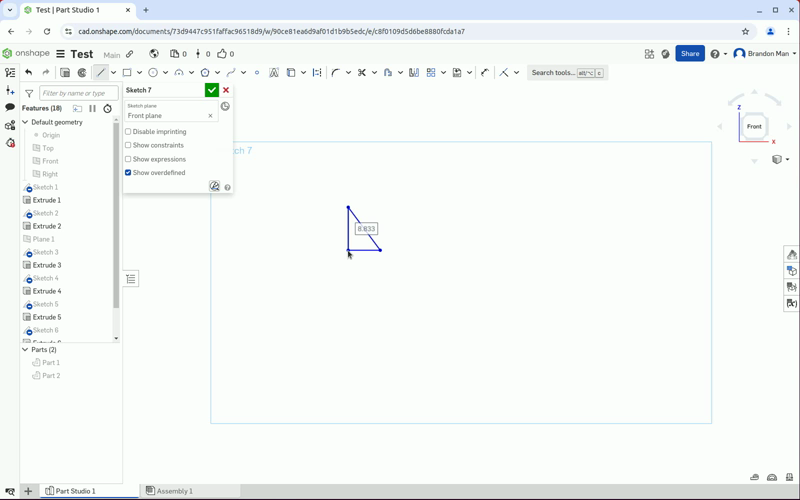
mouse_move(360, 227)
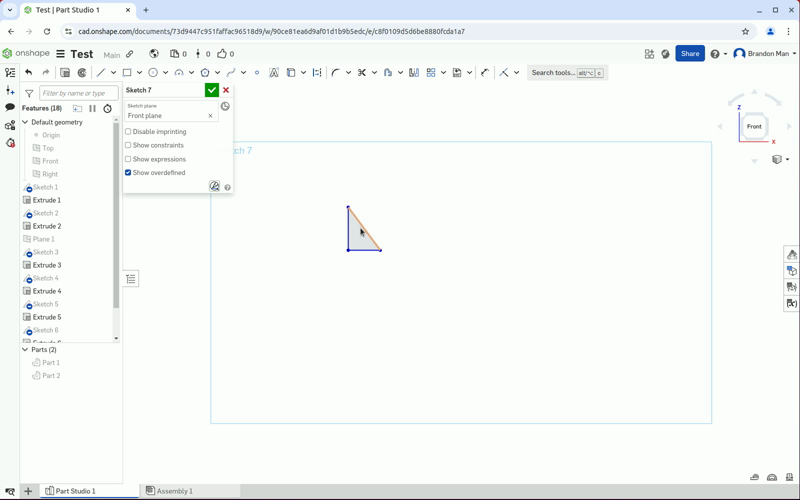
scroll(6)
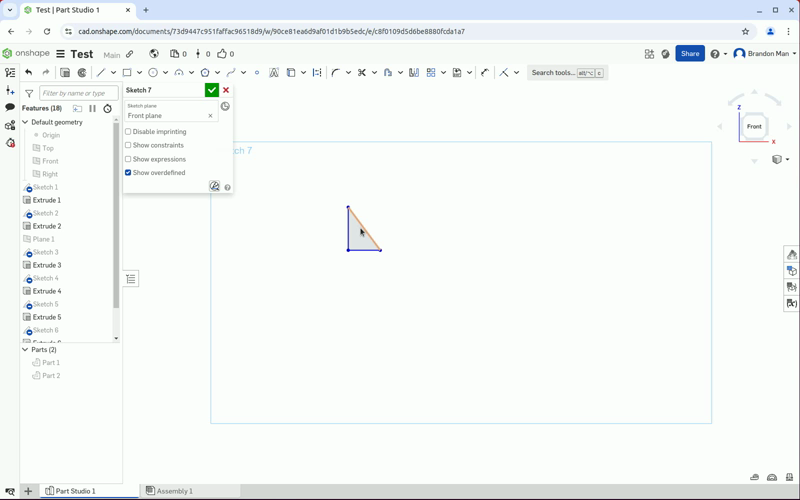
scroll(6)
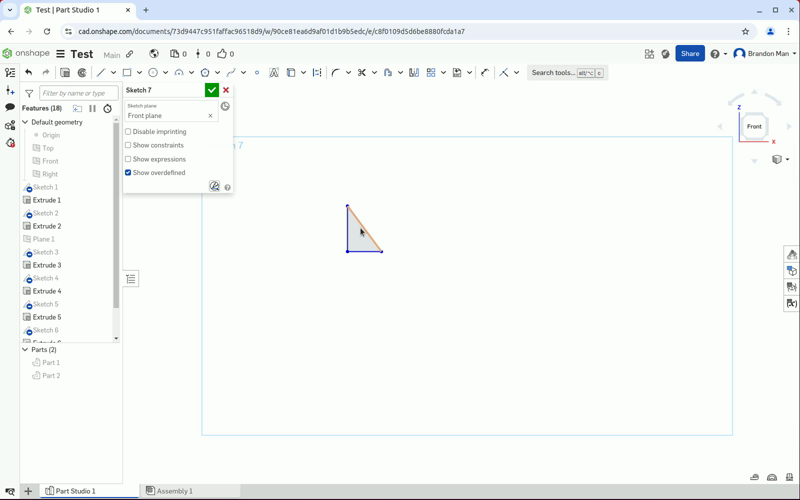
scroll(6)
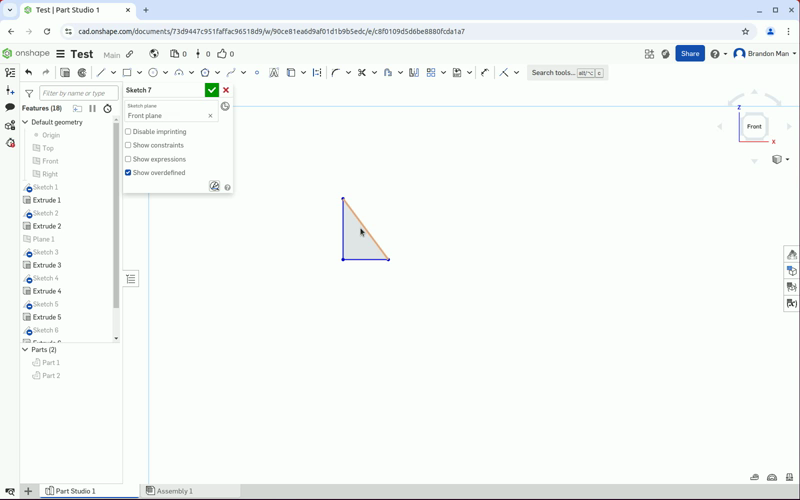
scroll(6)
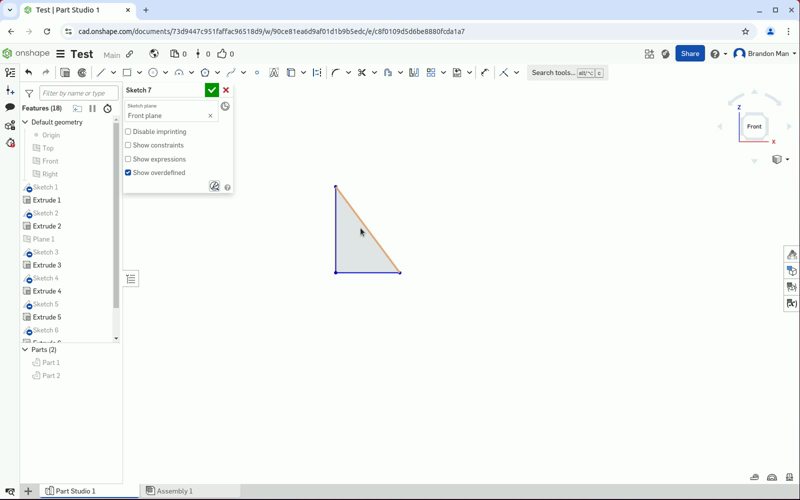
scroll(6)
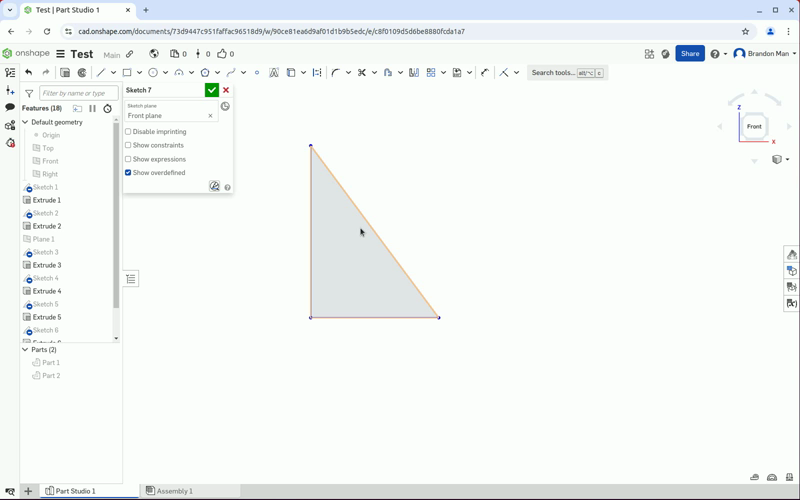
scroll(6)
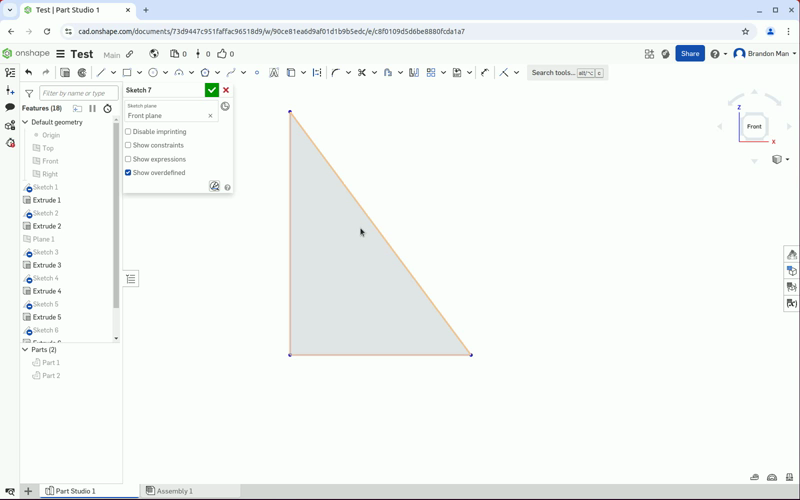
scroll(6)
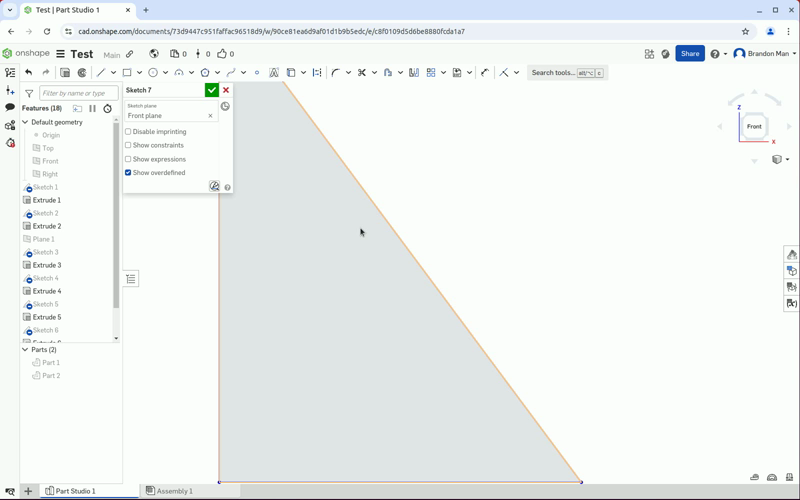
click(360, 227)
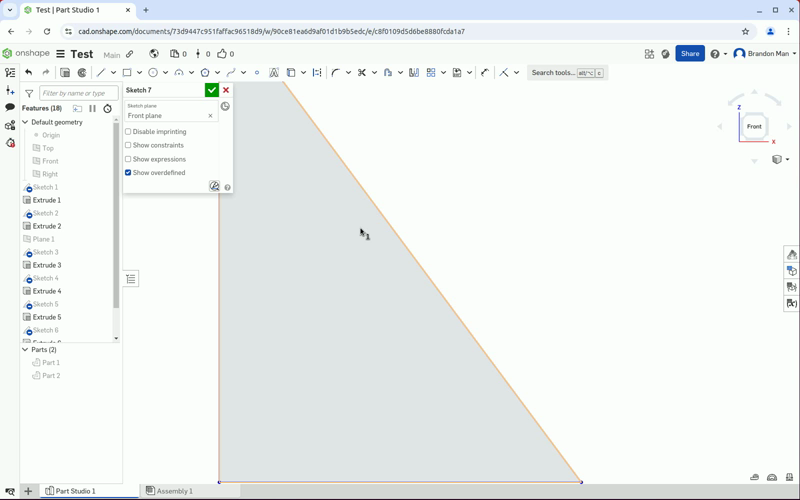
scroll(-6)
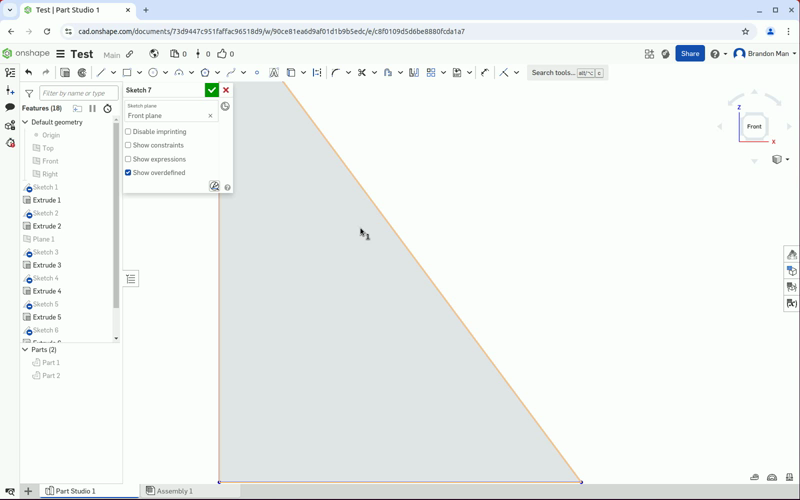
scroll(-6)
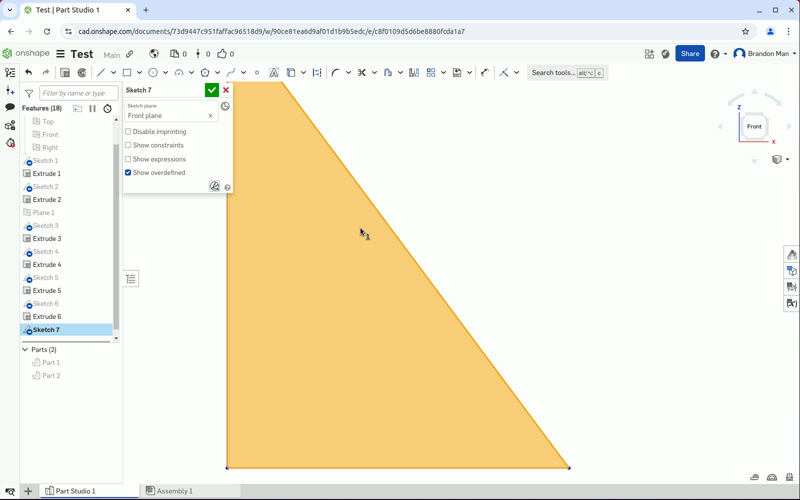
scroll(-6)
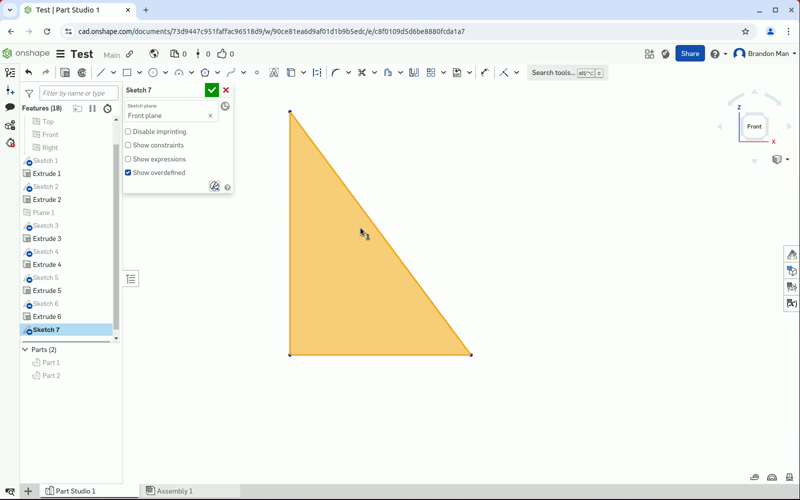
scroll(-6)
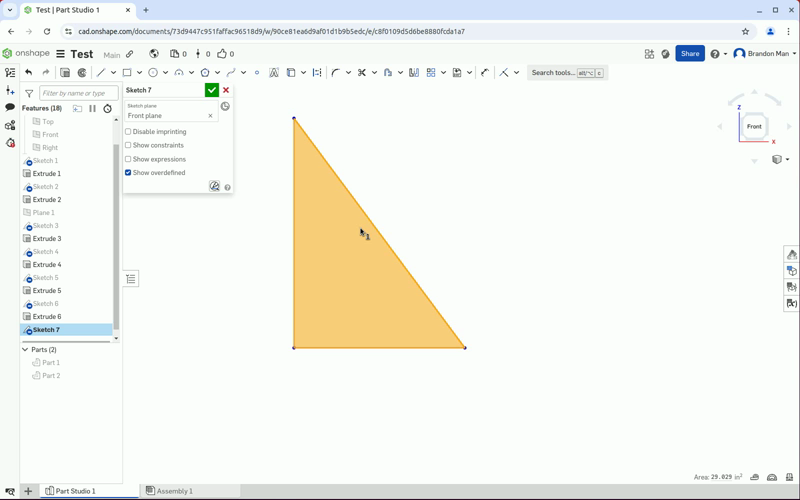
scroll(-6)
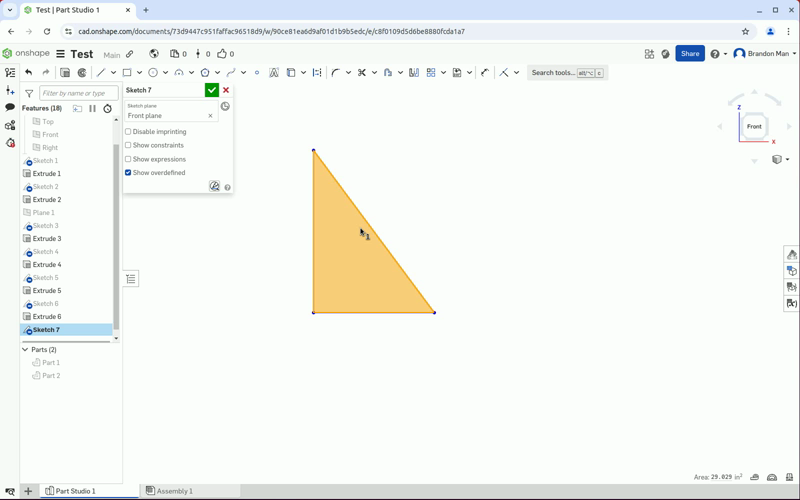
scroll(-6)
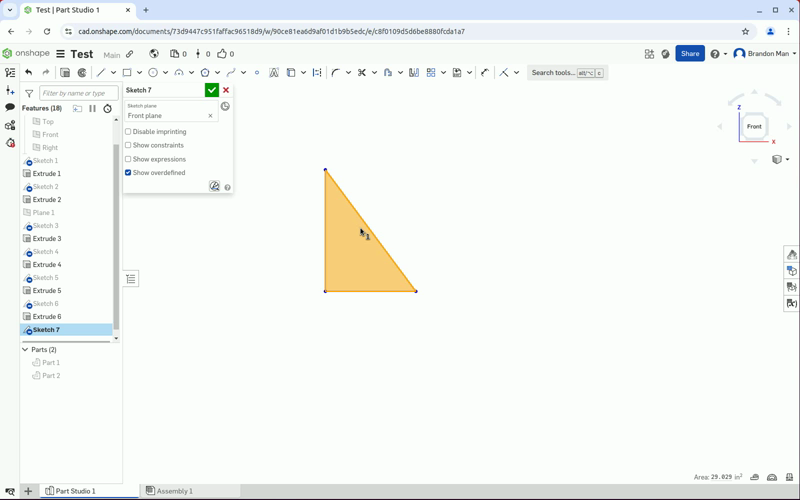
scroll(-6)
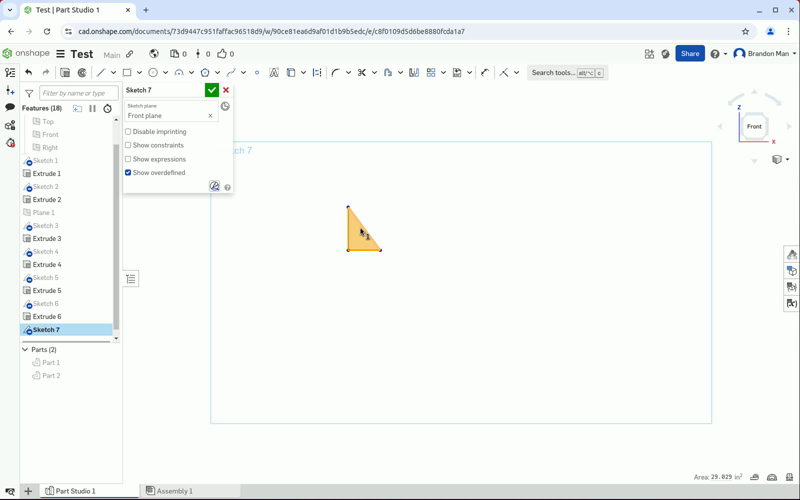
mouse_move(73, 352)
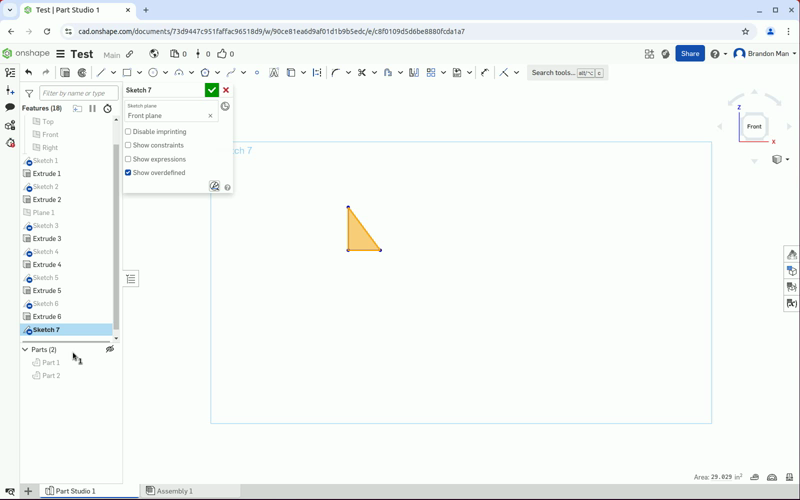
key(shift+y)
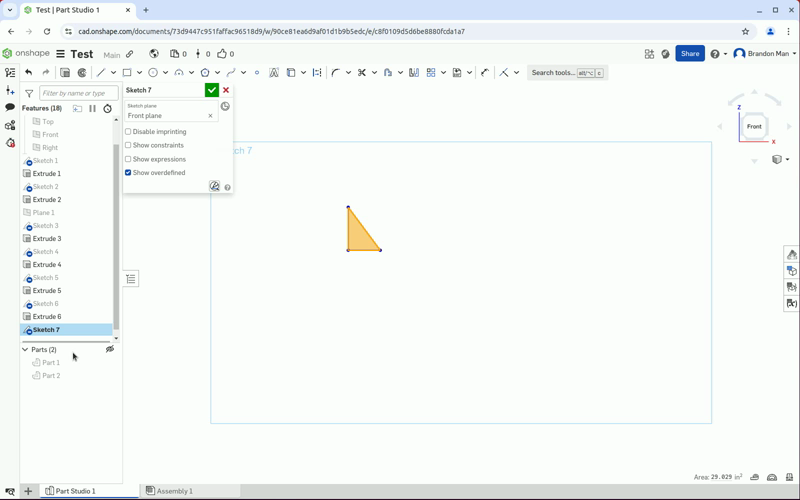
key(shift+e)
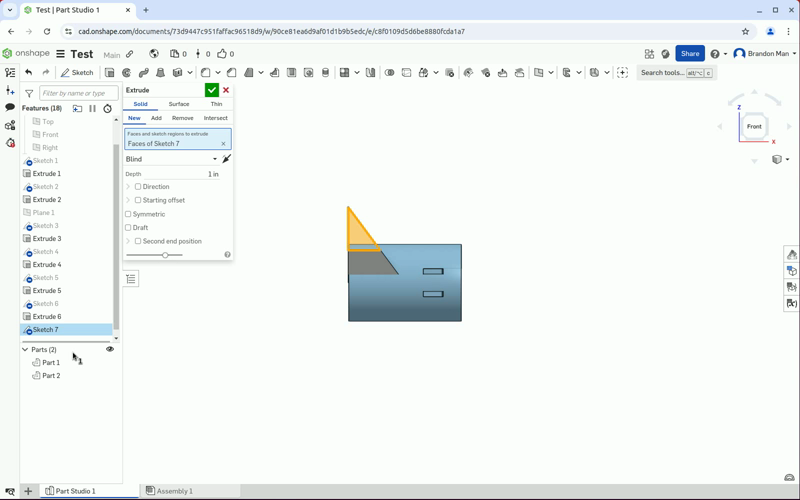
mouse_move(143, 106)
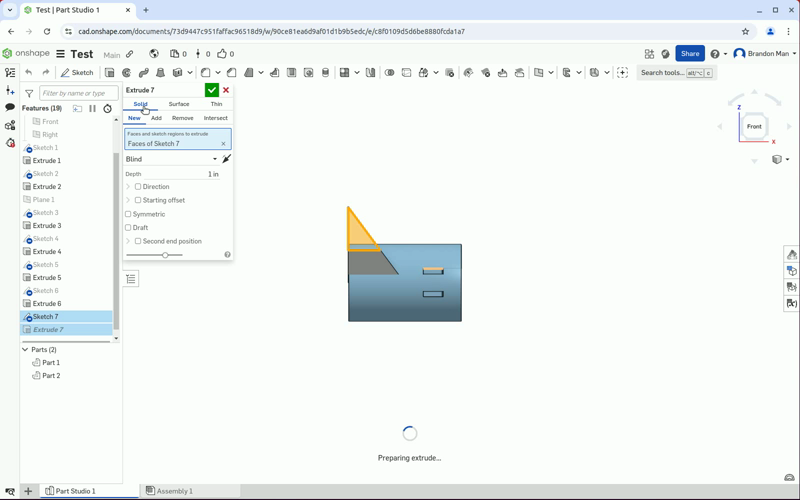
click(143, 106)
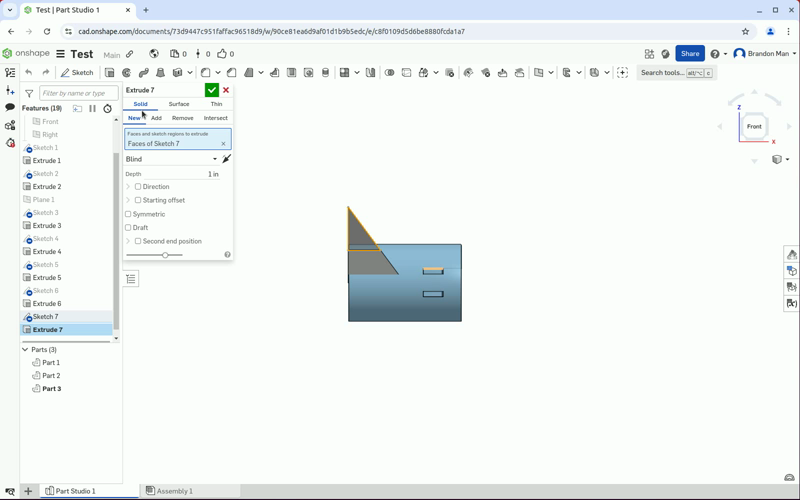
mouse_move(137, 120)
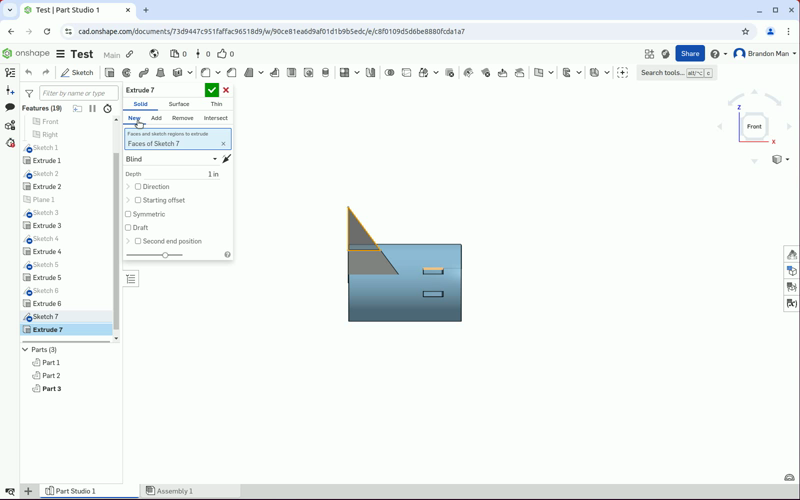
click(137, 120)
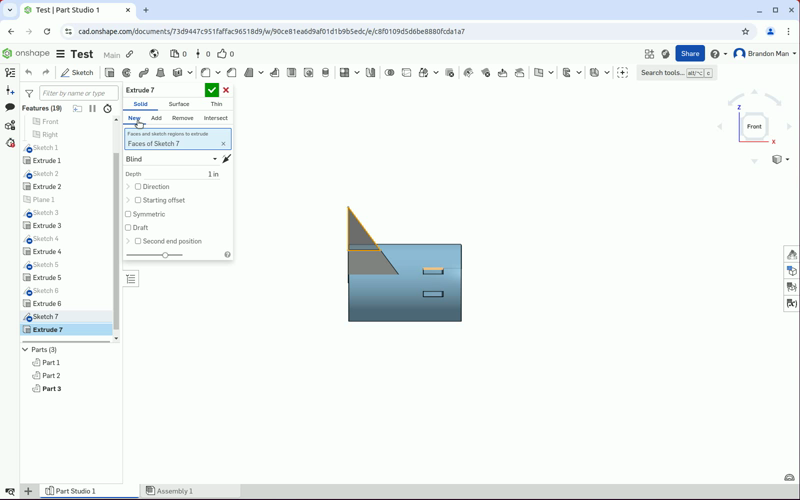
key(tab, 4)
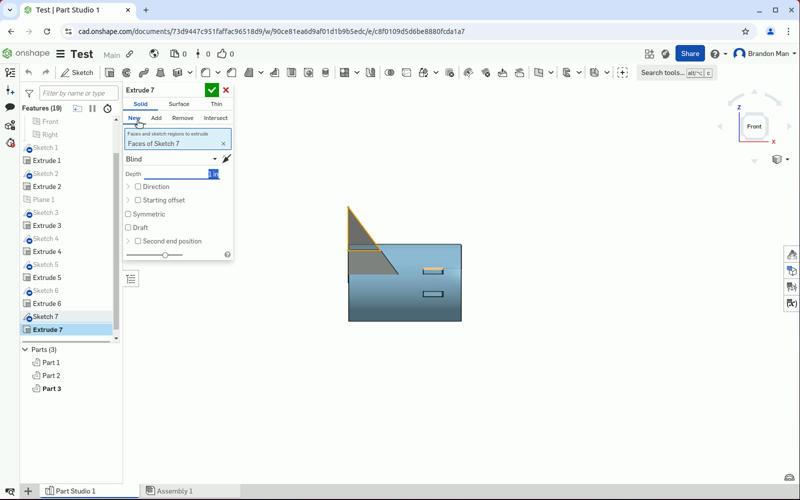
text(15.406)
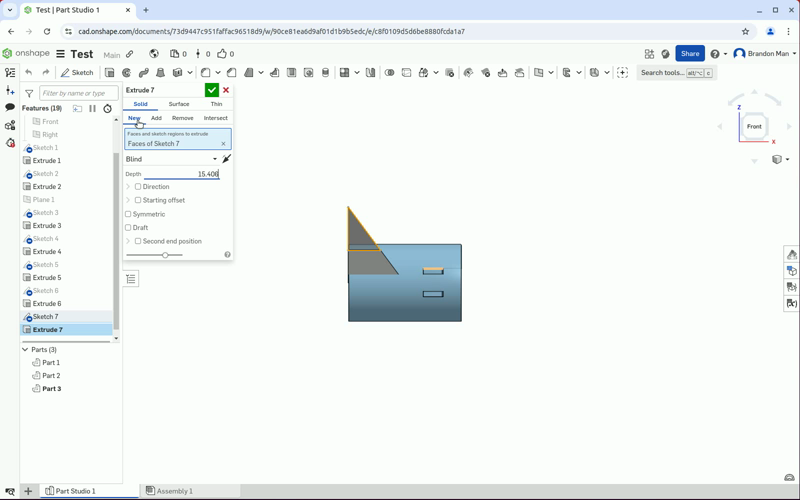
key(tab, 3)
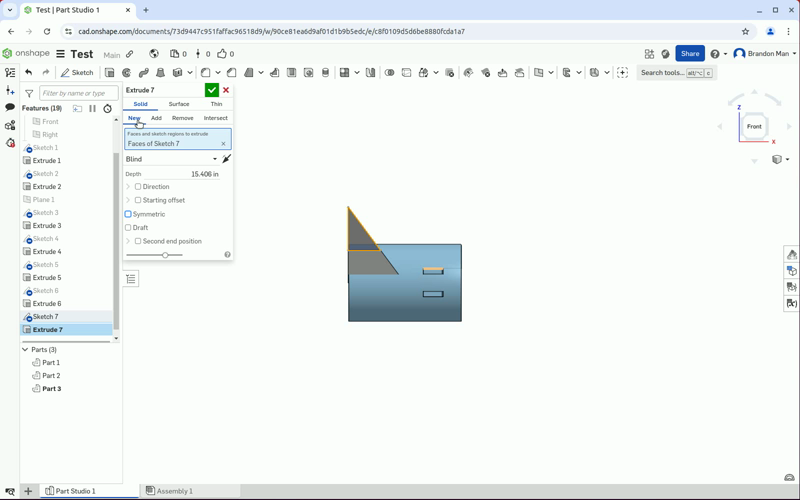
key(space)
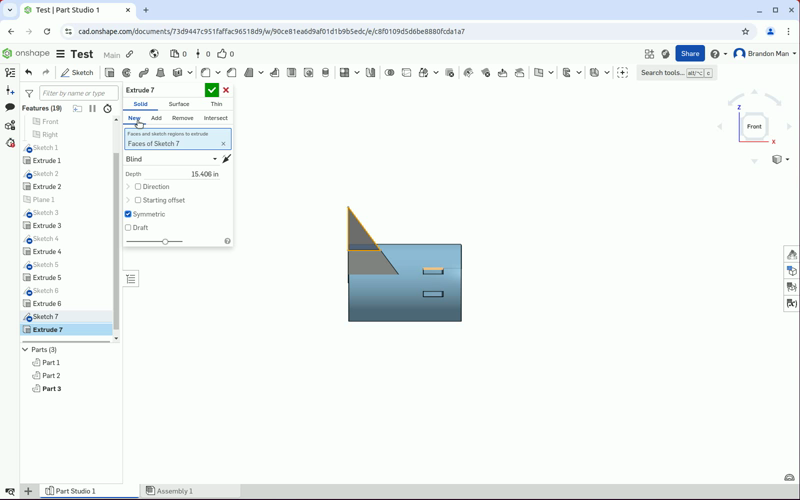
key(enter)
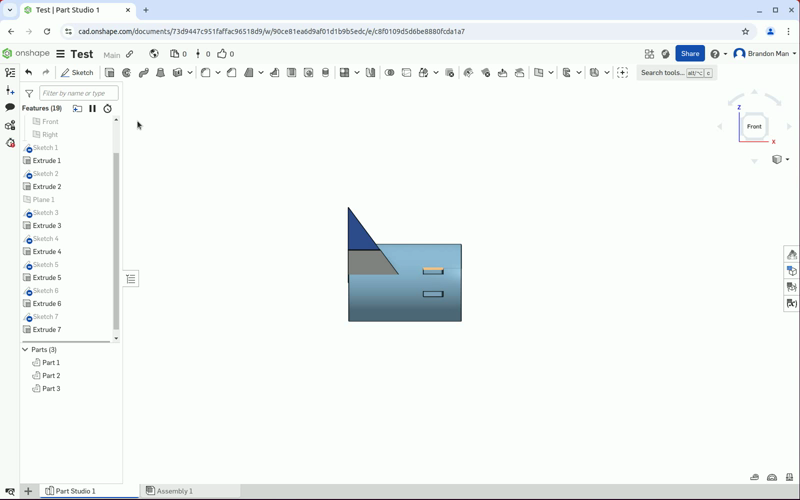
key(shift+h)
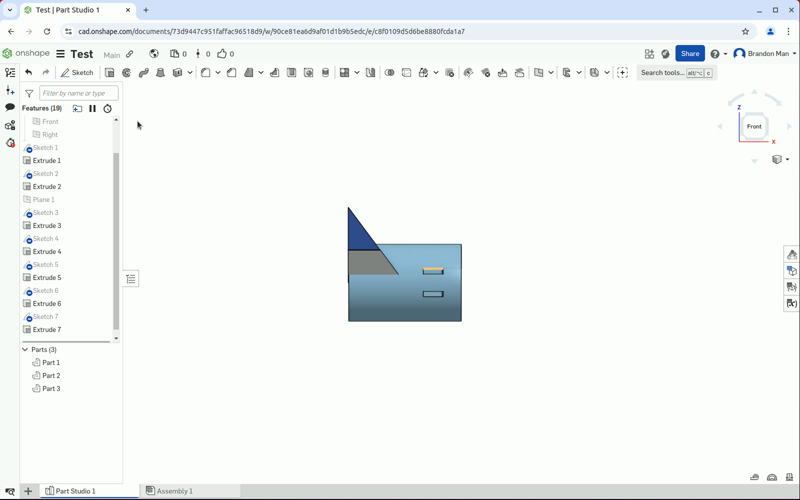
key(shift+h)
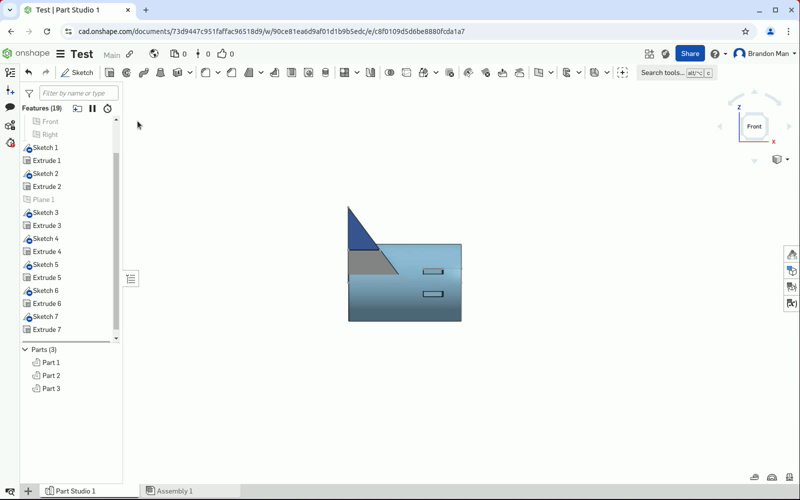
key(shift+7)
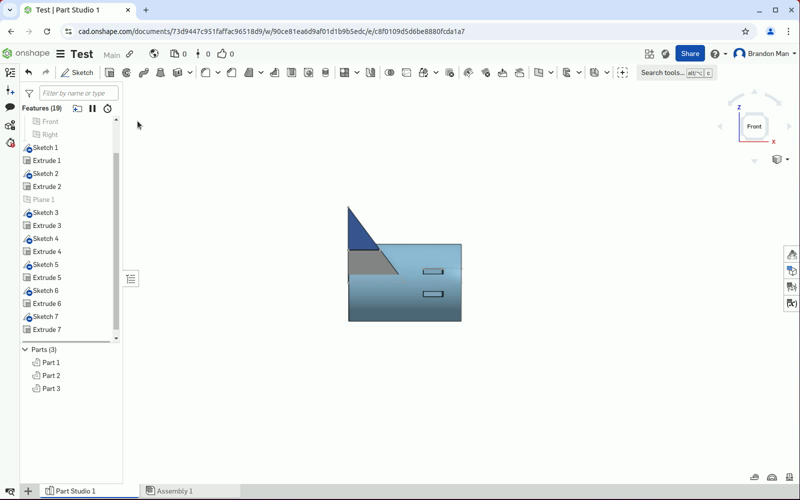
key(left, 2)
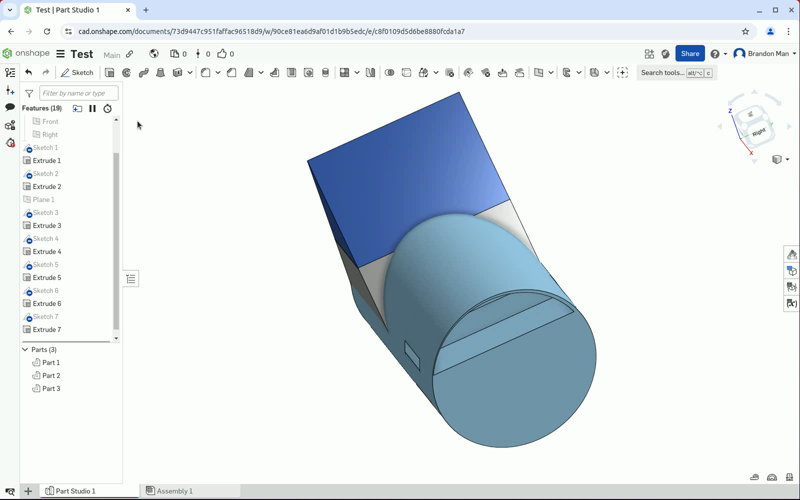
key(down, 2)
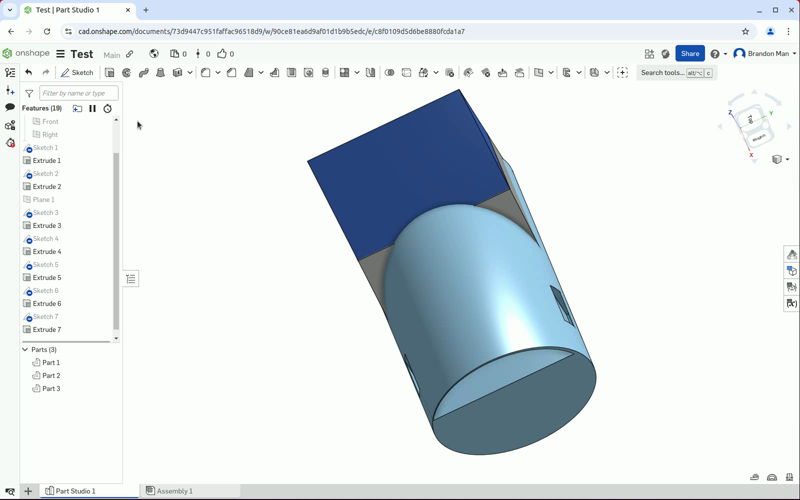
key(up, 2)
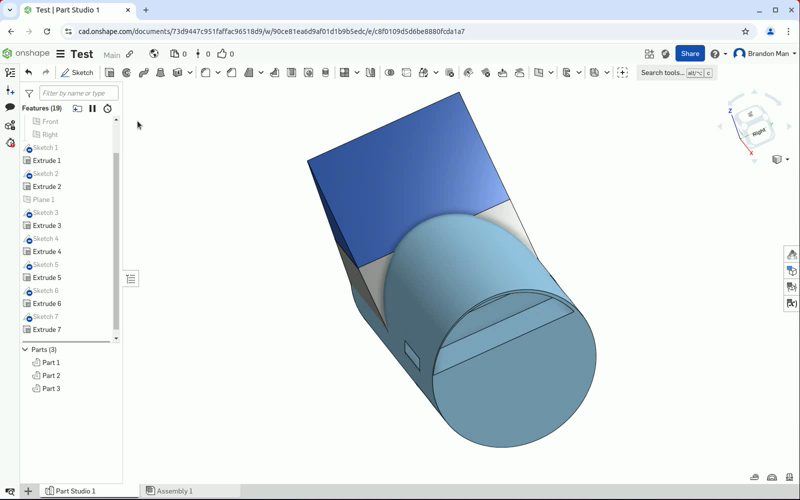
key(right, 2)
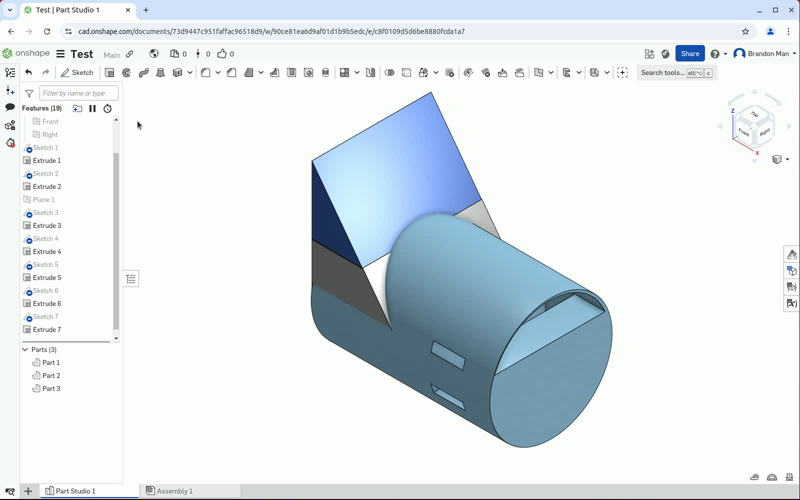
mouse_move(69, 150)
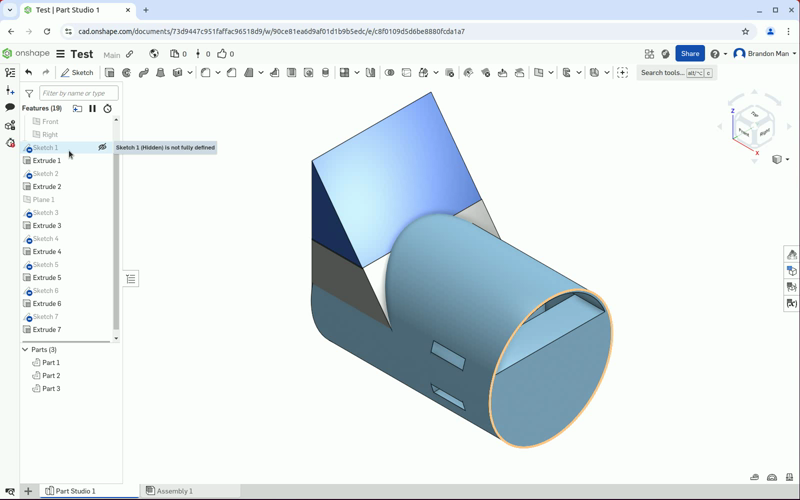
click(69, 150)